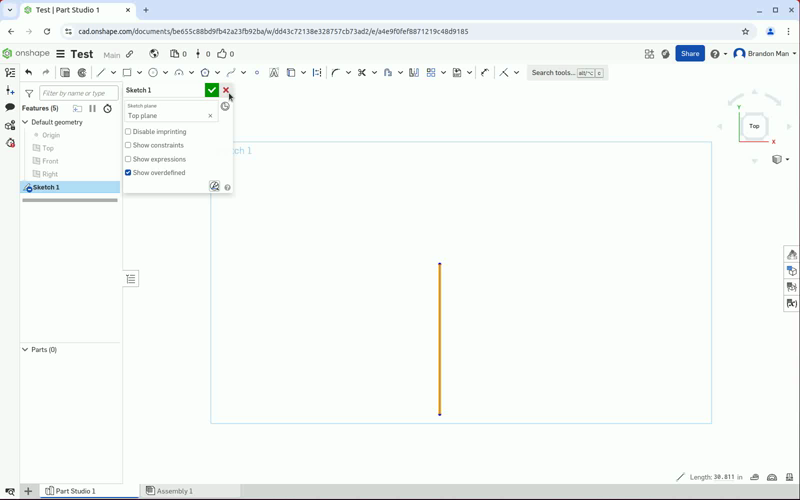
key(shift+h)
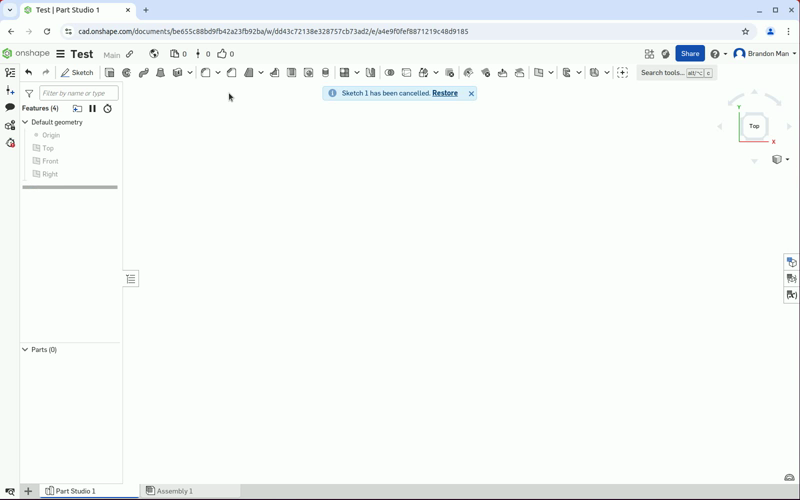
mouse_move(73, 352)
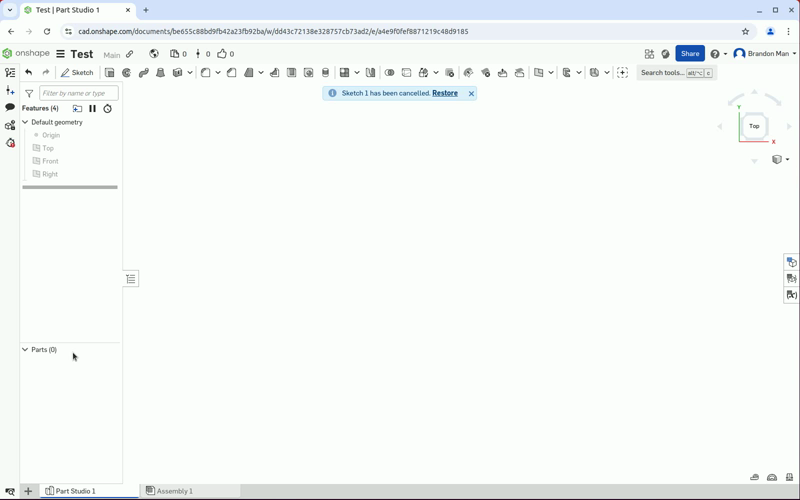
key(y)
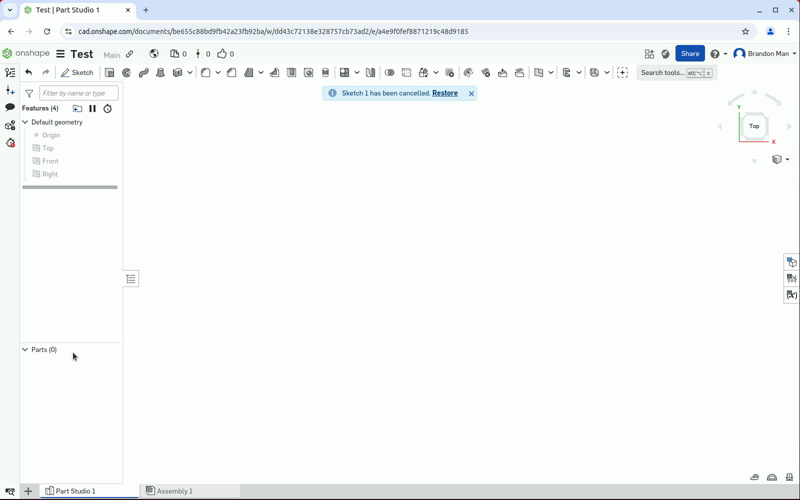
key(shift+p)
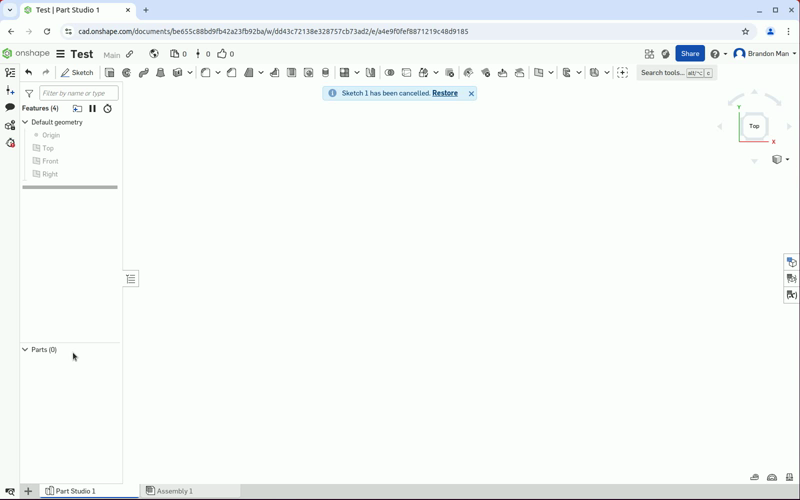
key(space)
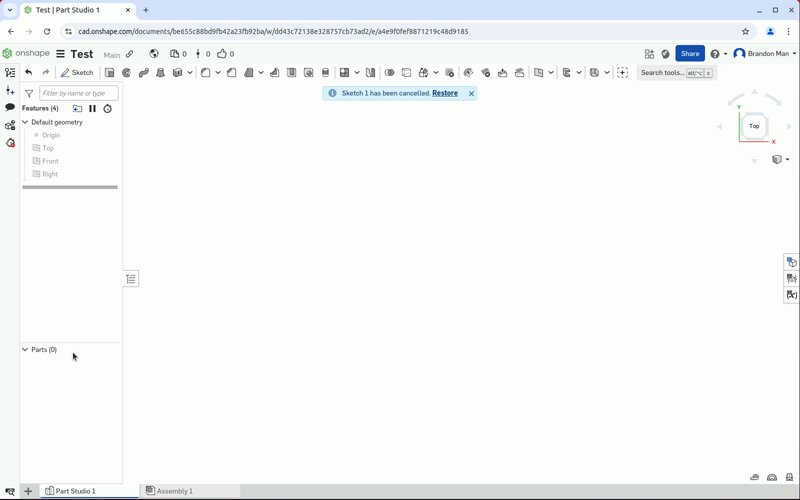
key_down(shift)
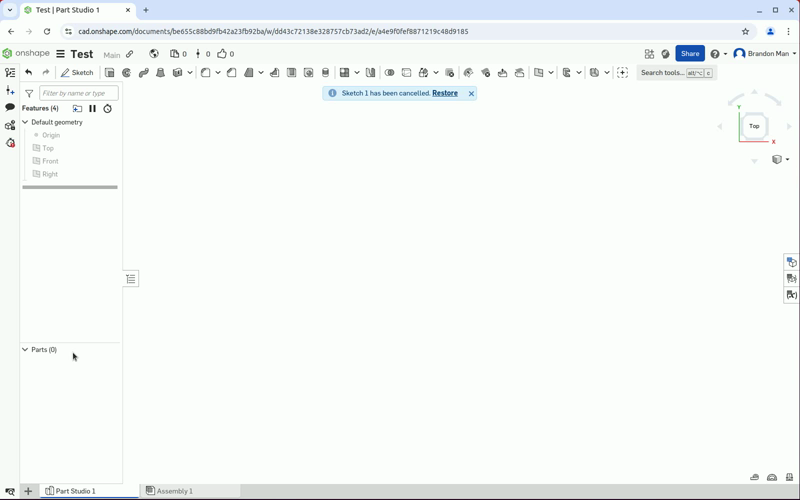
key(up)
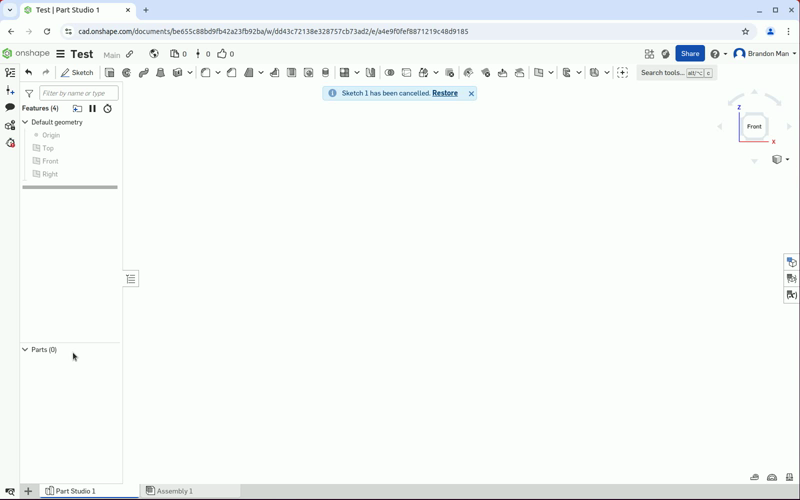
key_up(shift)
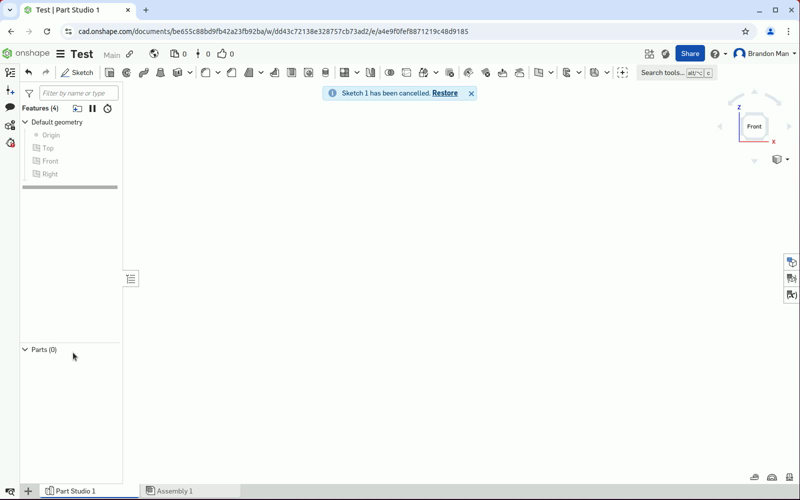
mouse_move(73, 352)
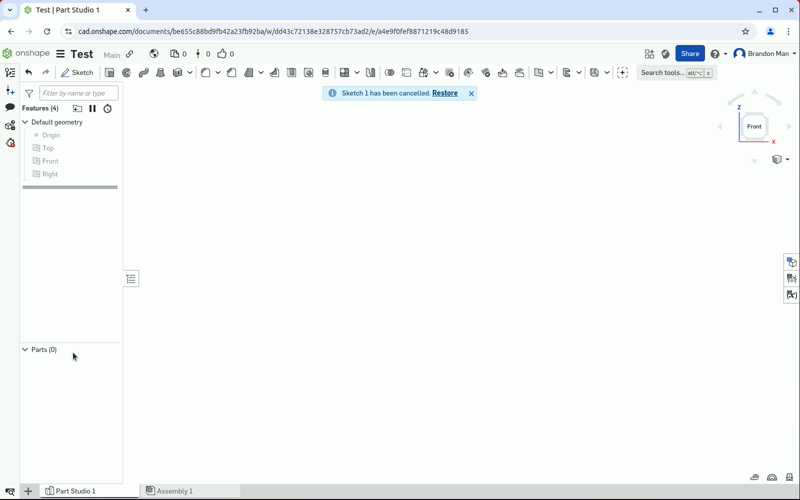
key(shift+y)
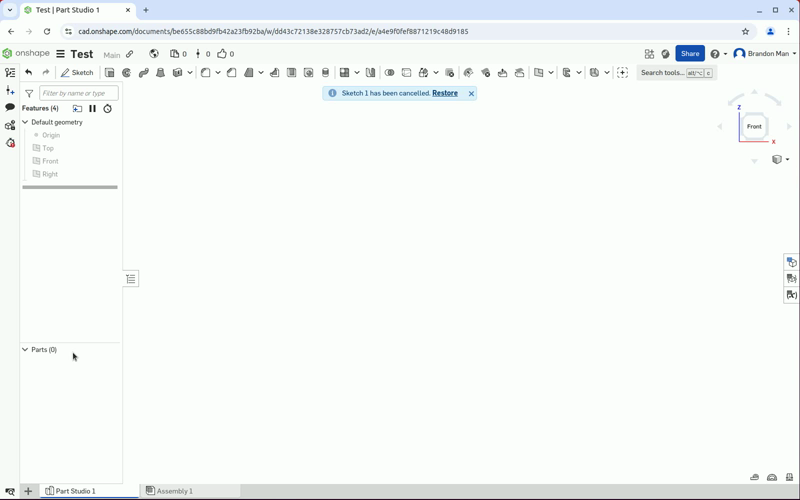
key(shift+s)
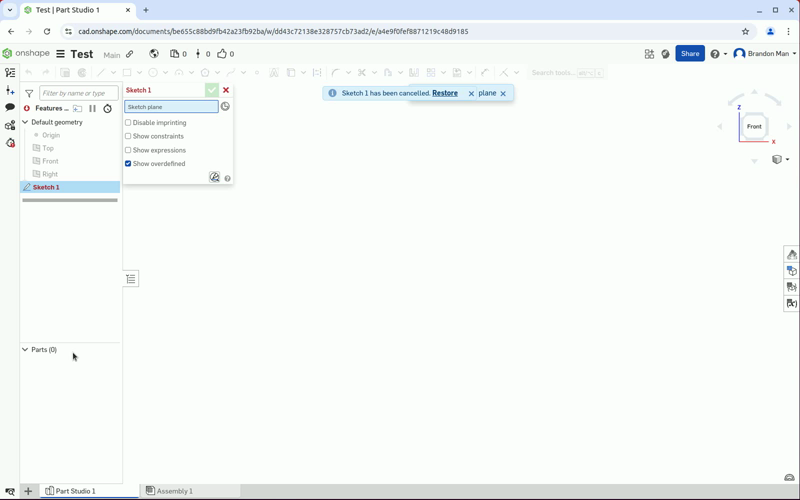
mouse_move(73, 163)
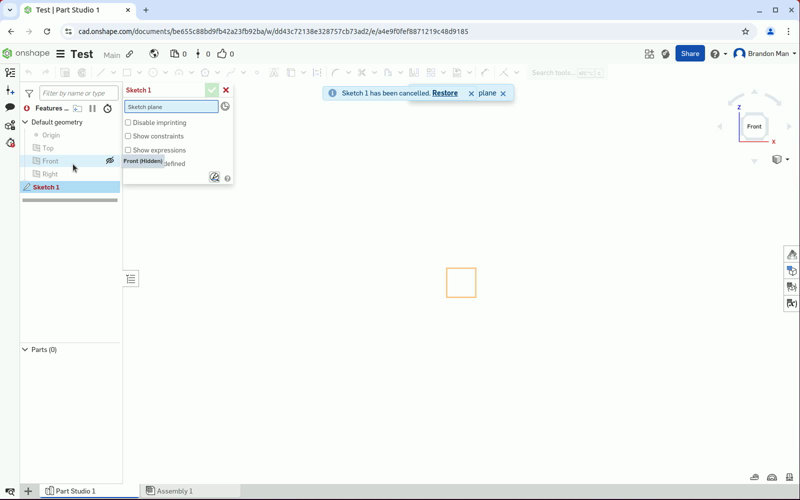
click(73, 163)
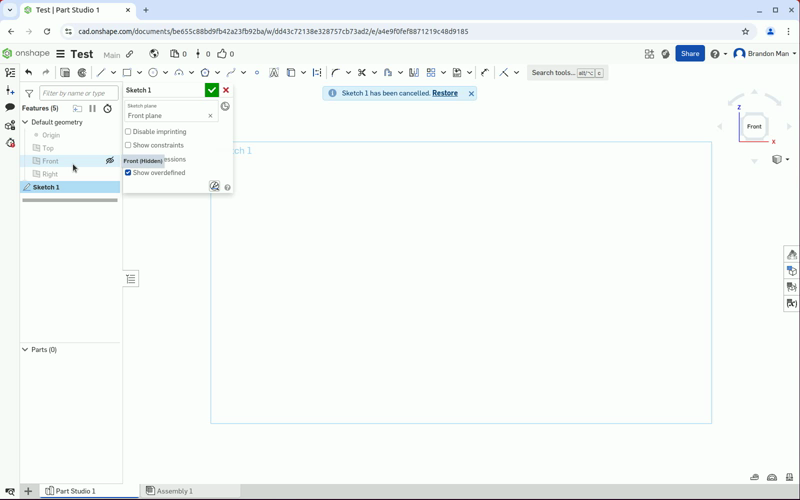
mouse_move(73, 352)
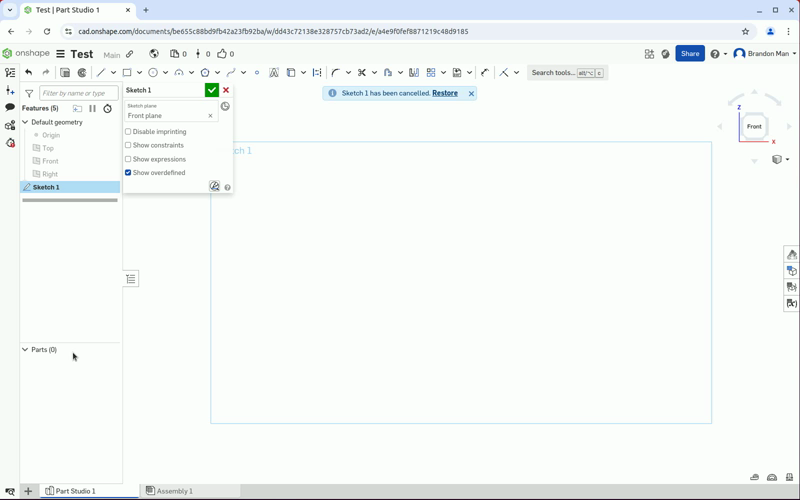
key(y)
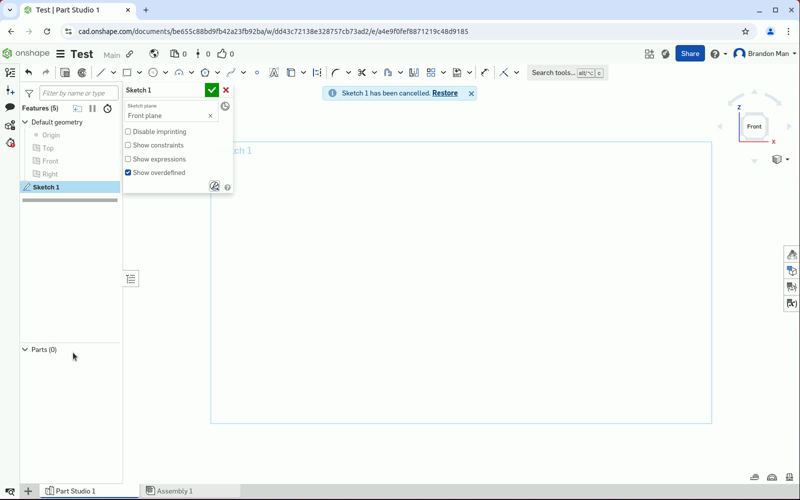
key(c)
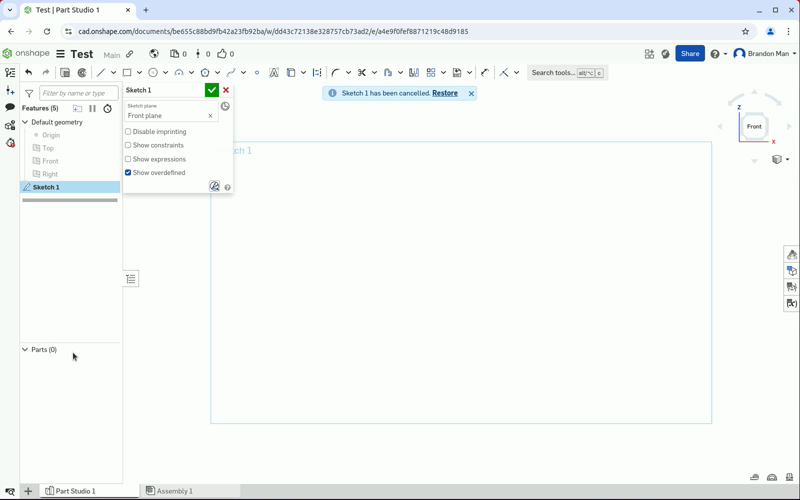
key_down(shift)
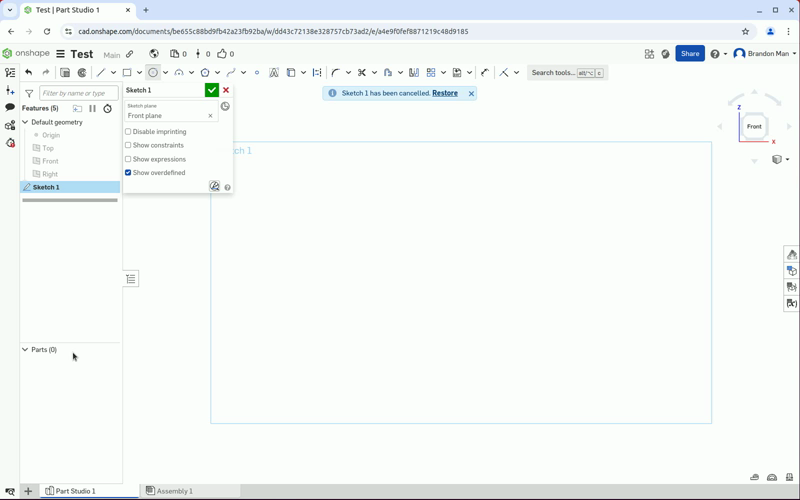
mouse_move(377, 204)
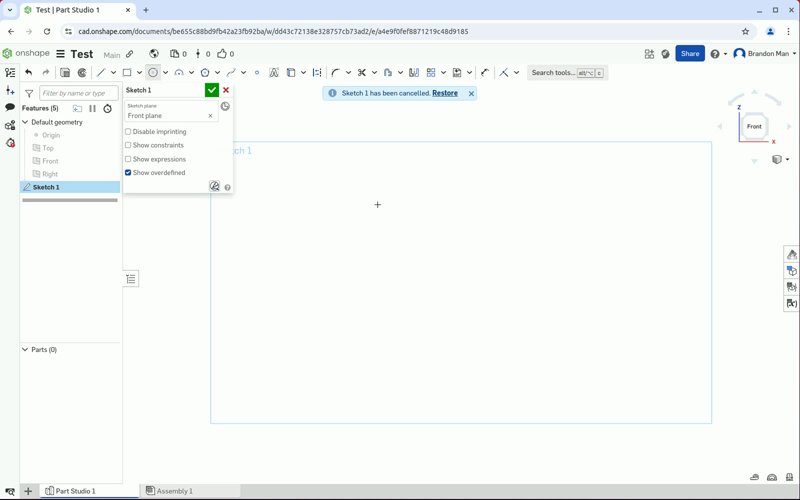
click(377, 204)
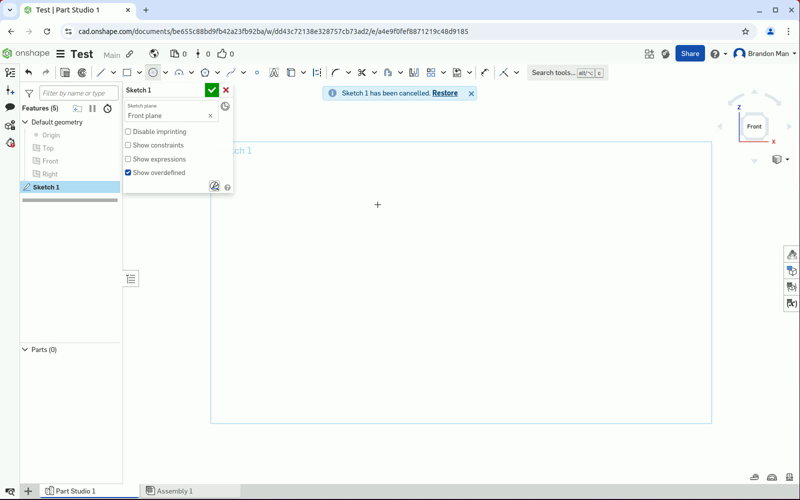
key_up(shift)
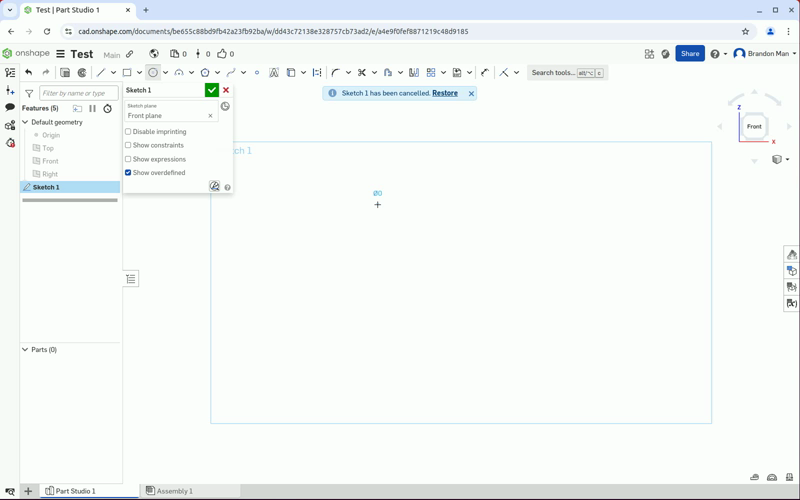
mouse_move(392, 204)
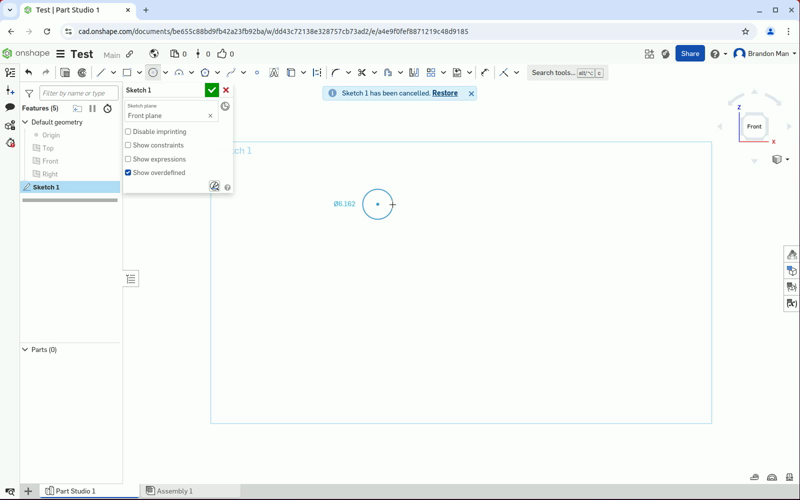
click(392, 204)
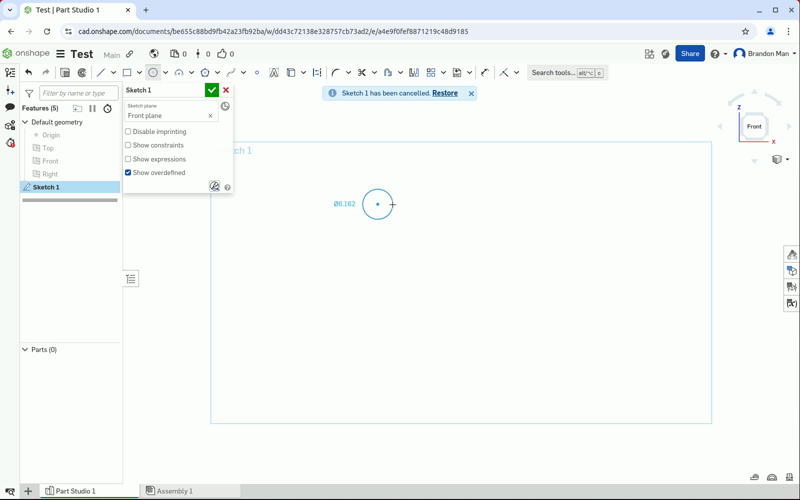
key(esc)
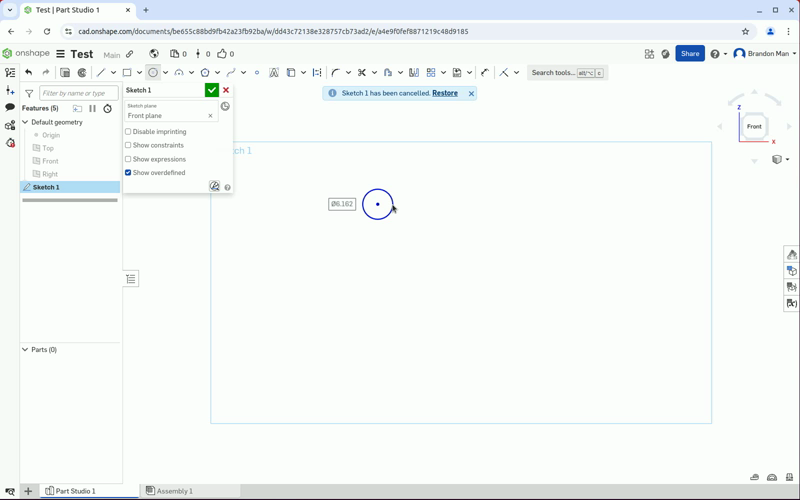
key(c)
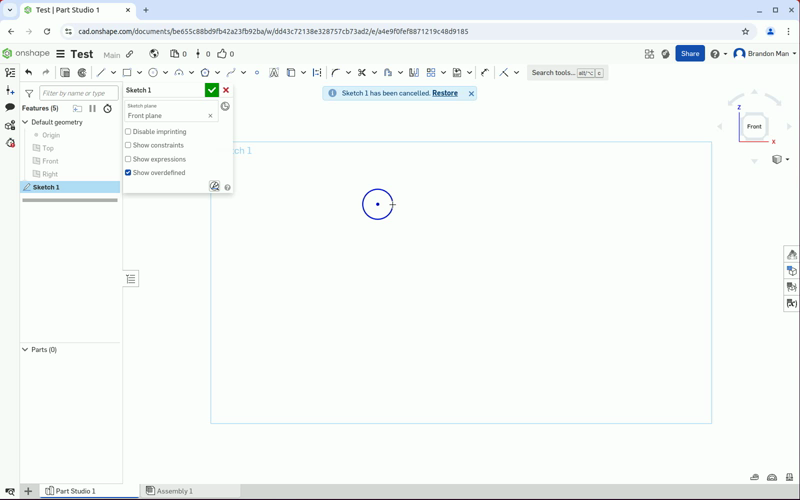
key_down(shift)
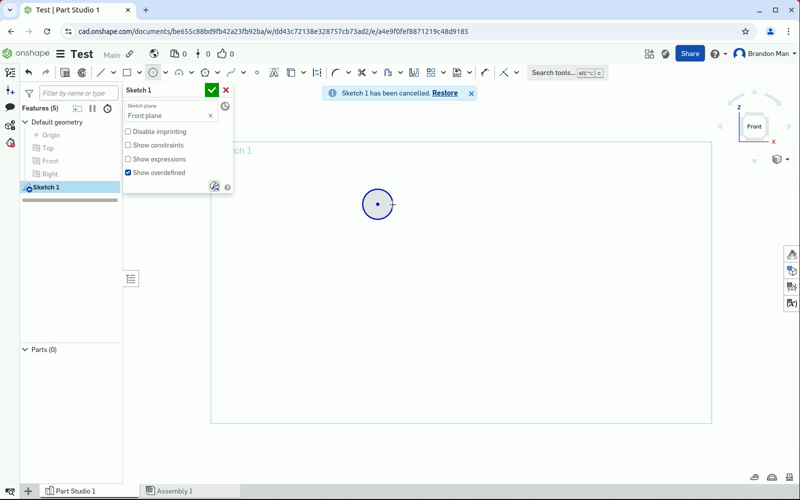
mouse_move(377, 204)
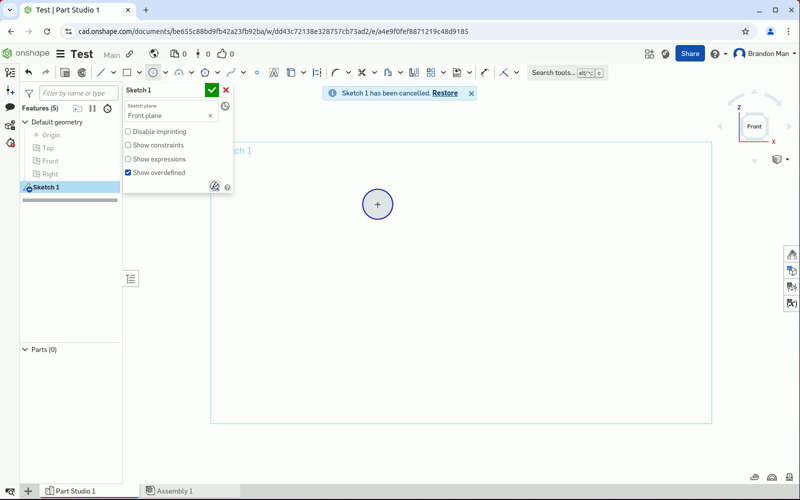
click(377, 204)
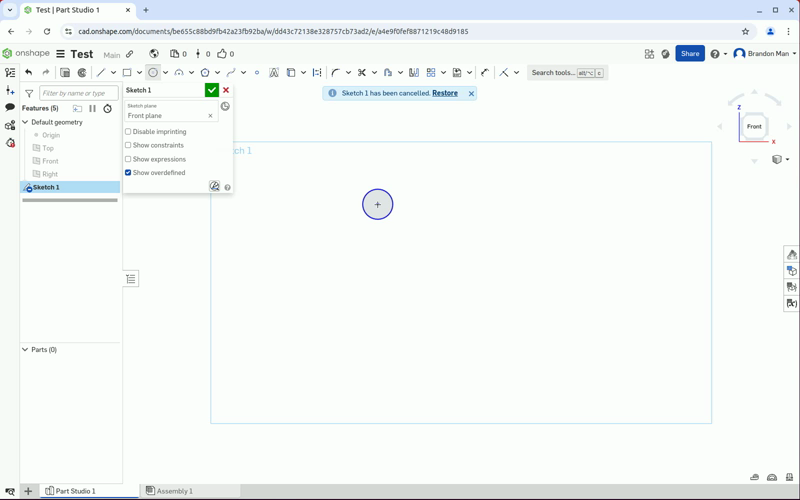
key_up(shift)
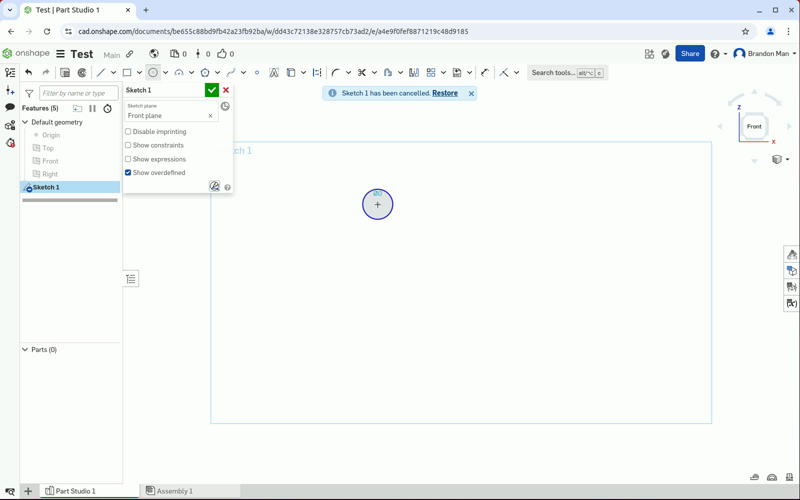
mouse_move(382, 204)
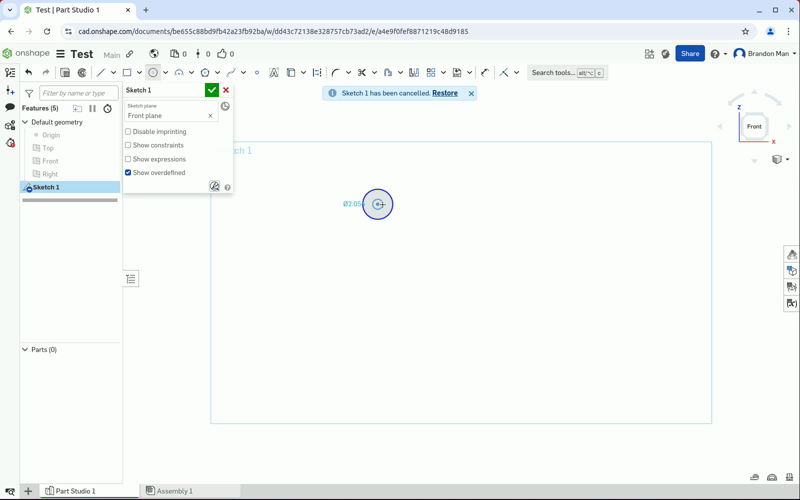
click(382, 204)
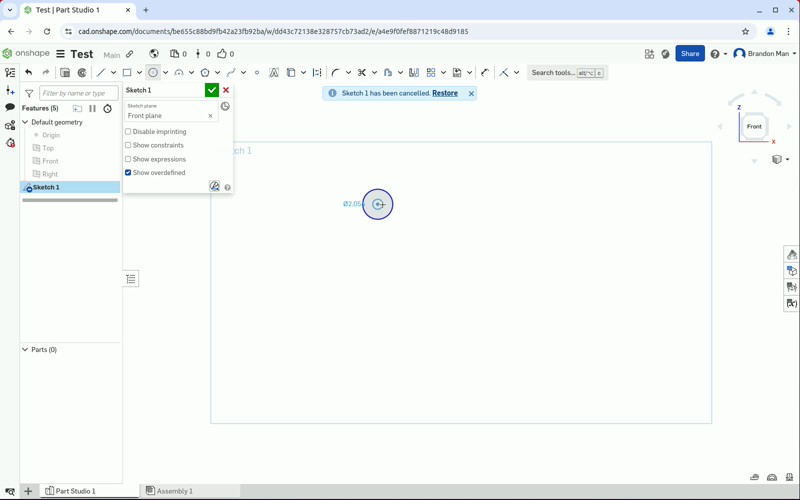
key(esc)
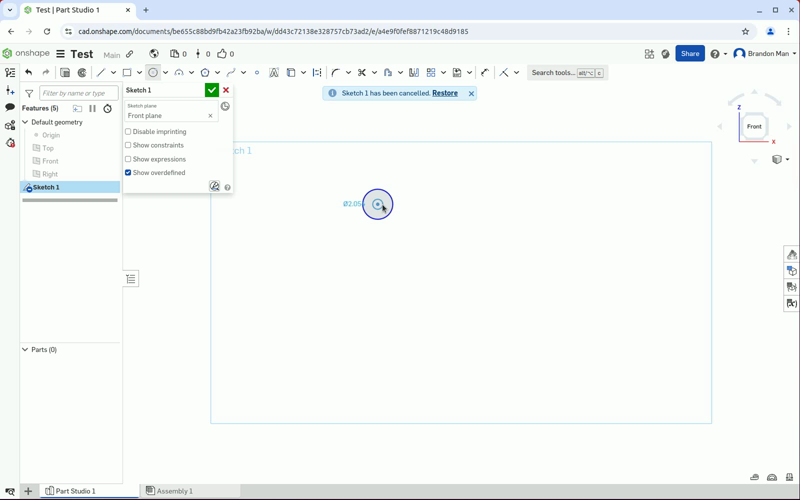
mouse_move(368, 208)
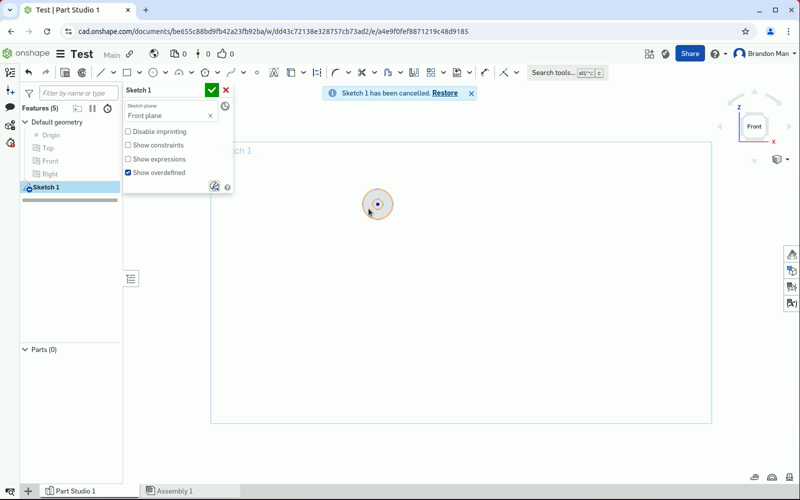
scroll(6)
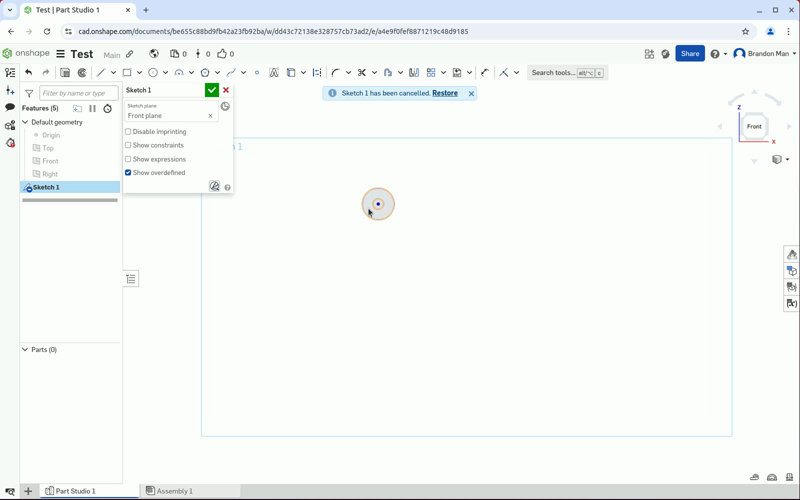
scroll(6)
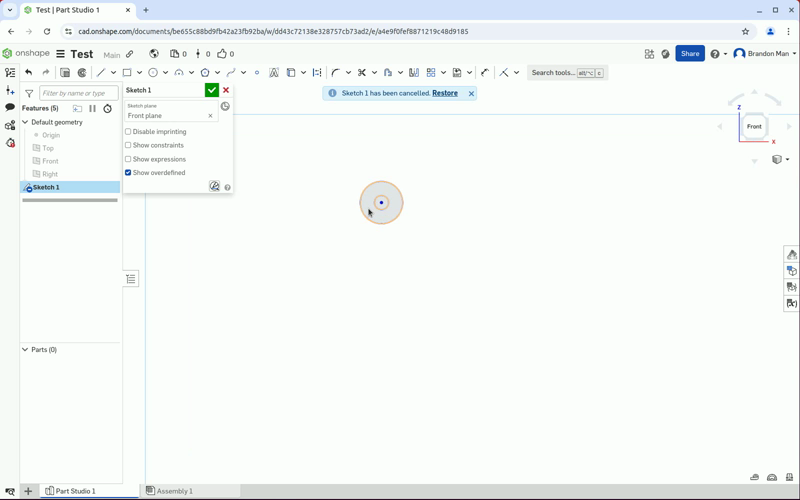
scroll(6)
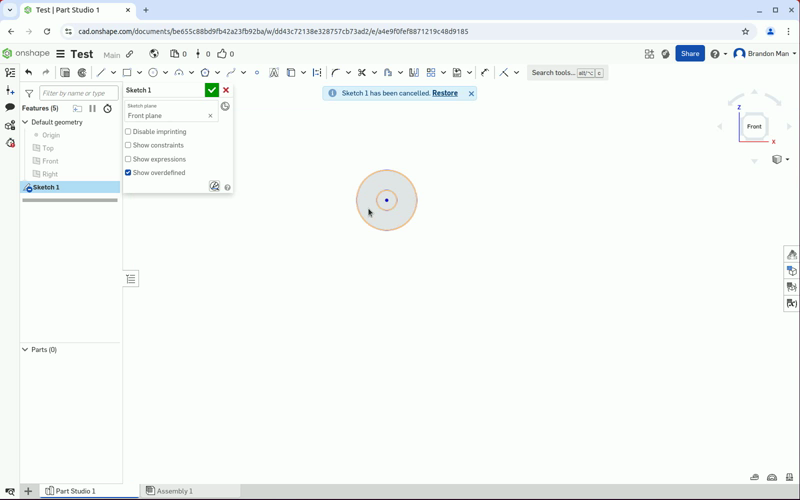
scroll(6)
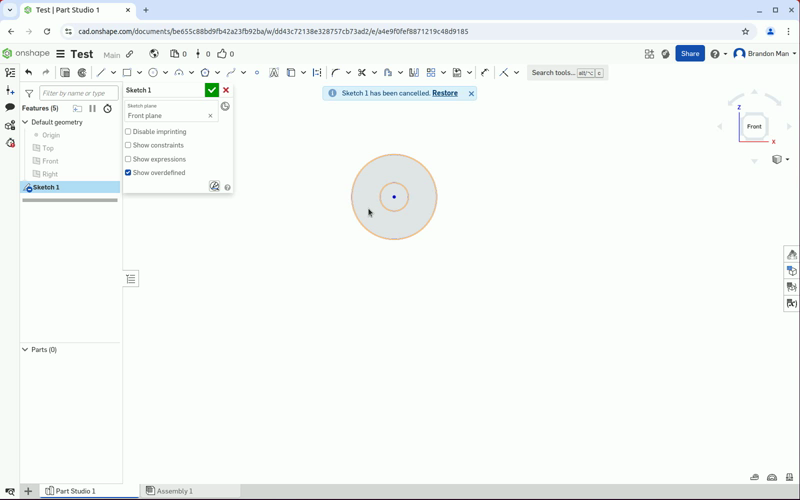
scroll(6)
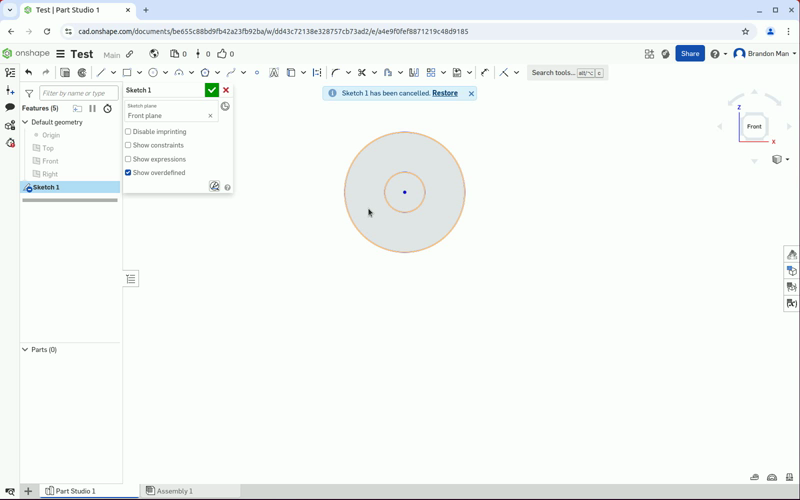
scroll(6)
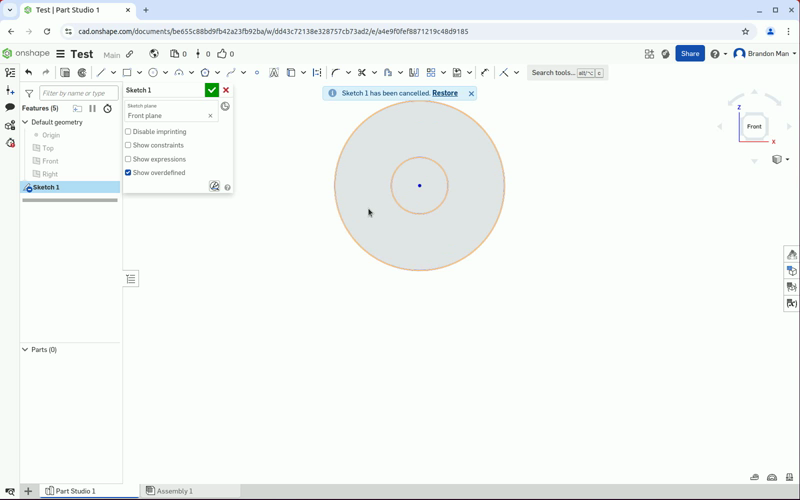
scroll(6)
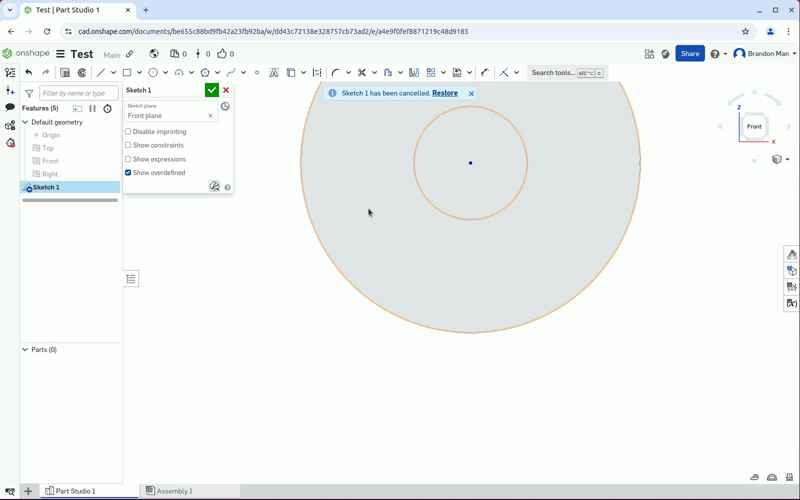
click(368, 208)
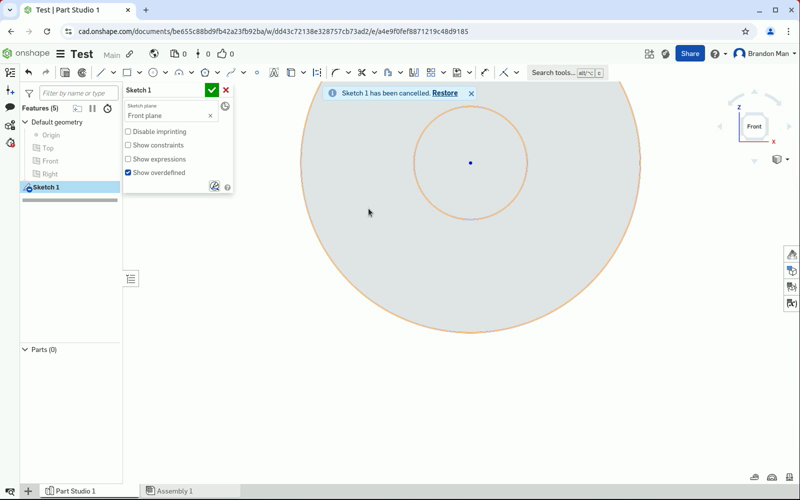
scroll(-6)
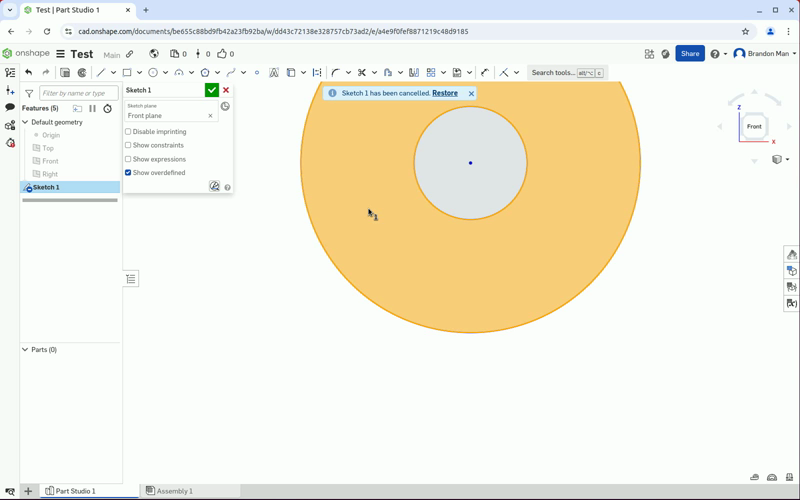
scroll(-6)
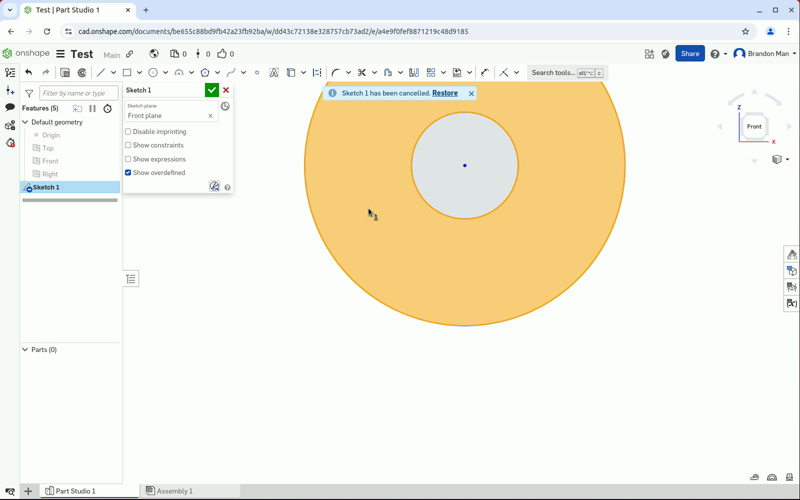
scroll(-6)
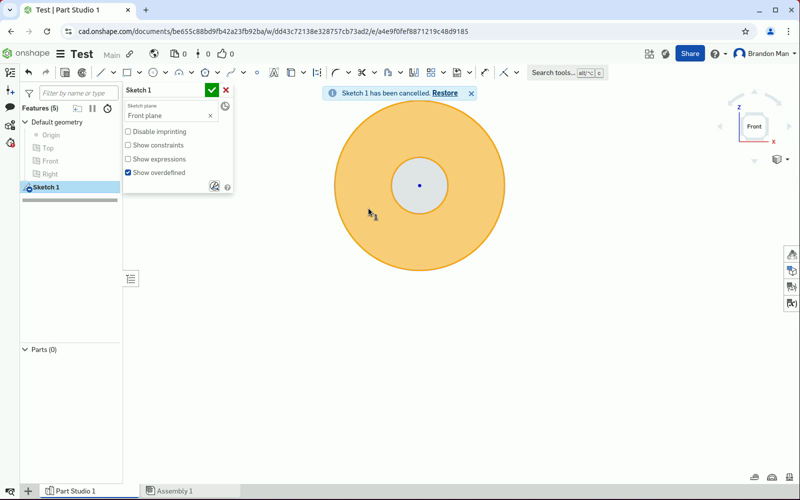
scroll(-6)
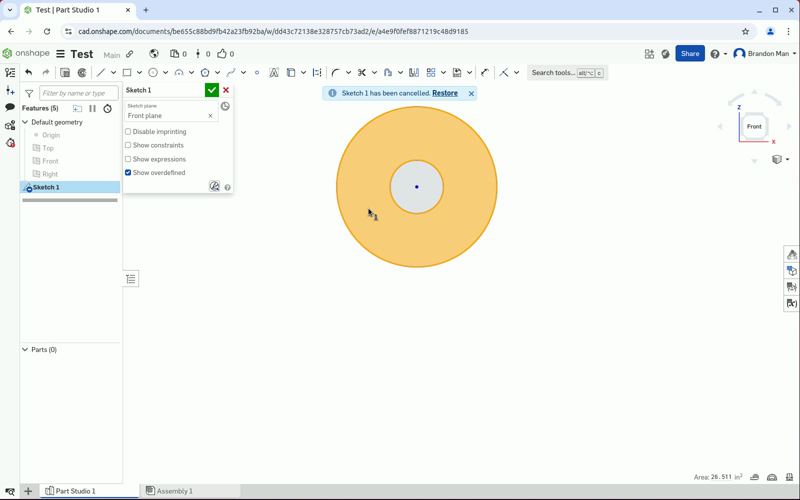
scroll(-6)
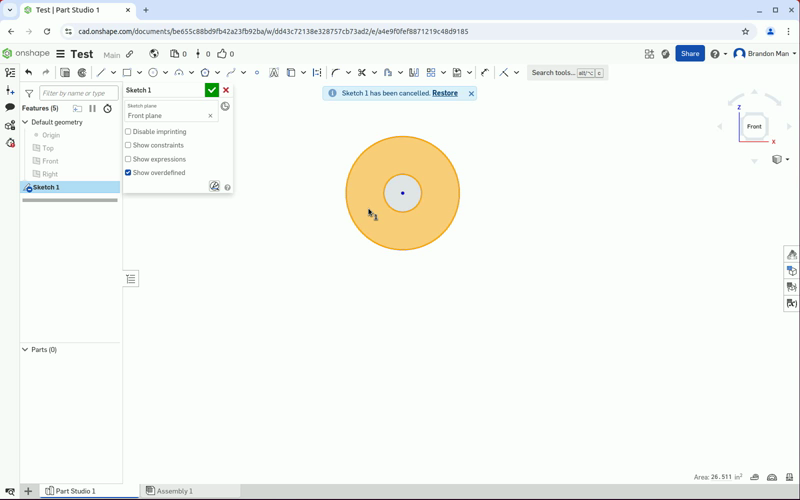
scroll(-6)
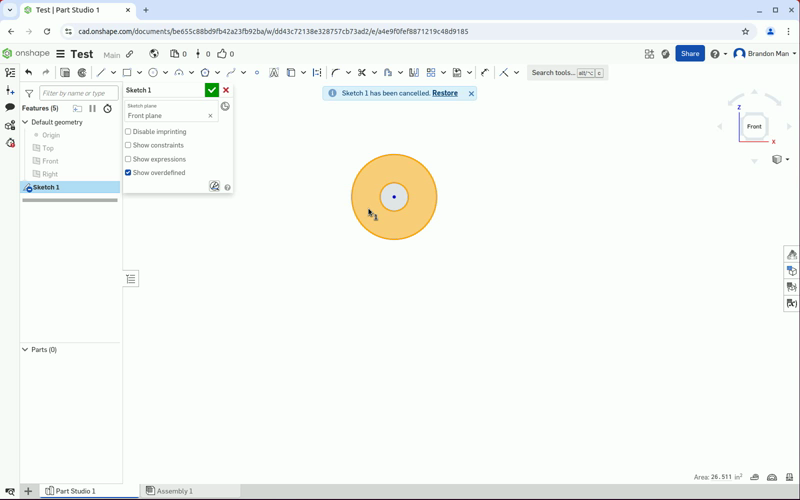
scroll(-6)
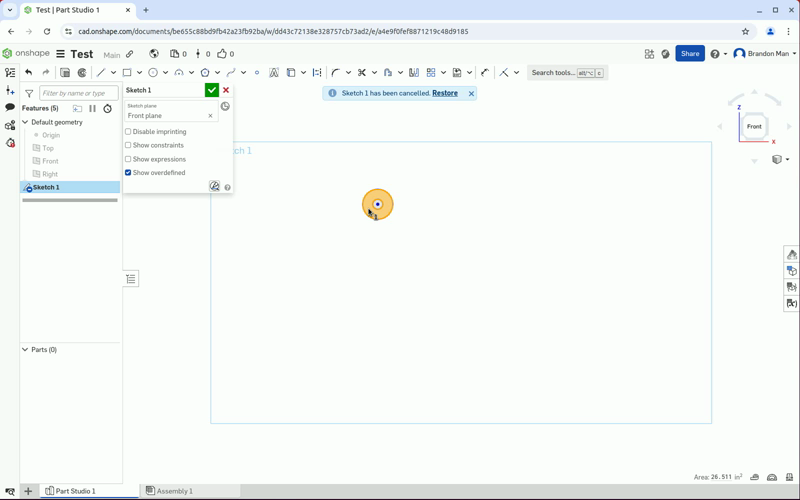
mouse_move(73, 352)
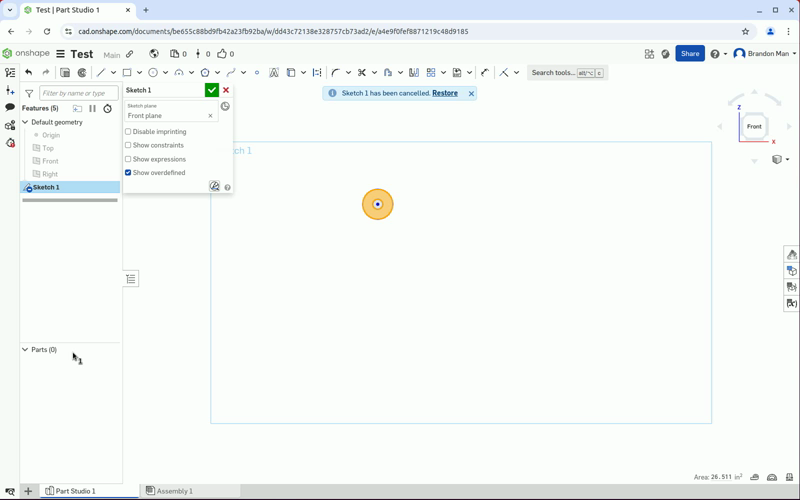
key(shift+y)
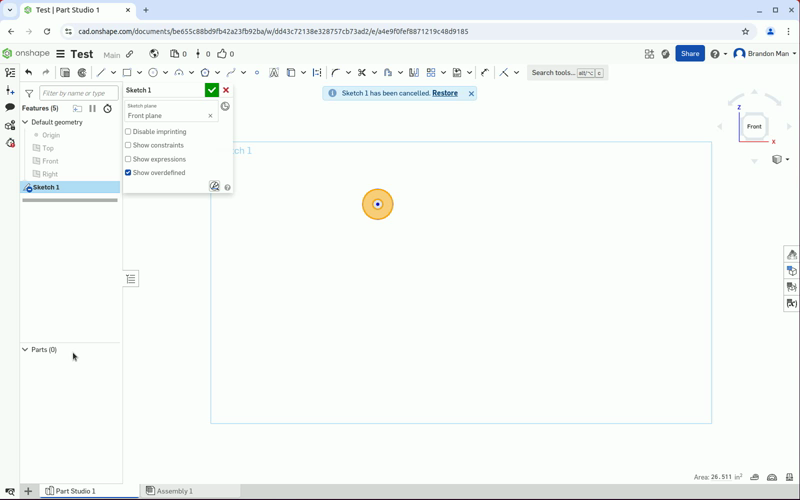
key(shift+e)
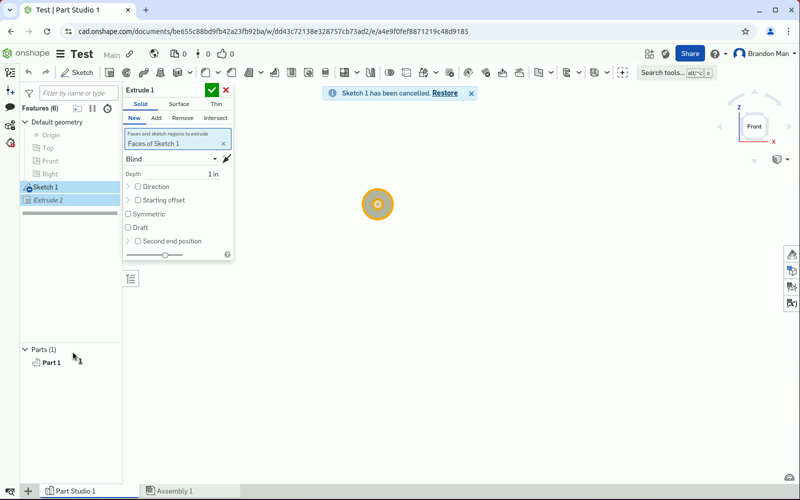
mouse_move(143, 106)
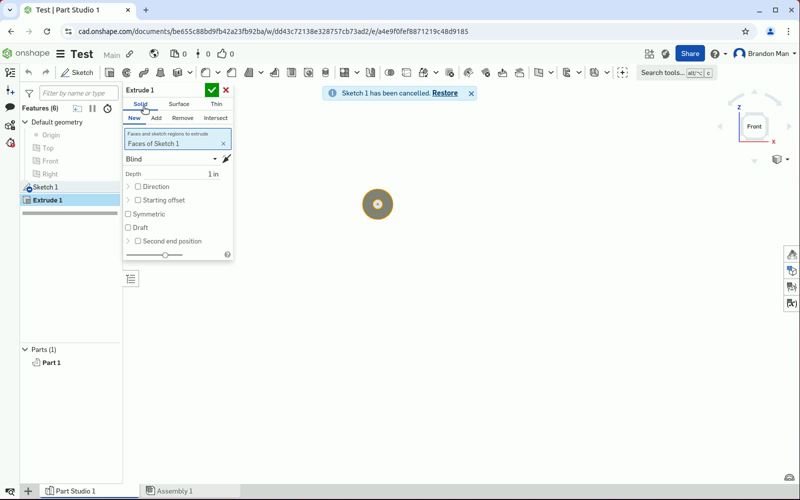
click(143, 106)
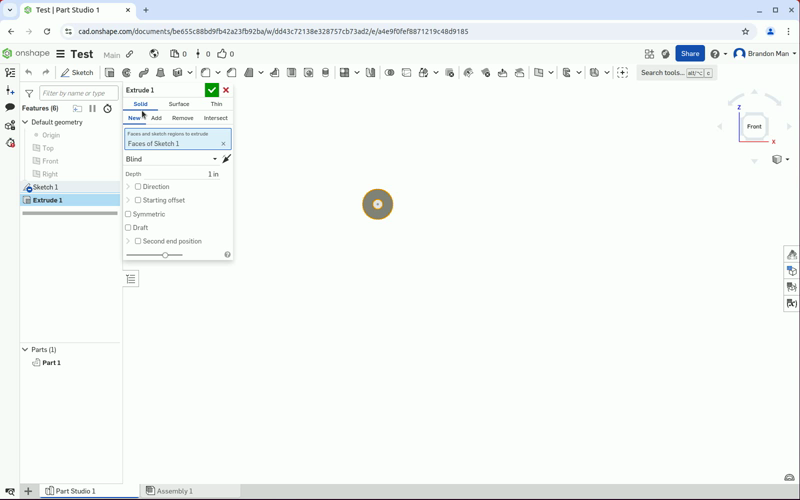
mouse_move(137, 120)
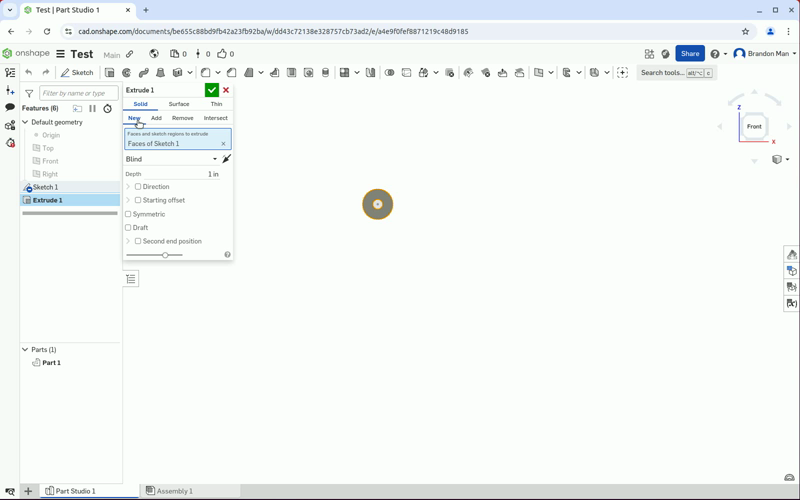
click(137, 120)
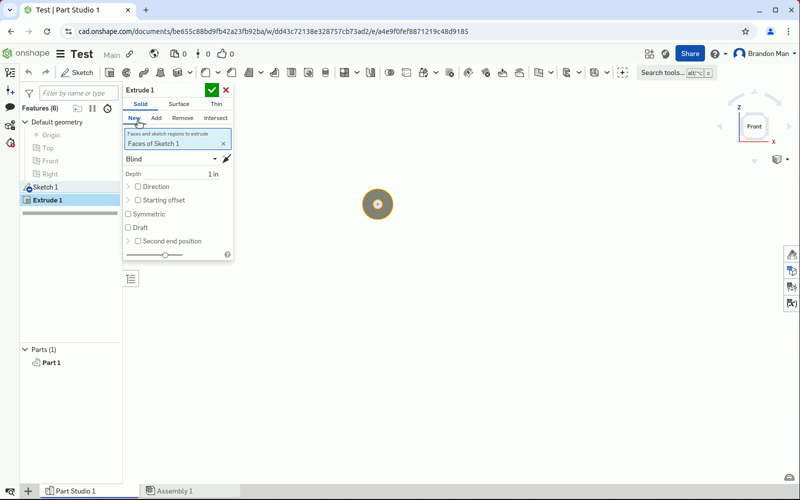
key(tab, 4)
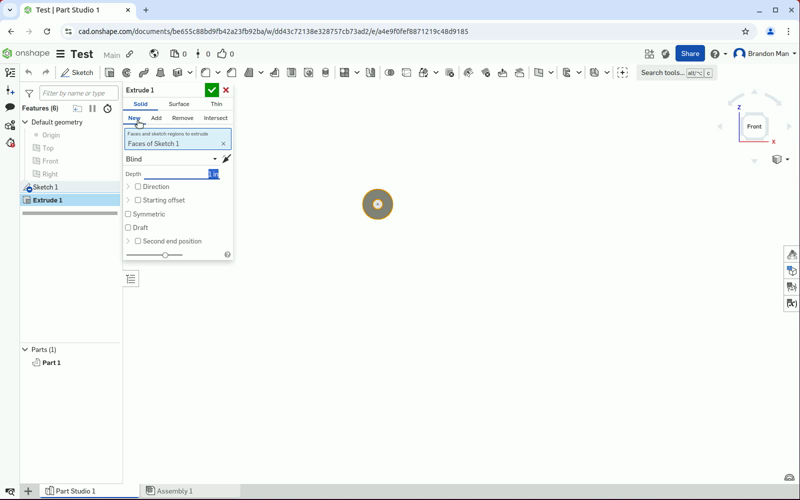
text(0.963)
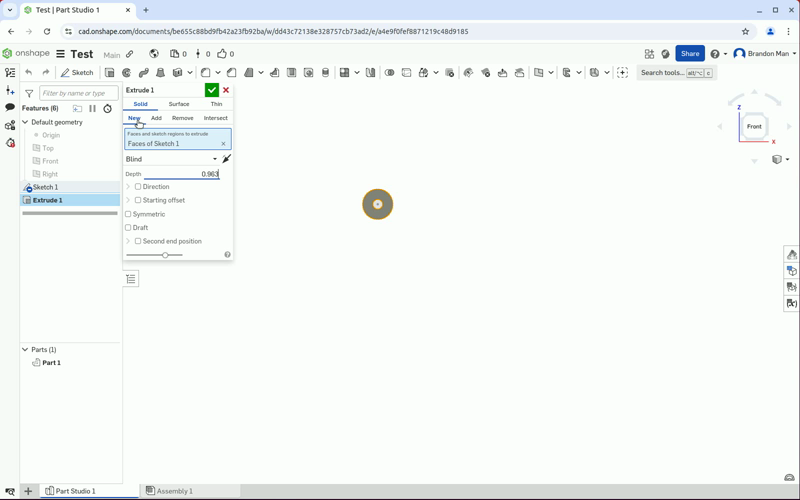
key(enter)
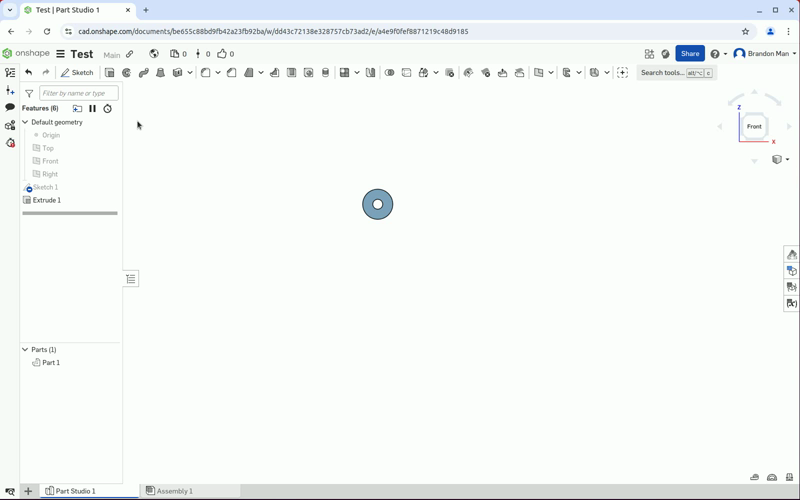
key(shift+h)
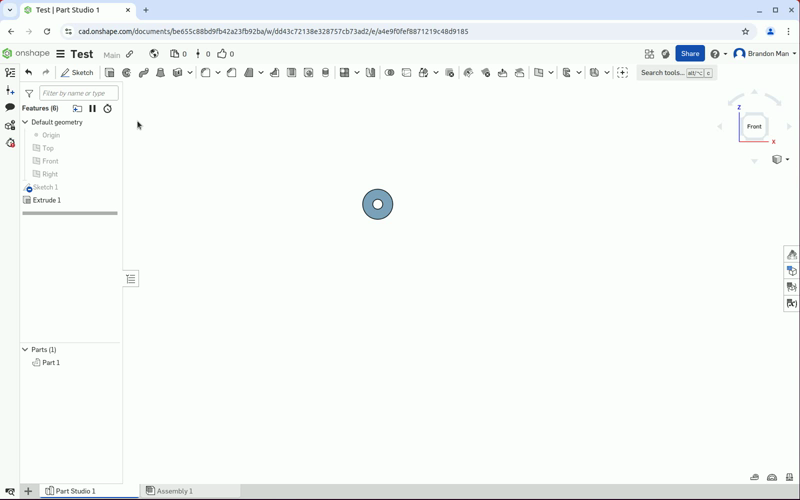
key(shift+h)
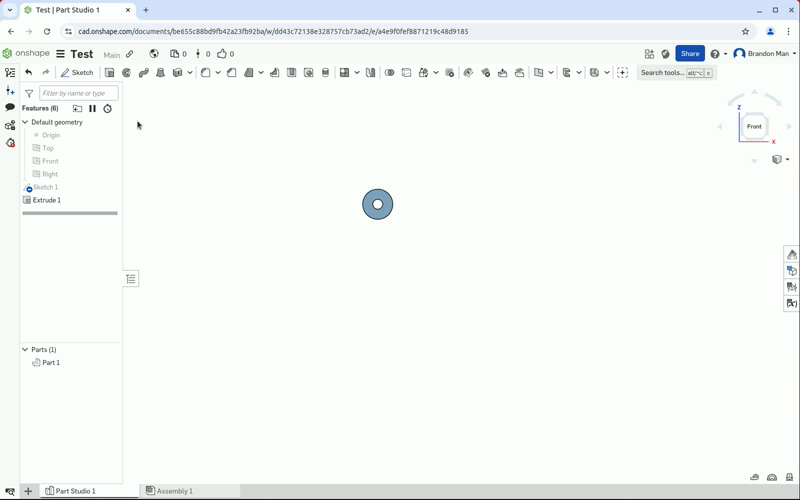
mouse_move(73, 189)
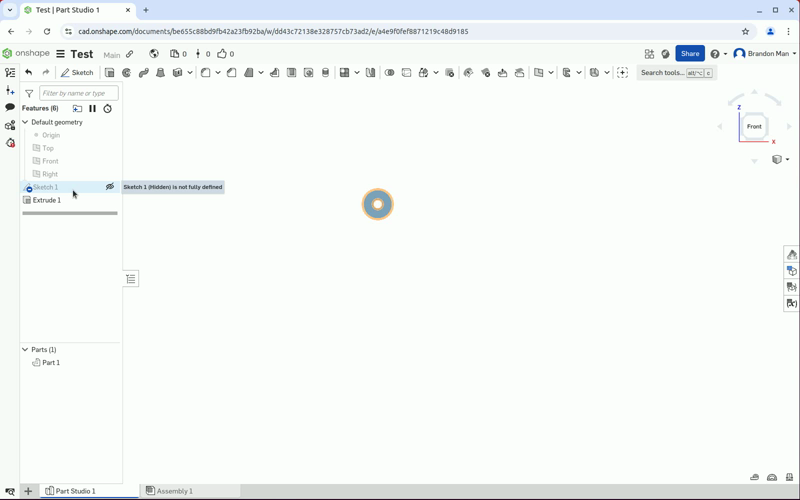
click(73, 189)
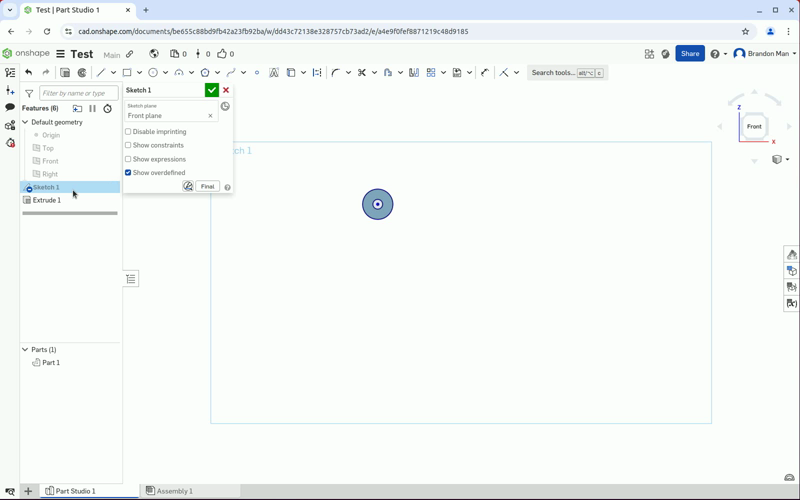
mouse_move(229, 92)
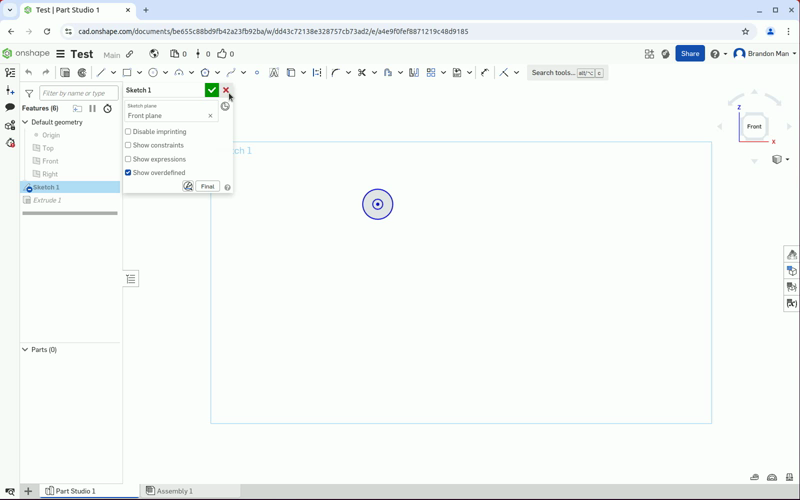
click(229, 92)
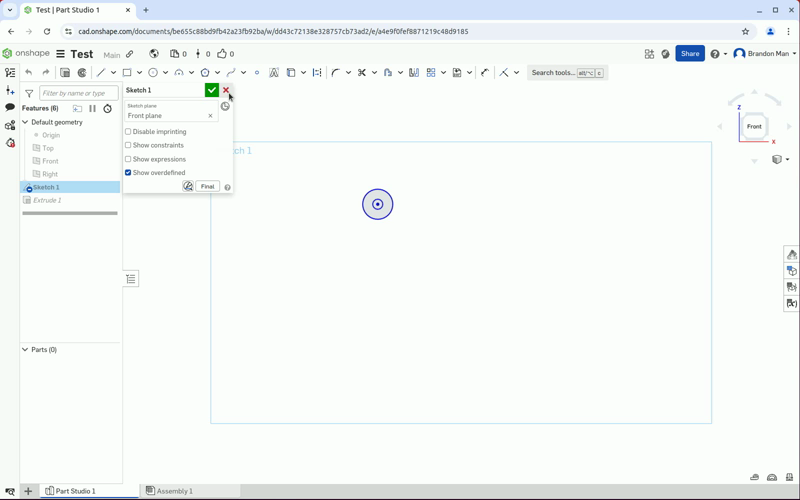
key(shift+s)
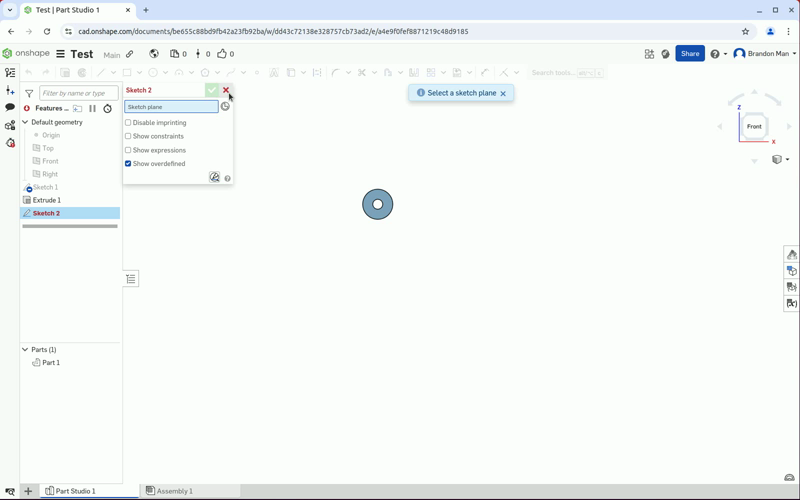
mouse_move(73, 163)
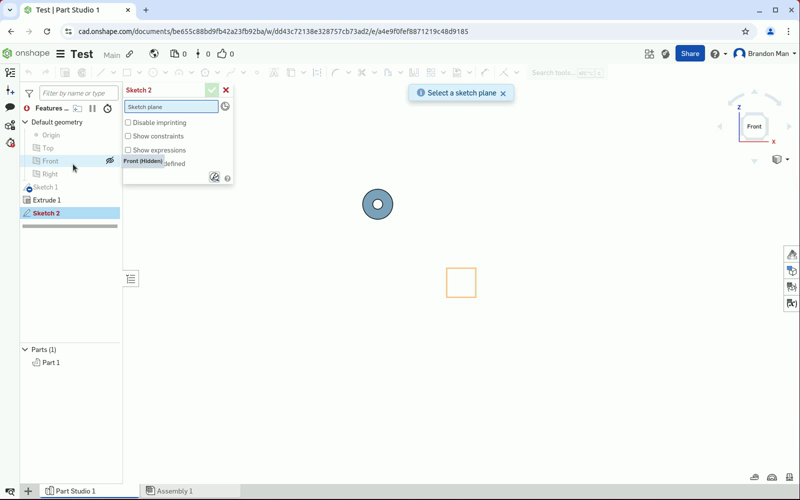
click(73, 163)
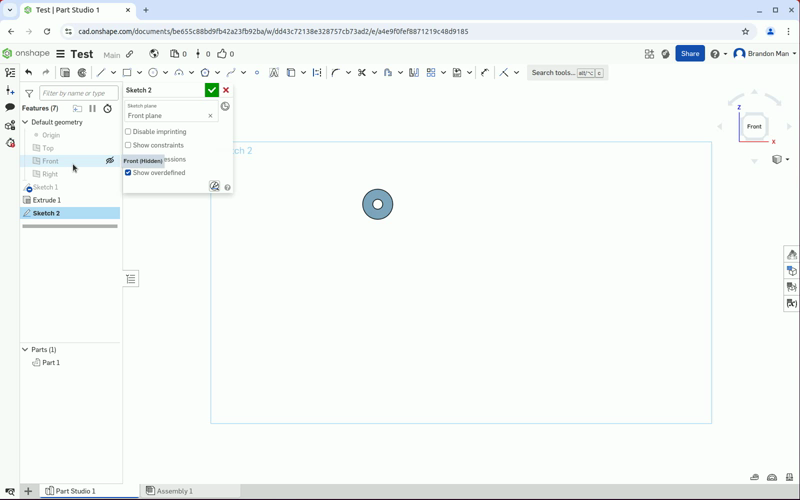
mouse_move(73, 352)
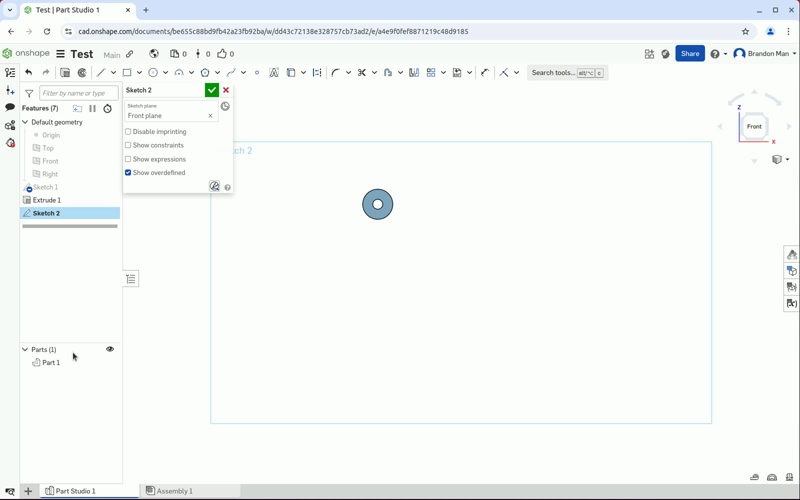
key(y)
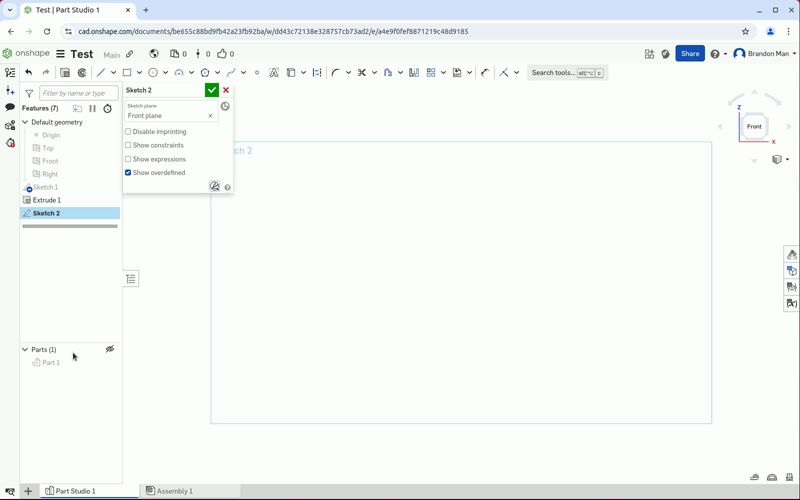
key(c)
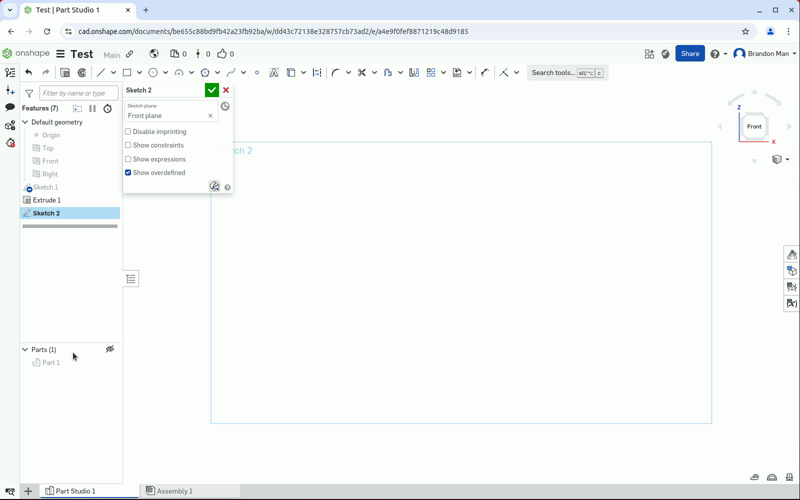
key_down(shift)
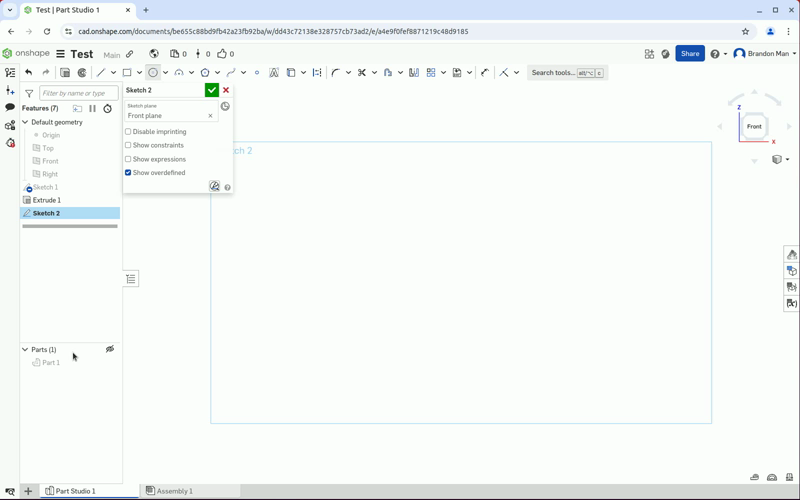
mouse_move(377, 380)
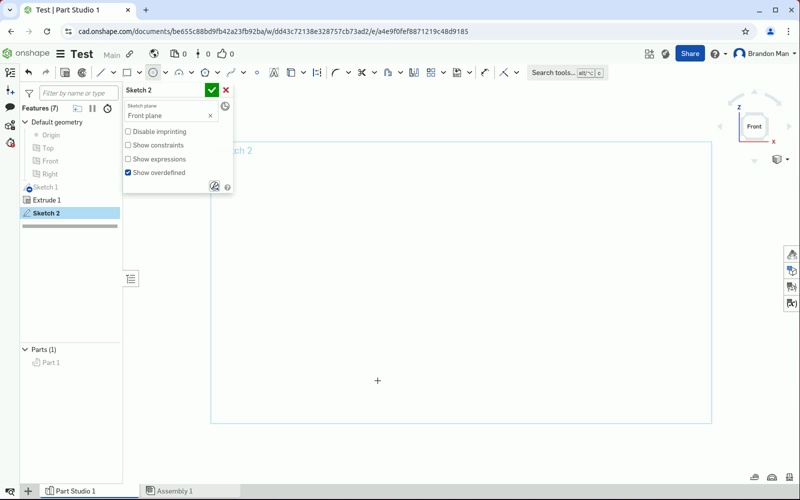
click(377, 380)
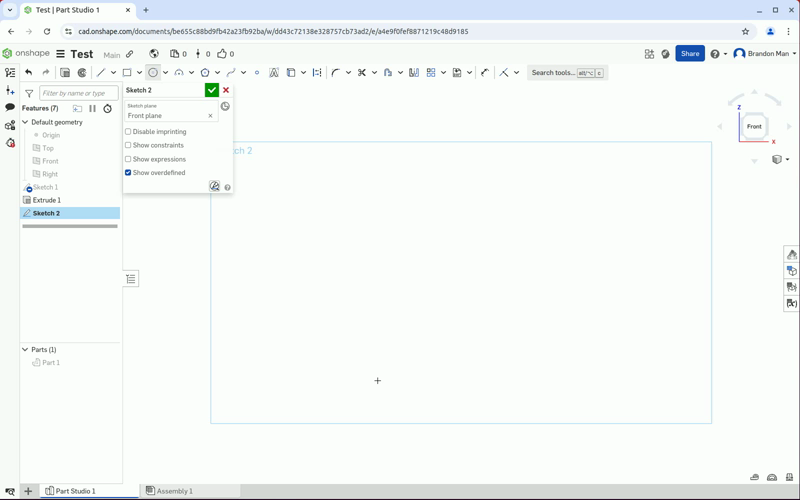
key_up(shift)
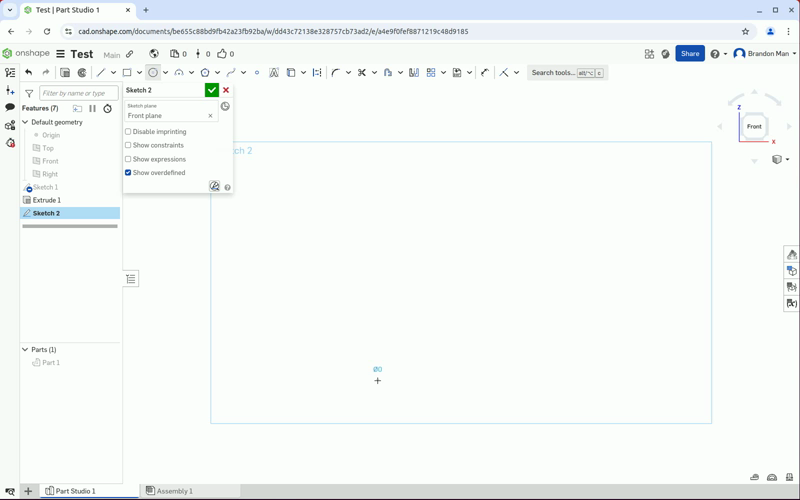
mouse_move(392, 380)
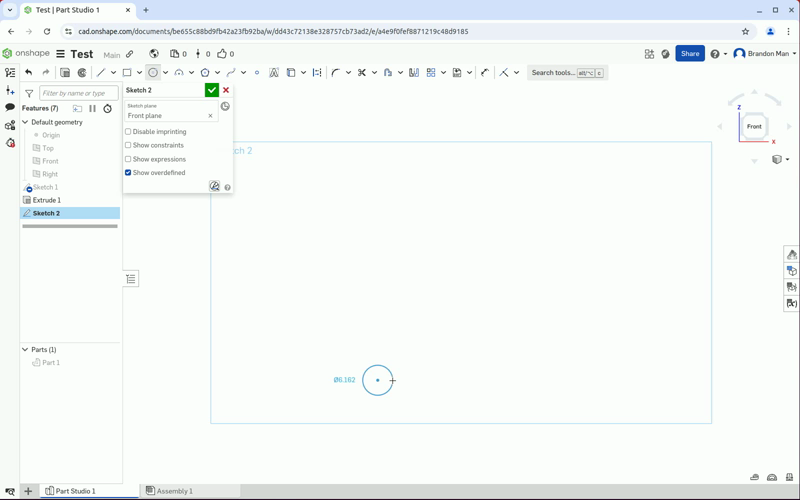
click(392, 380)
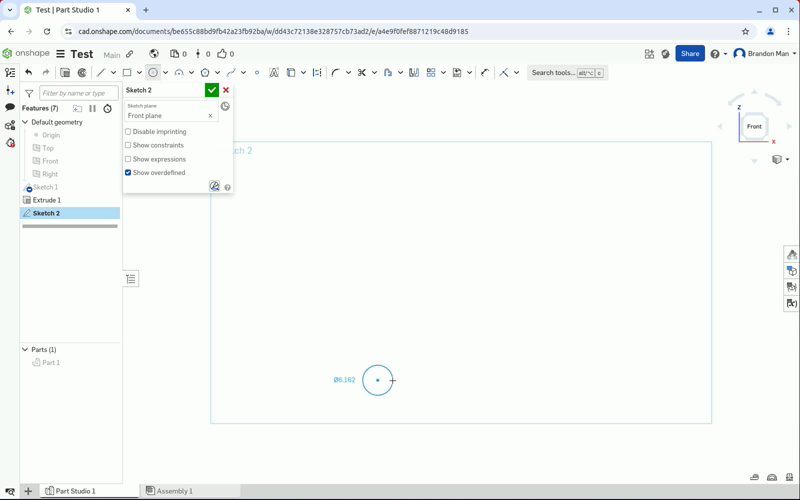
key(esc)
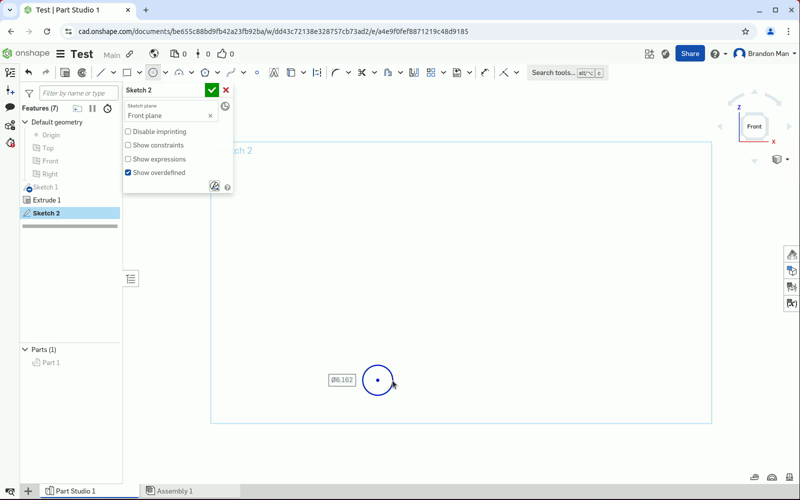
key(c)
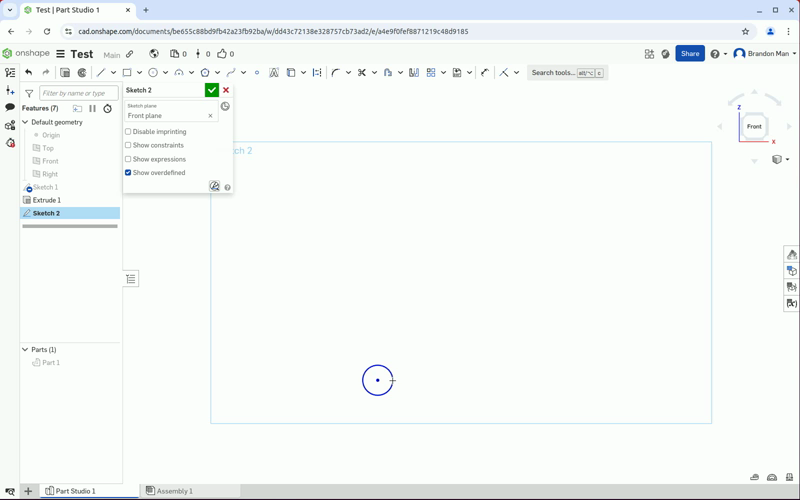
key_down(shift)
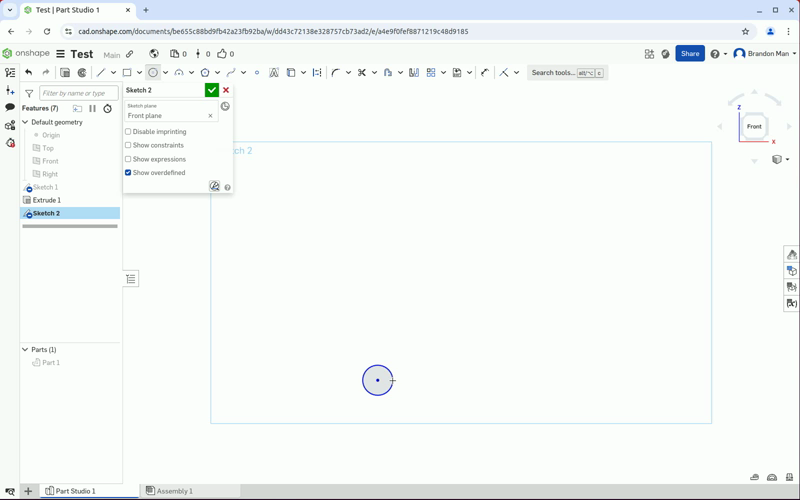
mouse_move(377, 380)
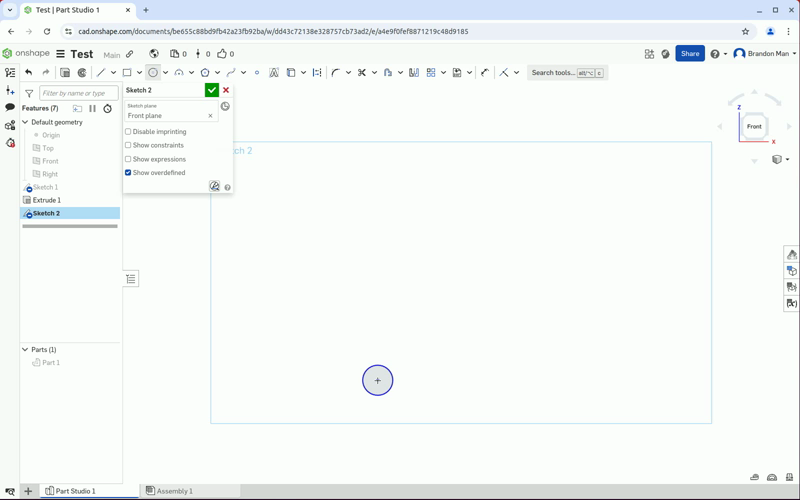
click(377, 380)
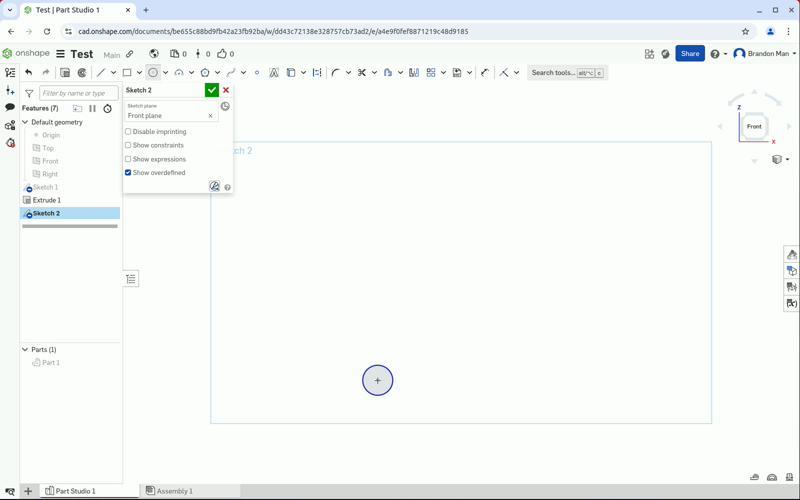
key_up(shift)
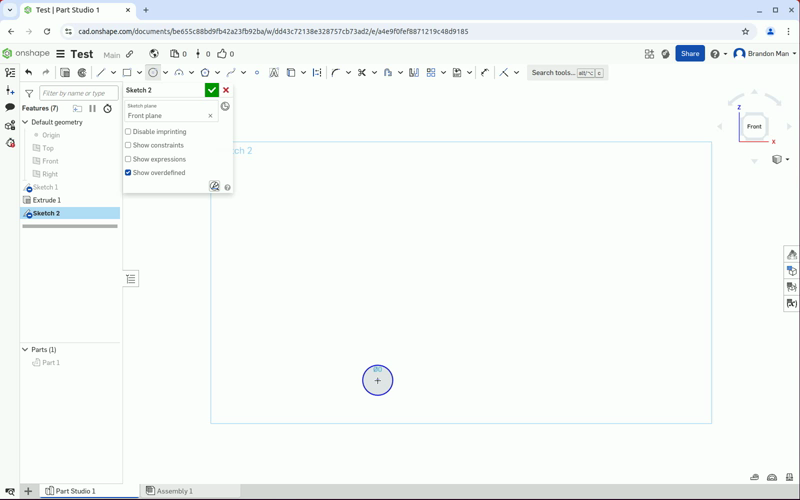
mouse_move(382, 380)
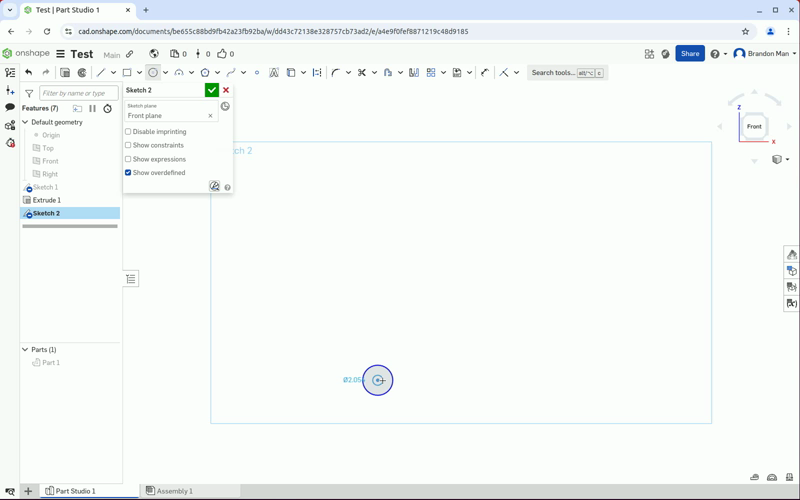
click(382, 380)
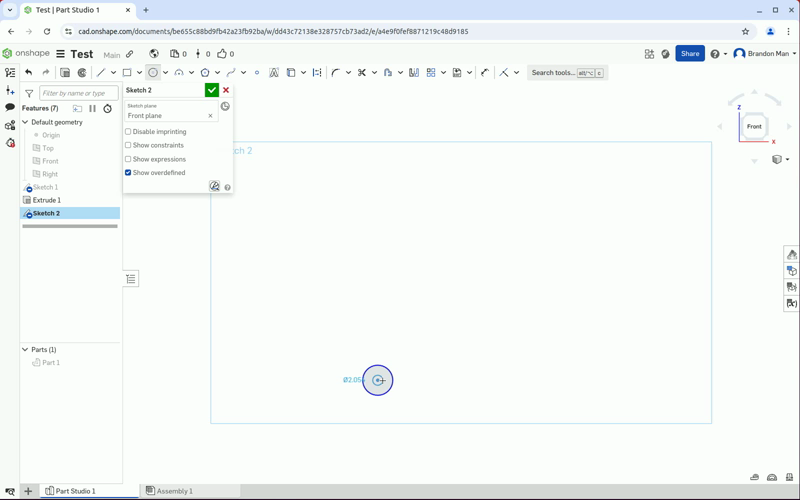
key(esc)
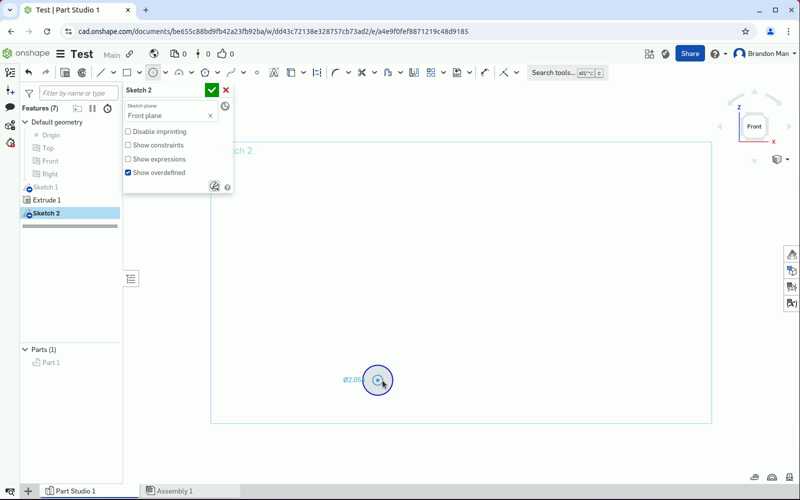
mouse_move(388, 381)
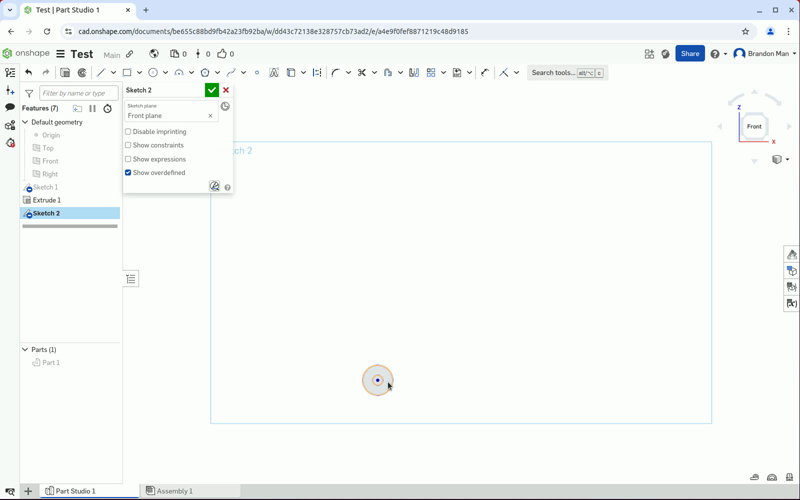
scroll(6)
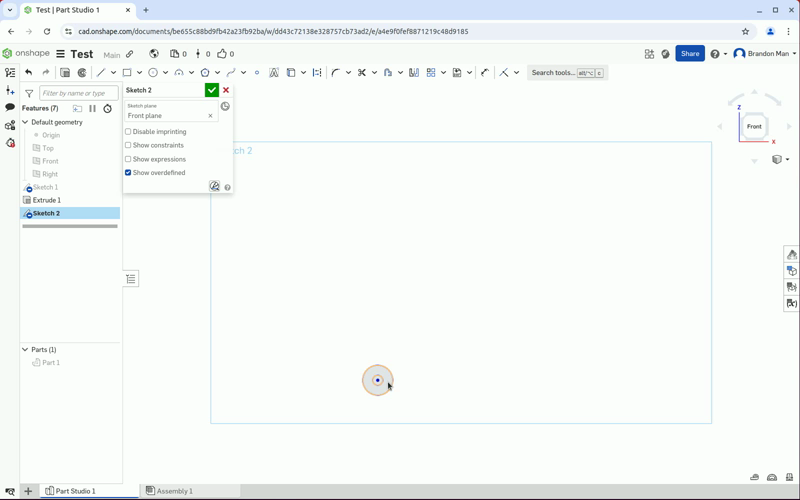
scroll(6)
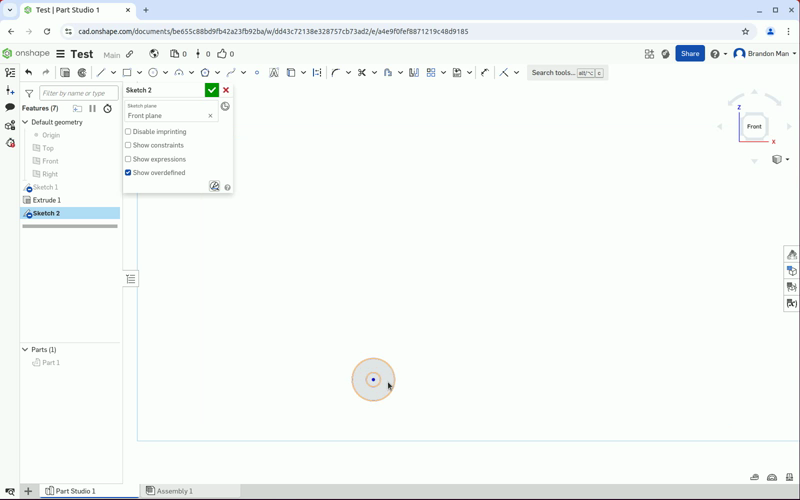
scroll(6)
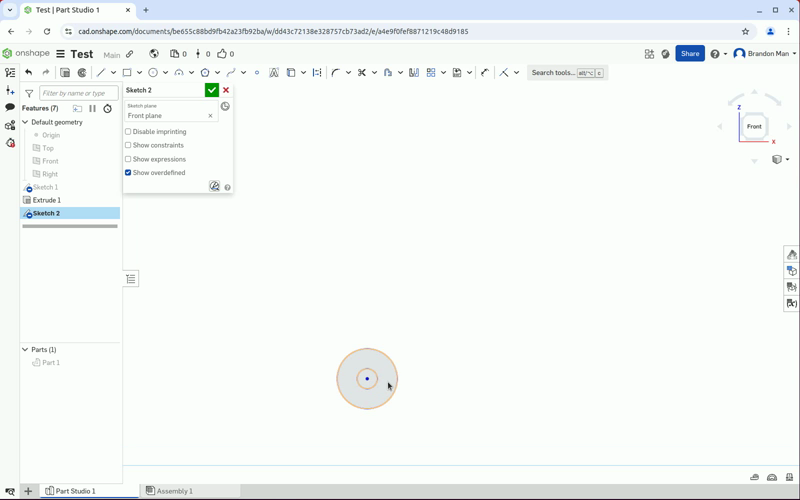
scroll(6)
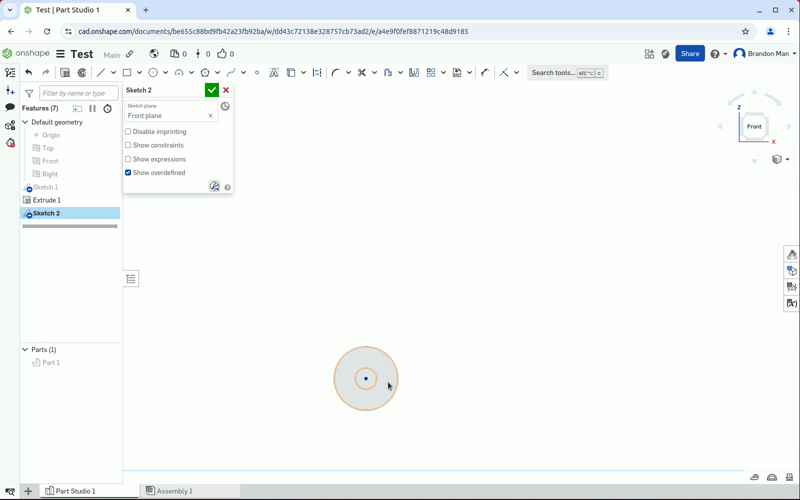
scroll(6)
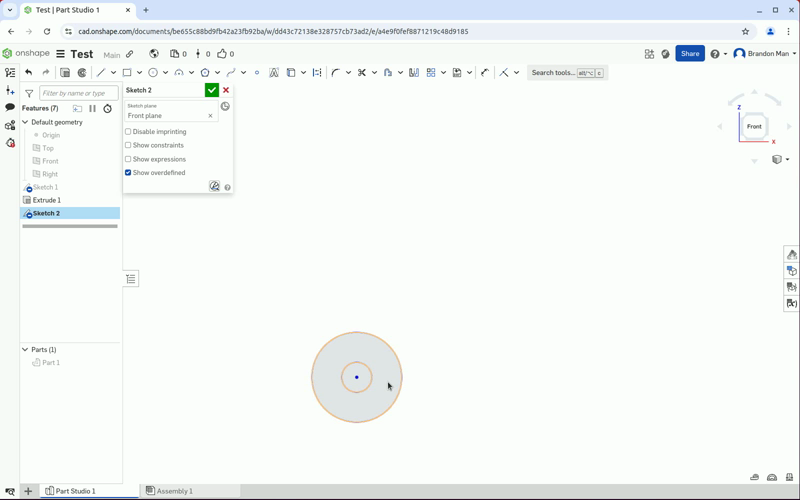
scroll(6)
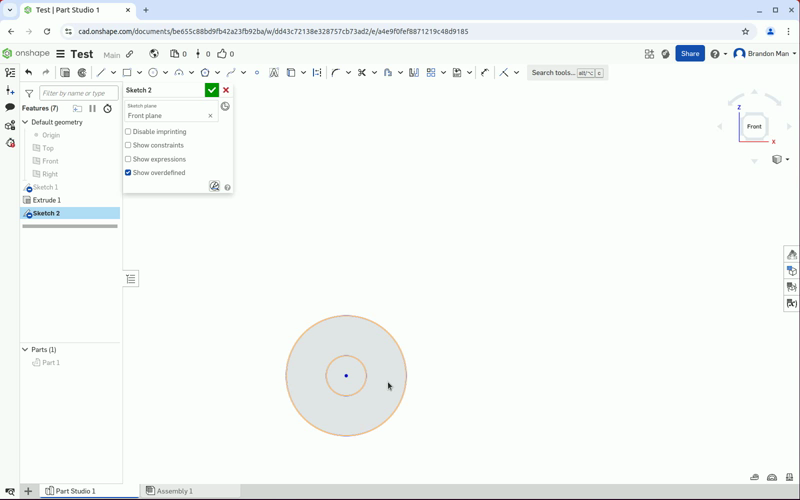
scroll(6)
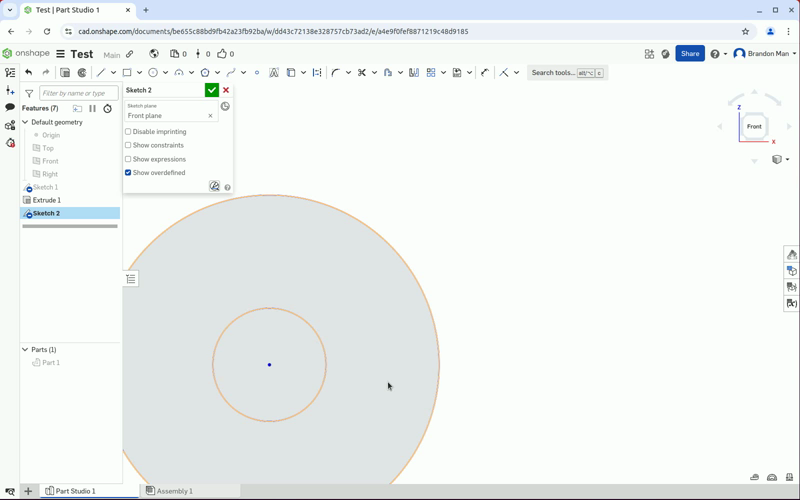
click(388, 381)
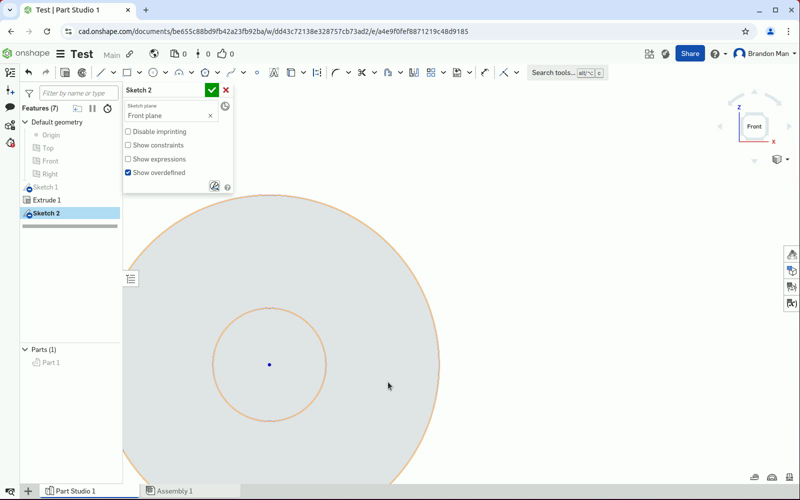
scroll(-6)
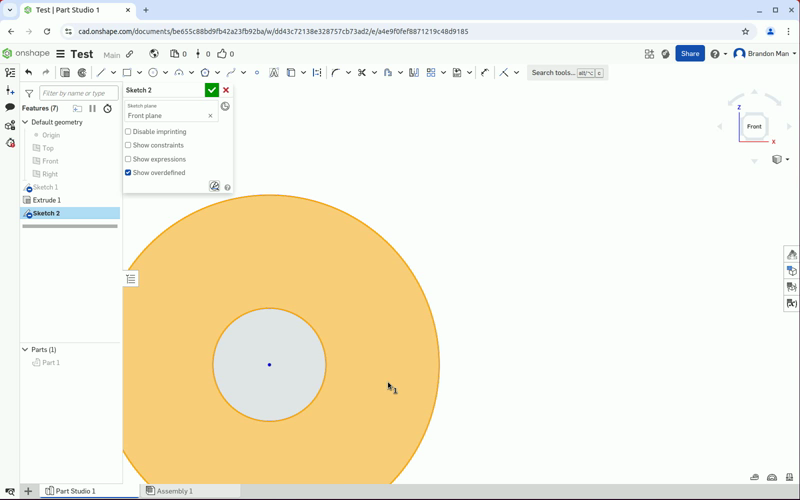
scroll(-6)
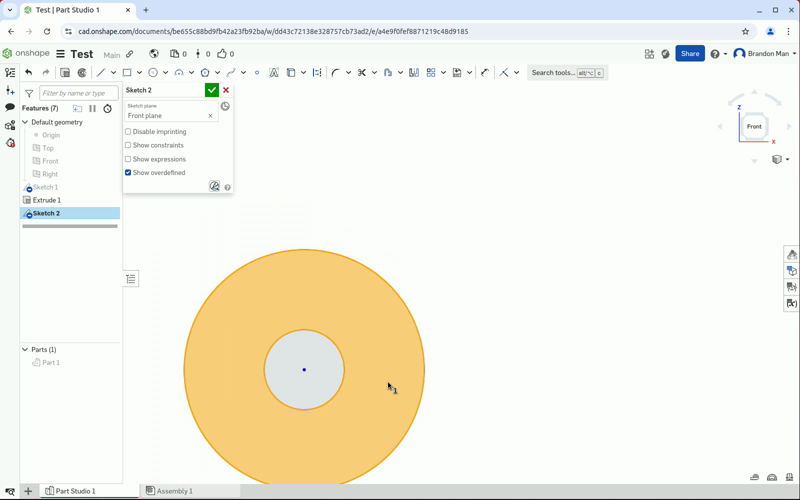
scroll(-6)
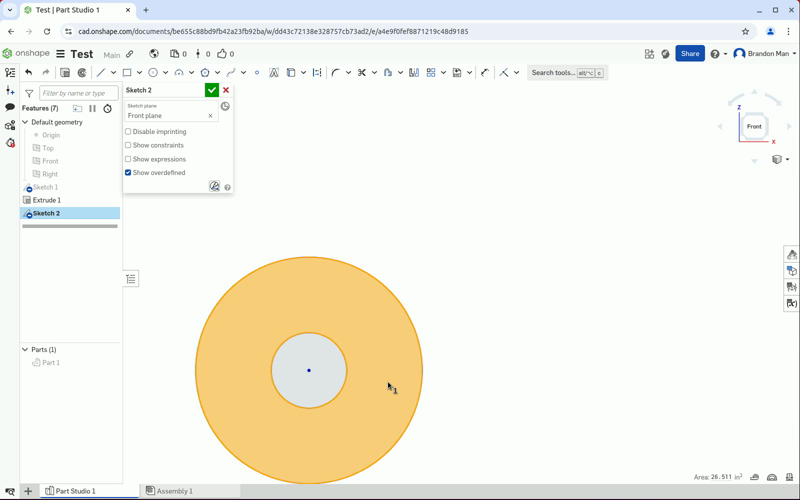
scroll(-6)
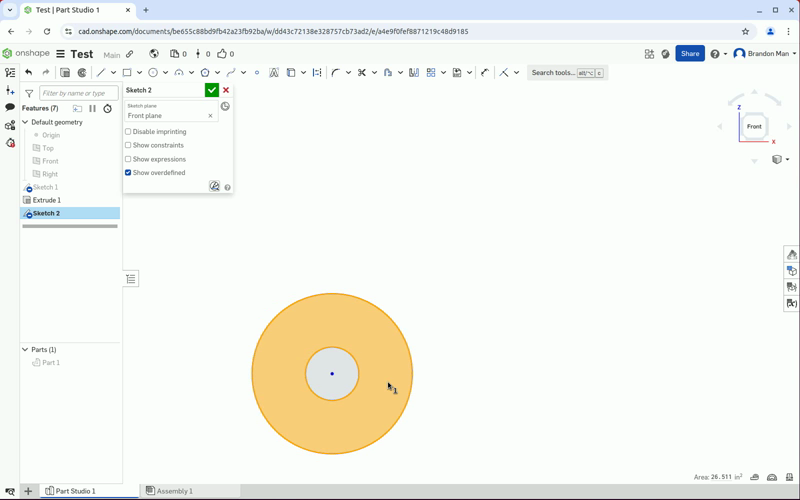
scroll(-6)
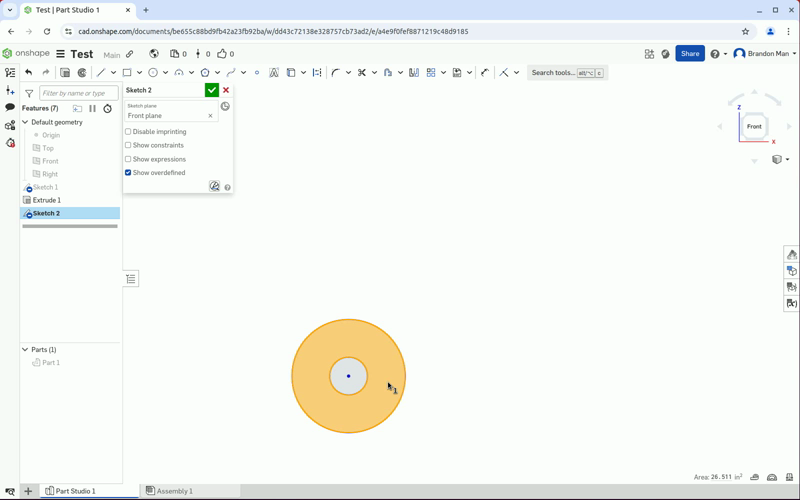
scroll(-6)
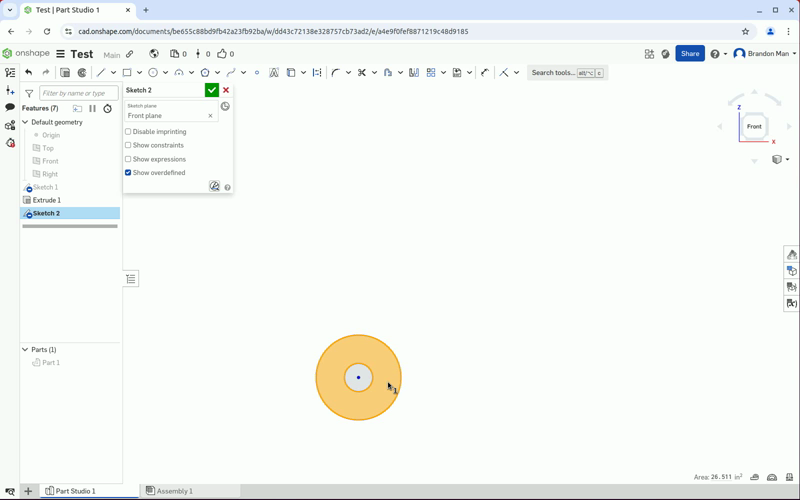
scroll(-6)
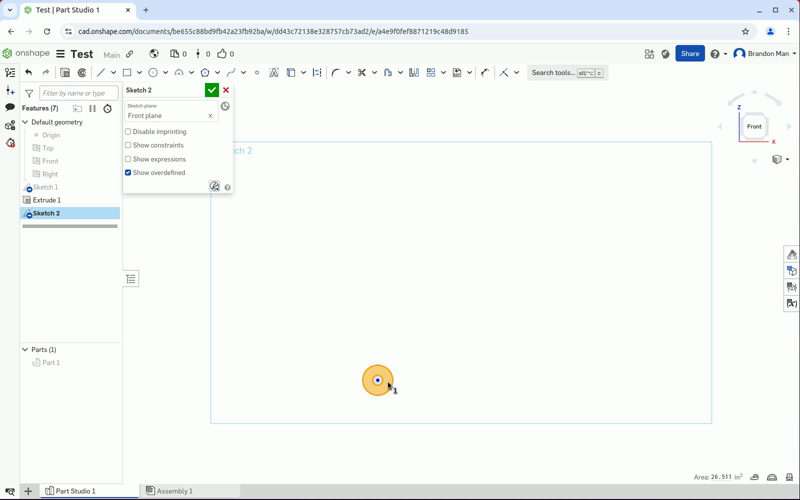
mouse_move(73, 352)
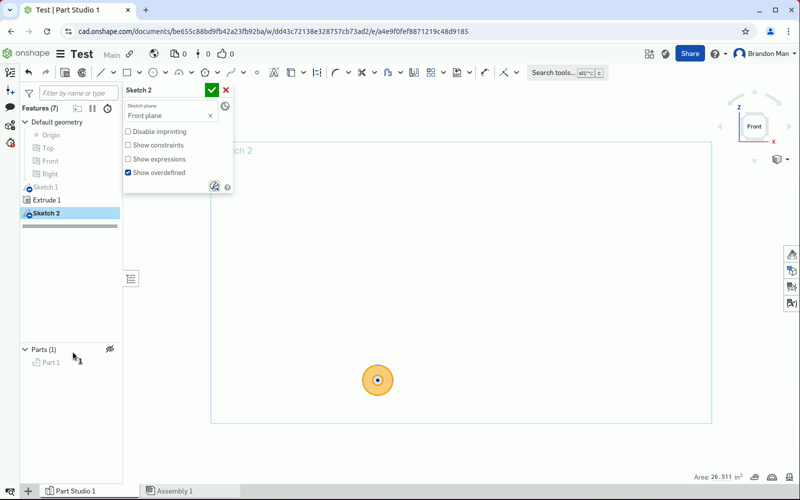
key(shift+y)
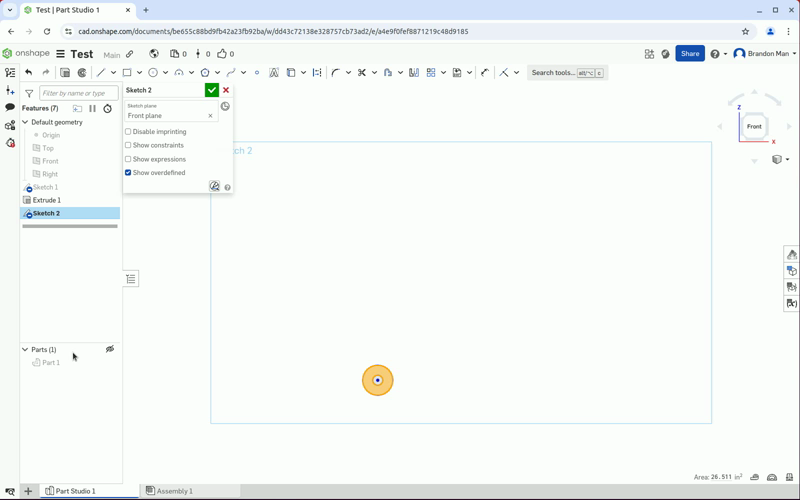
key(shift+e)
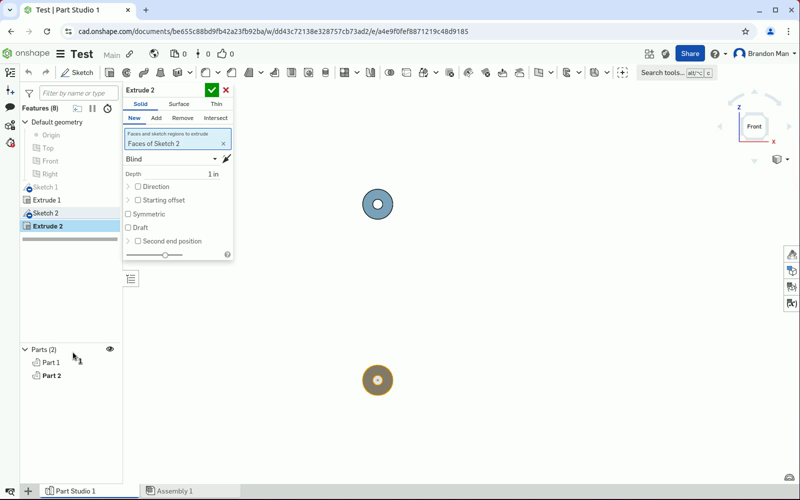
mouse_move(143, 106)
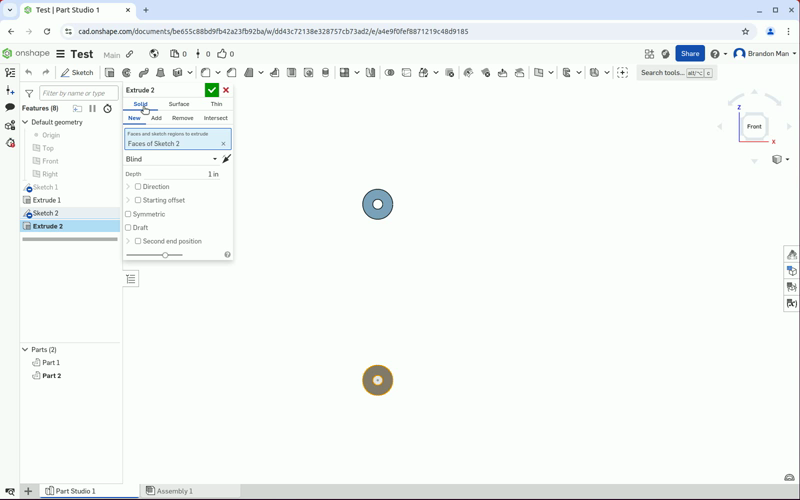
click(143, 106)
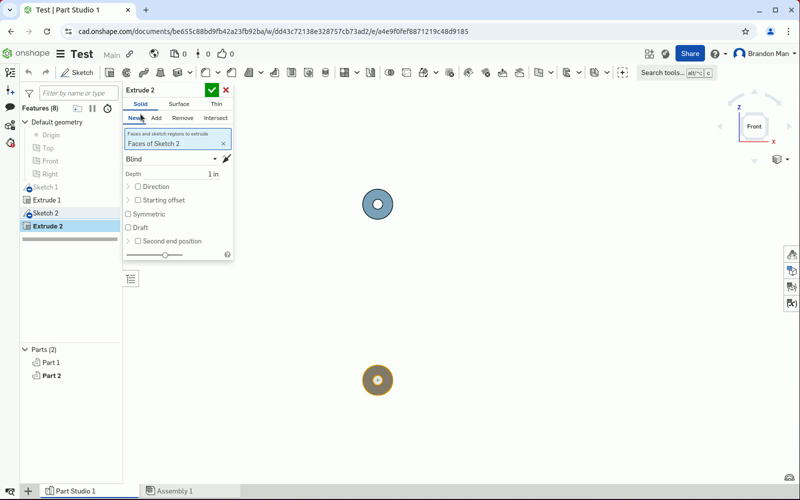
mouse_move(137, 120)
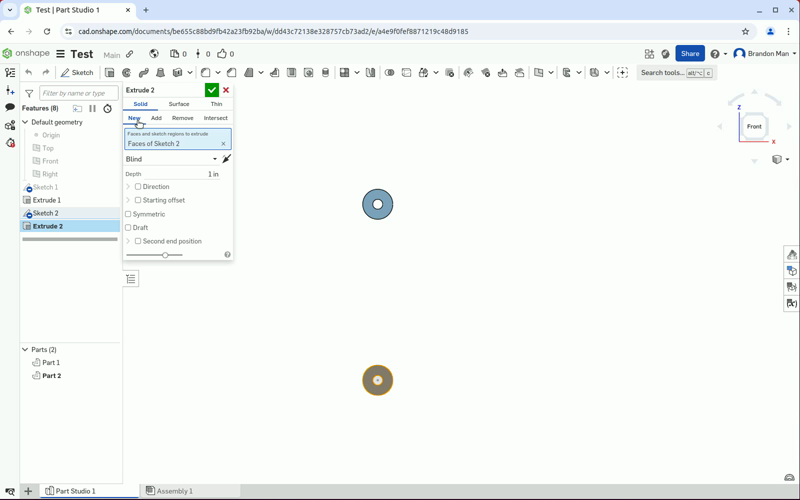
click(137, 120)
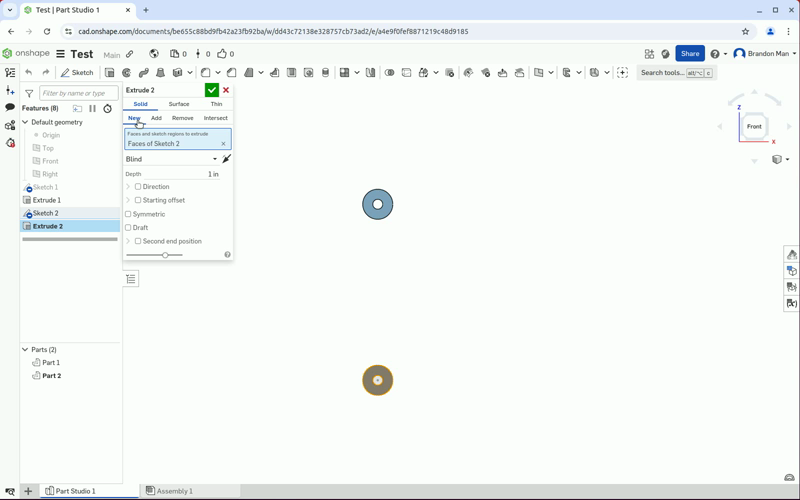
key(tab, 4)
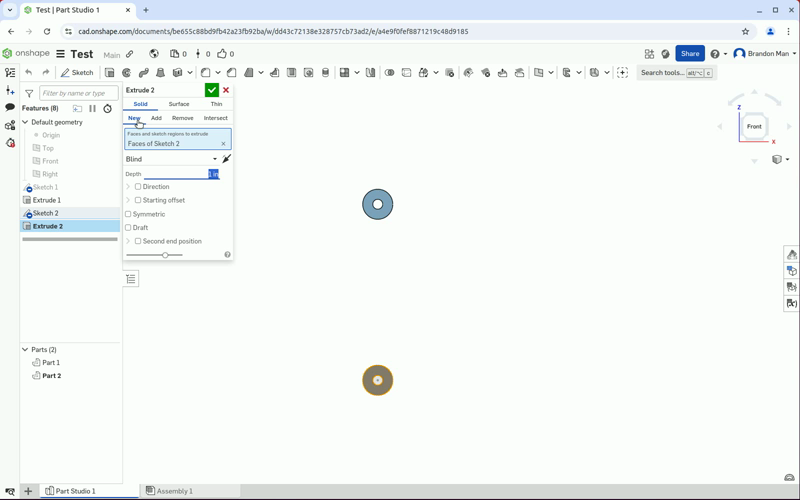
text(0.963)
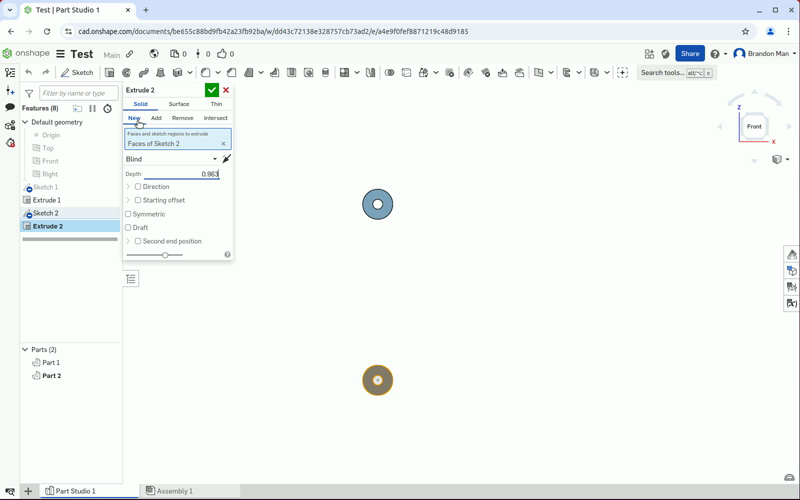
key(enter)
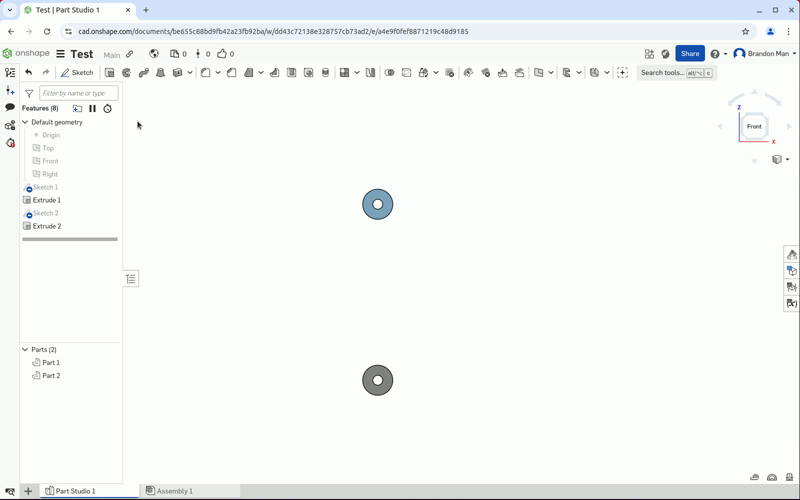
key(shift+h)
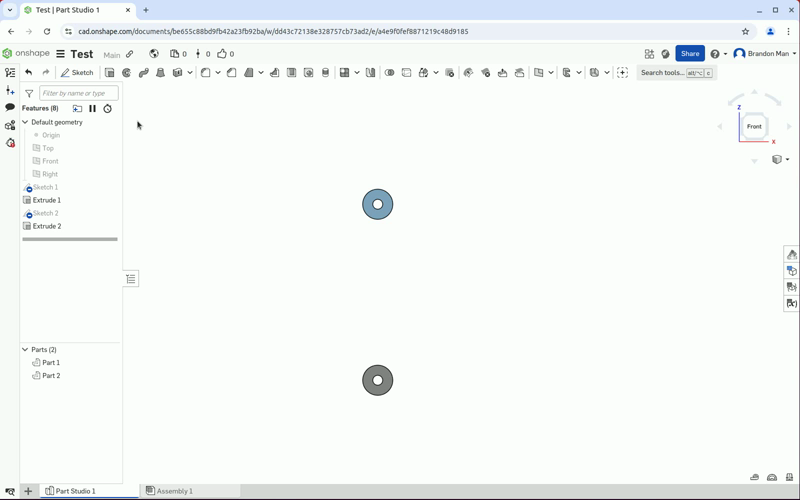
key(shift+h)
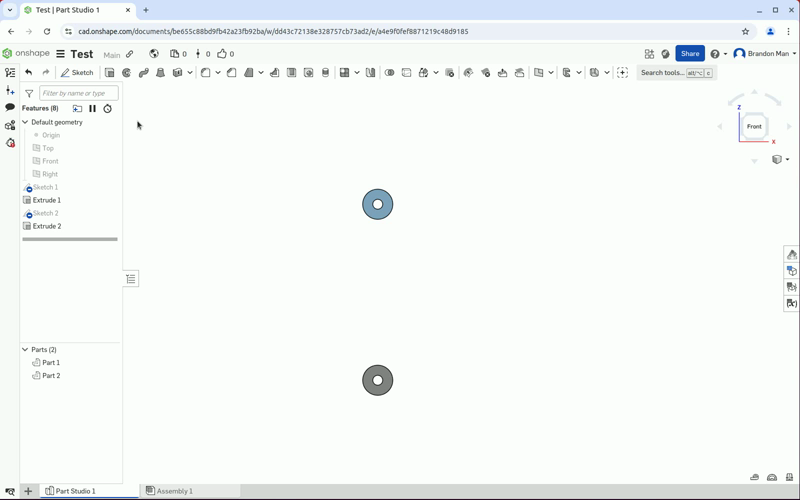
mouse_move(73, 189)
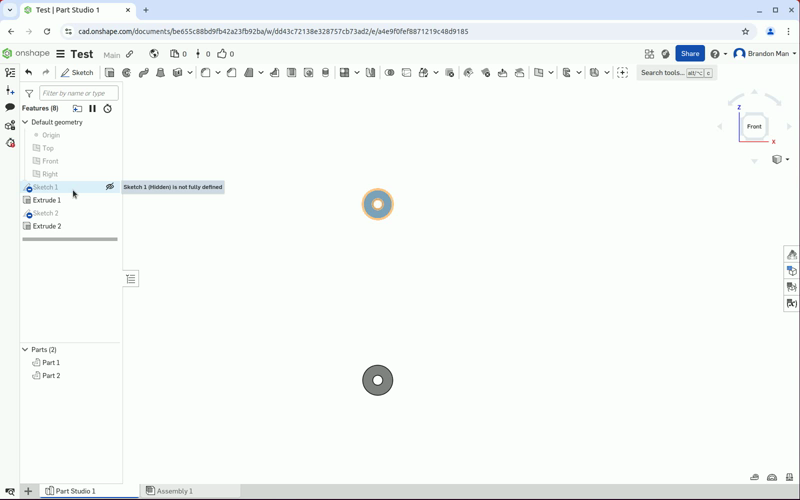
click(73, 189)
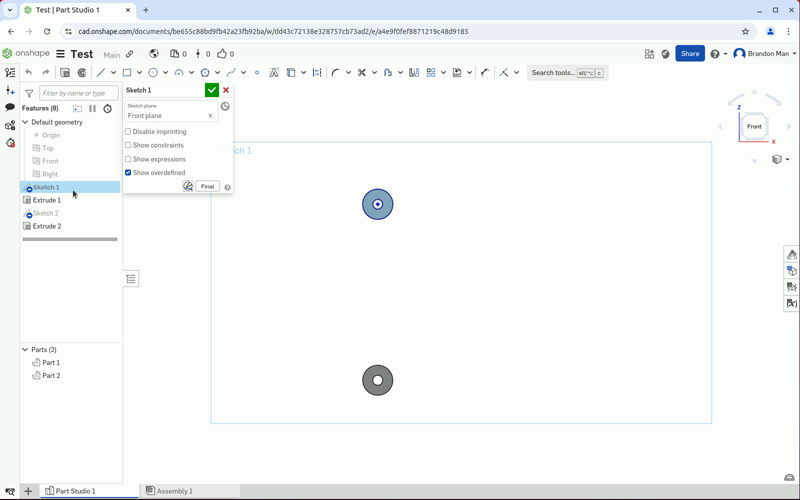
mouse_move(229, 92)
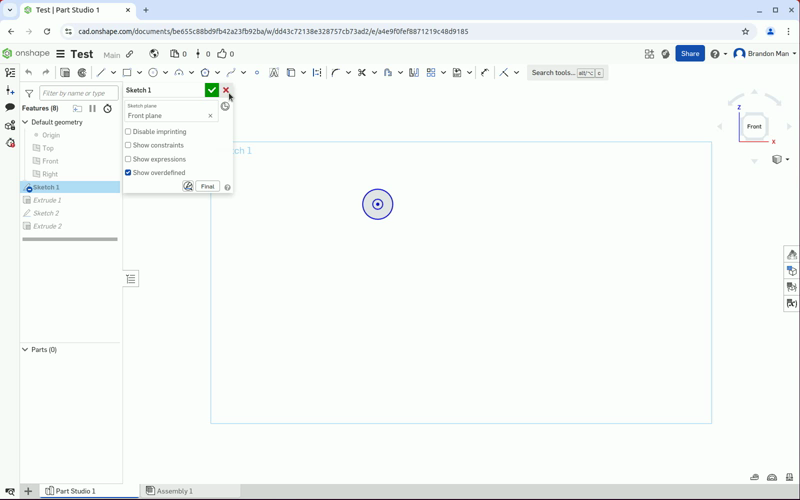
click(229, 92)
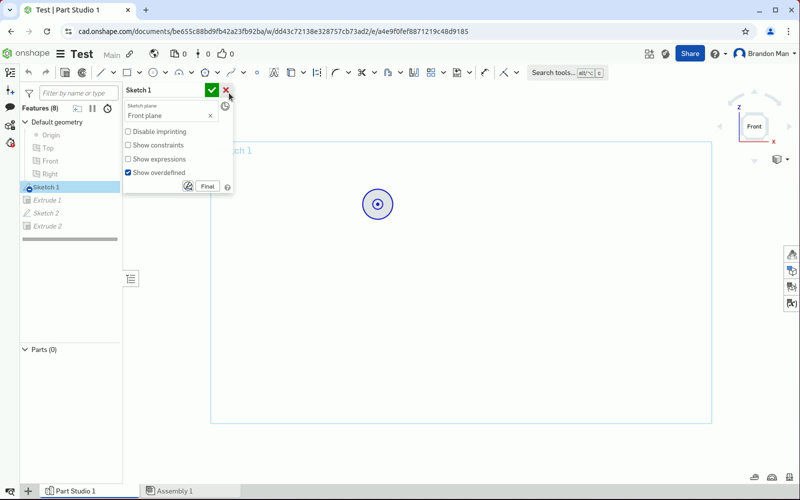
key(shift+s)
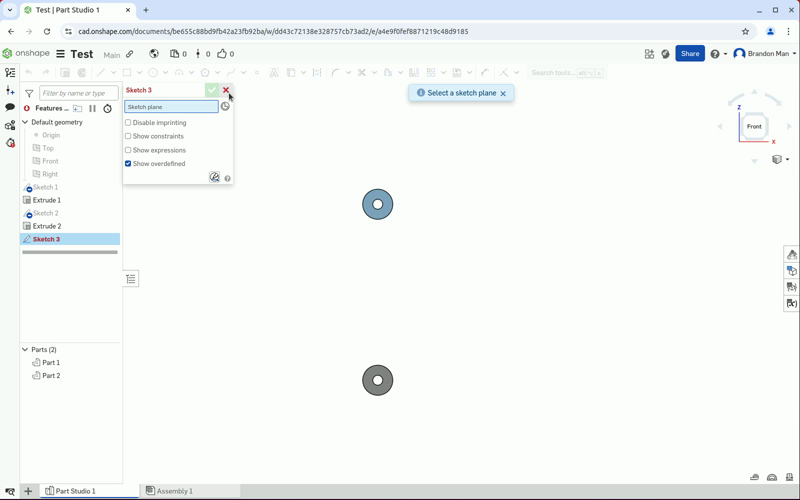
mouse_move(73, 163)
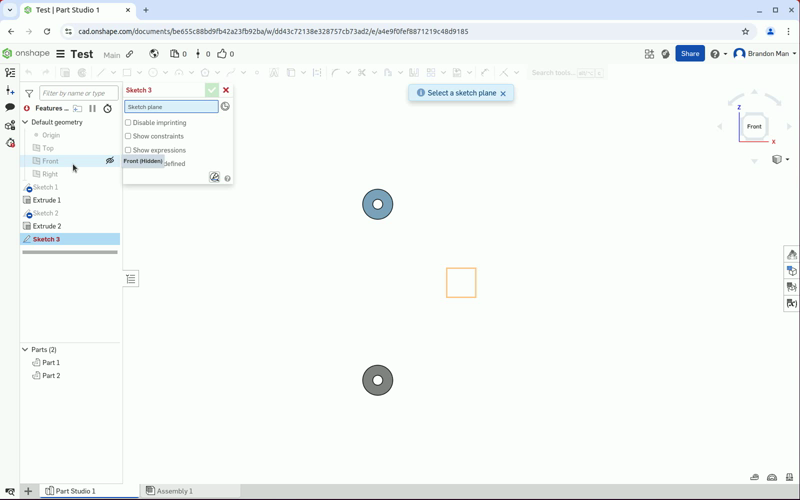
click(73, 163)
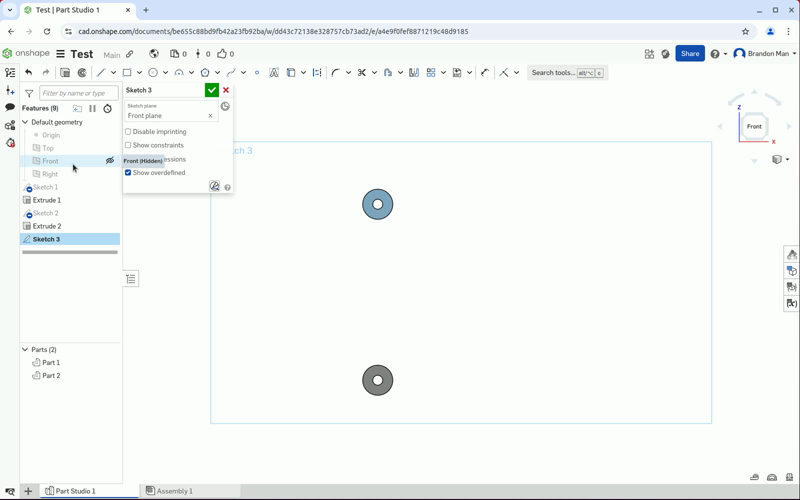
mouse_move(73, 352)
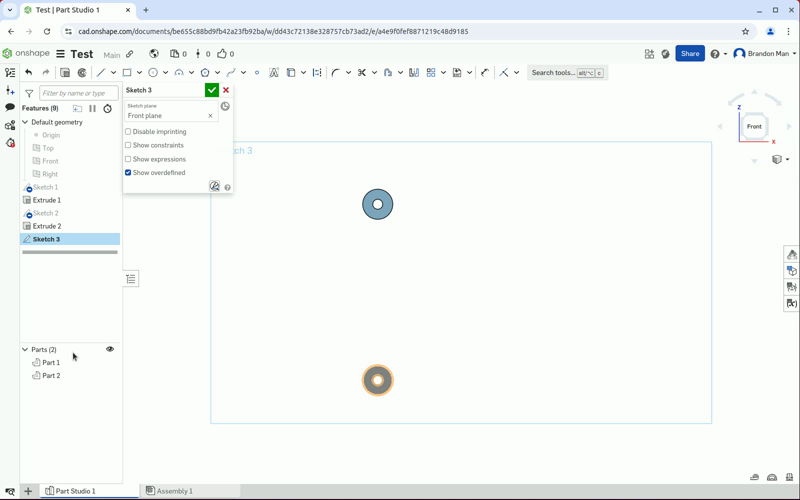
key(y)
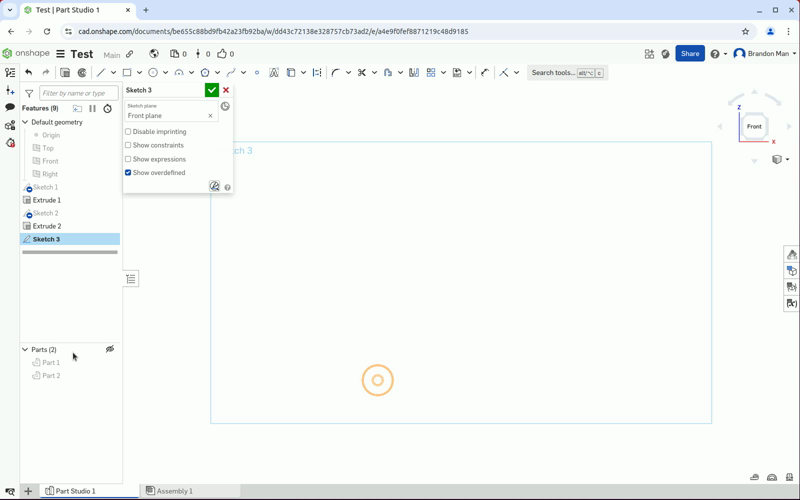
key(c)
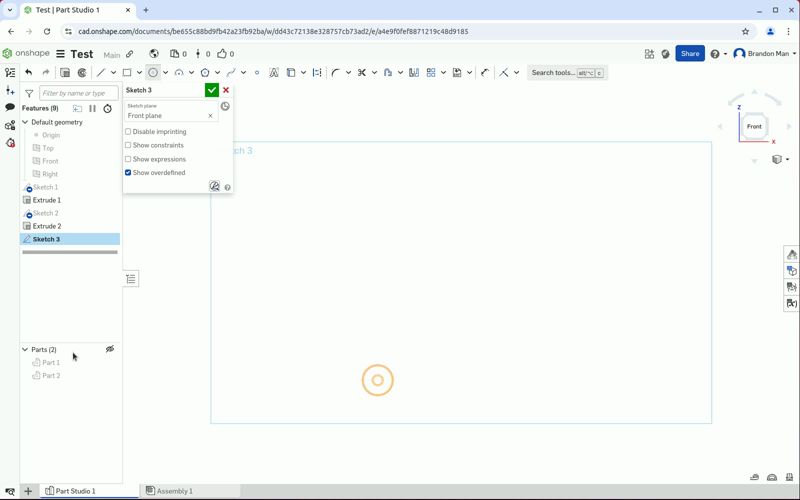
key_down(shift)
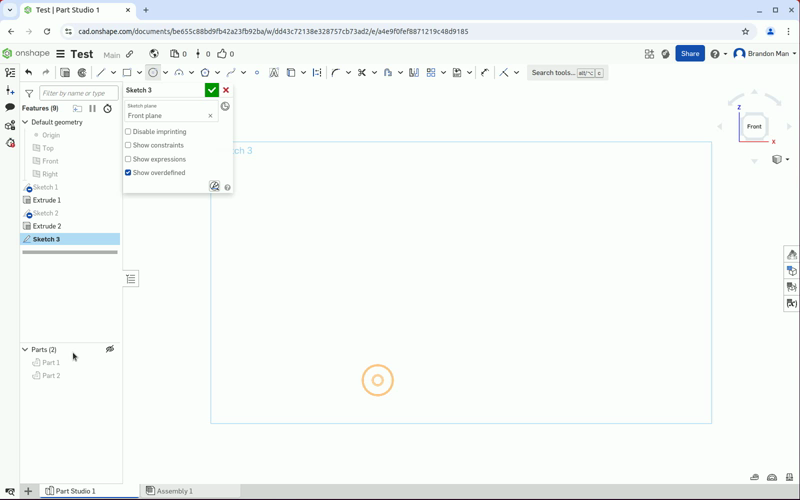
mouse_move(446, 380)
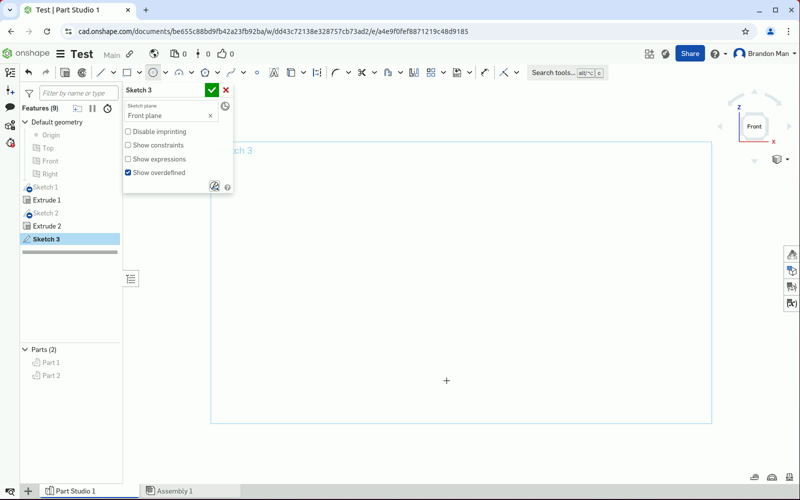
click(446, 380)
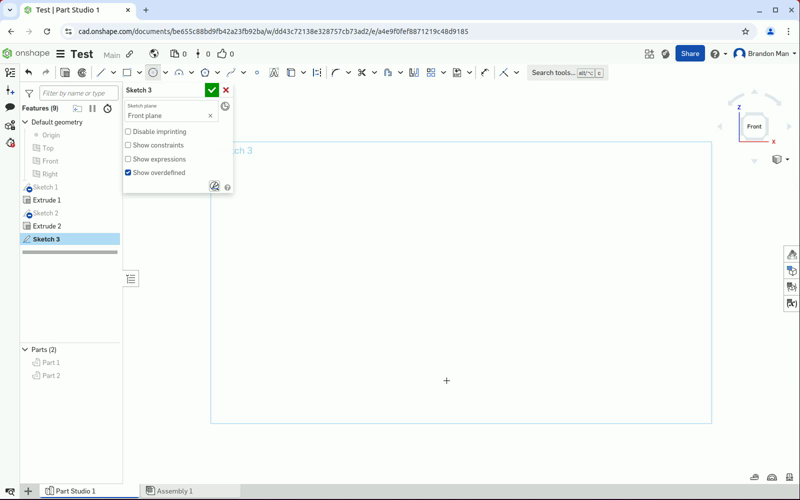
key_up(shift)
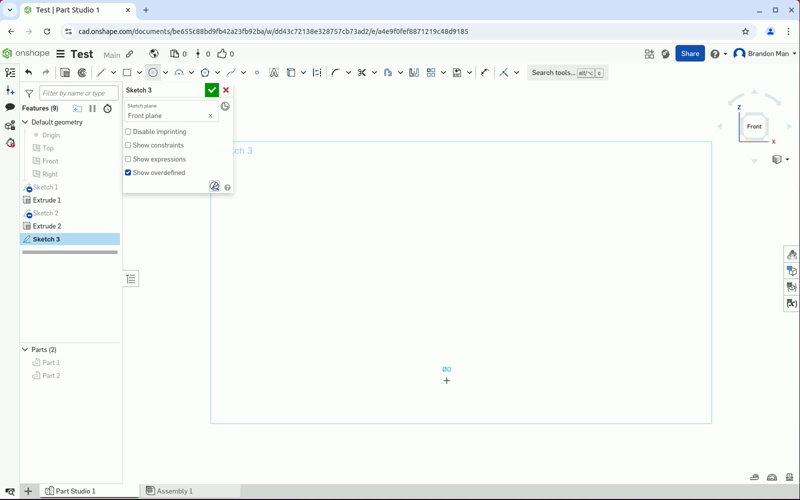
mouse_move(459, 380)
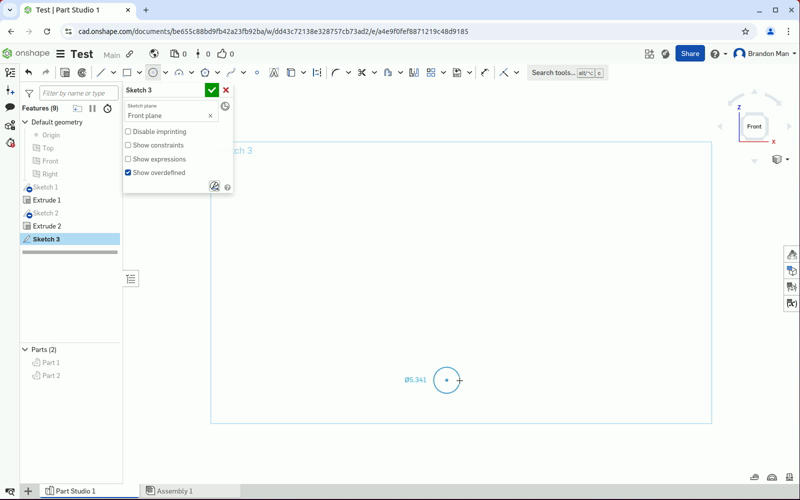
click(459, 380)
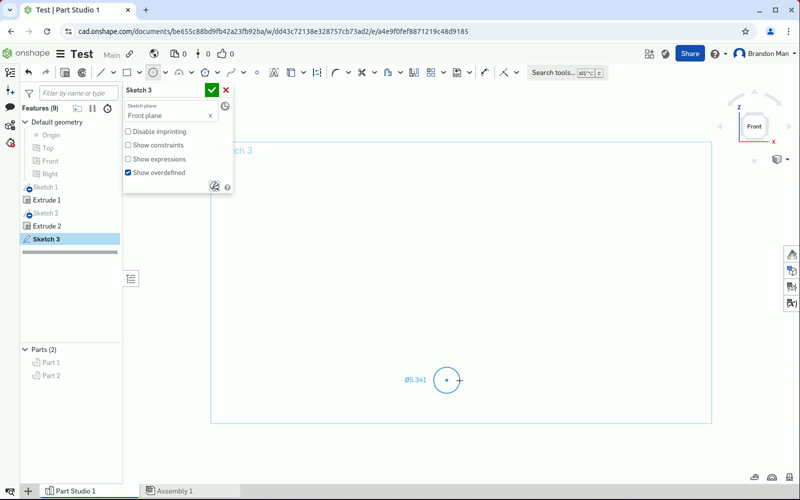
key(esc)
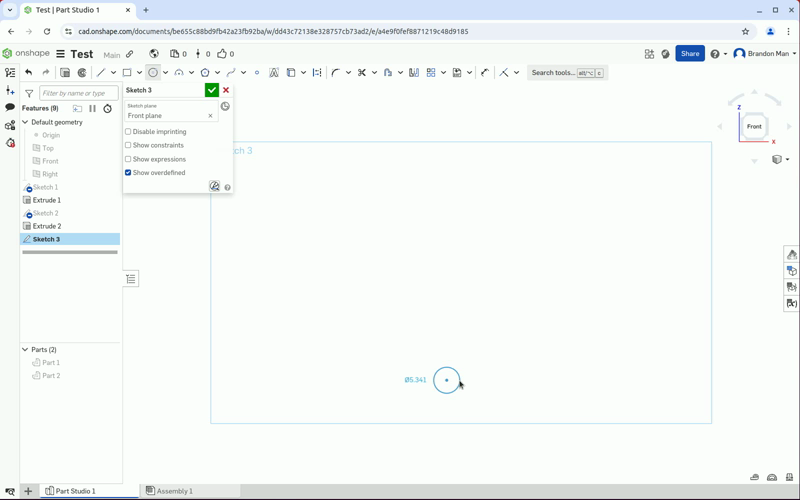
key(c)
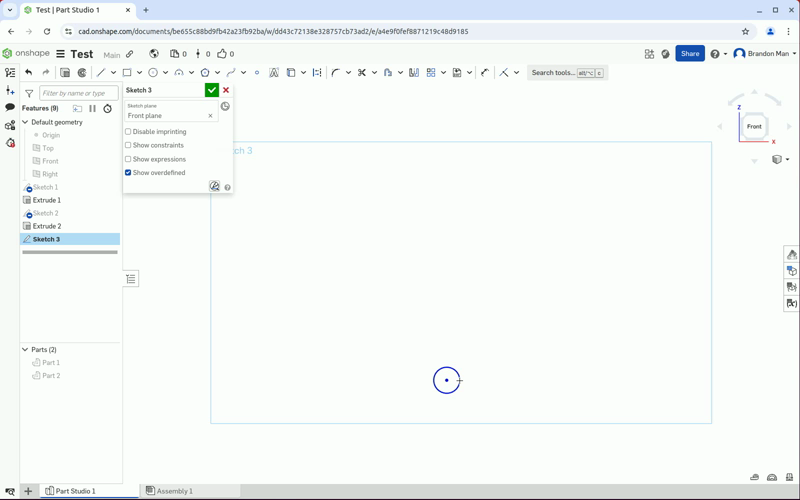
key_down(shift)
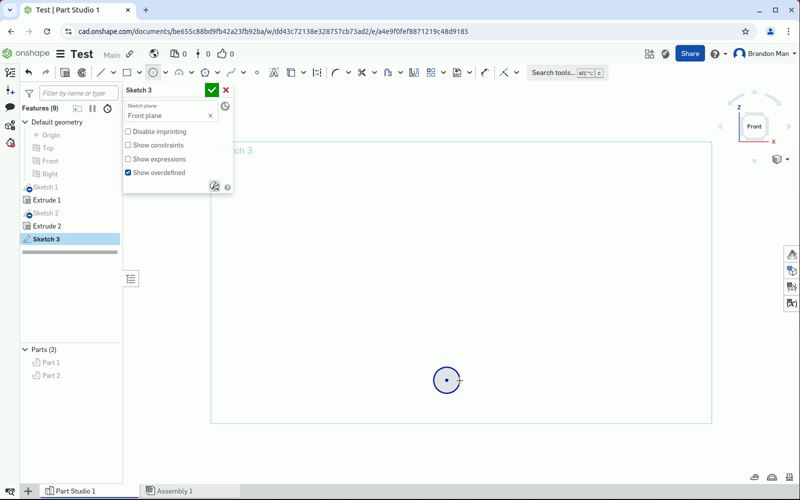
mouse_move(446, 380)
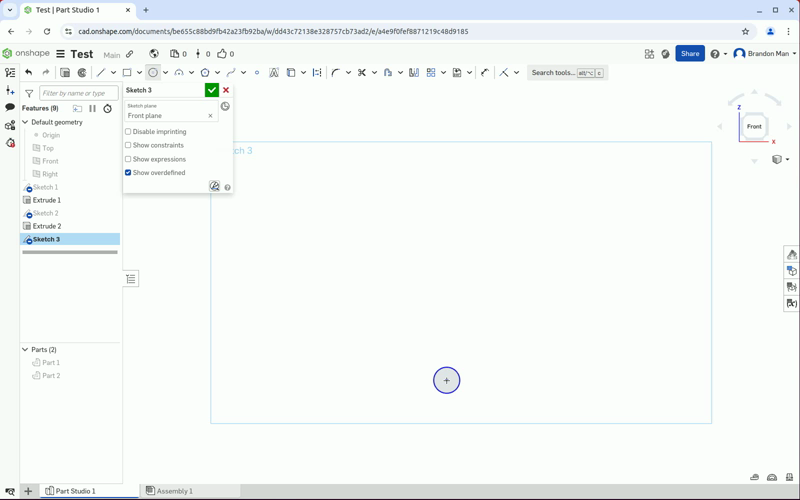
click(446, 380)
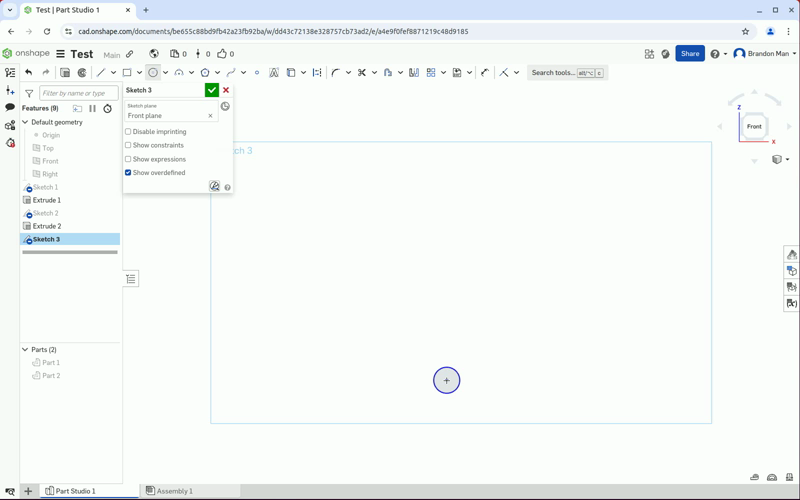
key_up(shift)
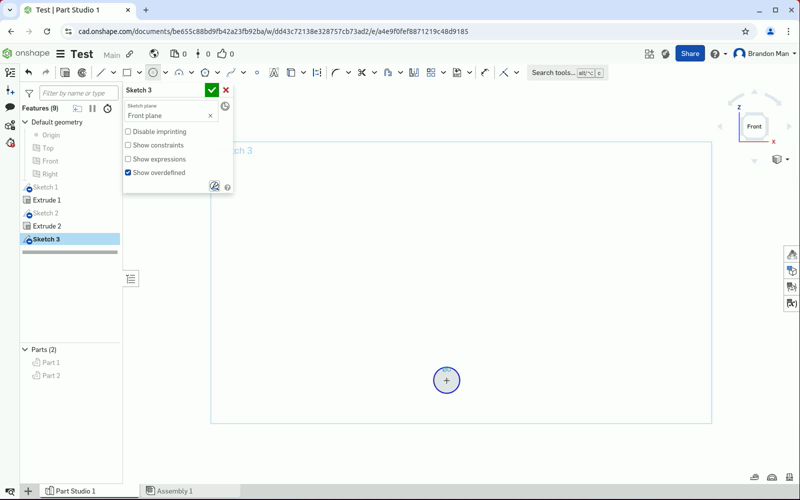
mouse_move(451, 380)
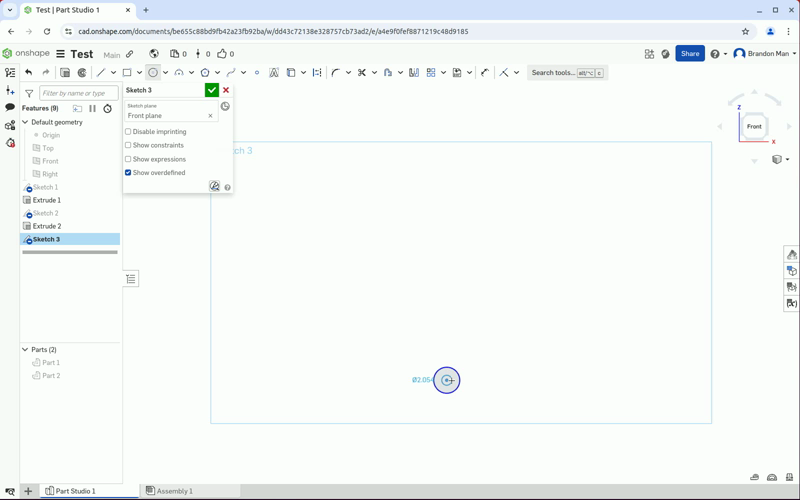
click(451, 380)
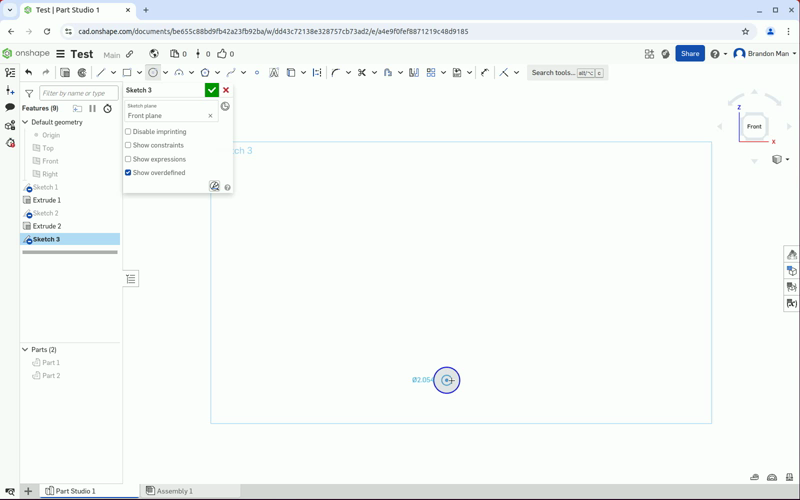
key(esc)
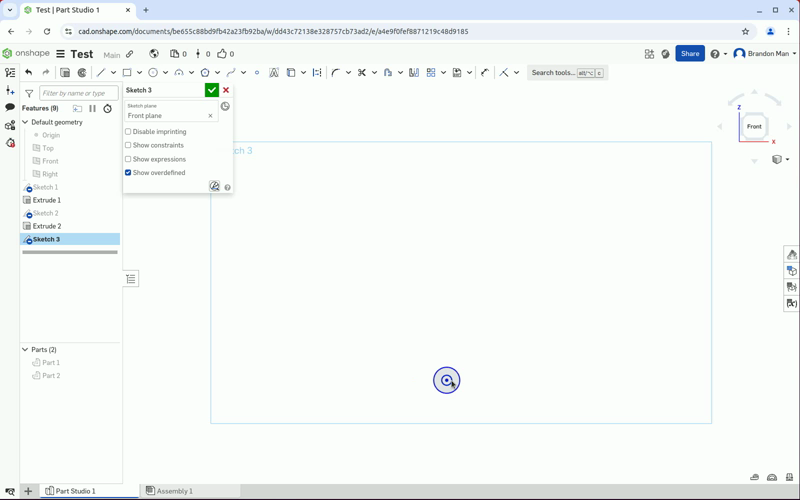
mouse_move(454, 369)
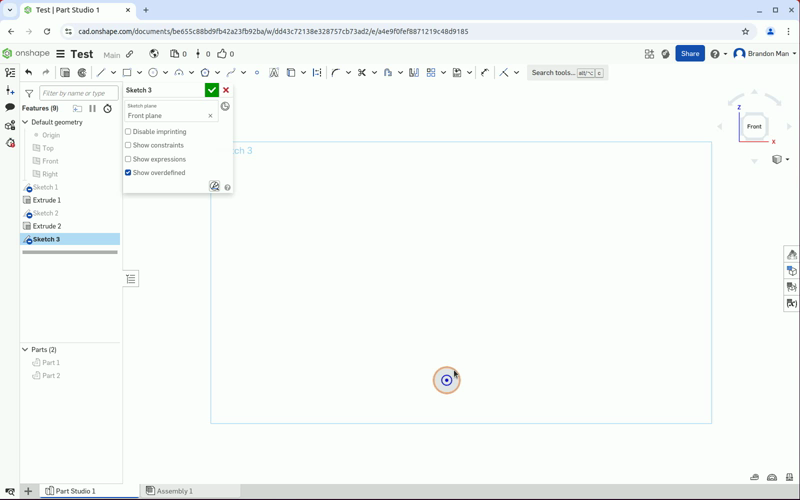
scroll(6)
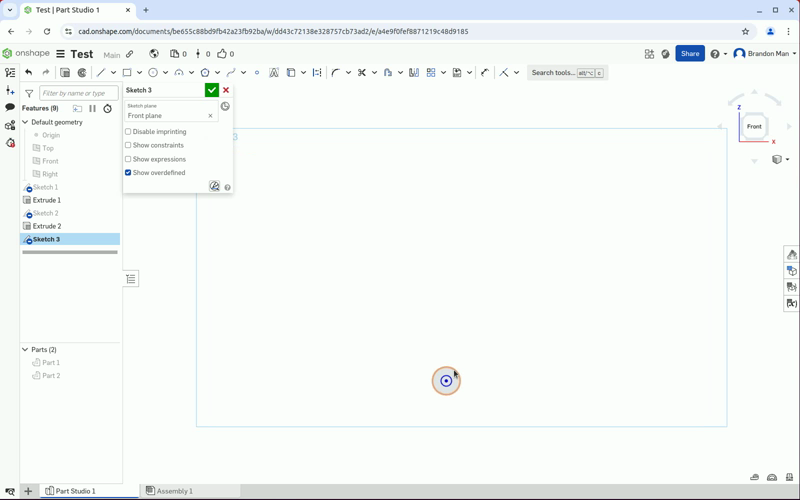
scroll(6)
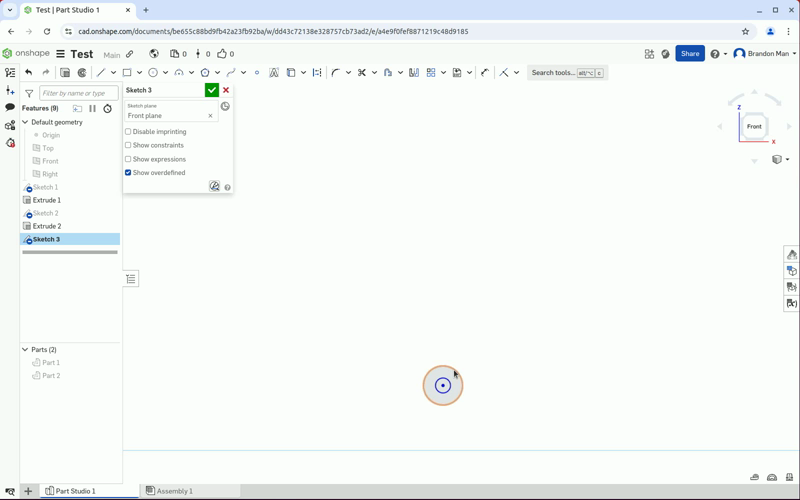
scroll(6)
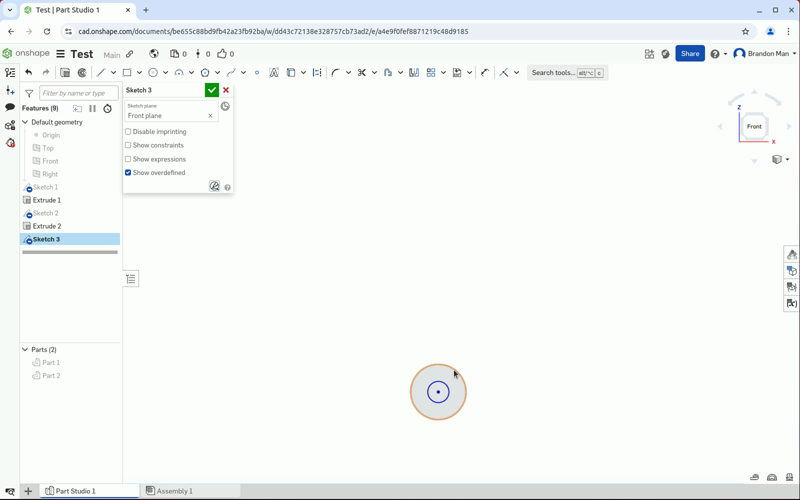
scroll(6)
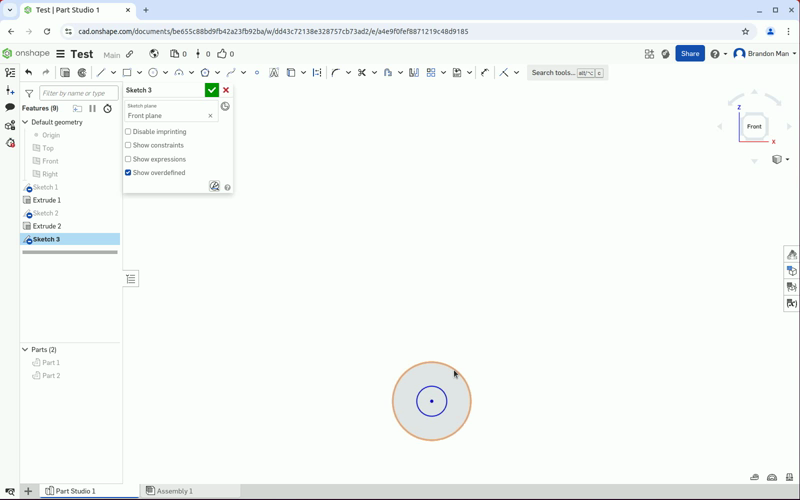
scroll(6)
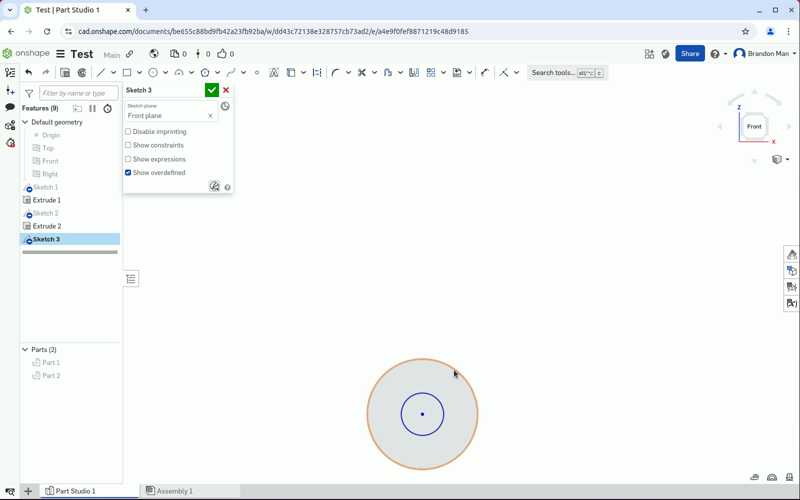
scroll(6)
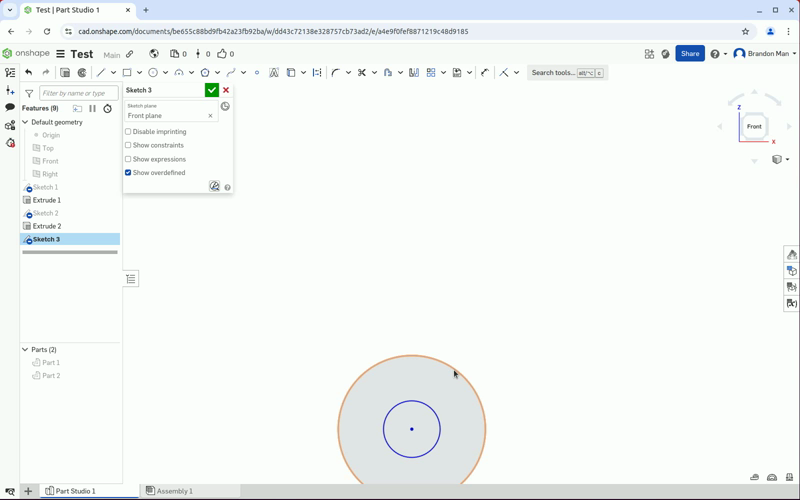
scroll(6)
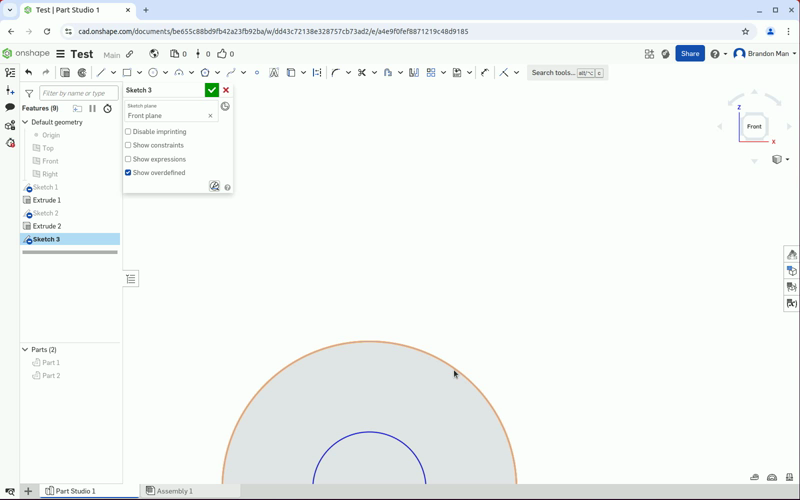
click(454, 369)
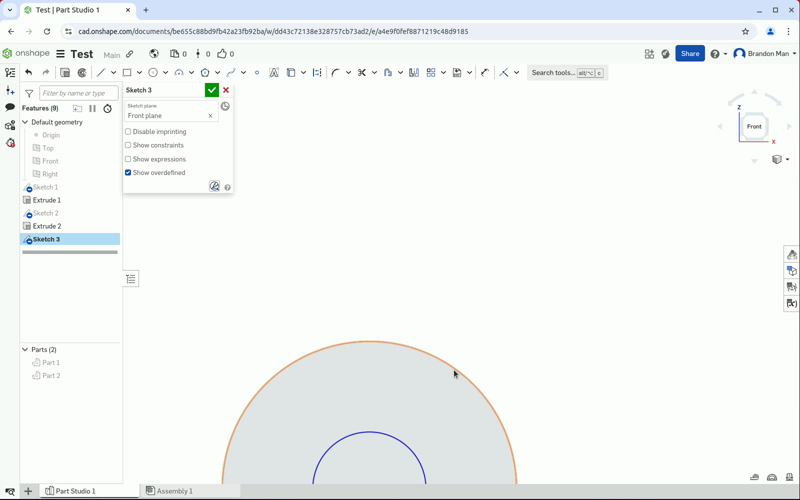
scroll(-6)
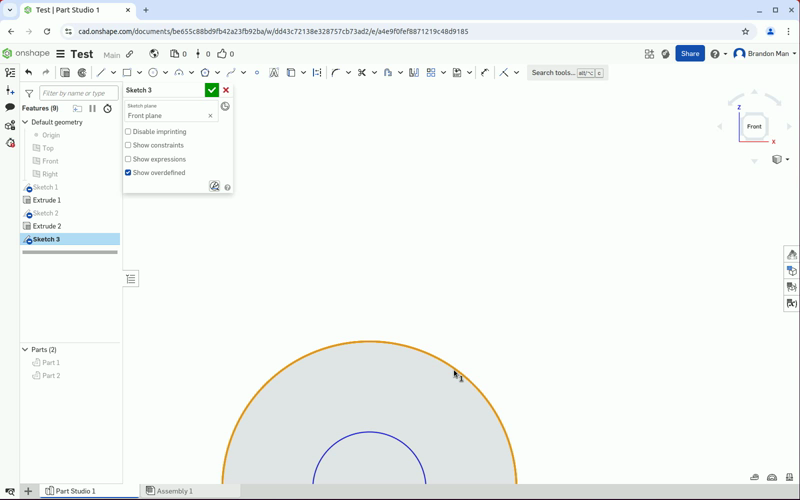
scroll(-6)
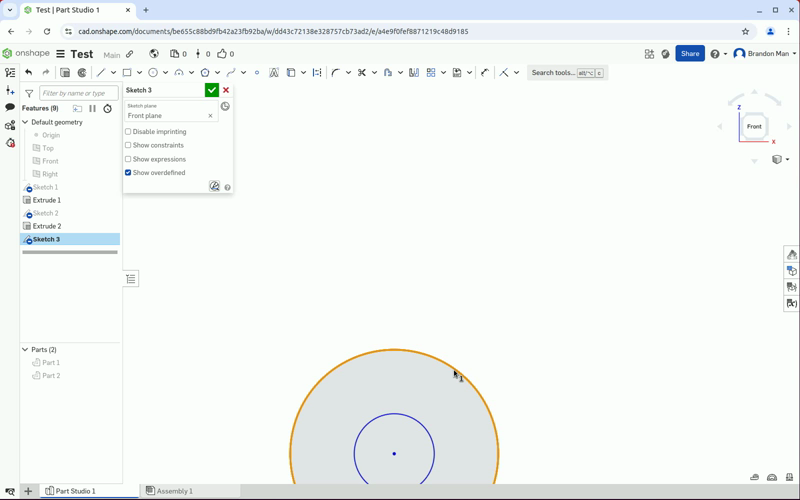
scroll(-6)
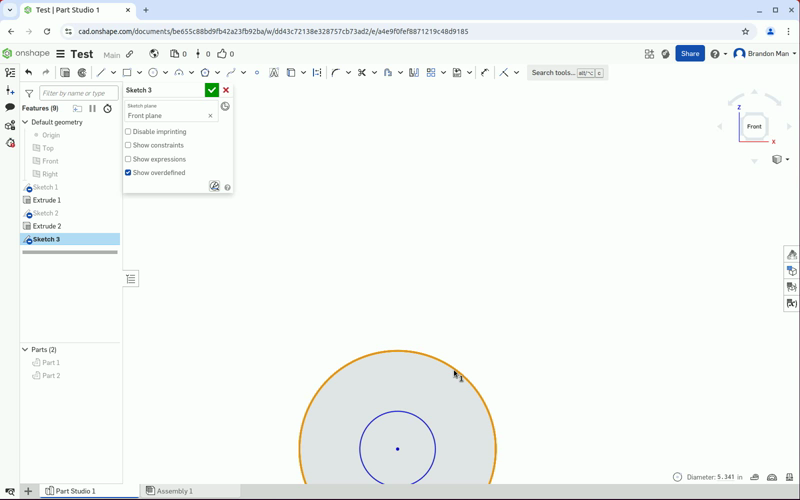
scroll(-6)
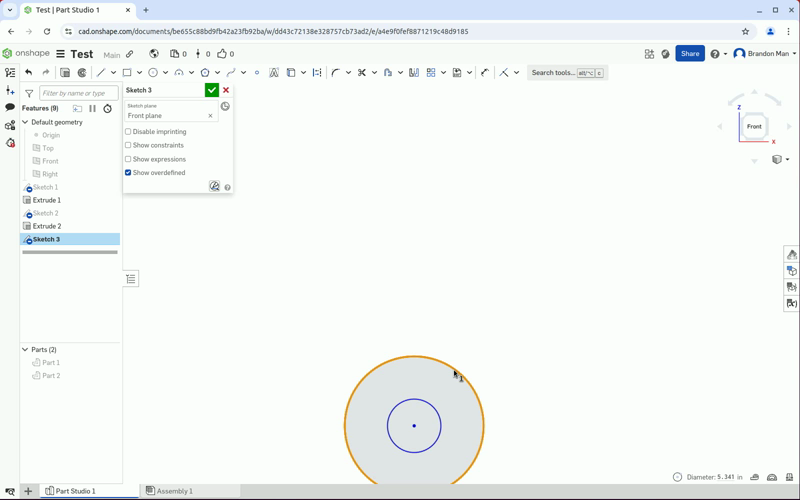
scroll(-6)
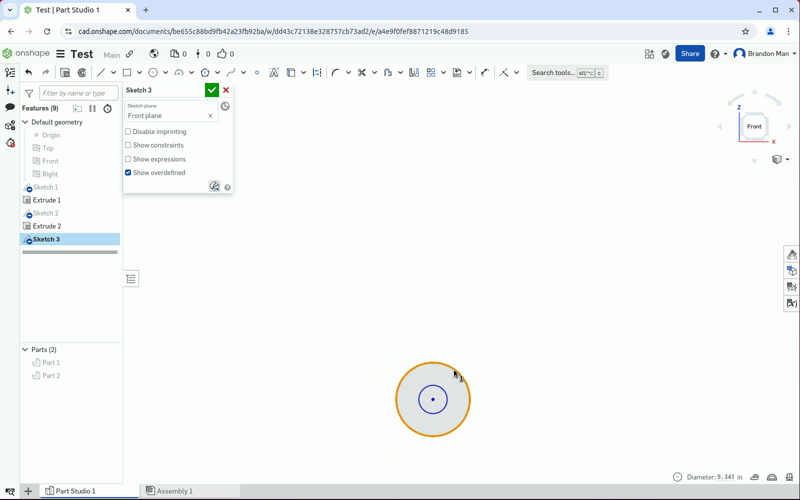
scroll(-6)
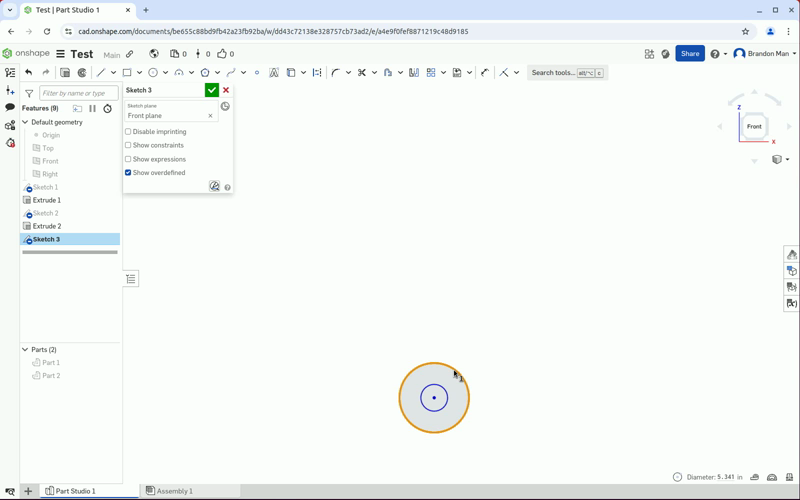
scroll(-6)
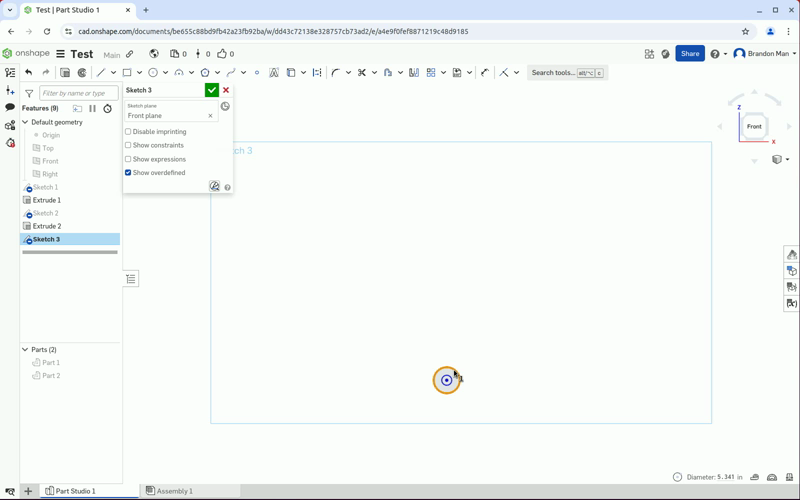
mouse_move(73, 352)
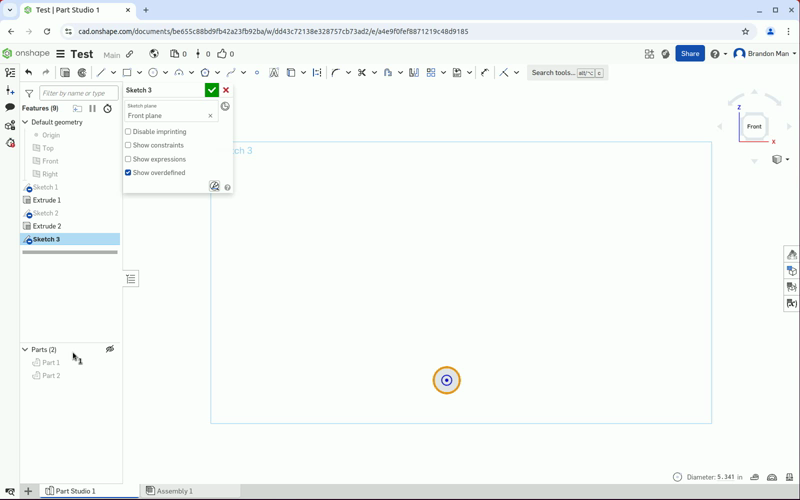
key(shift+y)
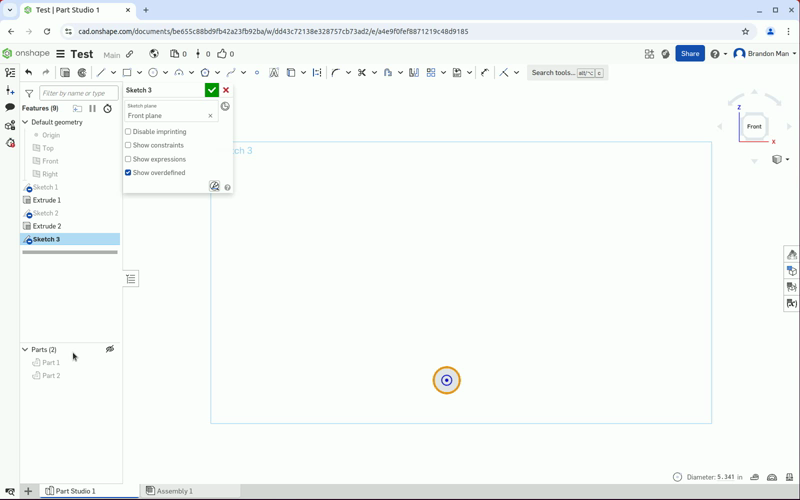
key(shift+e)
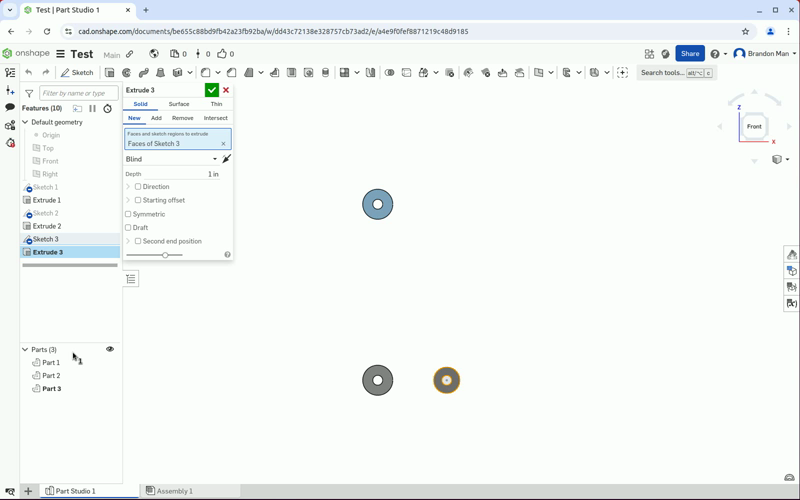
mouse_move(143, 106)
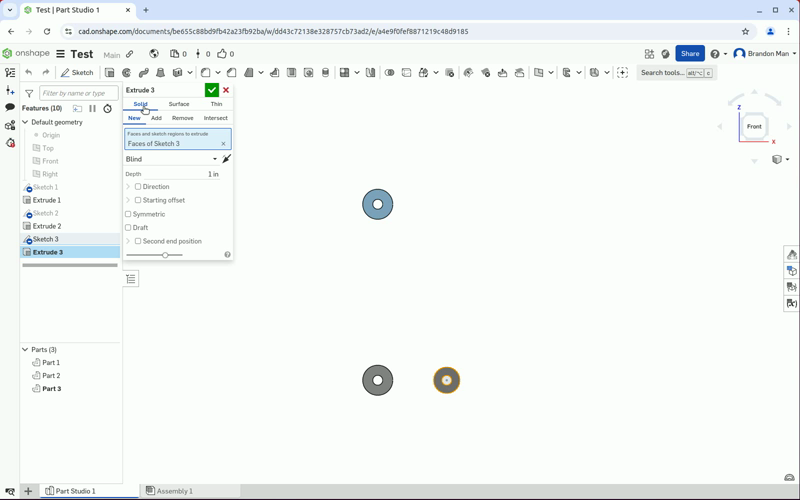
click(143, 106)
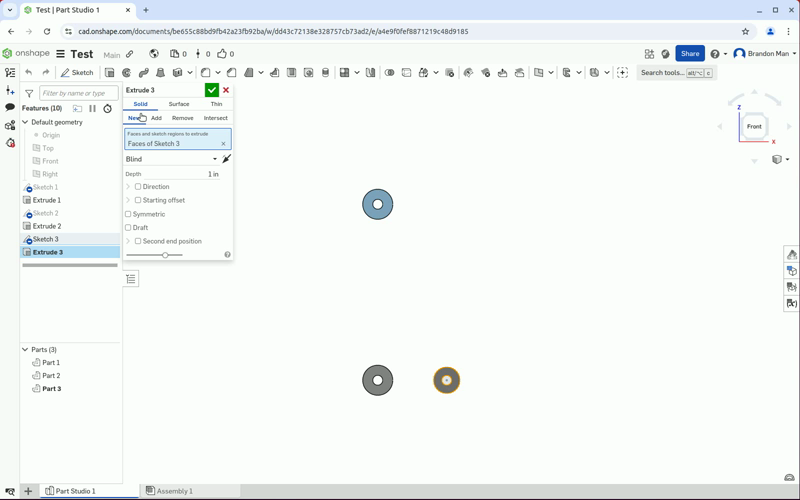
mouse_move(137, 120)
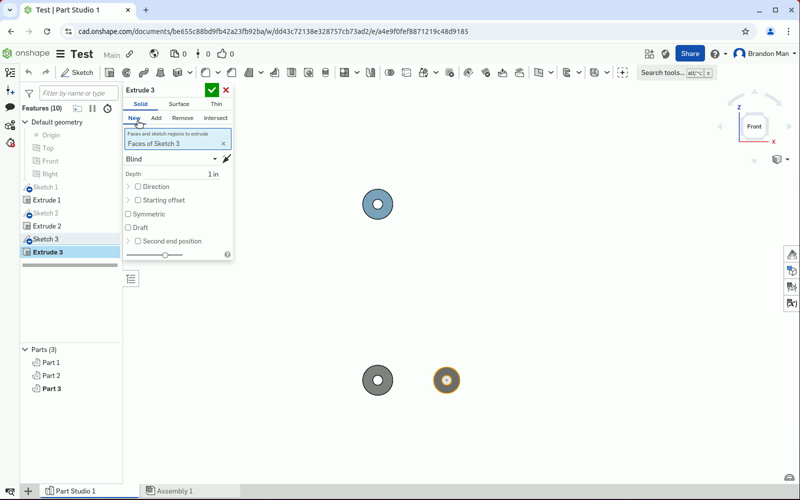
click(137, 120)
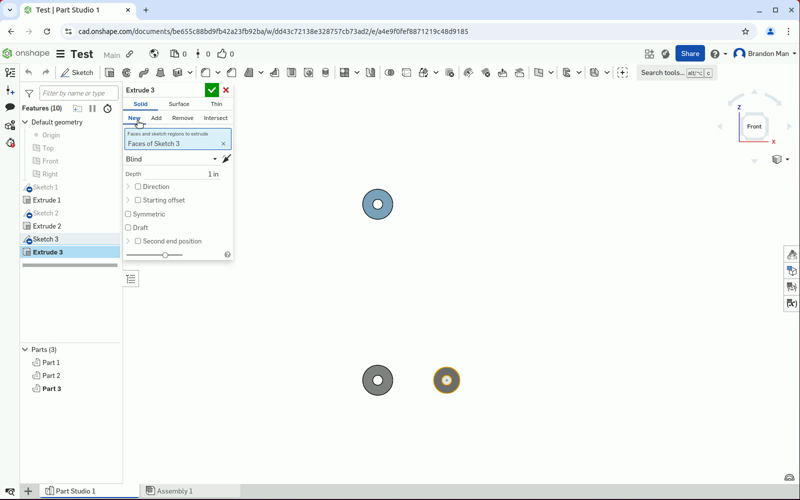
key(tab, 4)
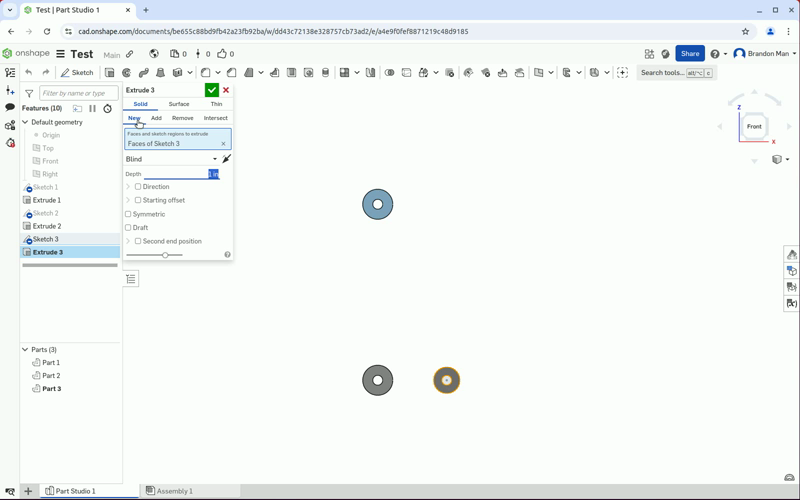
text(0.963)
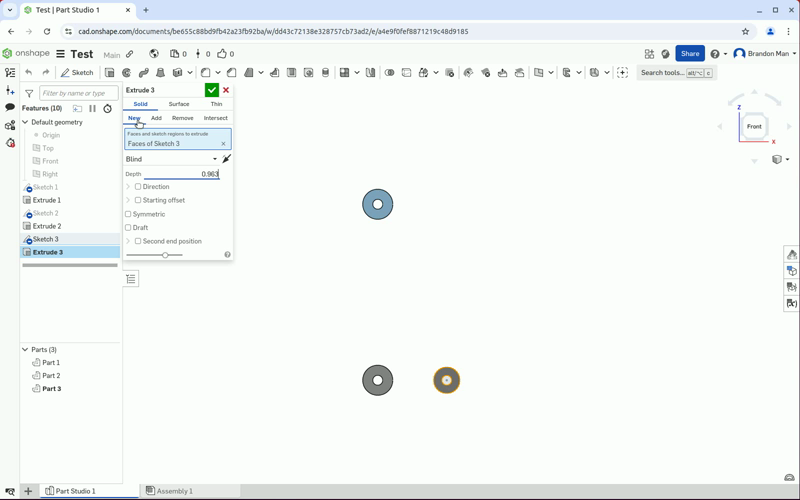
key(enter)
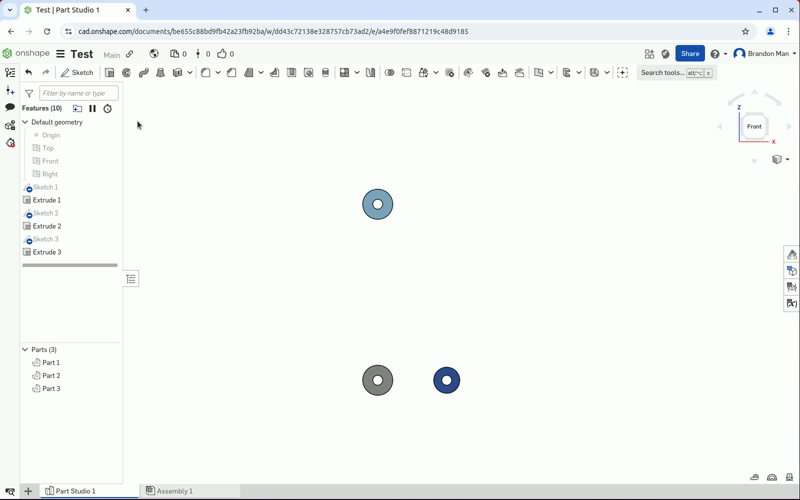
key(shift+h)
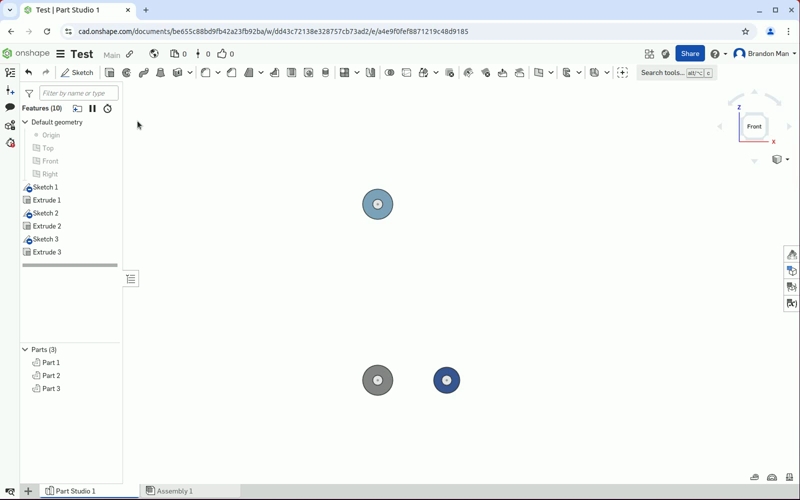
key(shift+h)
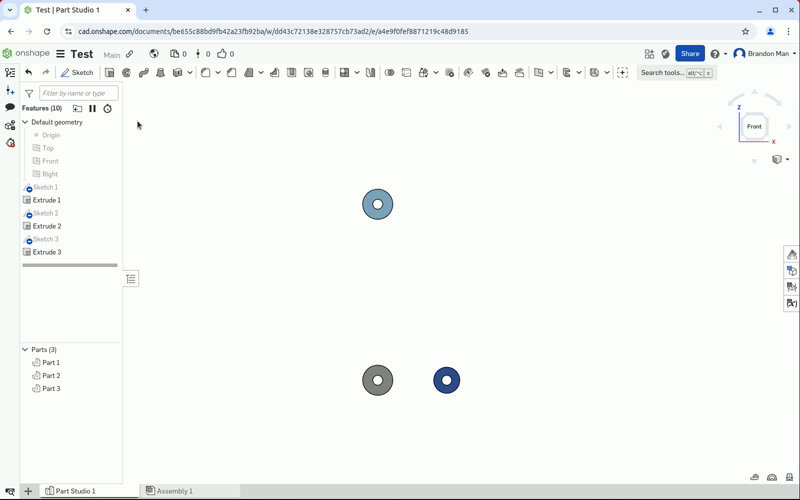
mouse_move(73, 189)
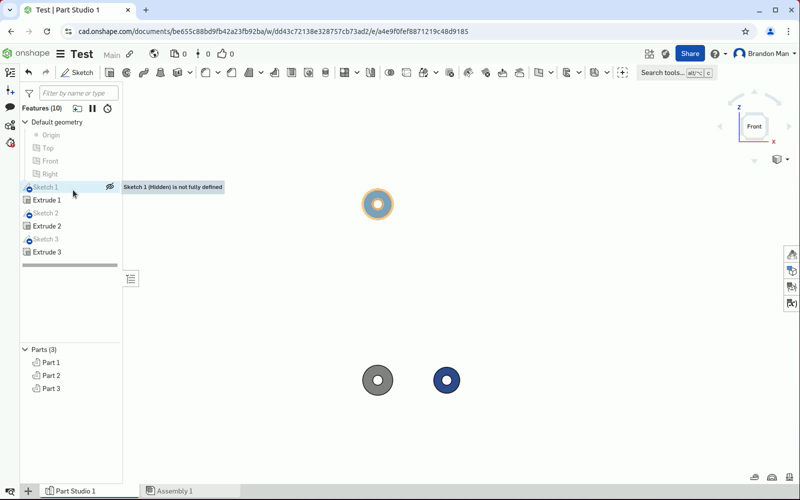
click(73, 189)
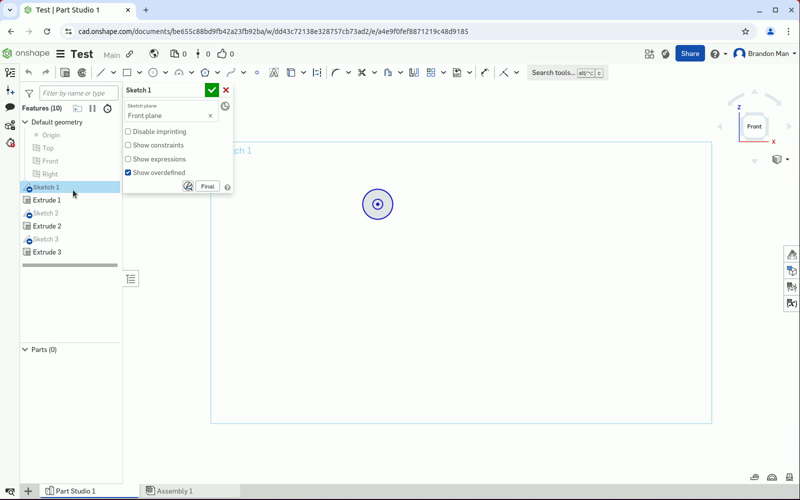
mouse_move(229, 92)
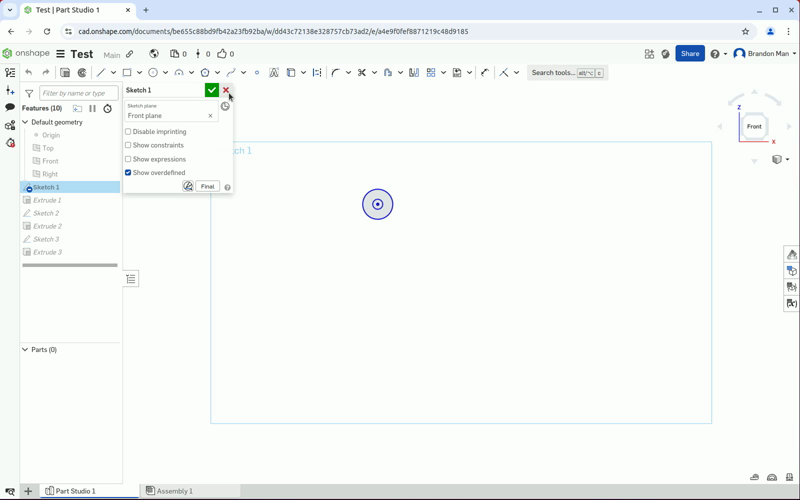
click(229, 92)
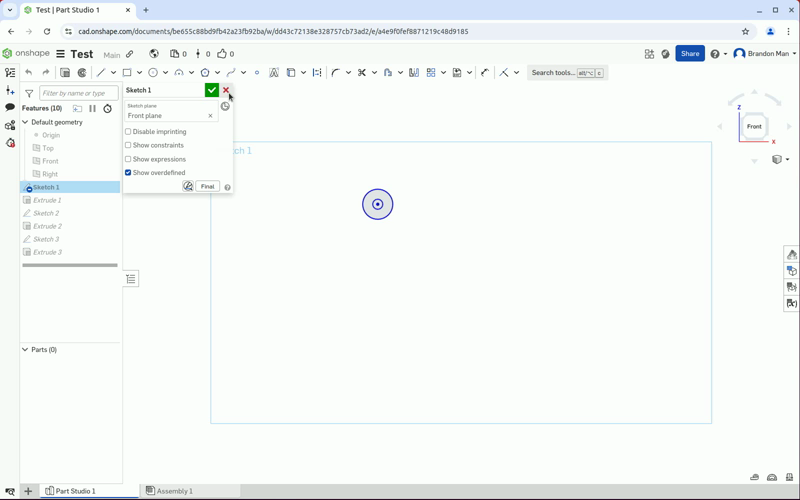
key(shift+s)
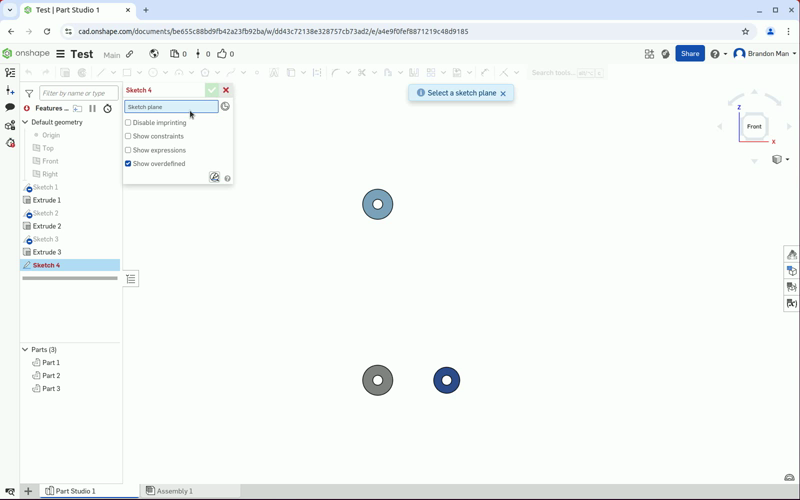
mouse_move(73, 163)
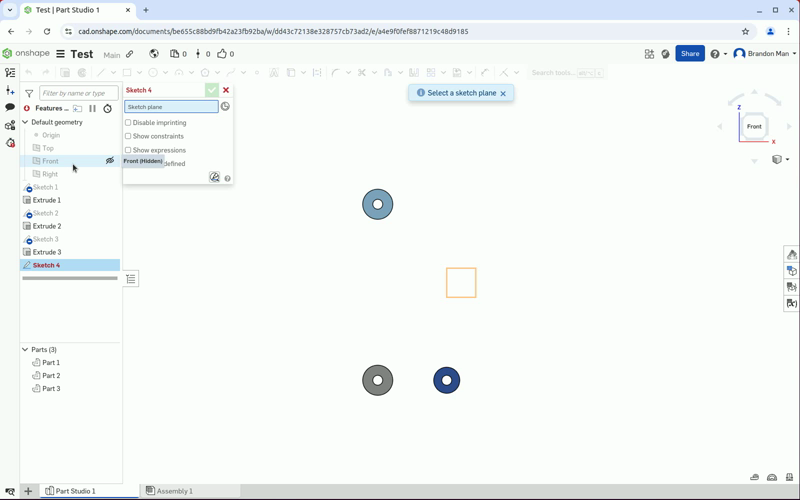
click(73, 163)
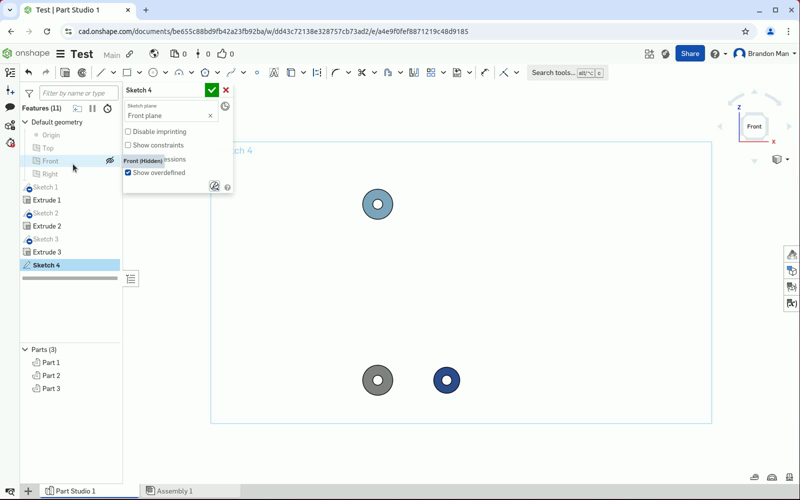
mouse_move(73, 352)
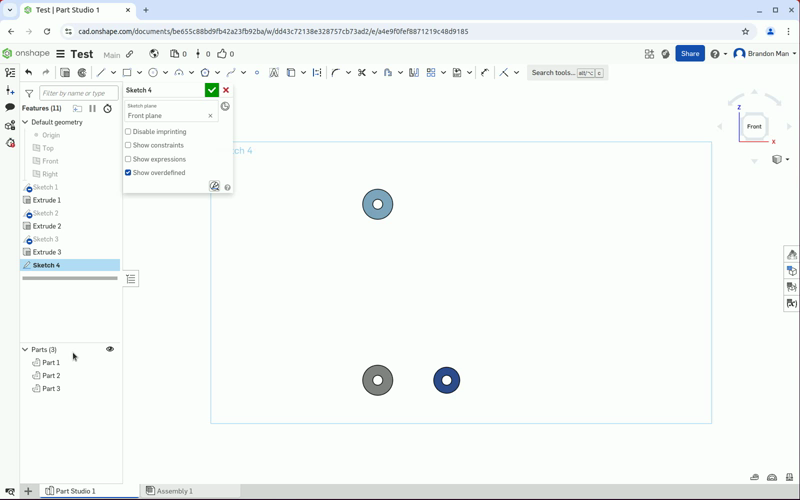
key(y)
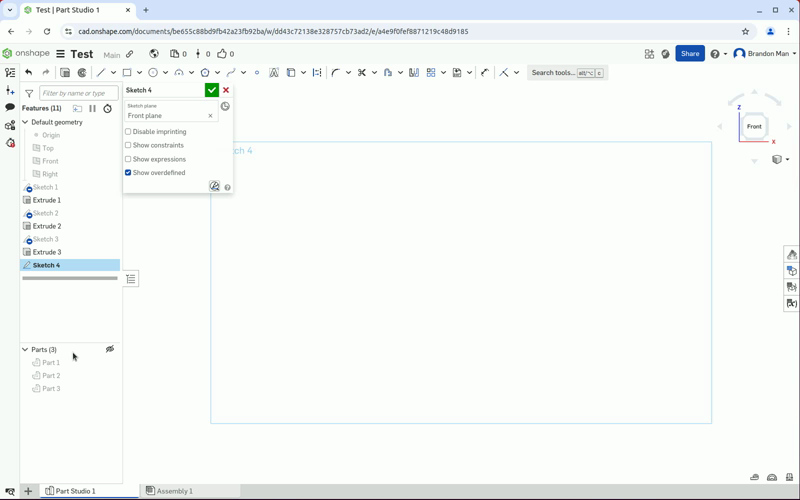
key(a)
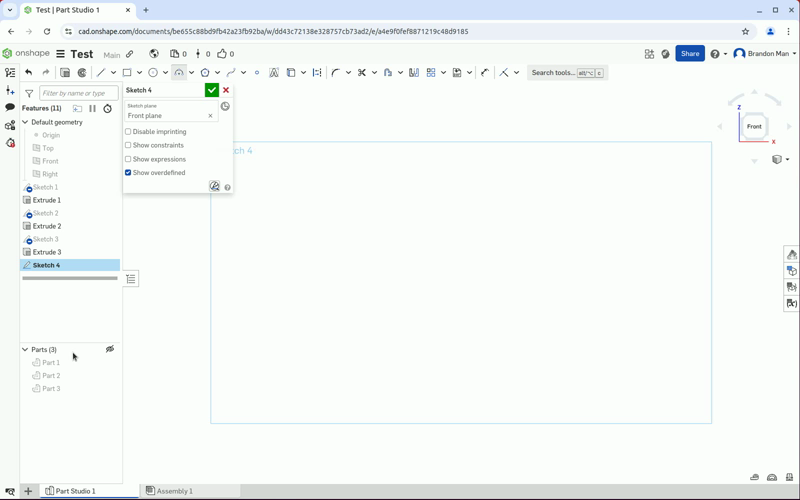
key_down(shift)
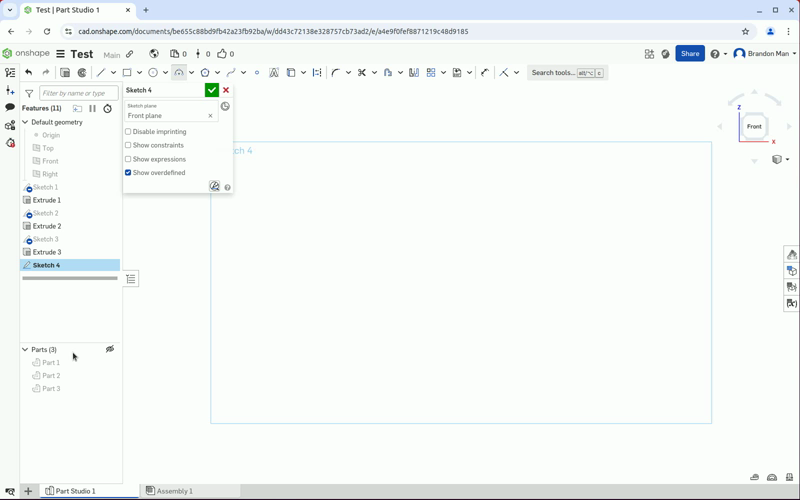
mouse_move(352, 279)
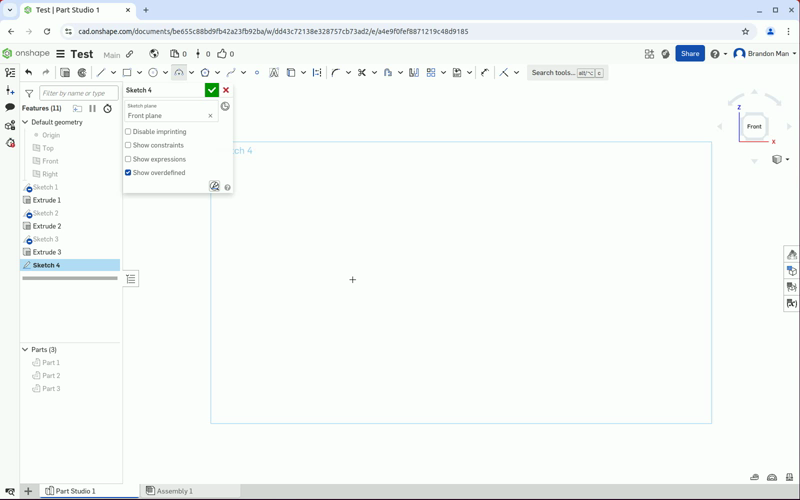
click(352, 279)
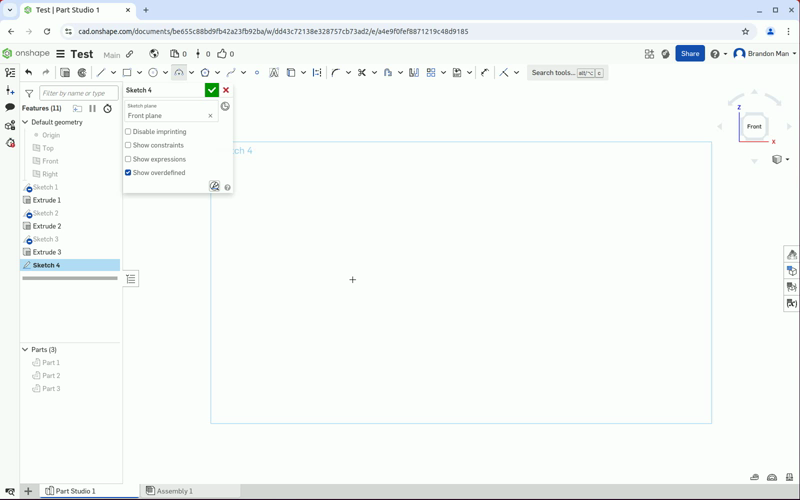
key_up(shift)
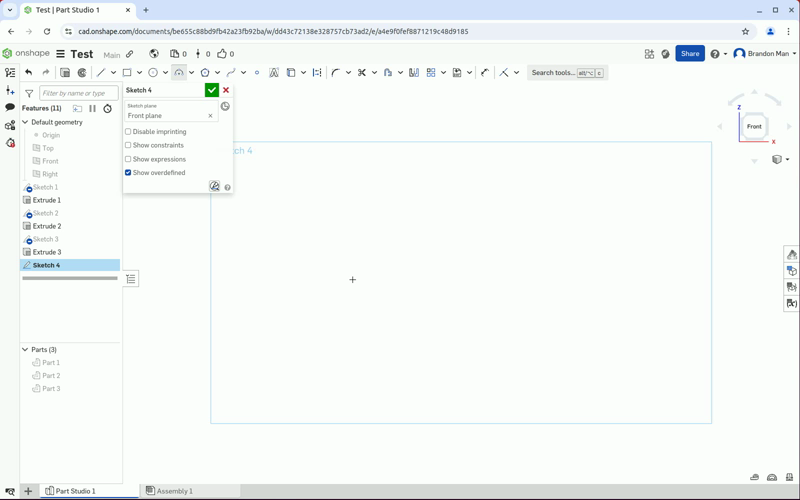
key_down(shift)
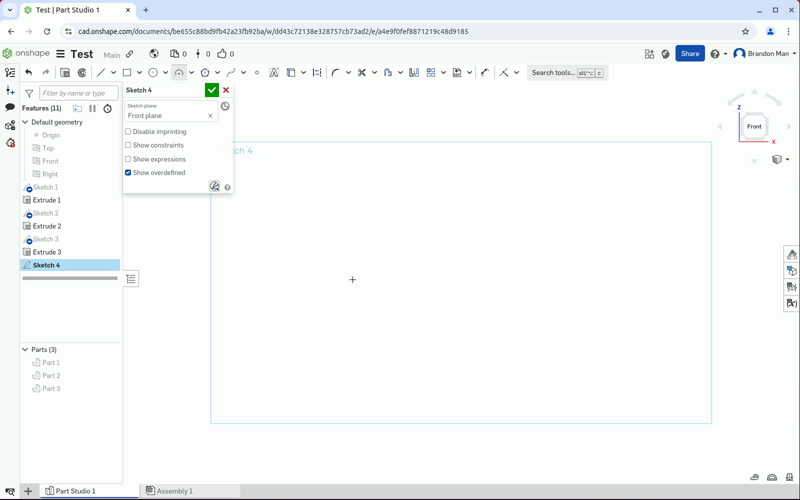
mouse_move(401, 279)
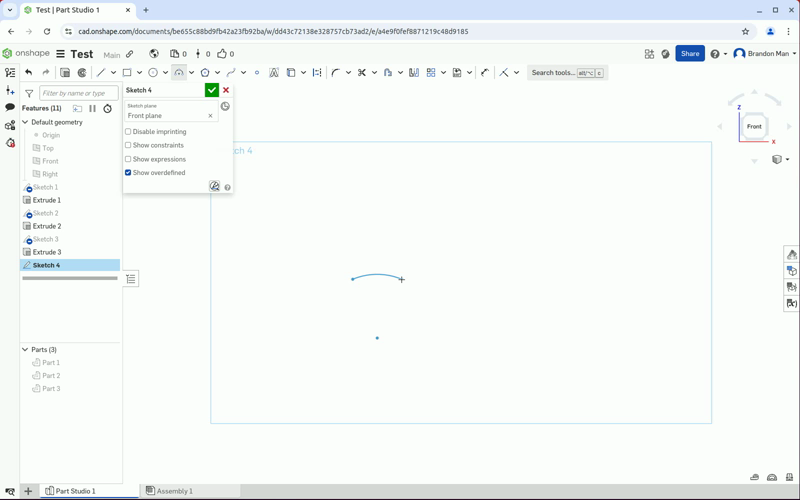
click(401, 279)
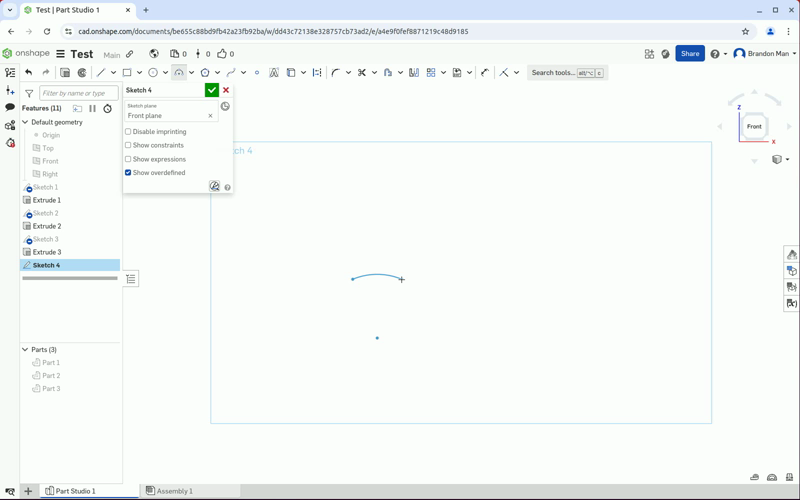
mouse_move(377, 257)
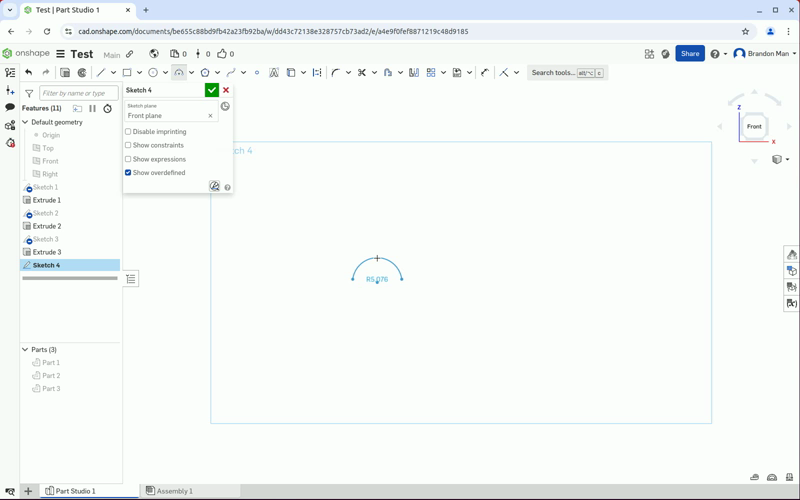
click(377, 257)
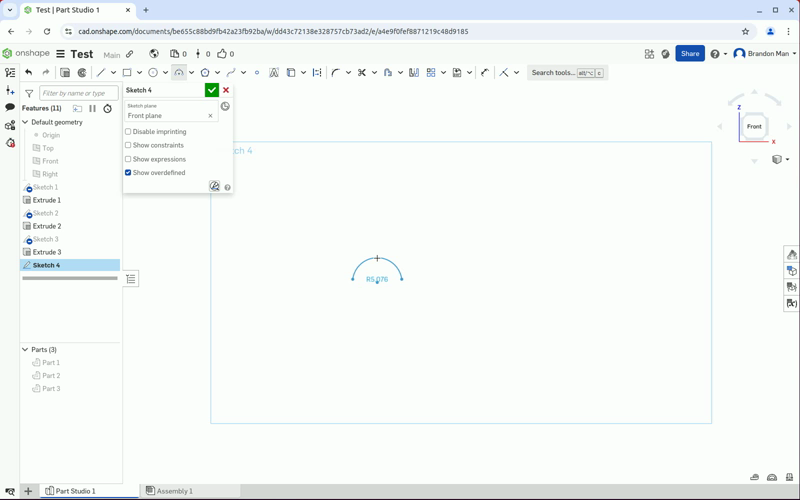
key_up(shift)
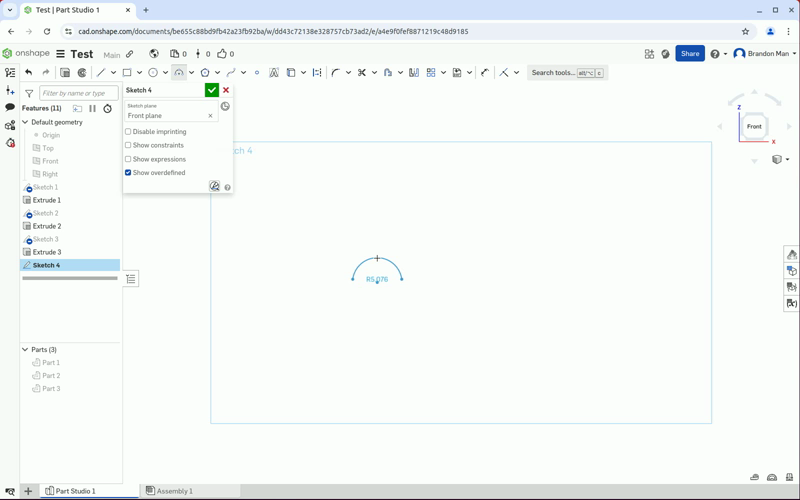
key(esc)
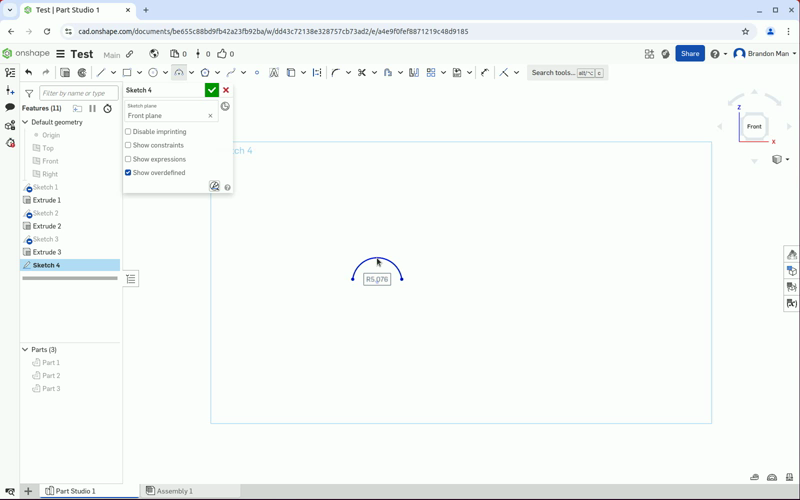
key(l)
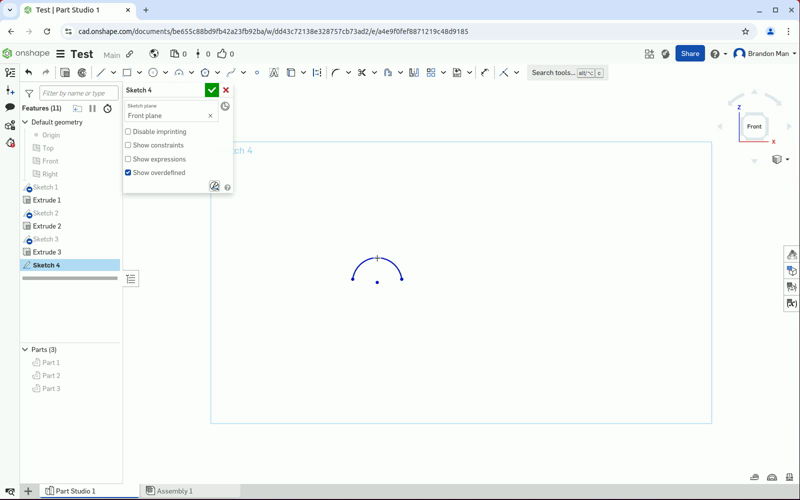
mouse_move(401, 279)
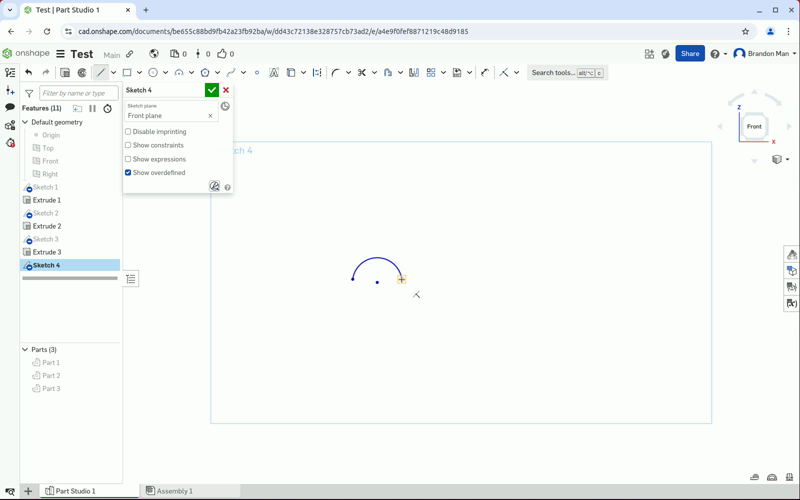
click(401, 279)
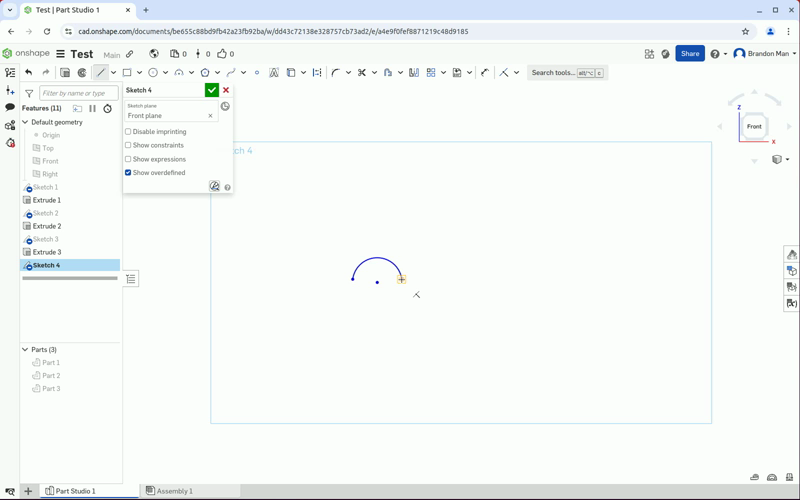
key_down(shift)
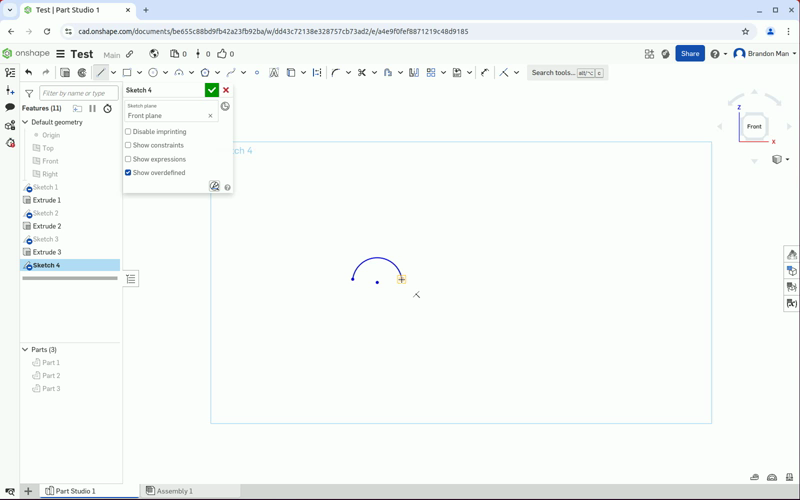
mouse_move(392, 201)
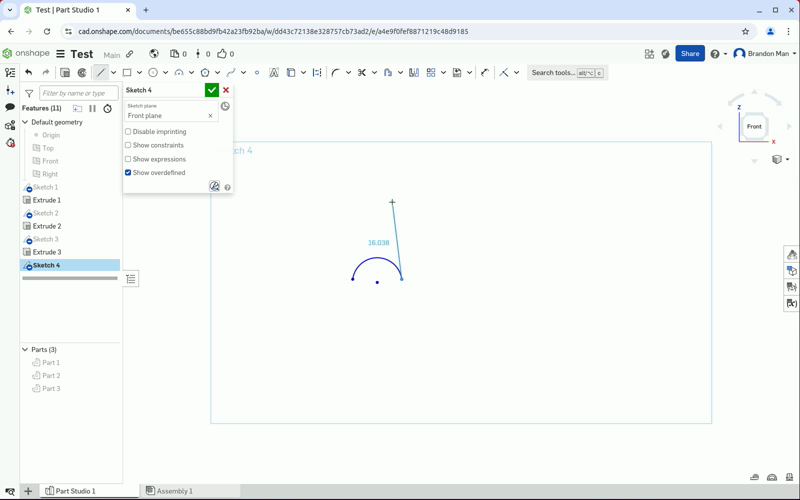
click(392, 201)
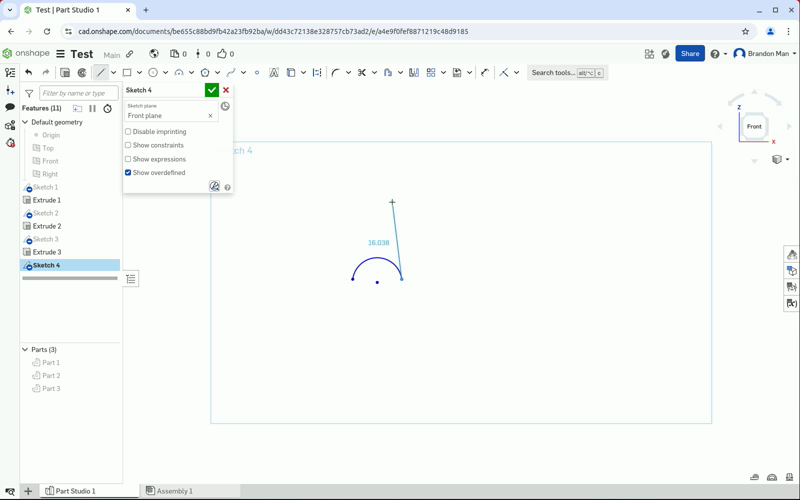
key_up(shift)
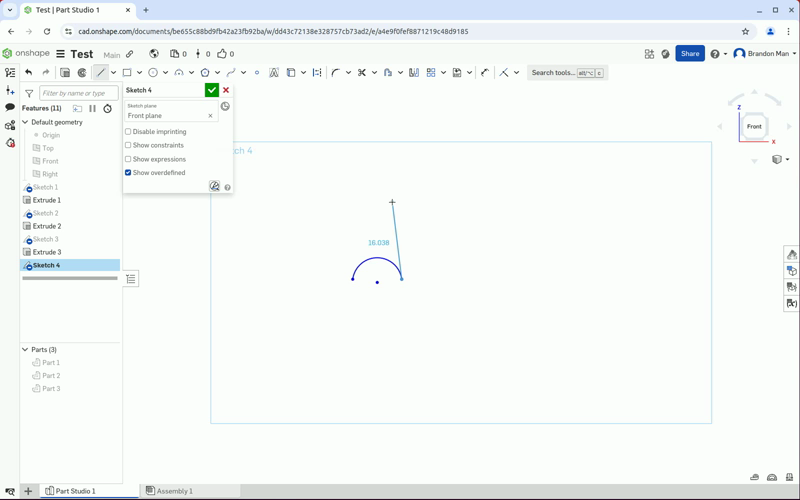
key(esc)
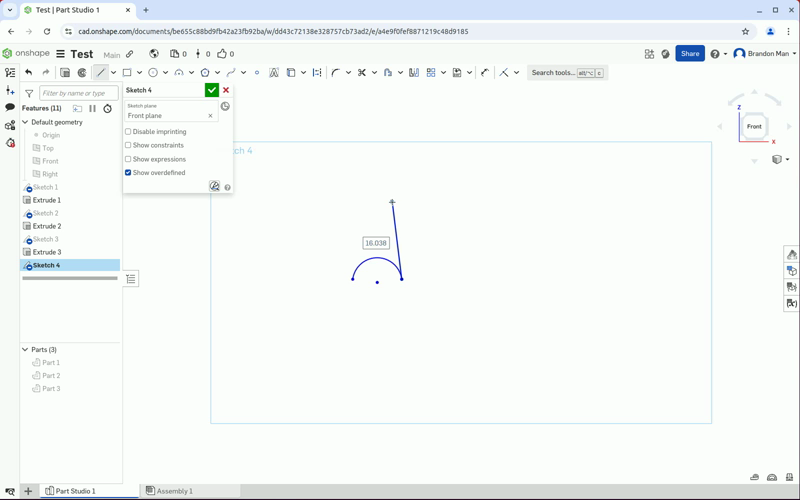
key(a)
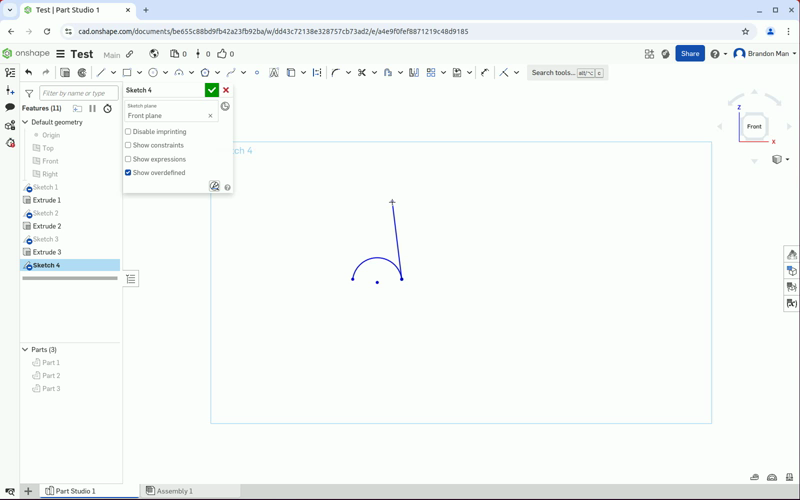
mouse_move(392, 201)
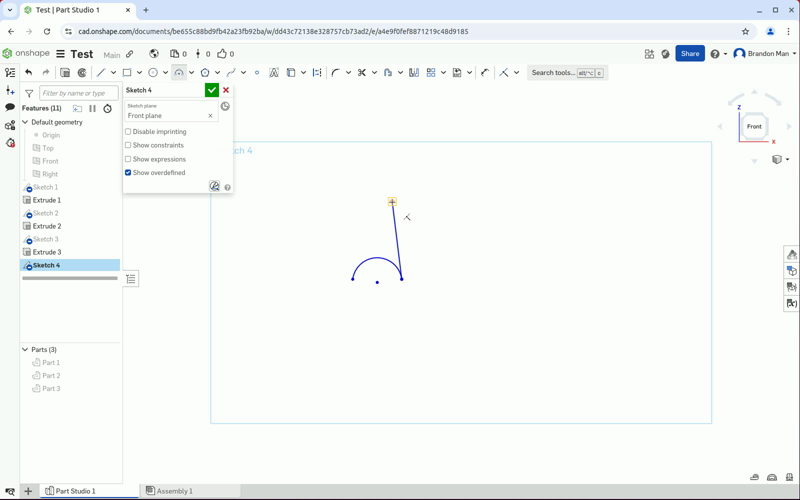
click(392, 201)
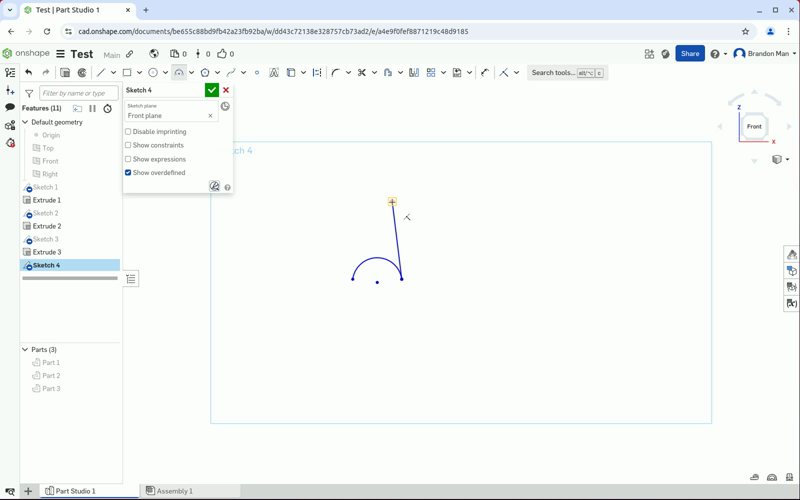
key_down(shift)
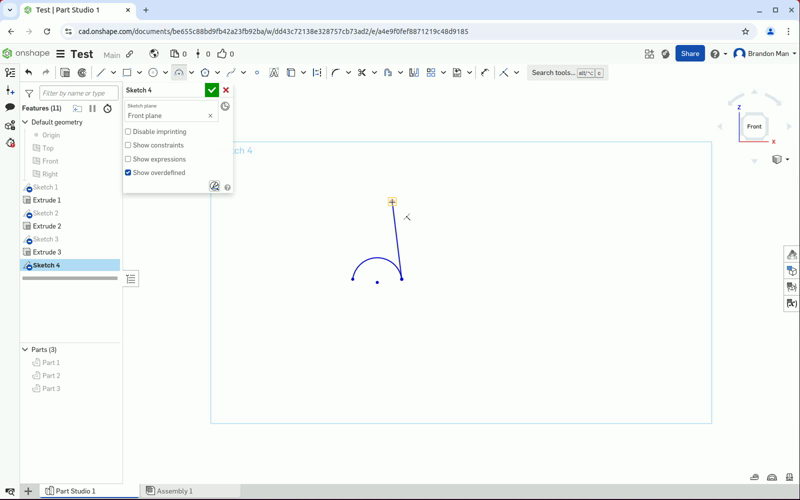
mouse_move(362, 201)
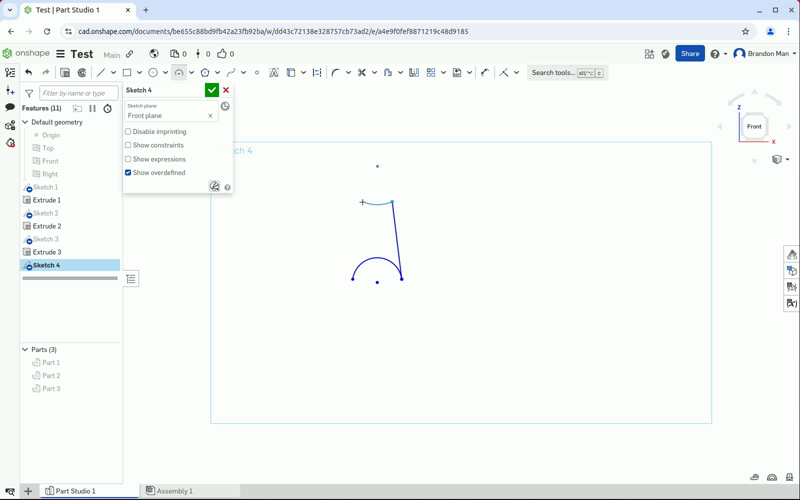
click(362, 201)
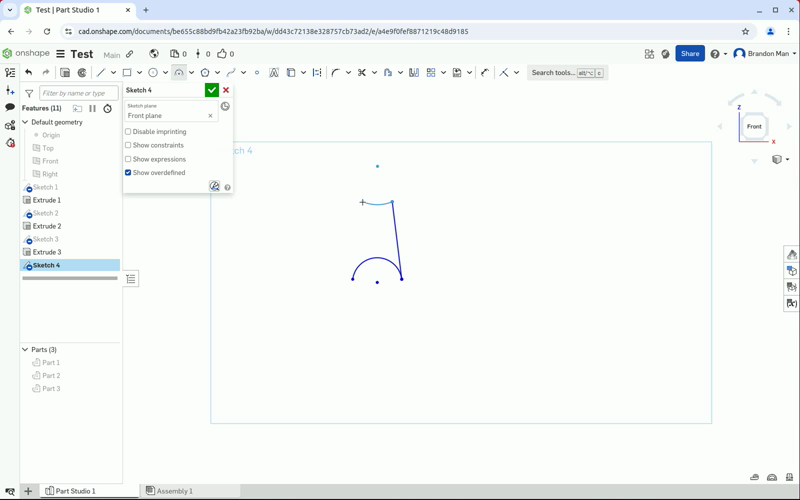
mouse_move(377, 218)
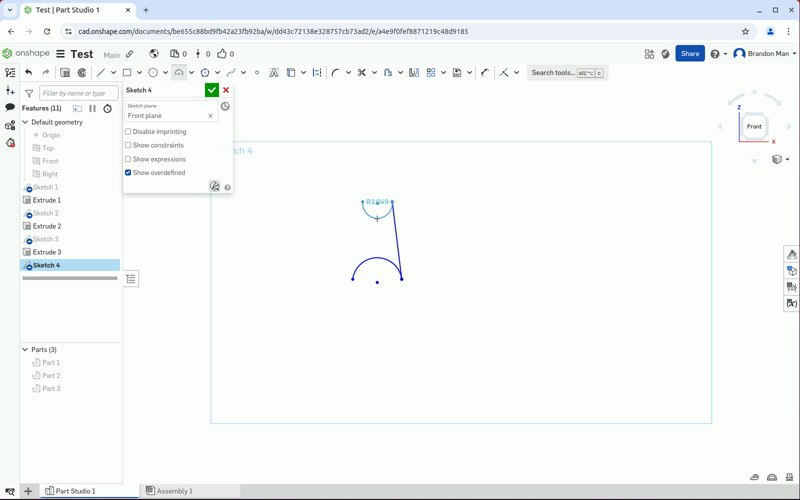
click(377, 218)
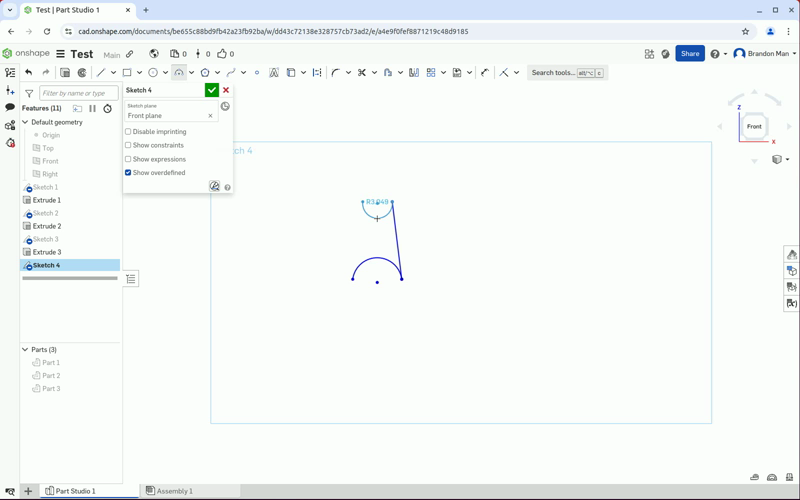
key_up(shift)
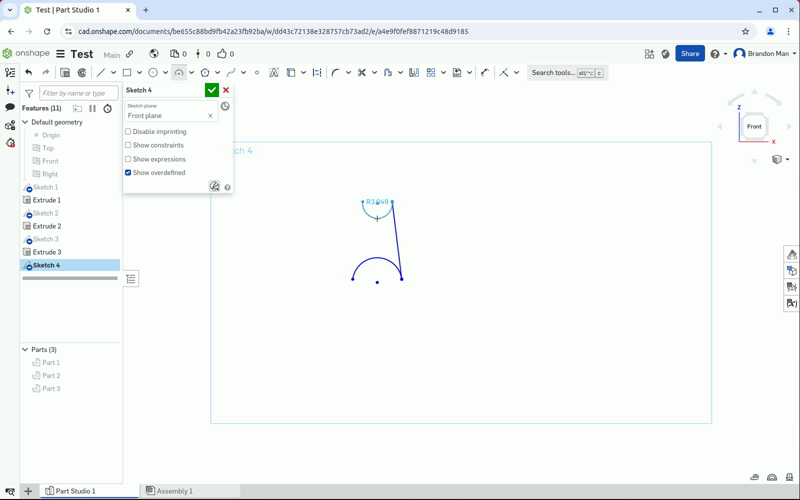
key(esc)
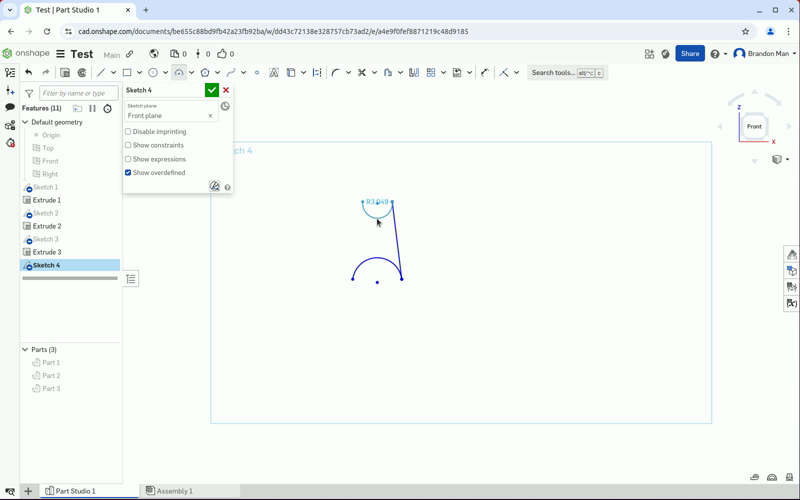
key(l)
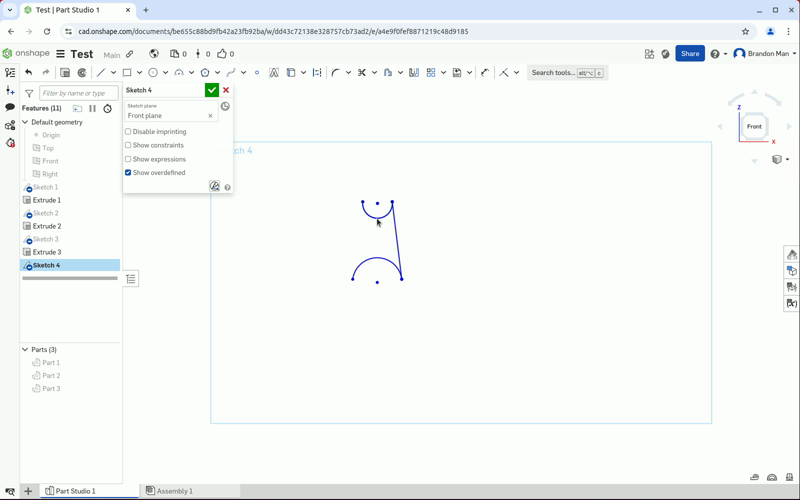
mouse_move(362, 201)
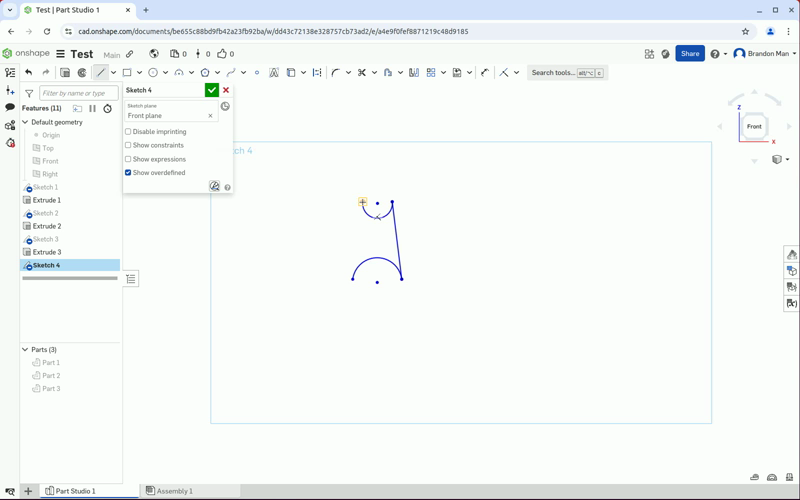
click(362, 201)
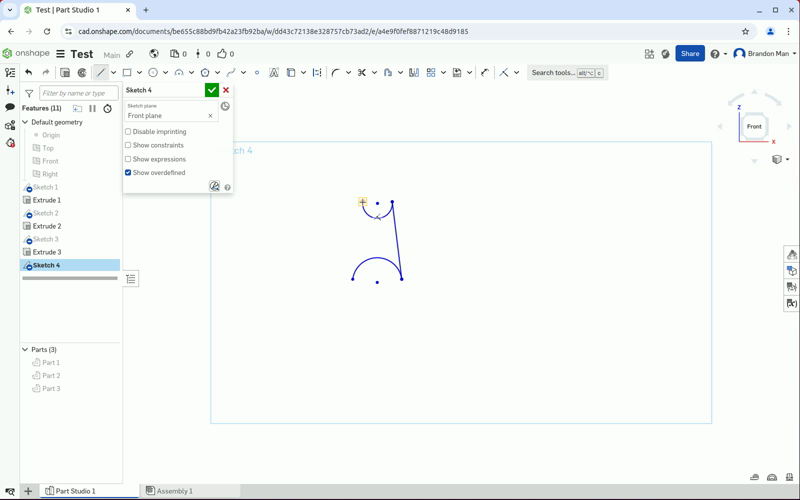
key_down(shift)
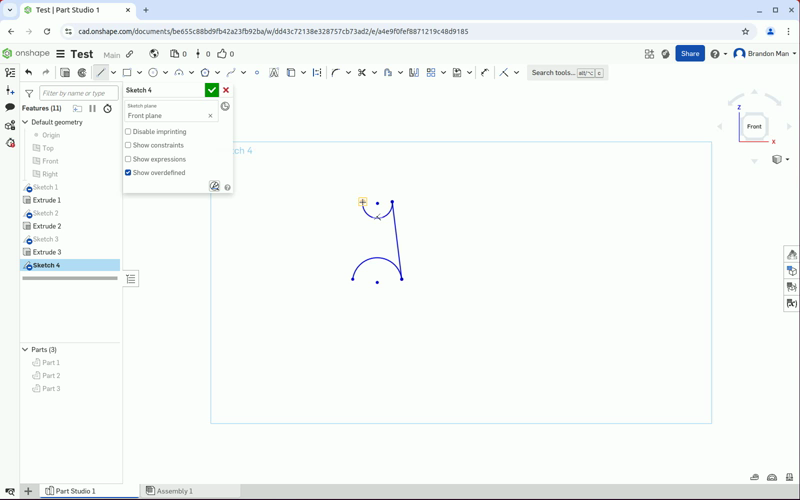
mouse_move(352, 279)
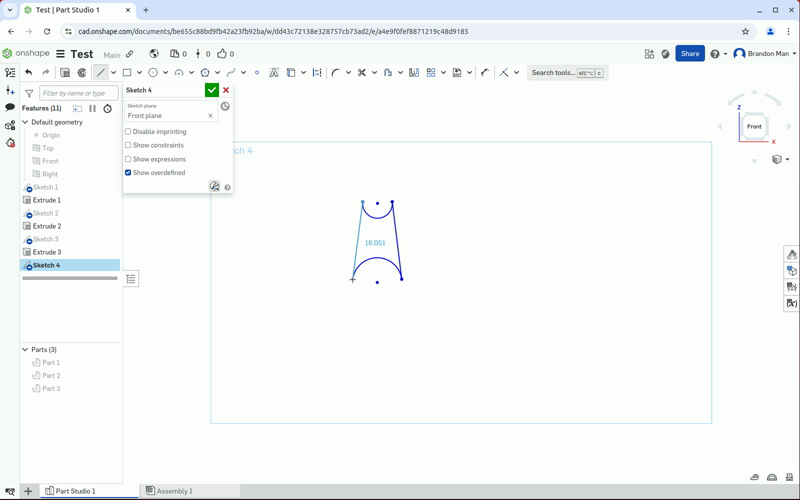
key_up(shift)
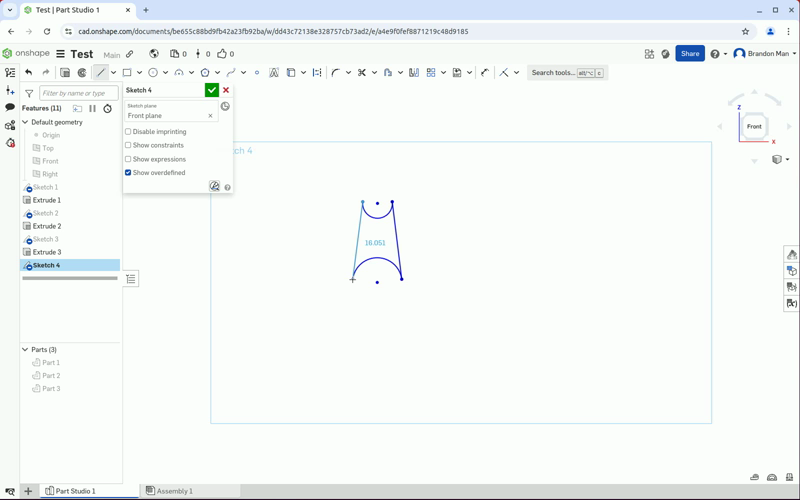
click(352, 279)
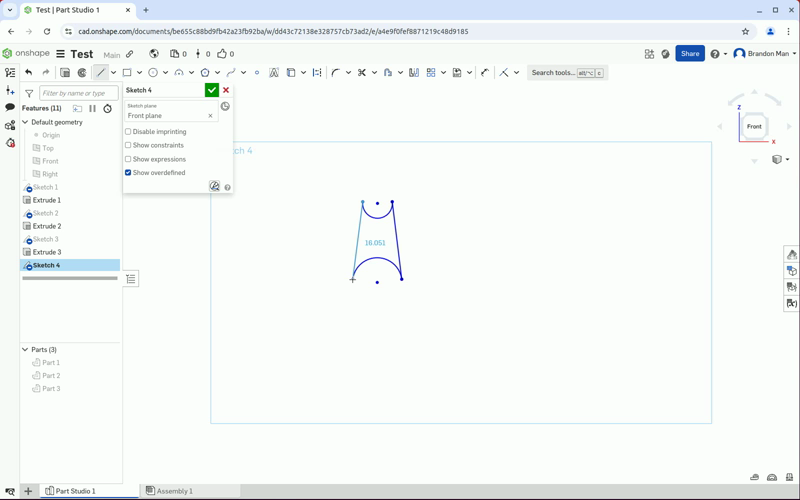
key(esc)
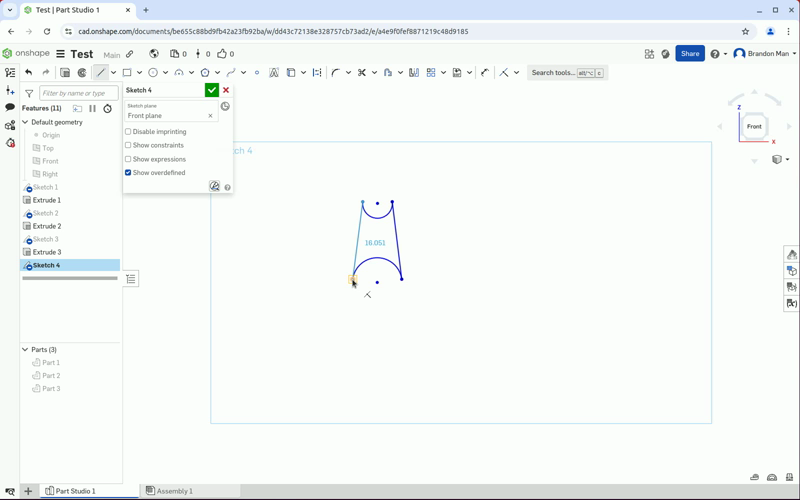
key(c)
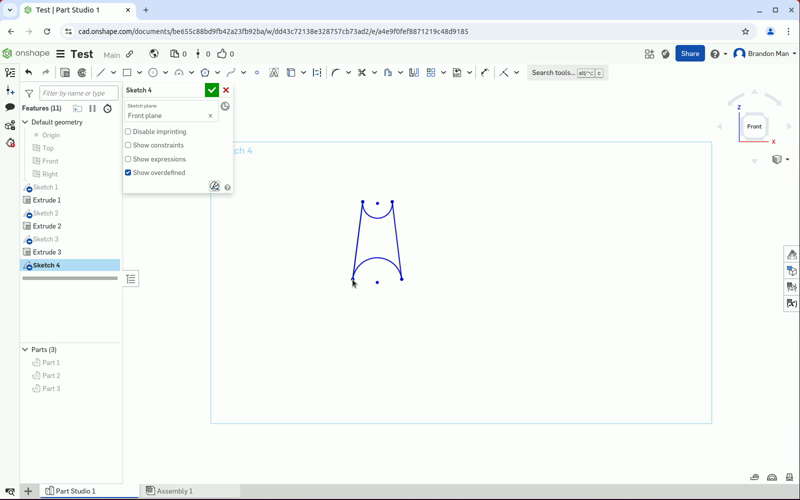
key_down(shift)
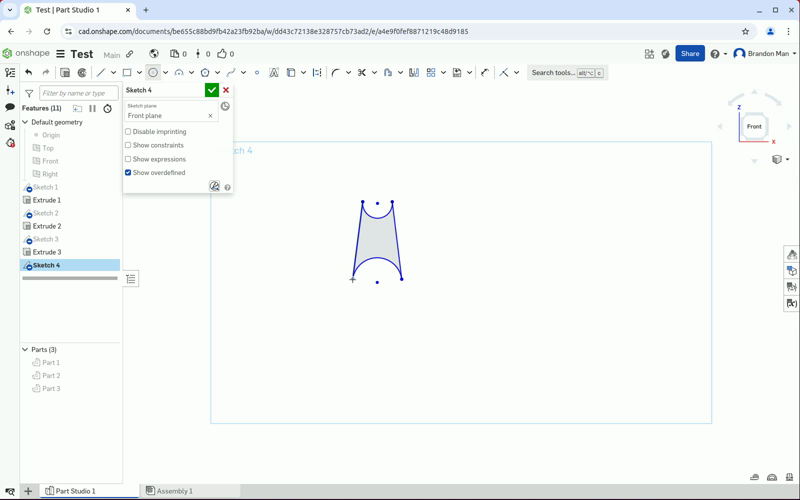
mouse_move(372, 226)
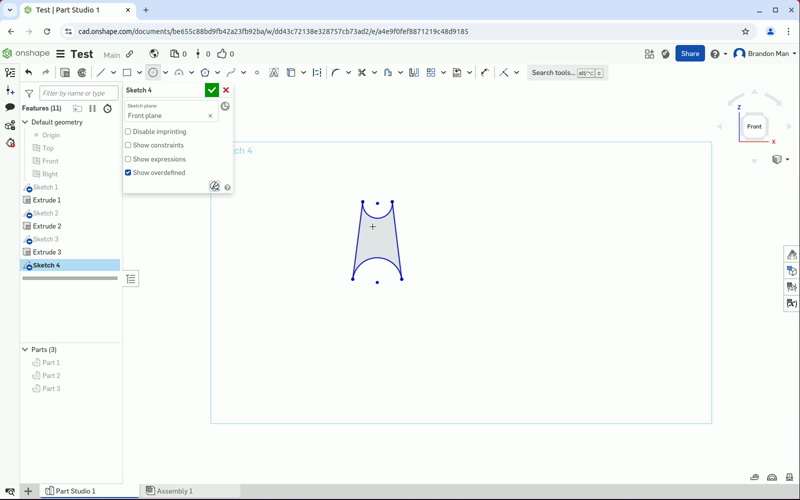
click(372, 226)
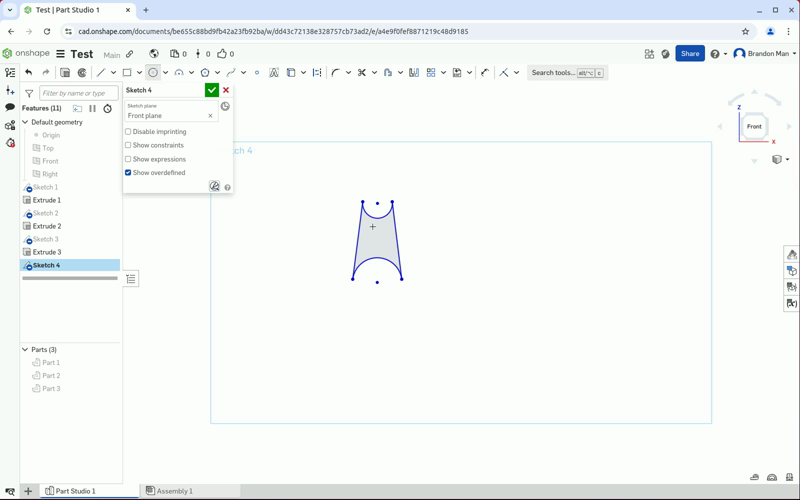
key_up(shift)
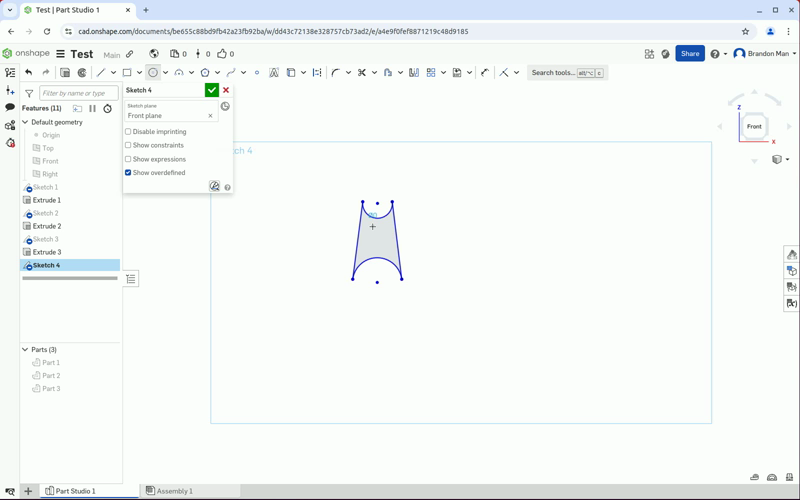
mouse_move(377, 226)
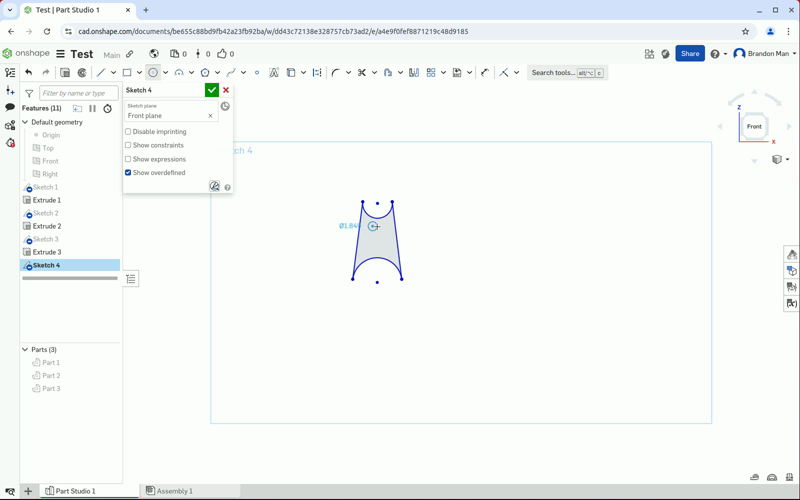
click(377, 226)
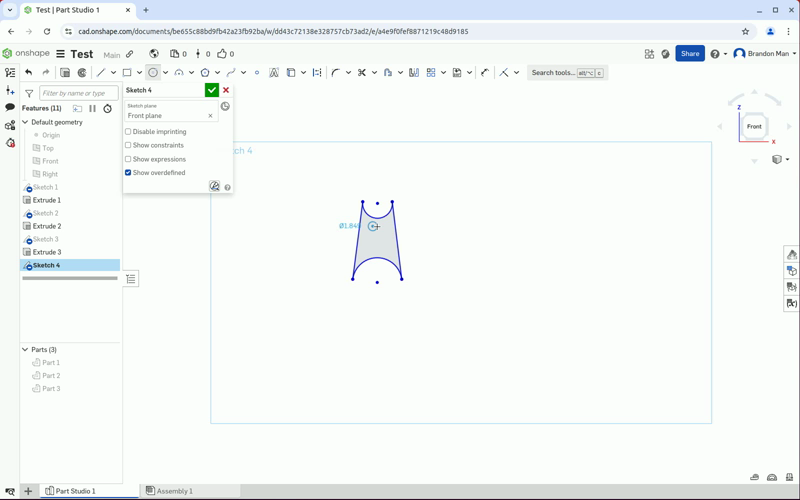
key(esc)
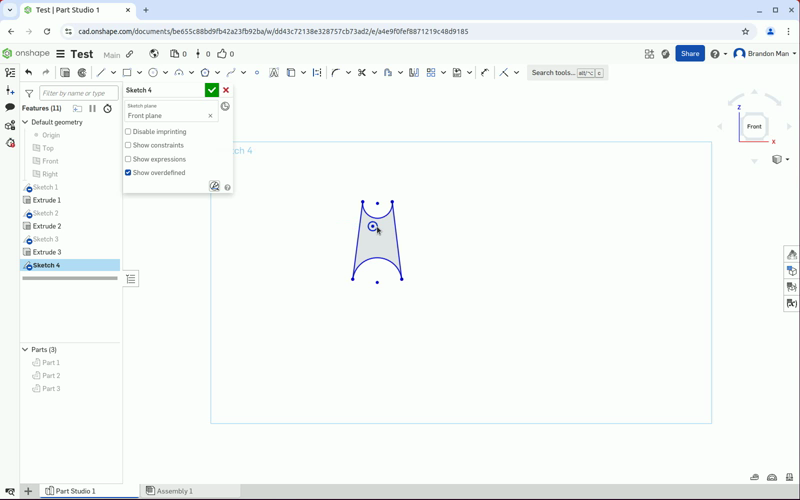
mouse_move(386, 235)
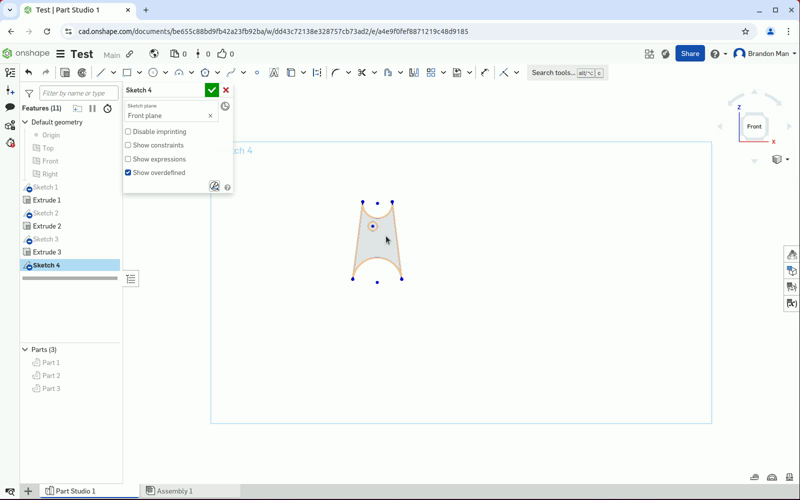
scroll(6)
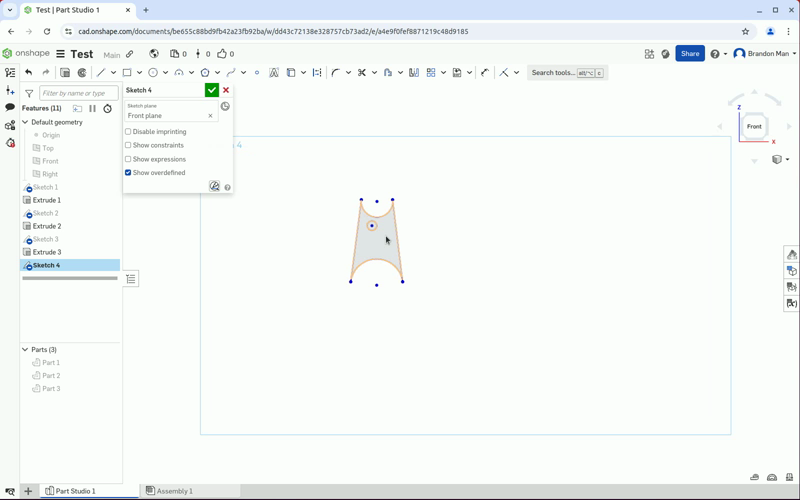
scroll(6)
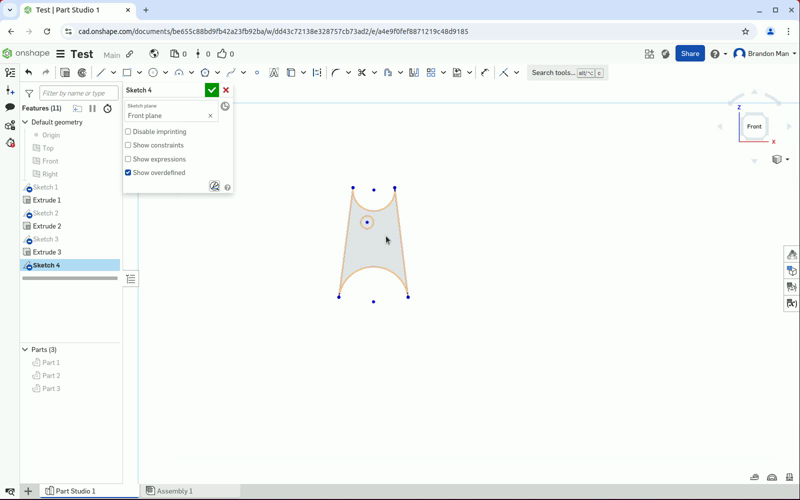
scroll(6)
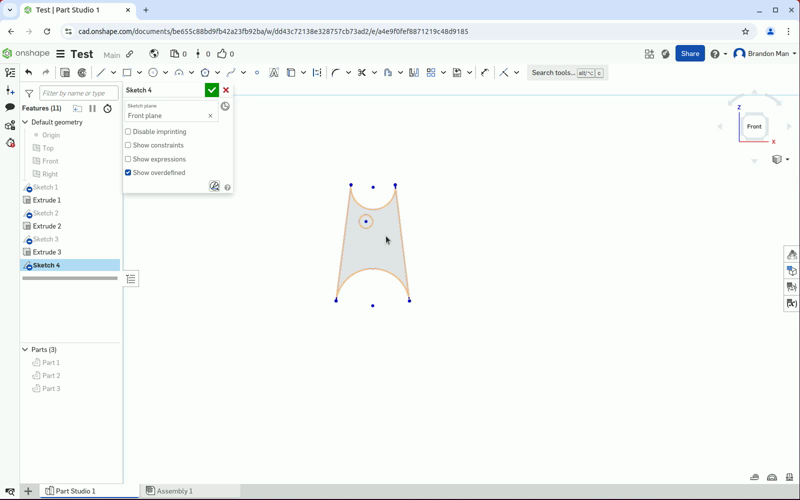
scroll(6)
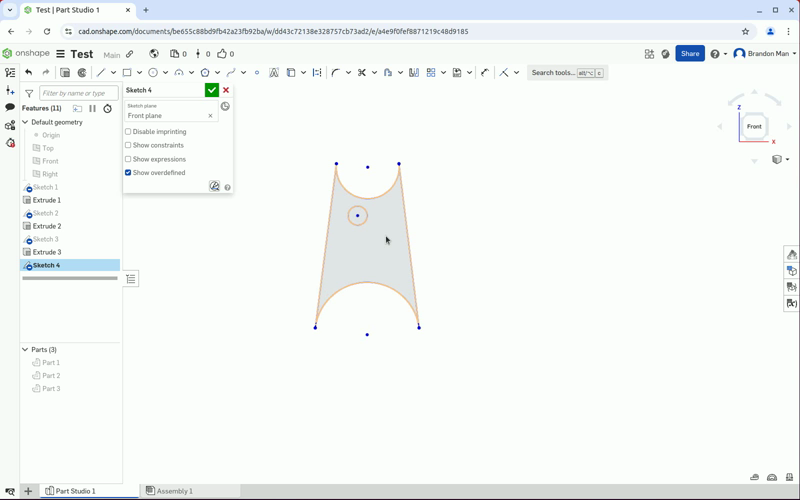
scroll(6)
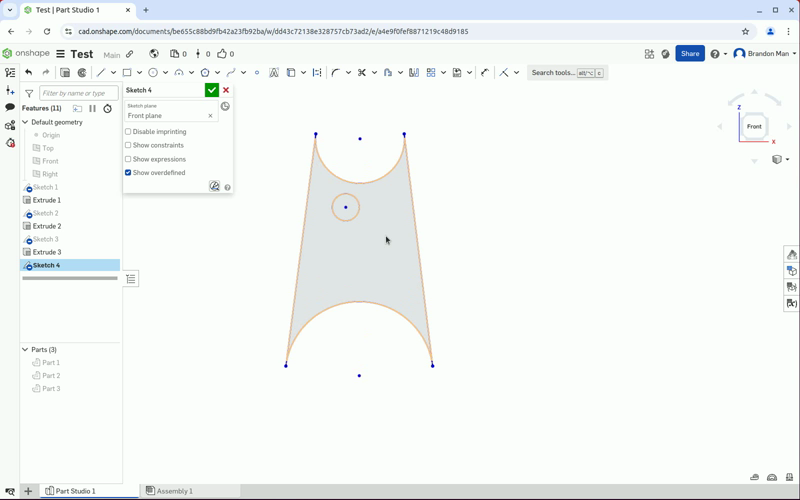
scroll(6)
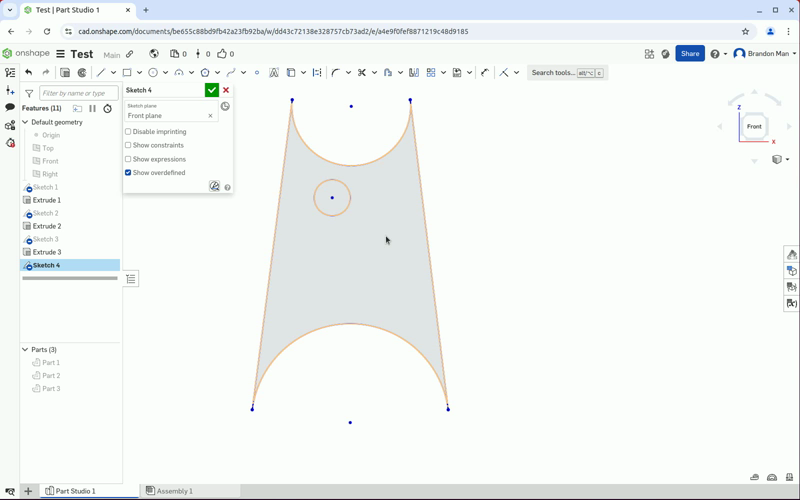
scroll(6)
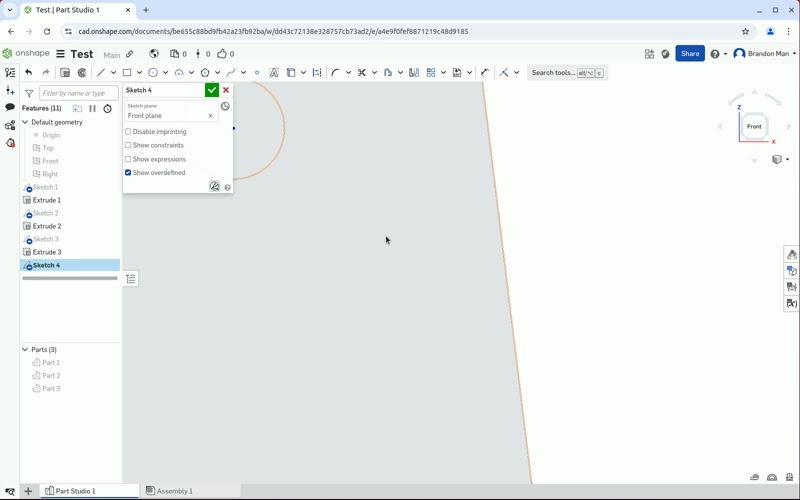
click(386, 235)
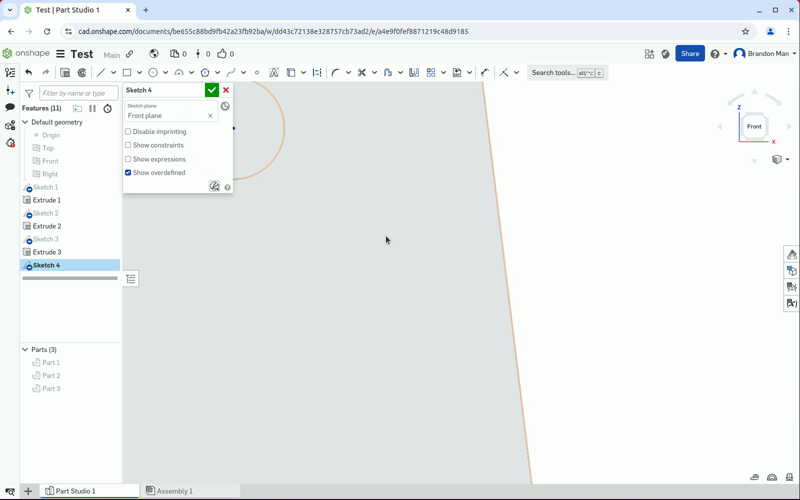
scroll(-6)
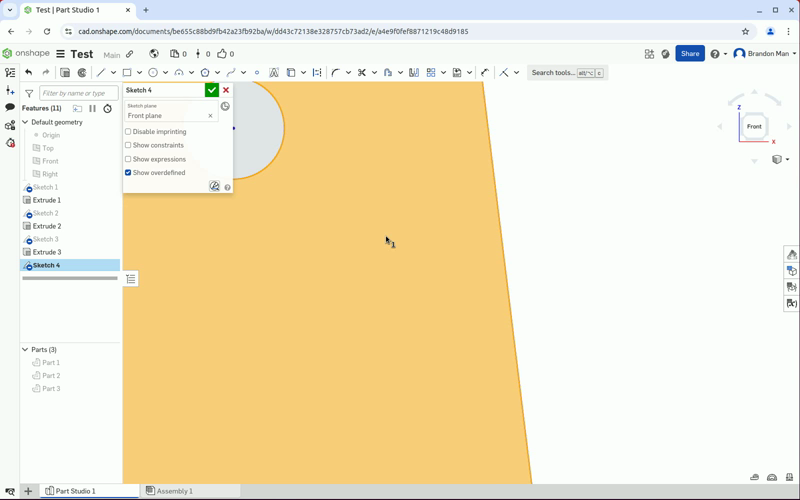
scroll(-6)
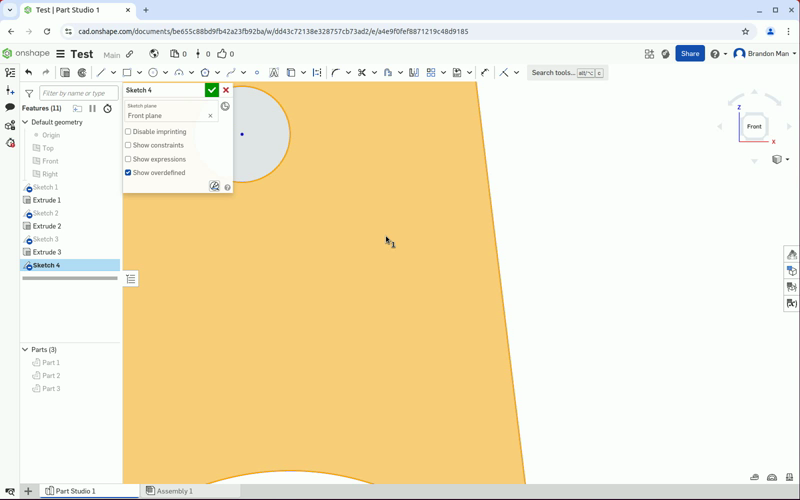
scroll(-6)
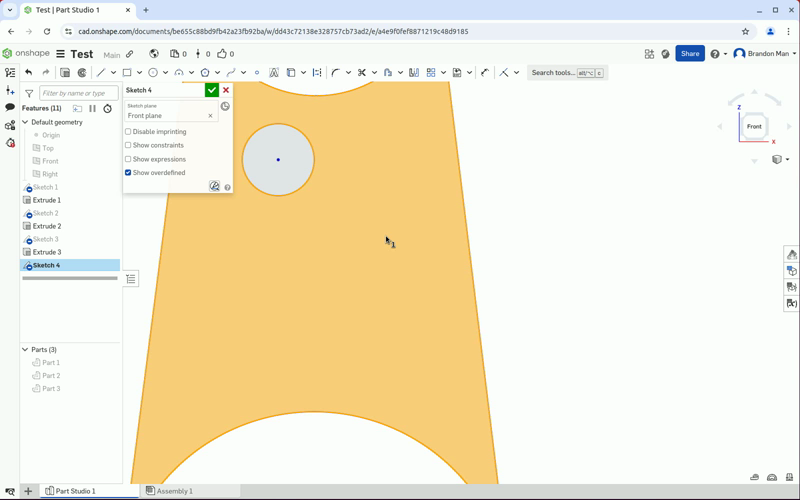
scroll(-6)
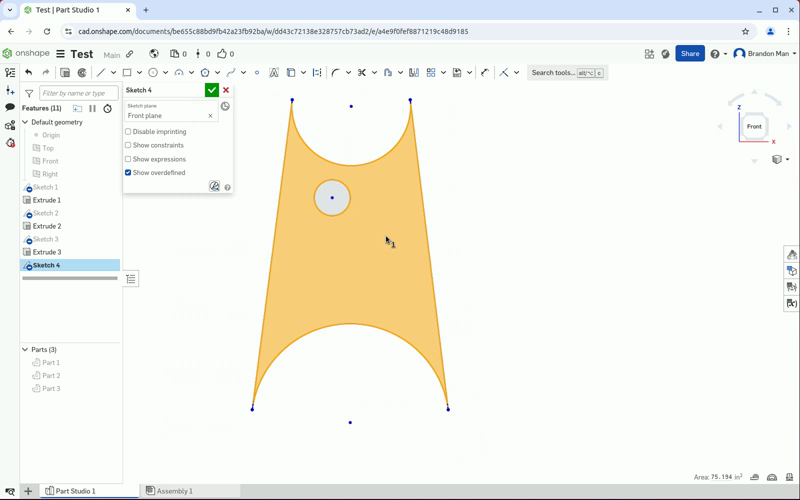
scroll(-6)
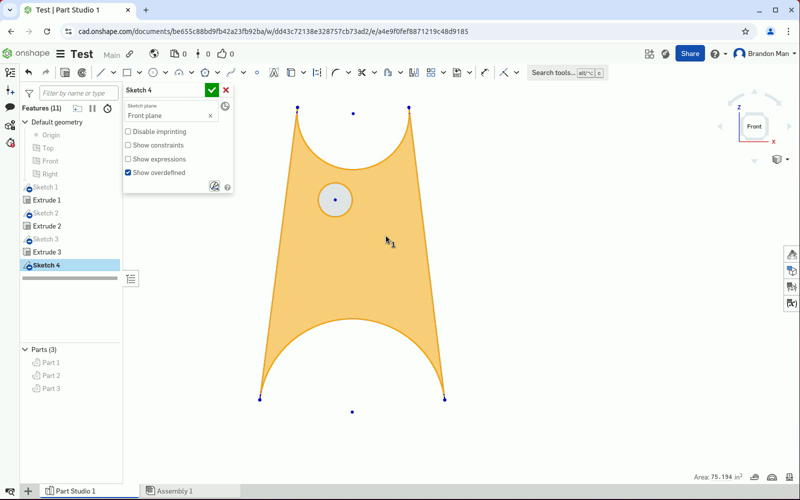
scroll(-6)
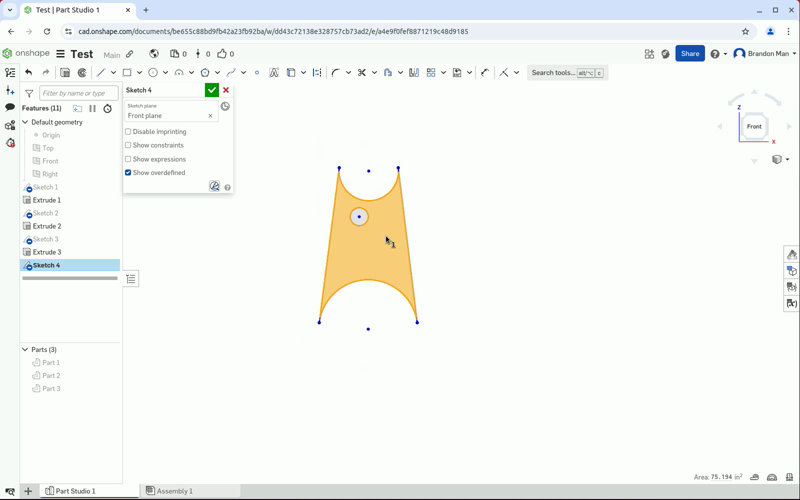
scroll(-6)
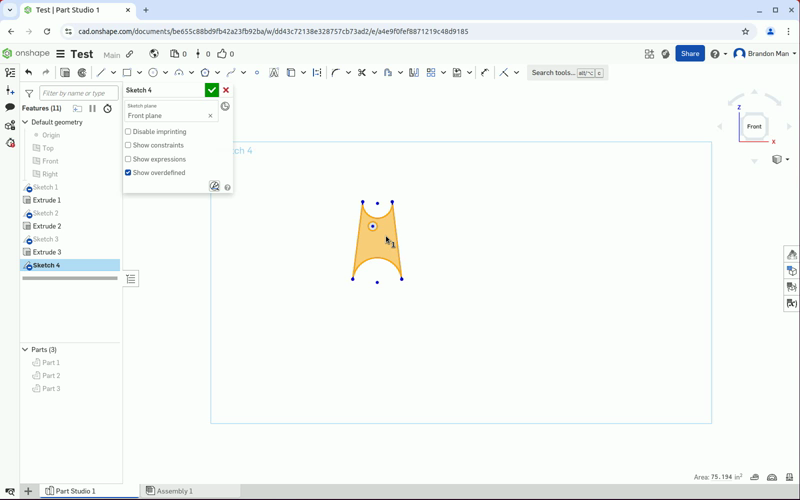
mouse_move(73, 352)
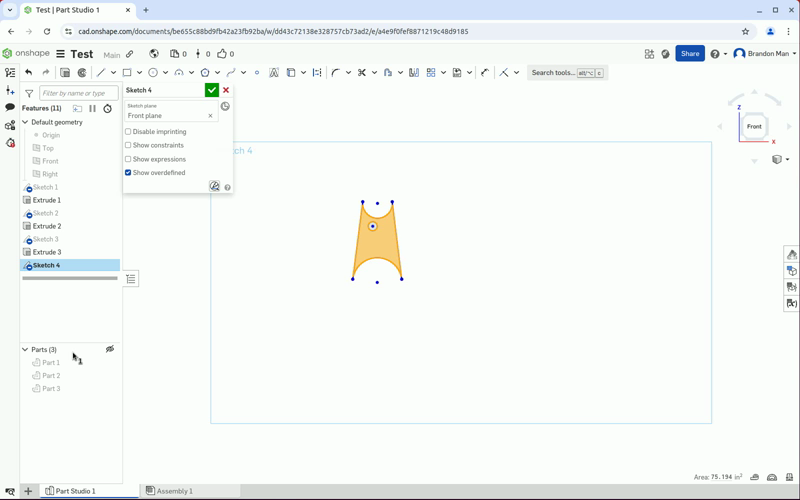
key(shift+y)
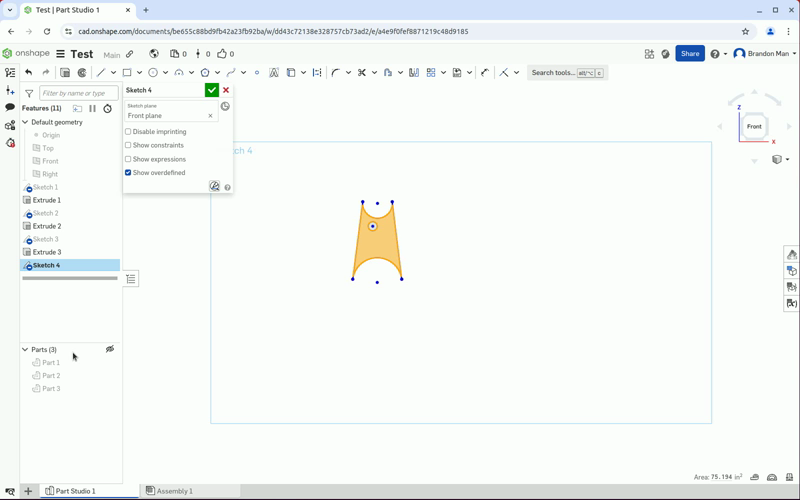
key(shift+e)
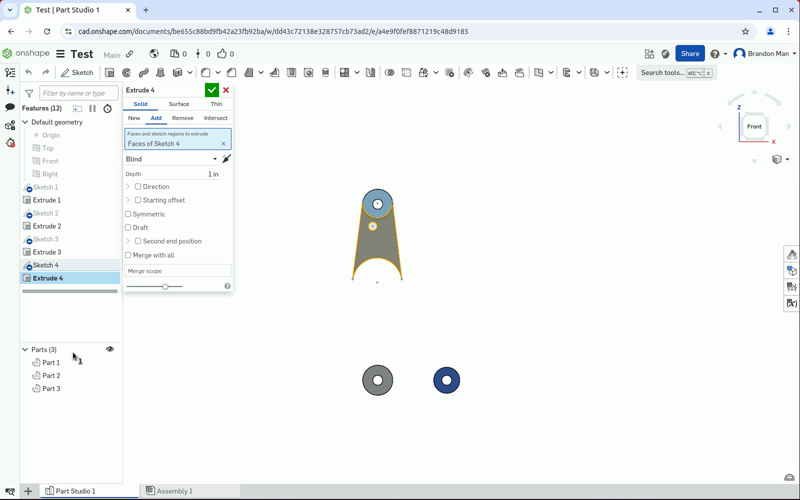
mouse_move(143, 106)
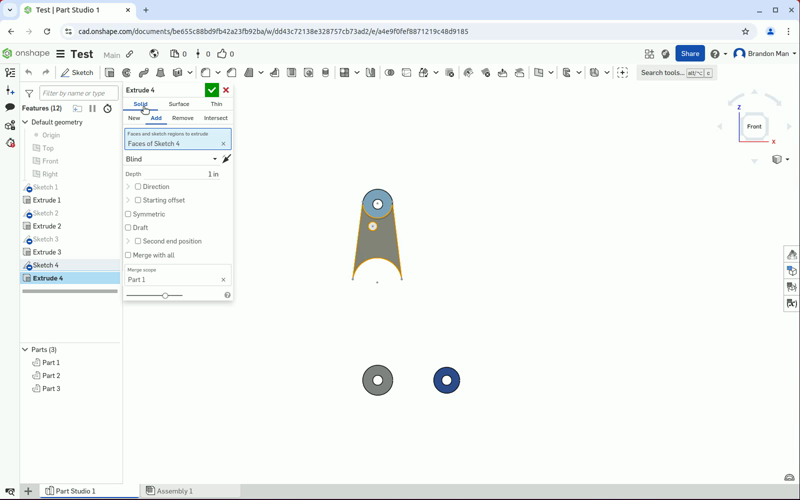
click(143, 106)
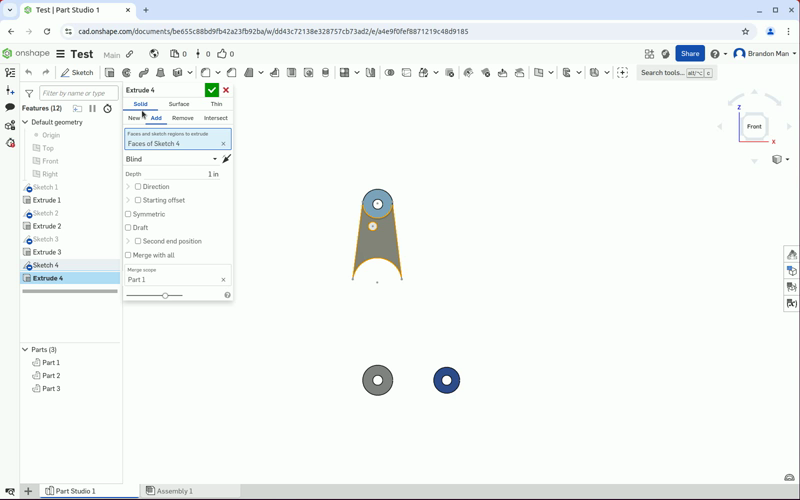
mouse_move(137, 120)
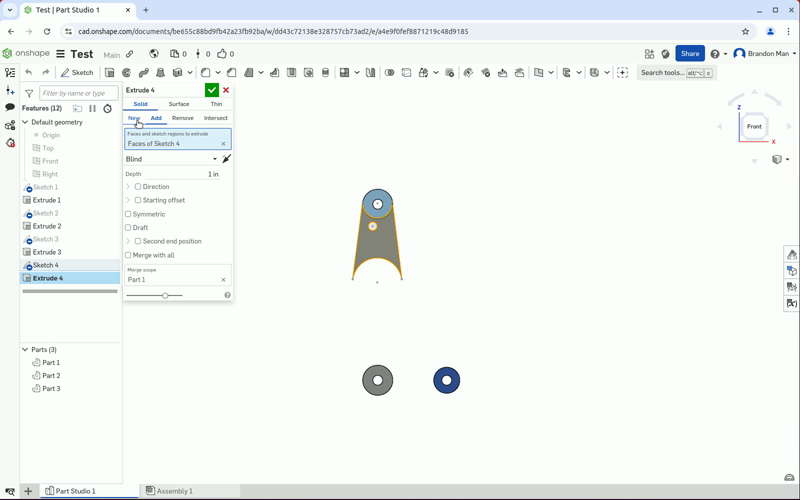
click(137, 120)
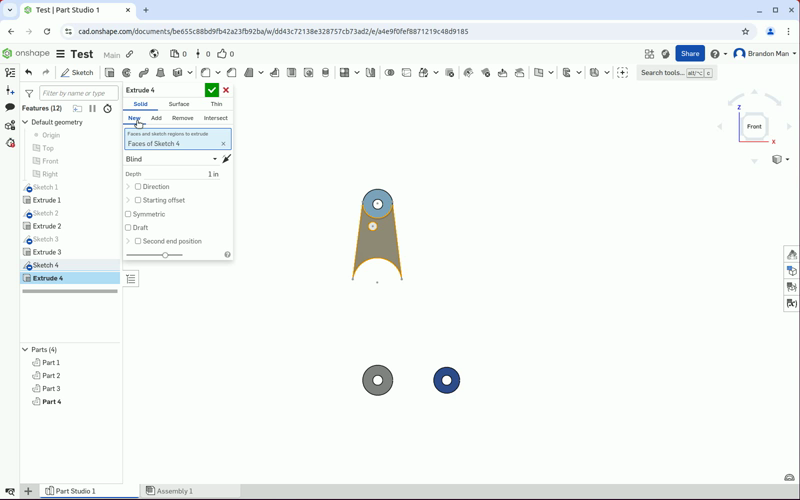
key(tab, 4)
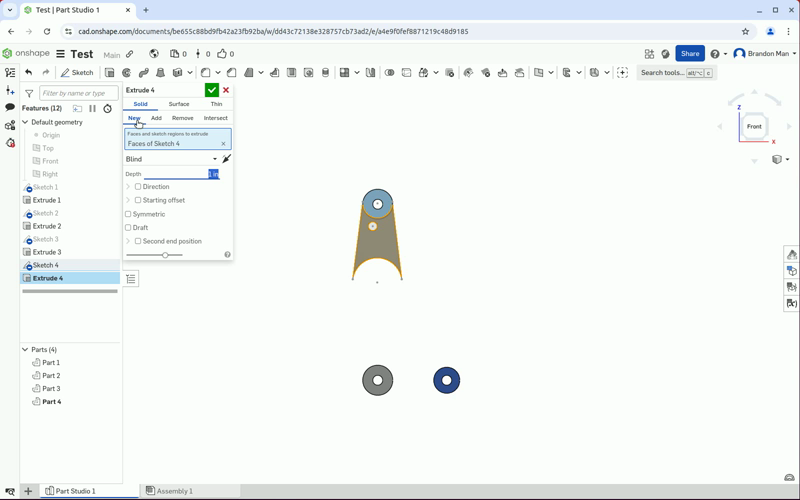
text(0.963)
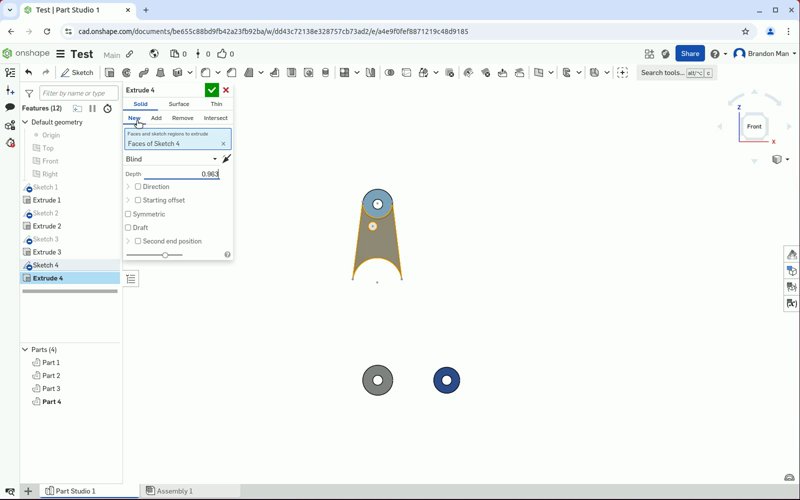
key(enter)
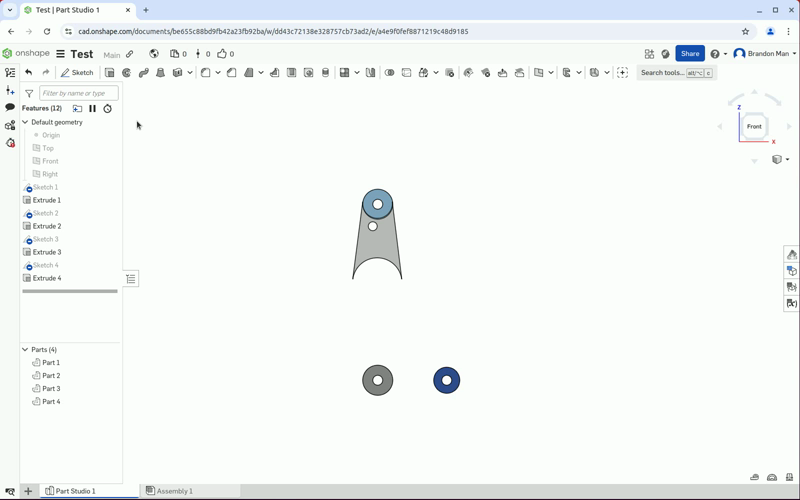
key(shift+h)
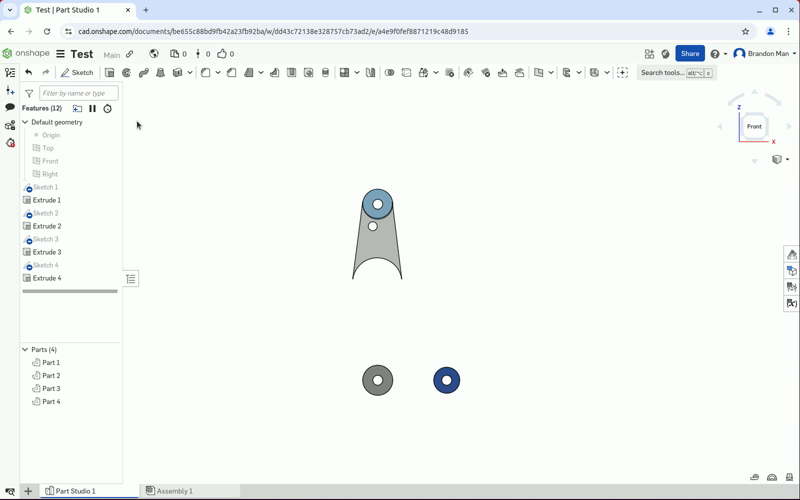
key(shift+h)
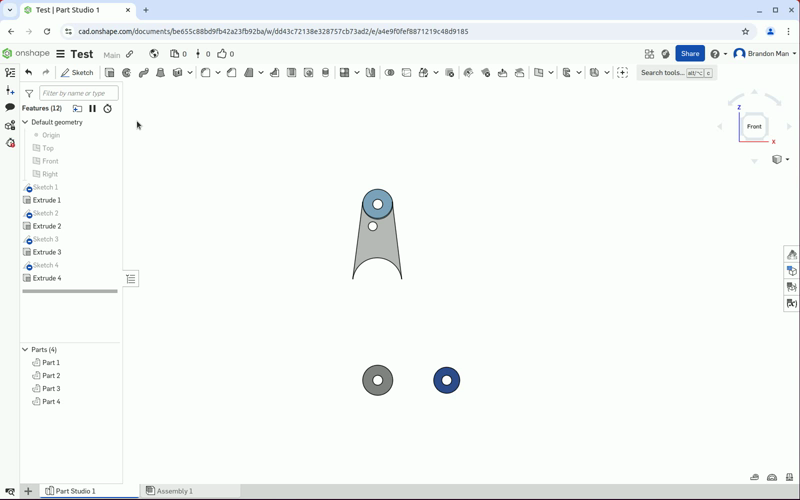
mouse_move(73, 189)
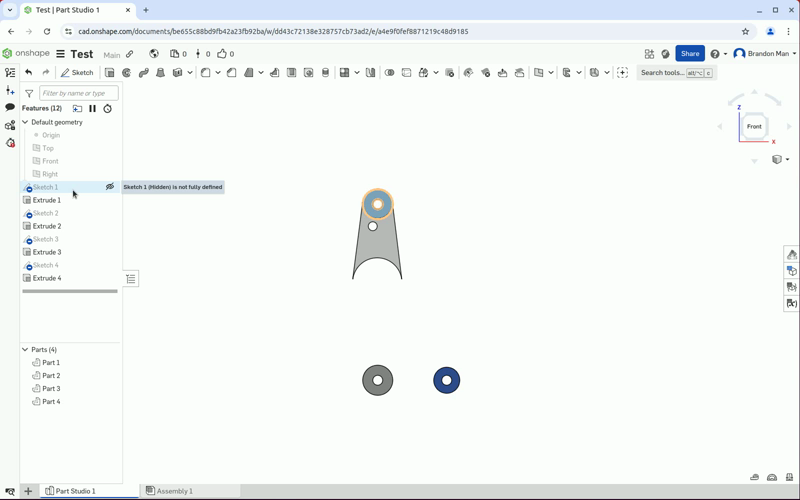
click(73, 189)
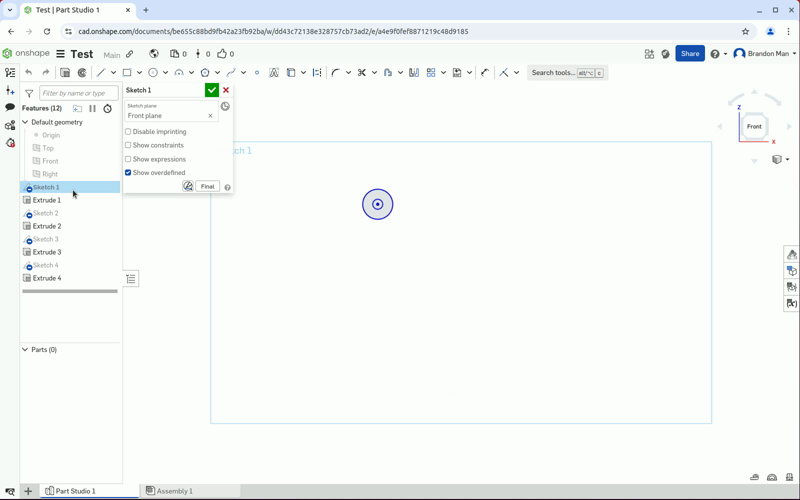
mouse_move(229, 92)
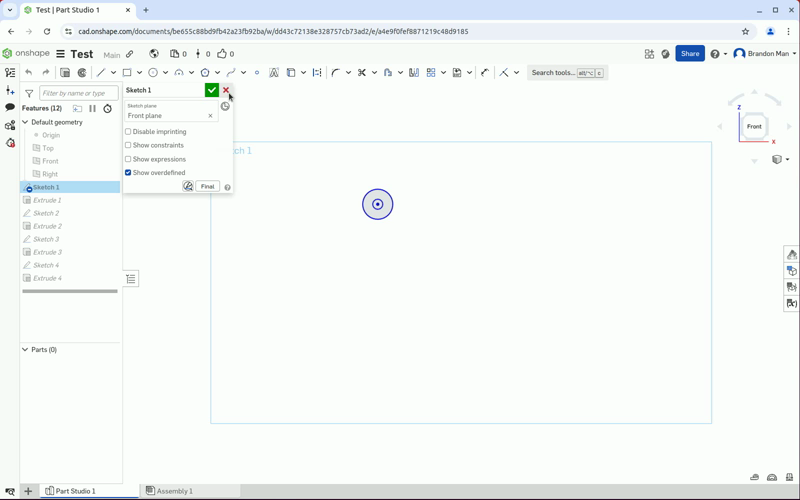
click(229, 92)
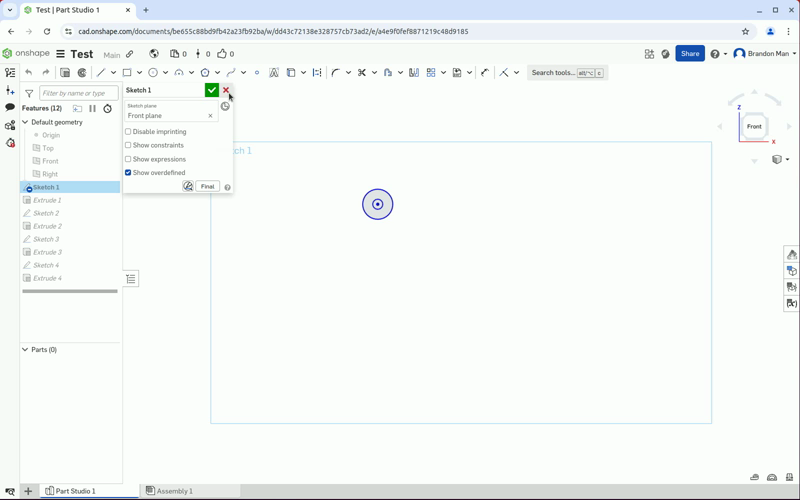
key(shift+s)
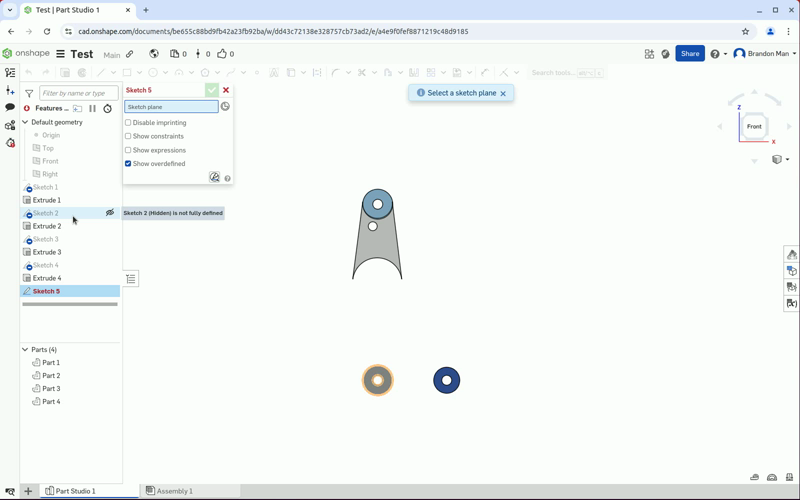
scroll(3)
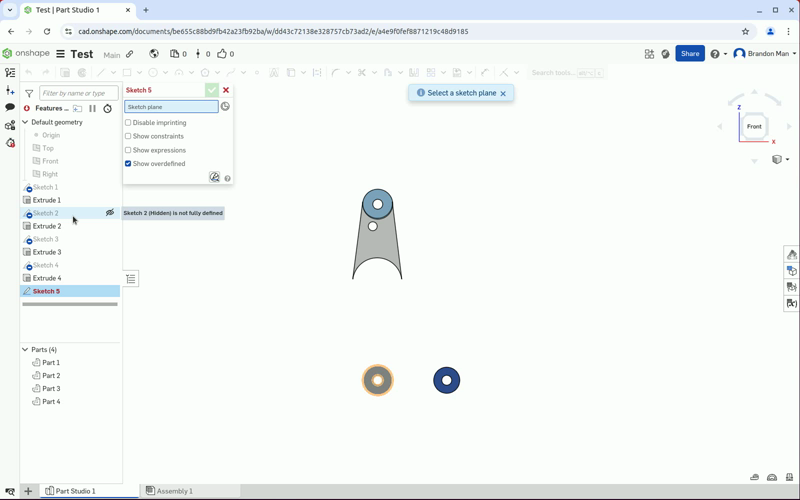
mouse_move(73, 163)
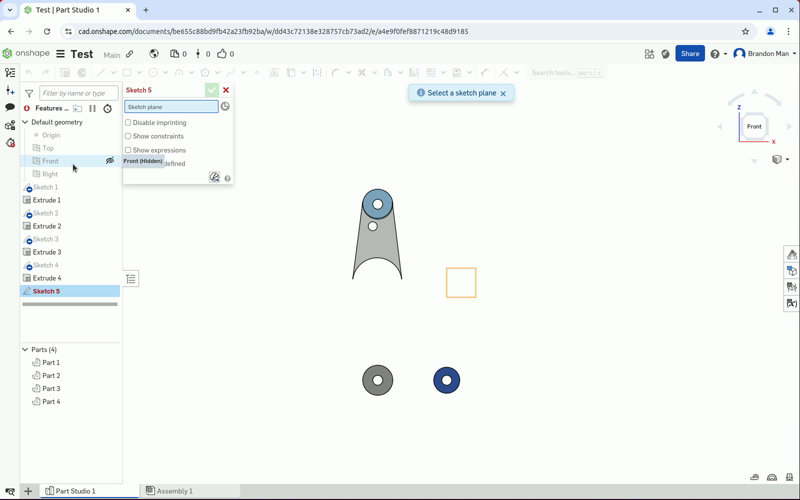
click(73, 163)
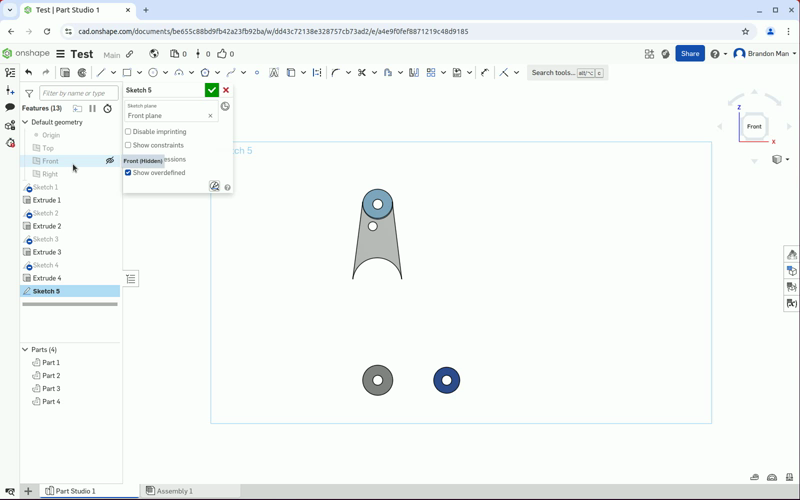
mouse_move(73, 352)
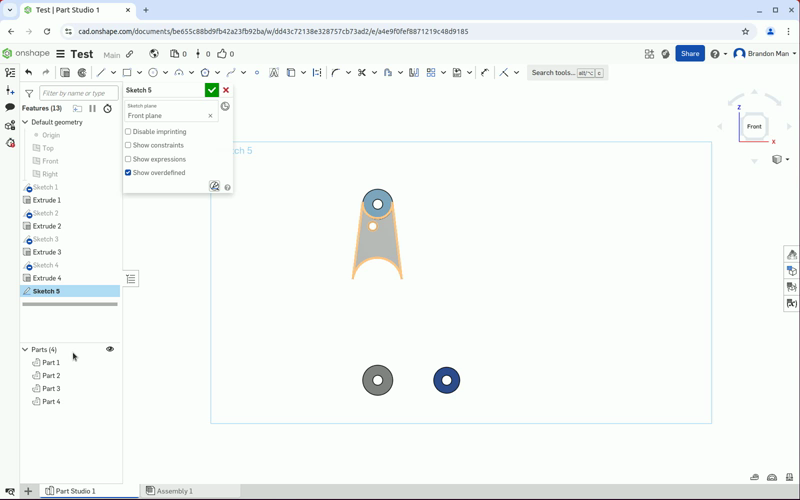
key(y)
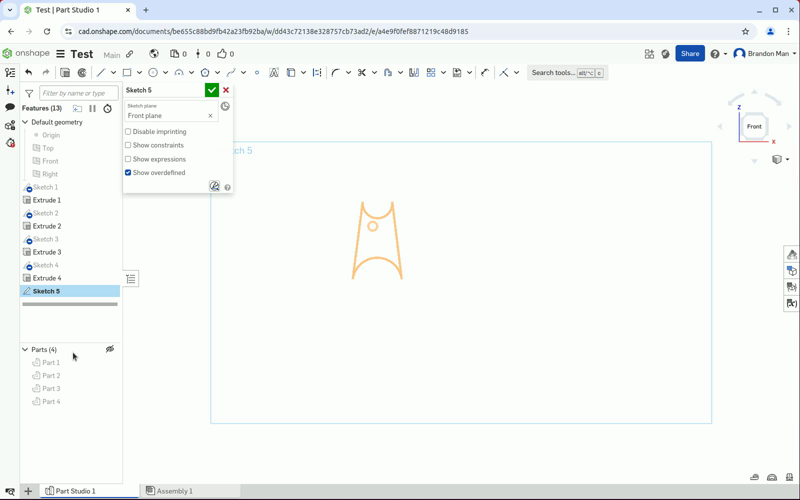
key(c)
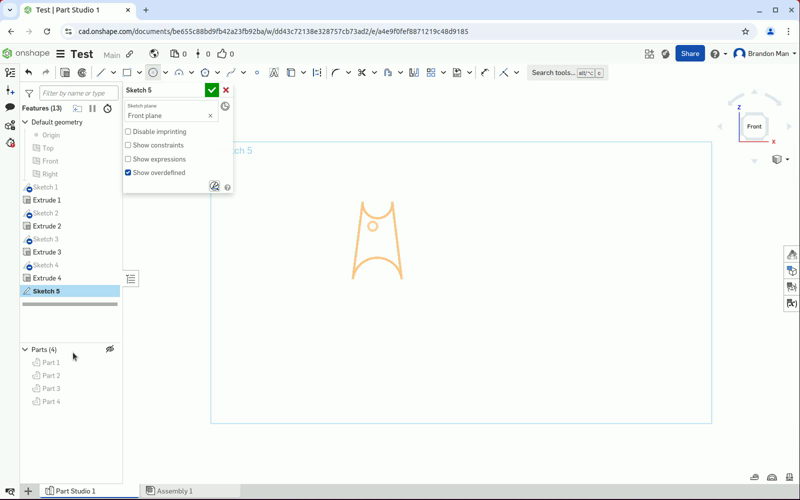
key_down(shift)
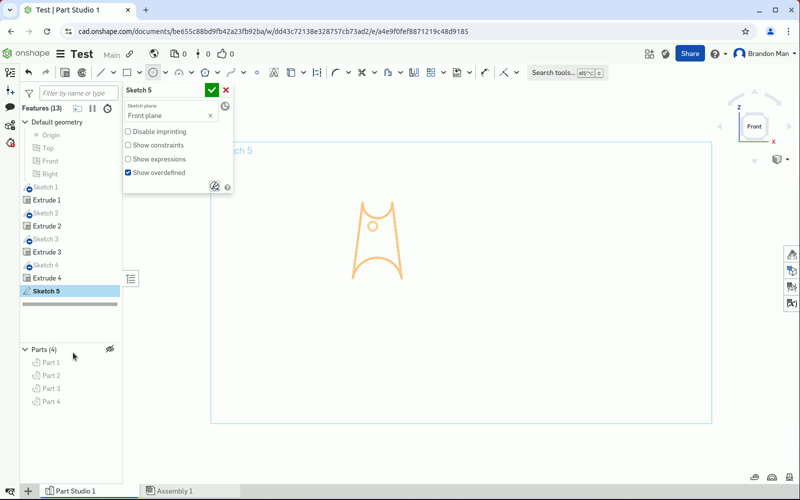
mouse_move(377, 282)
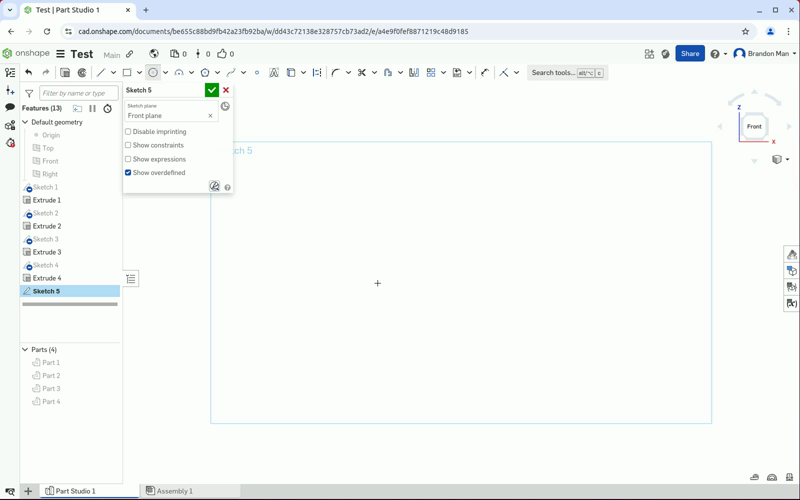
click(377, 282)
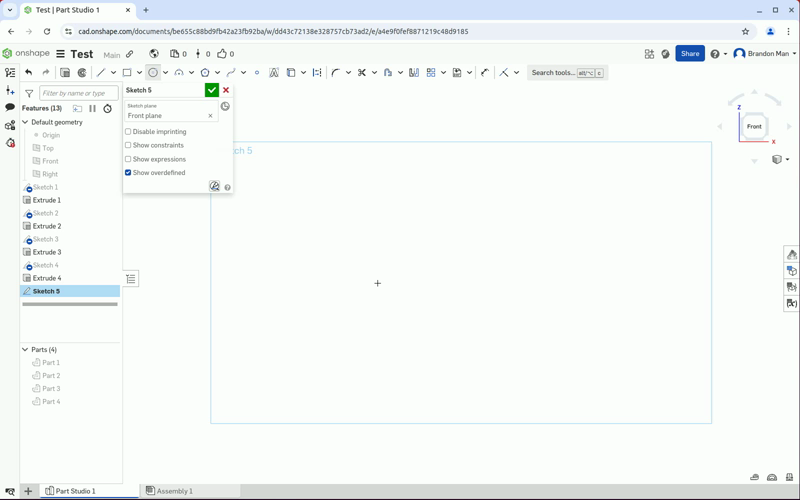
key_up(shift)
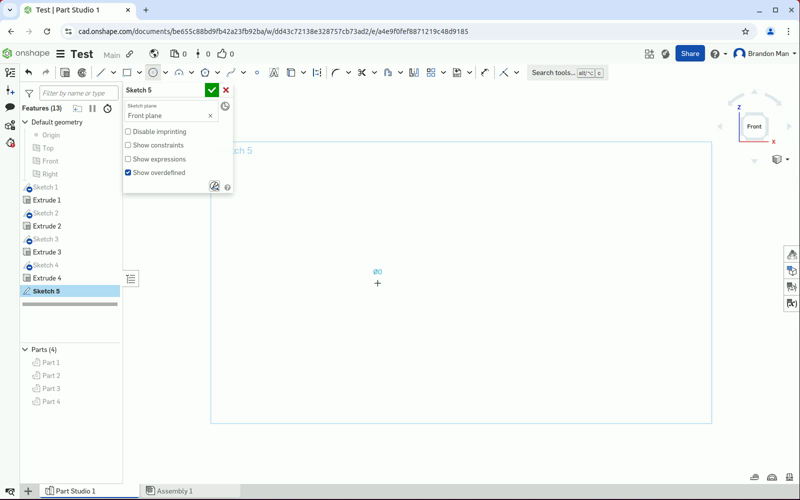
mouse_move(403, 282)
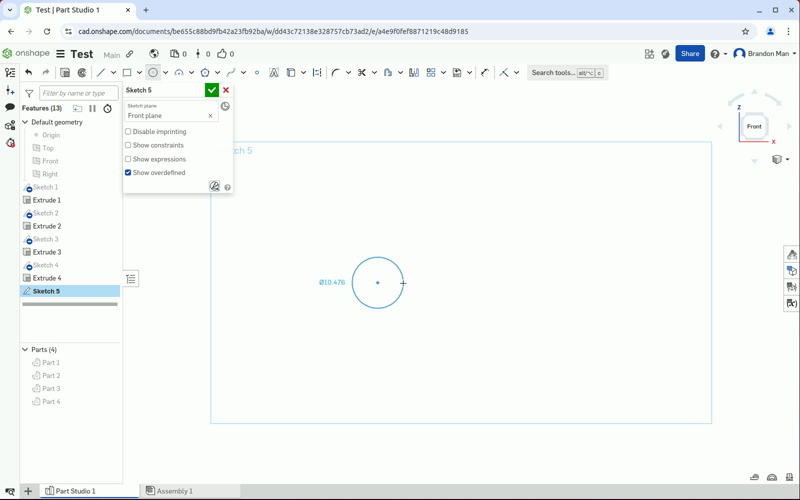
click(403, 282)
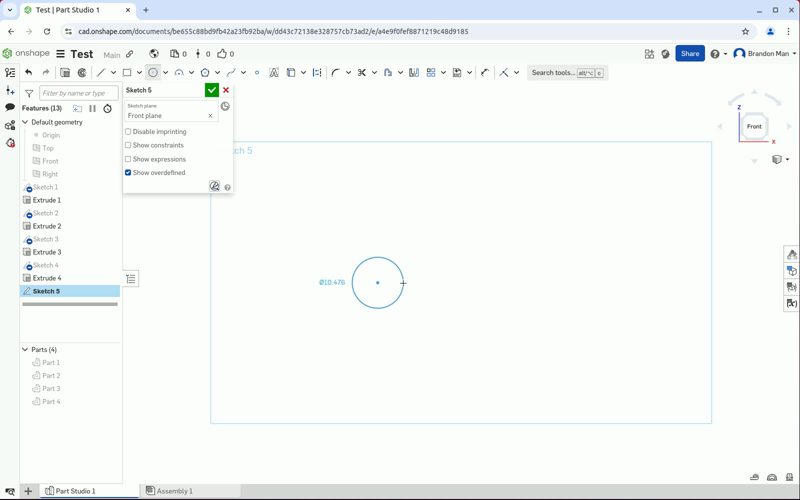
key(esc)
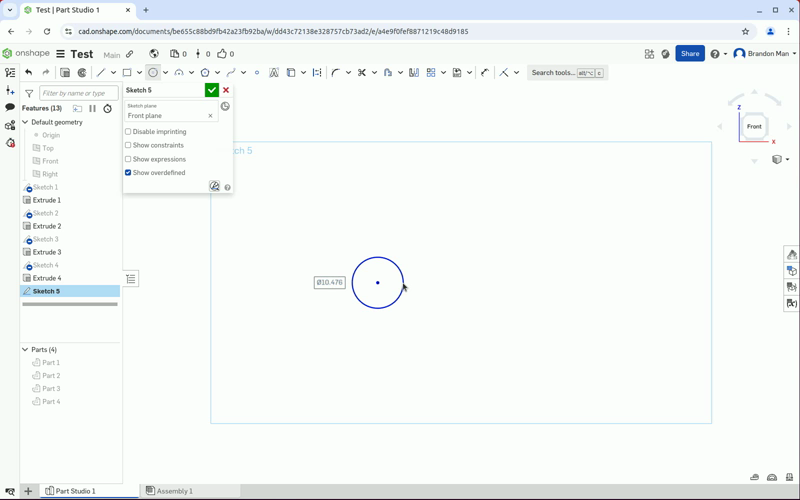
key(c)
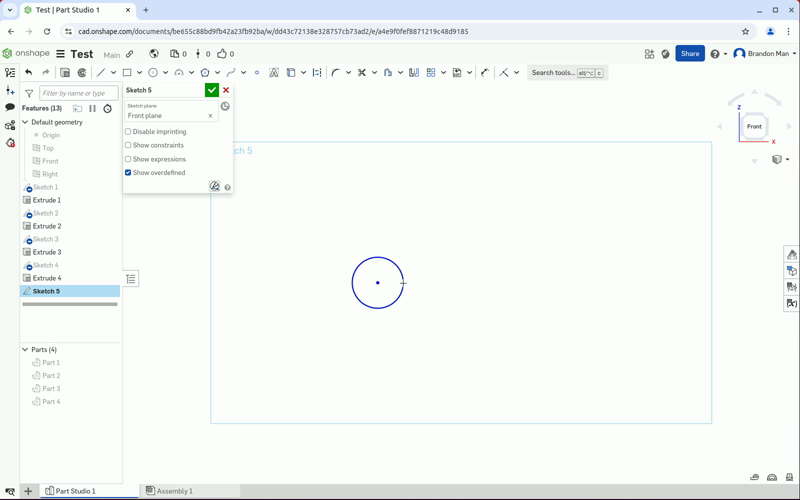
key_down(shift)
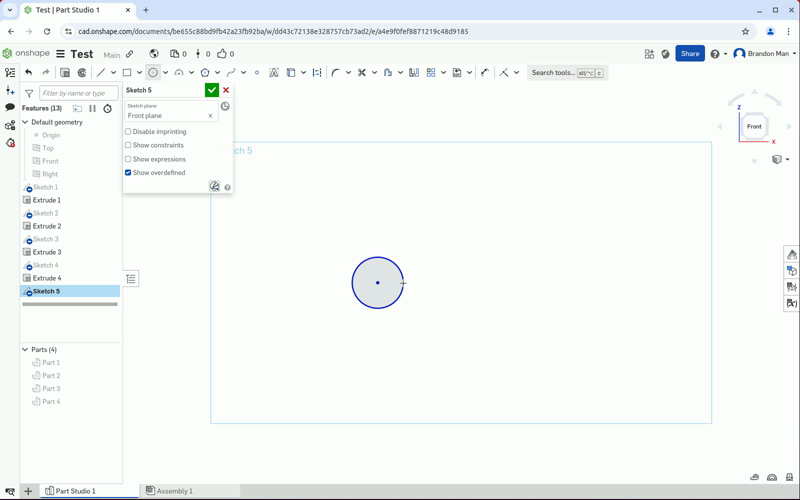
mouse_move(377, 282)
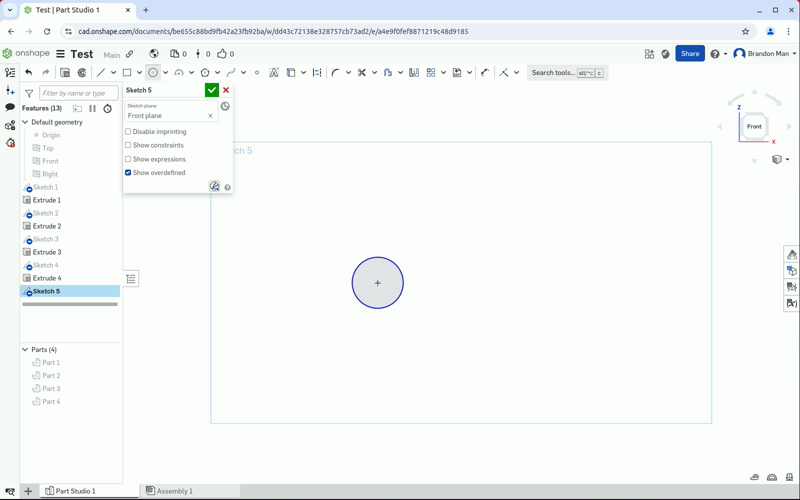
click(377, 282)
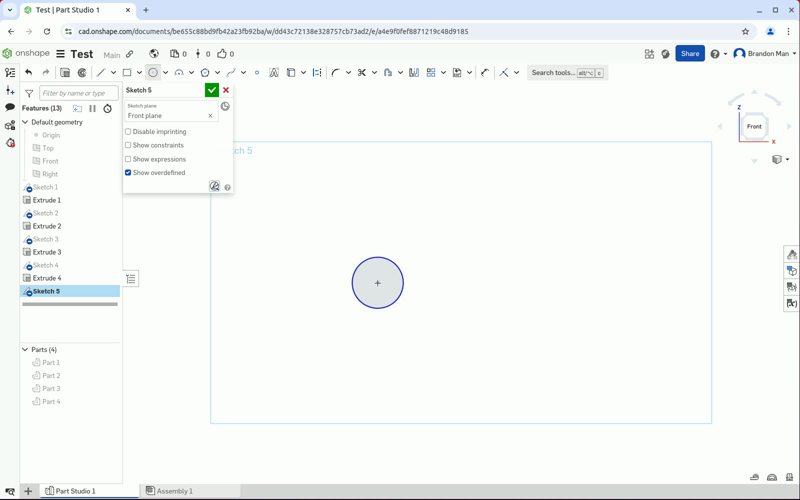
key_up(shift)
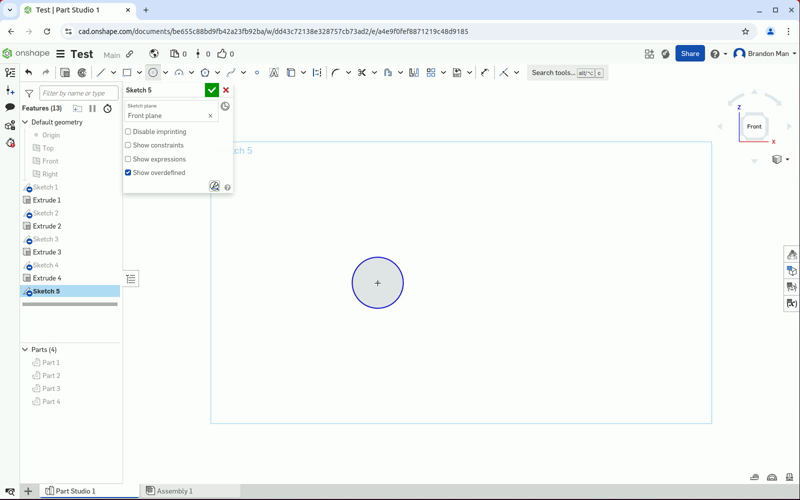
mouse_move(383, 282)
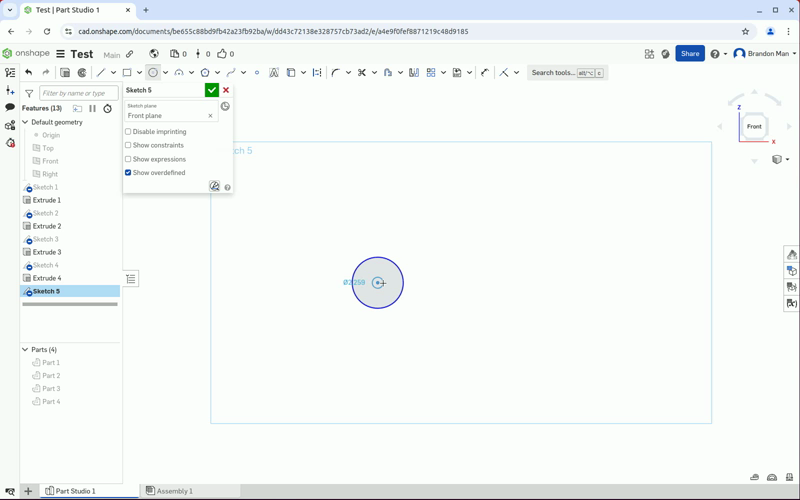
click(383, 282)
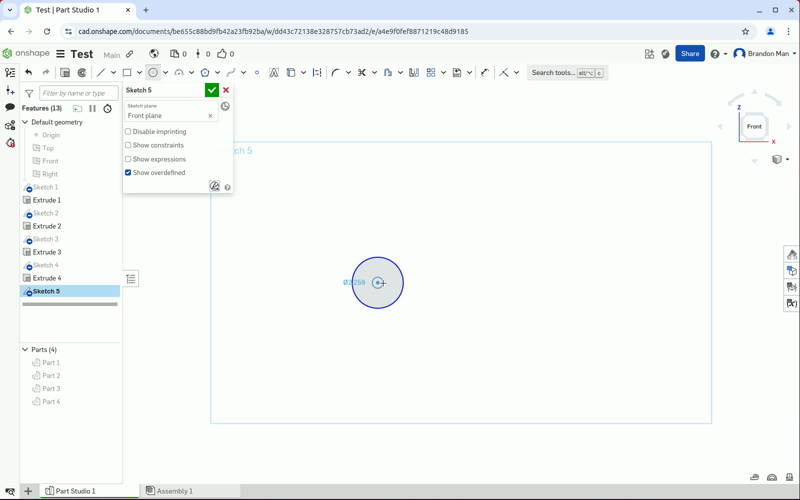
key(esc)
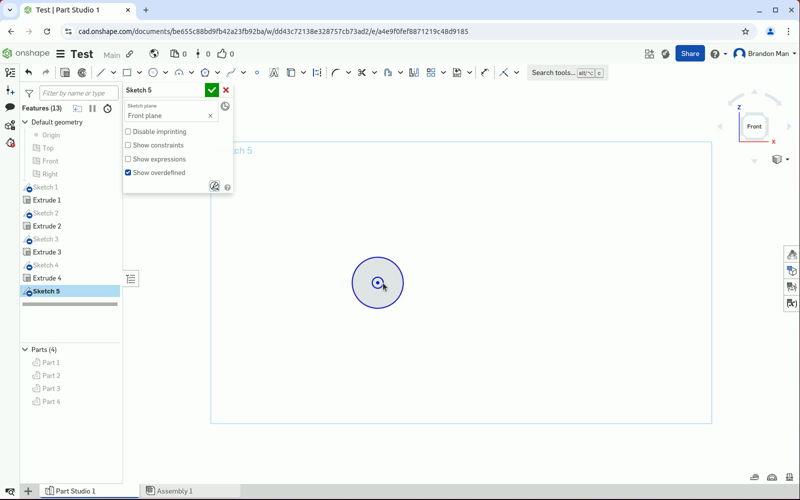
mouse_move(374, 265)
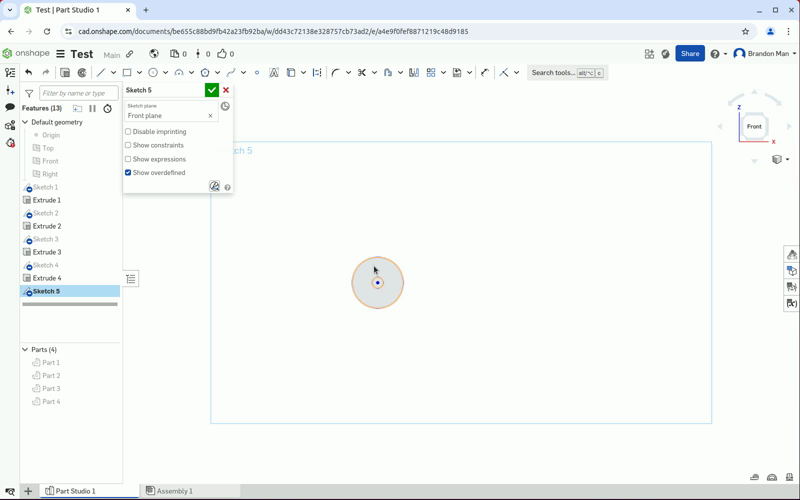
click(374, 265)
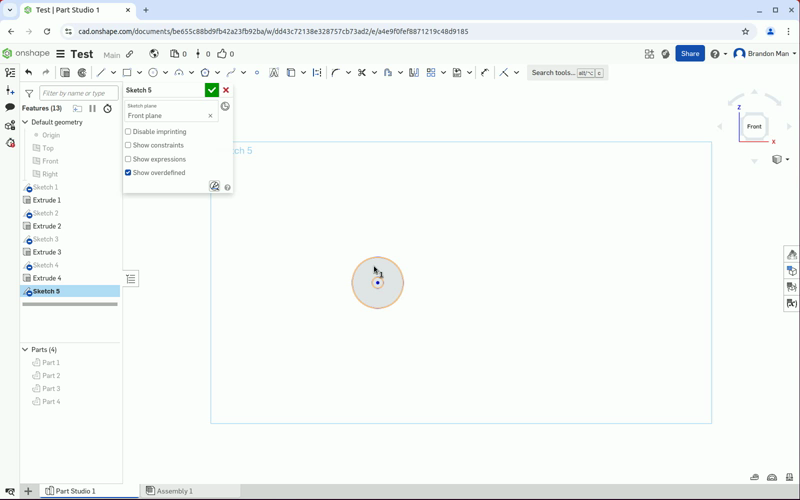
mouse_move(73, 352)
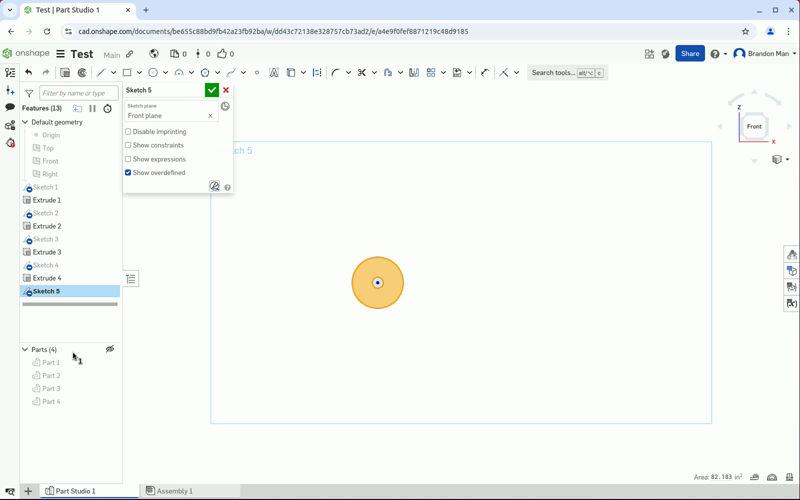
key(shift+y)
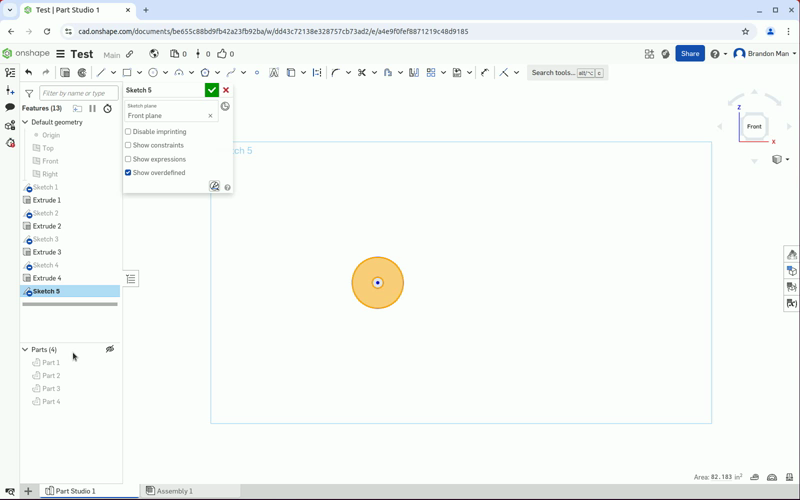
key(shift+e)
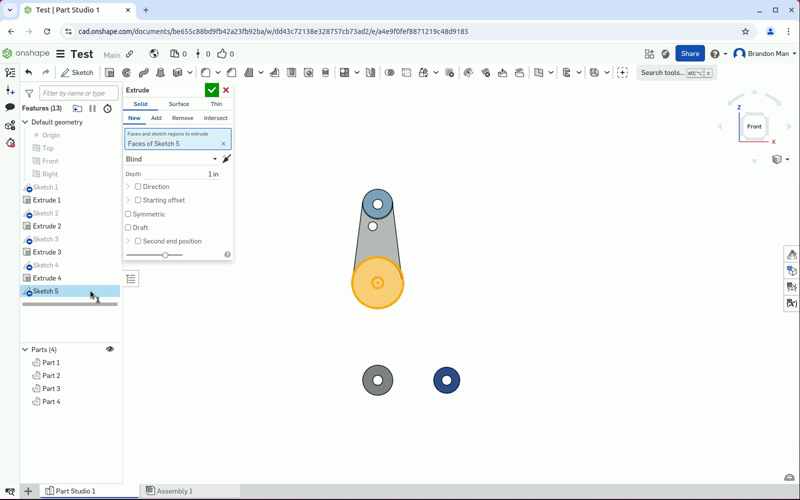
mouse_move(143, 106)
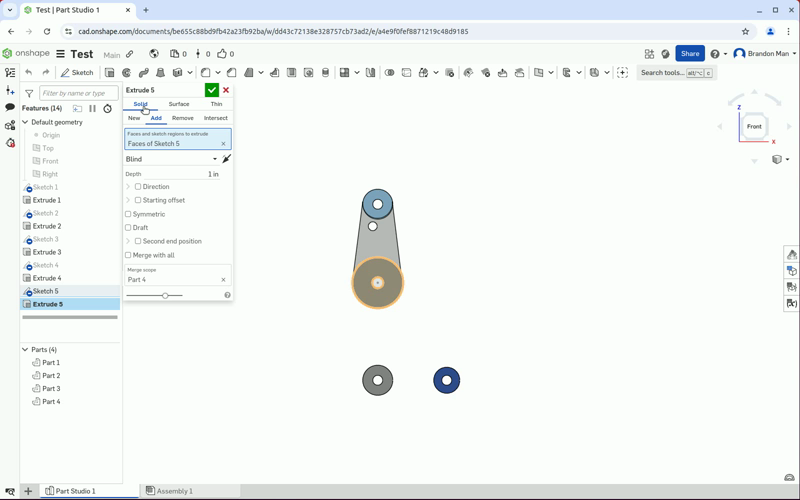
click(143, 106)
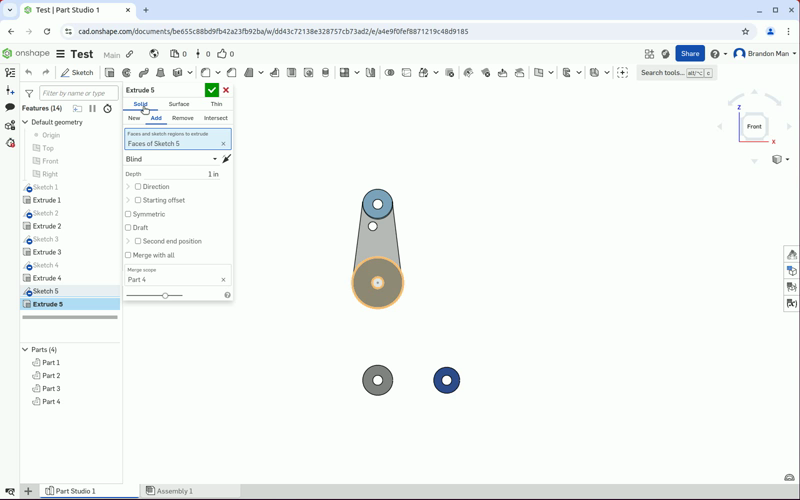
mouse_move(137, 120)
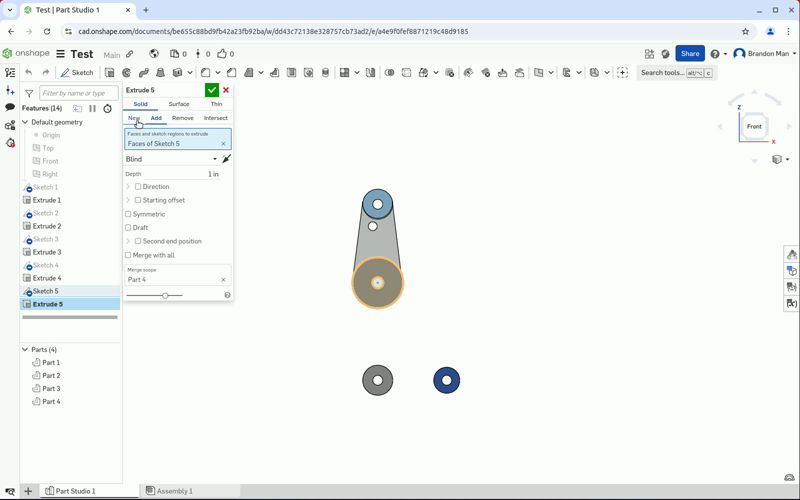
click(137, 120)
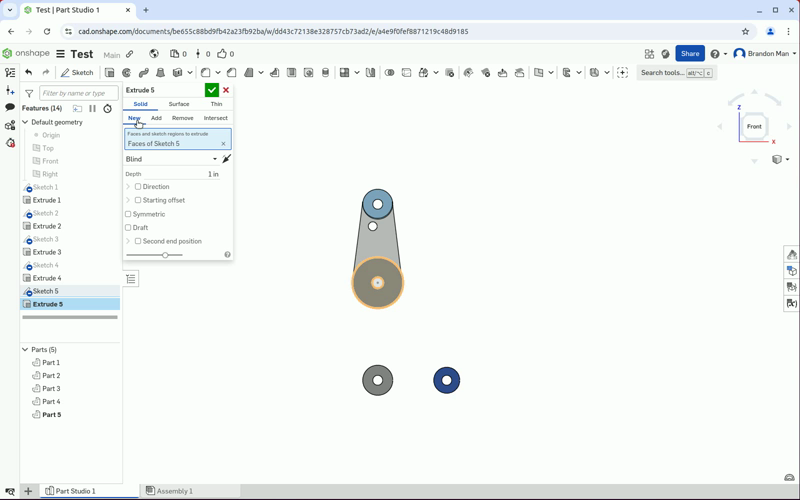
key(tab, 4)
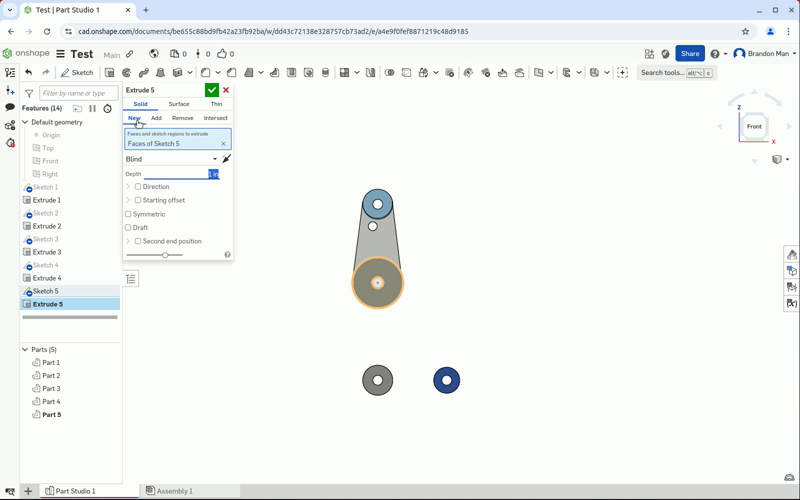
text(0.963)
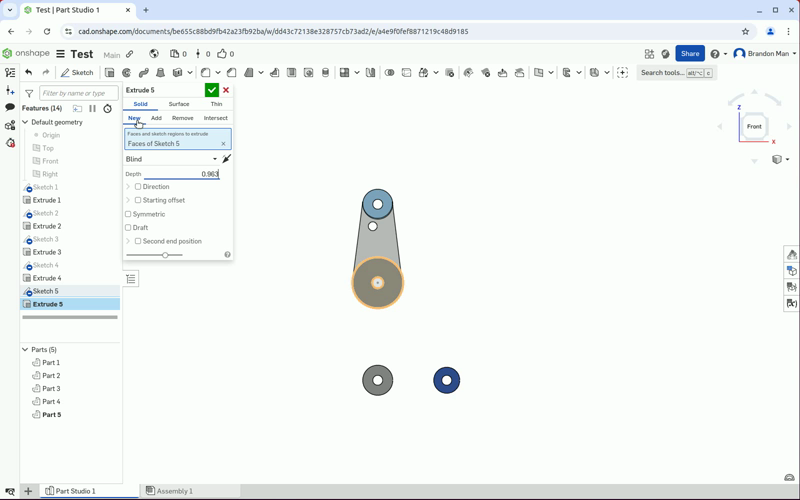
key(enter)
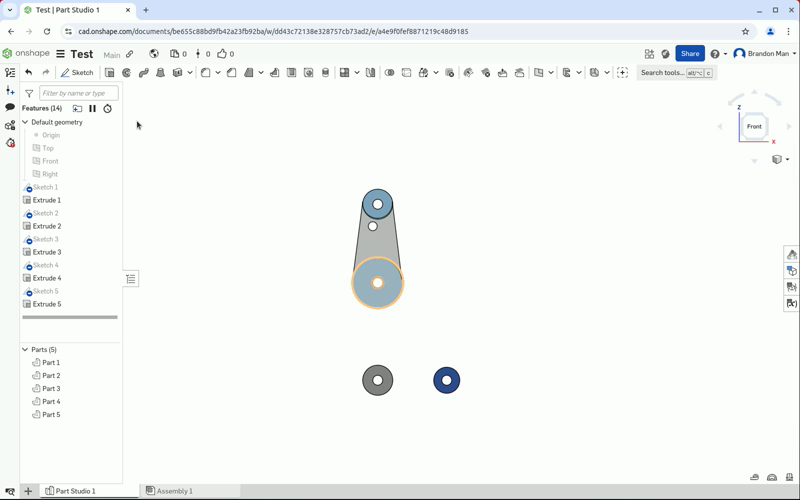
key(shift+h)
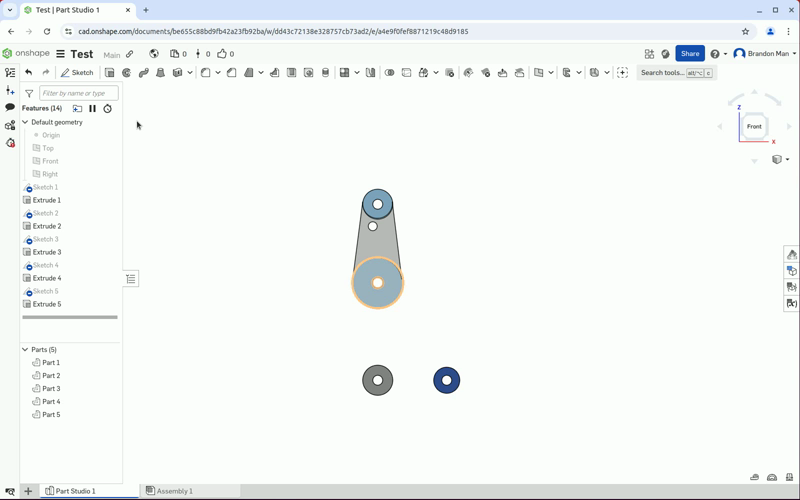
key(shift+h)
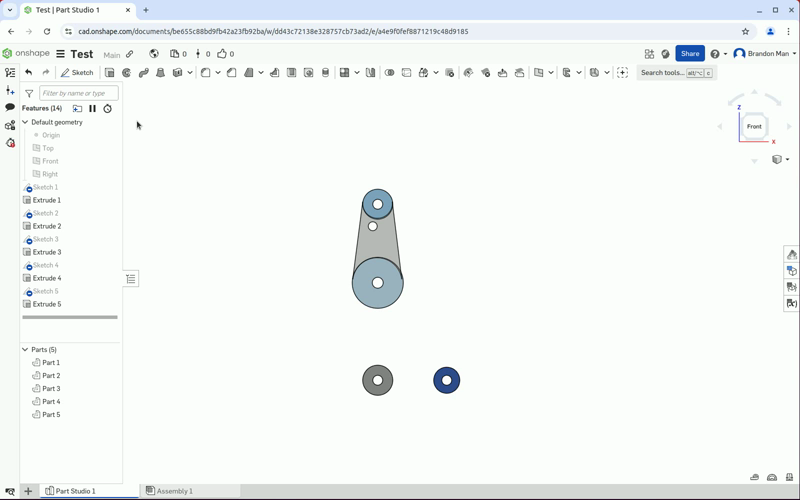
mouse_move(73, 189)
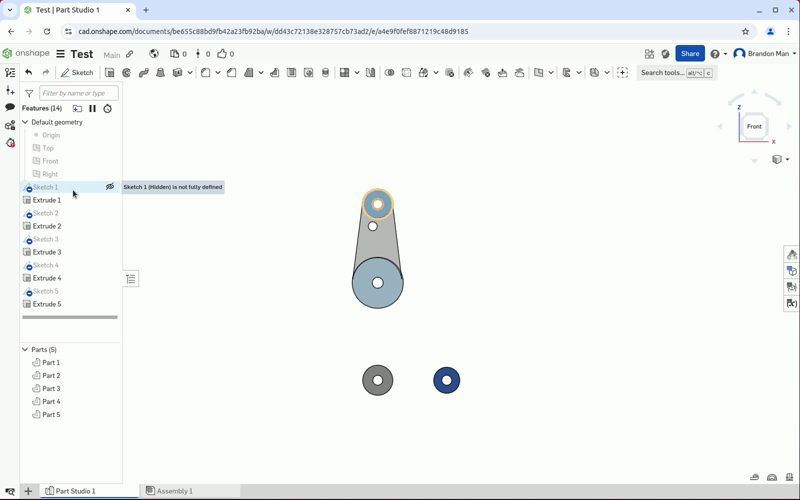
click(73, 189)
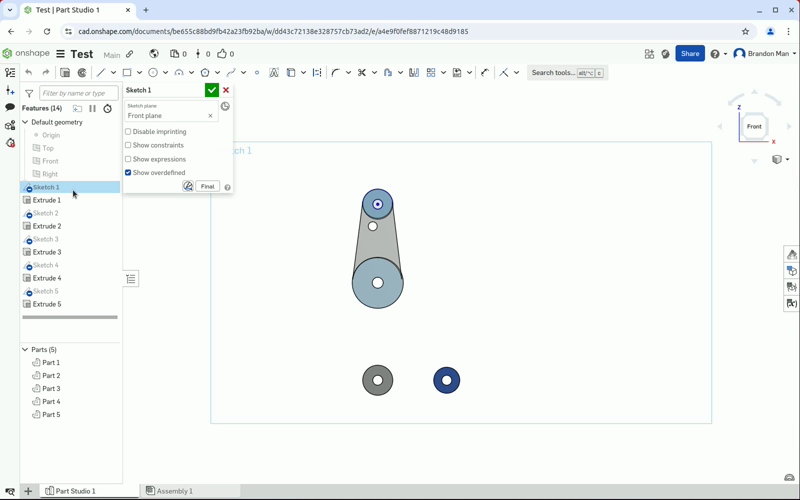
mouse_move(229, 92)
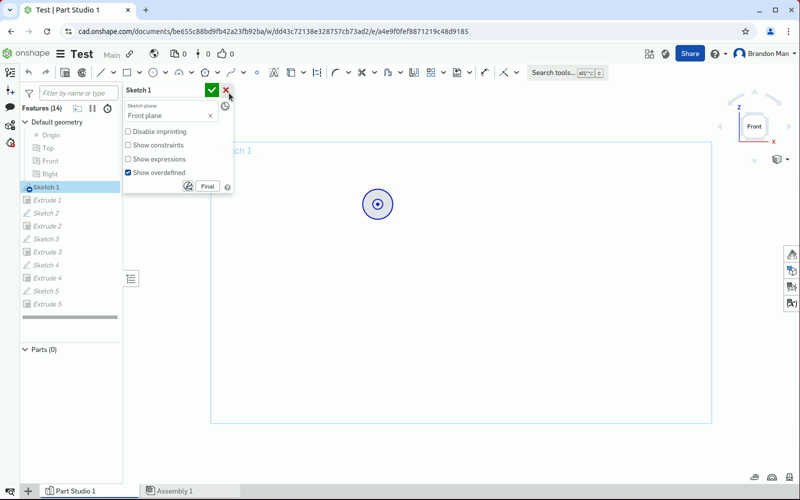
click(229, 92)
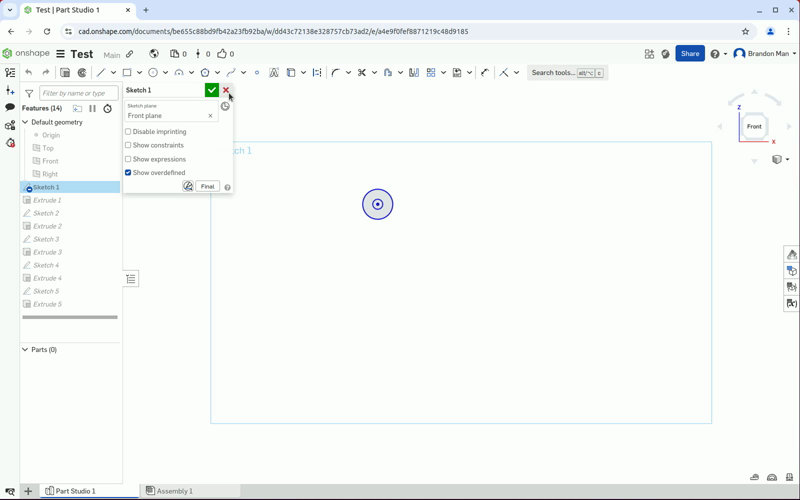
key(shift+s)
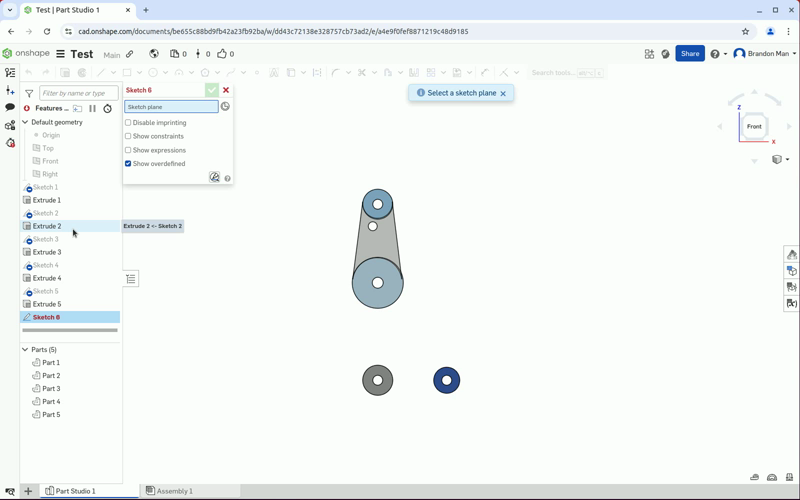
scroll(3)
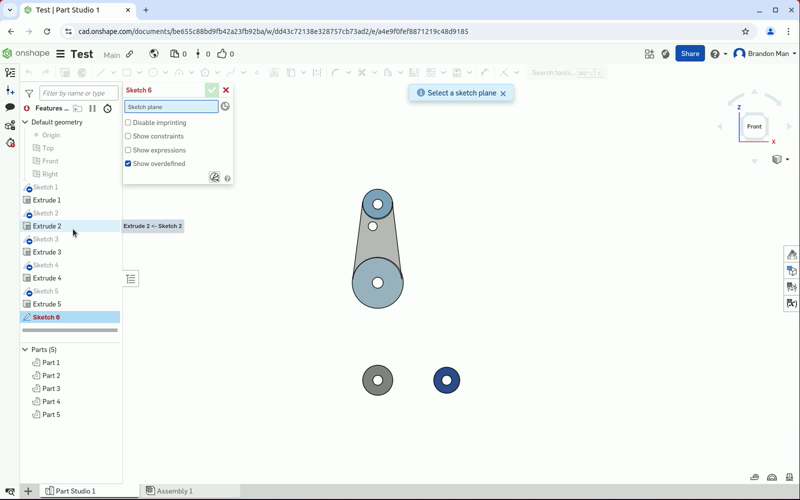
mouse_move(73, 163)
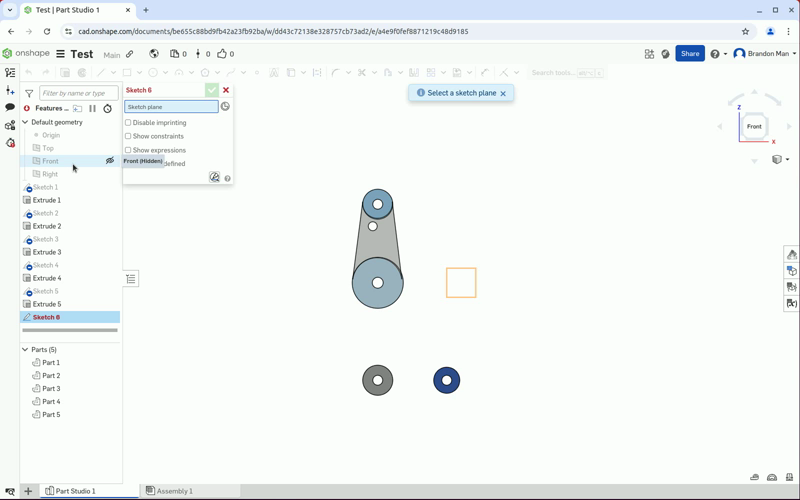
click(73, 163)
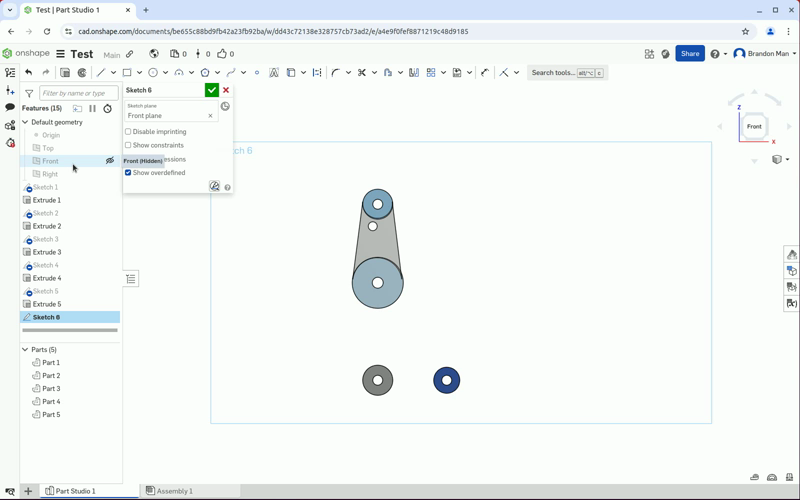
mouse_move(73, 352)
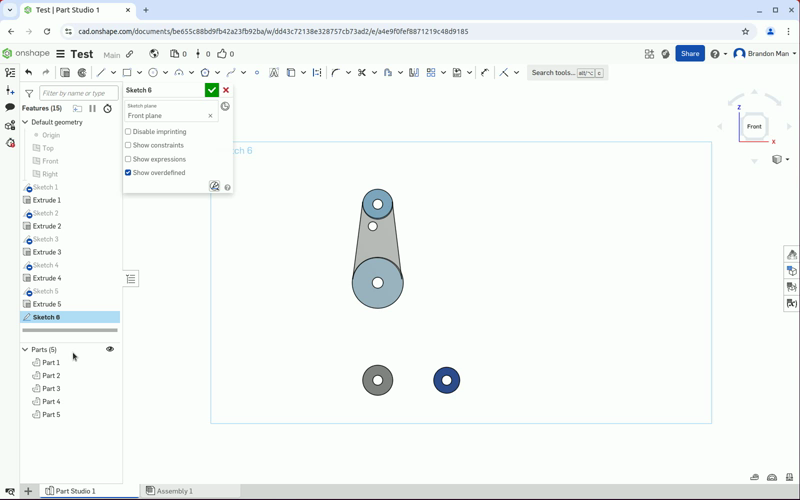
key(y)
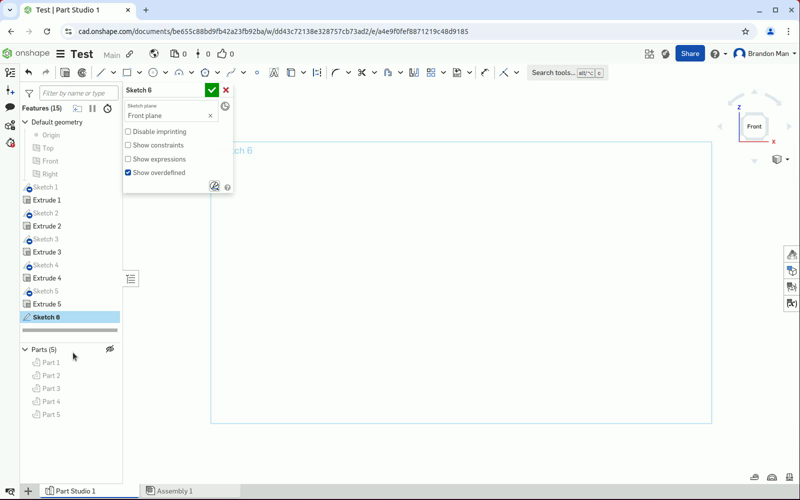
key(l)
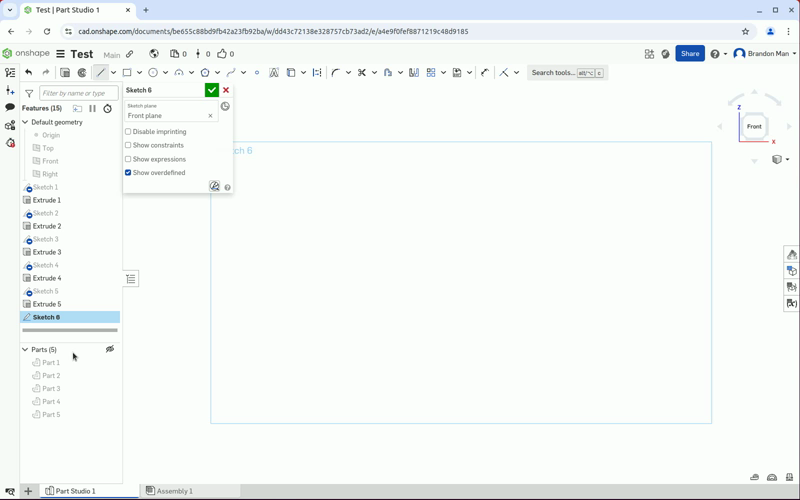
key_down(shift)
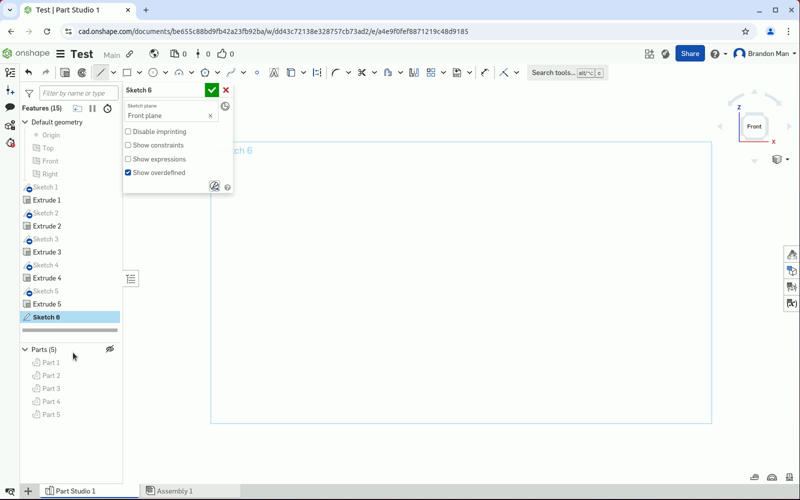
mouse_move(352, 285)
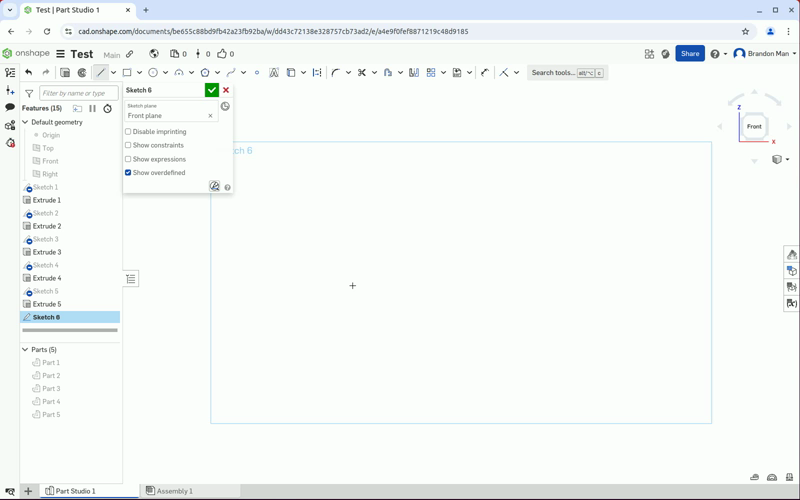
click(352, 285)
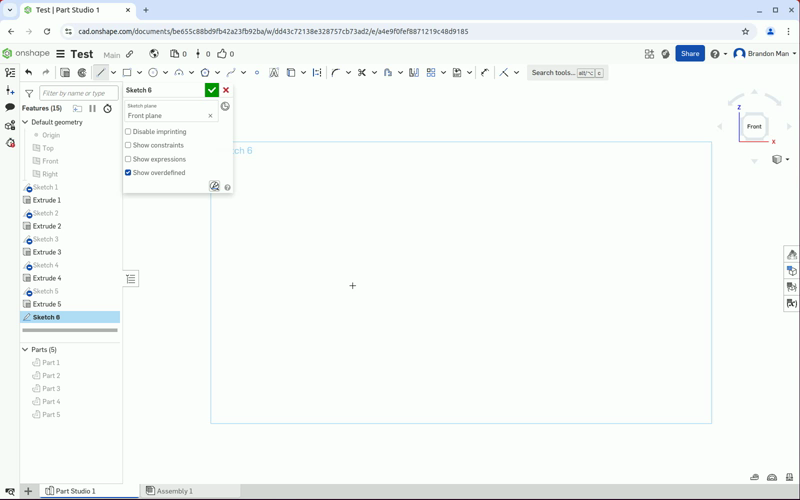
key_up(shift)
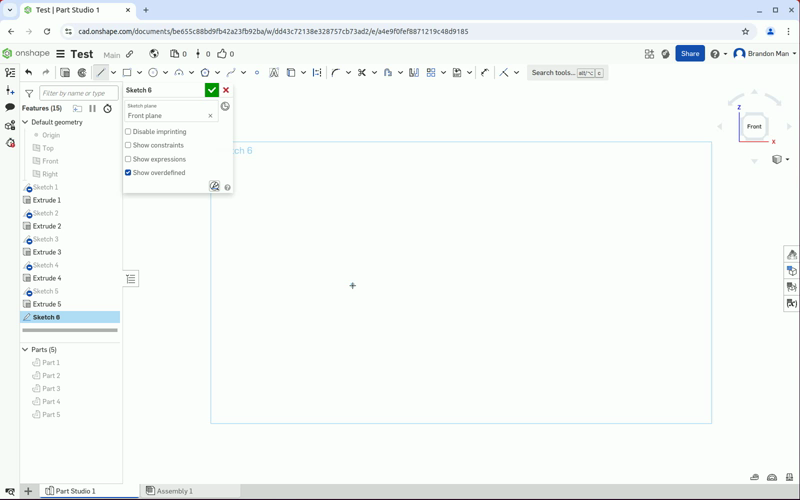
key_down(shift)
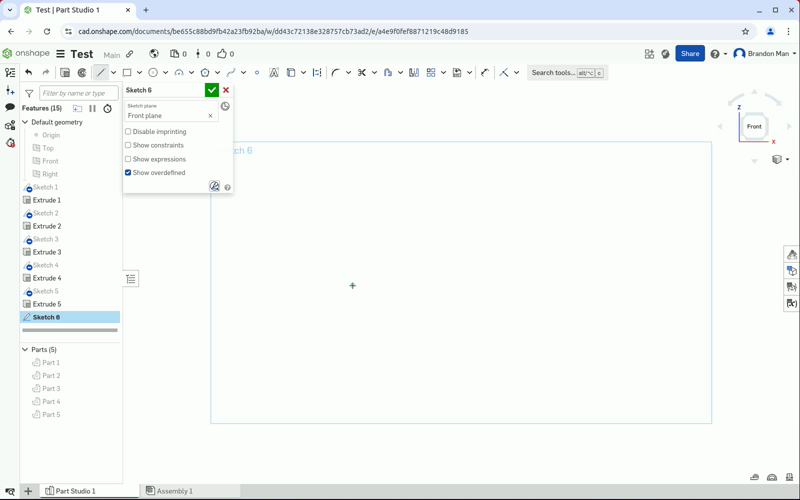
mouse_move(362, 382)
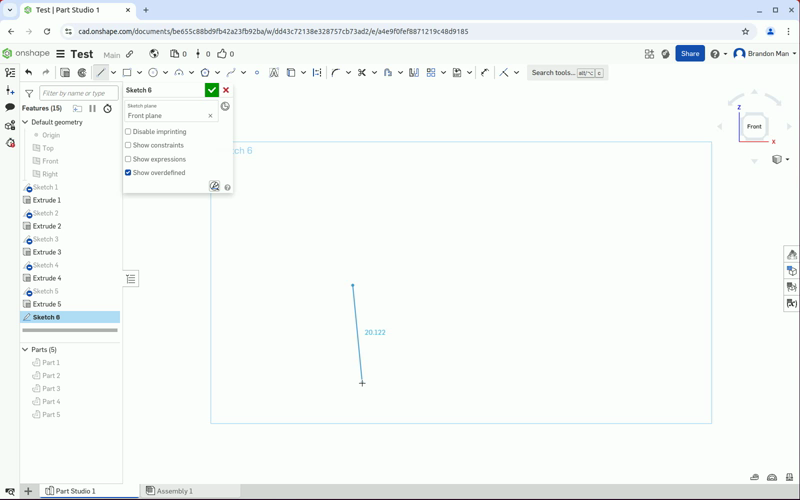
click(362, 382)
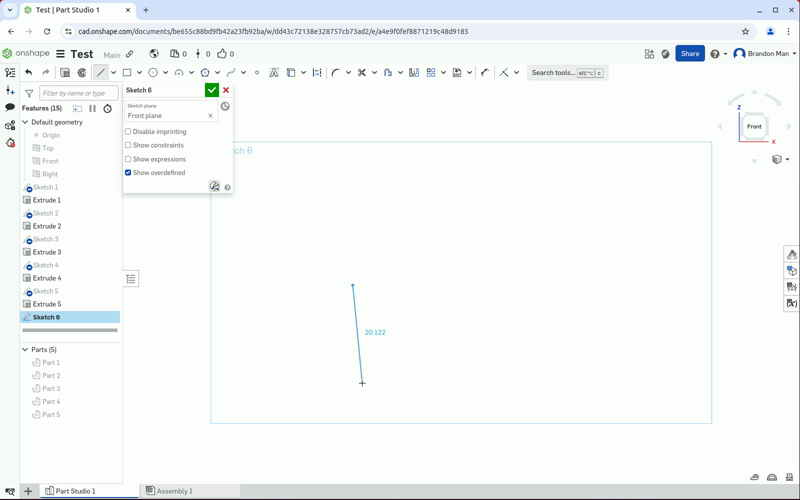
key_up(shift)
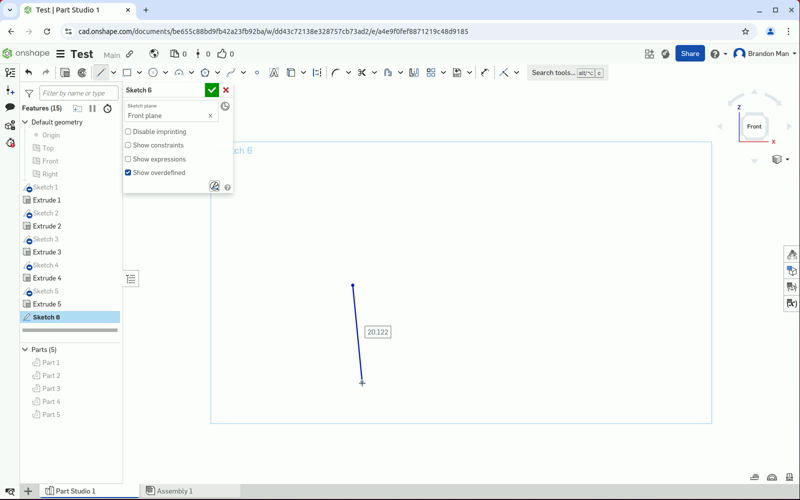
key(esc)
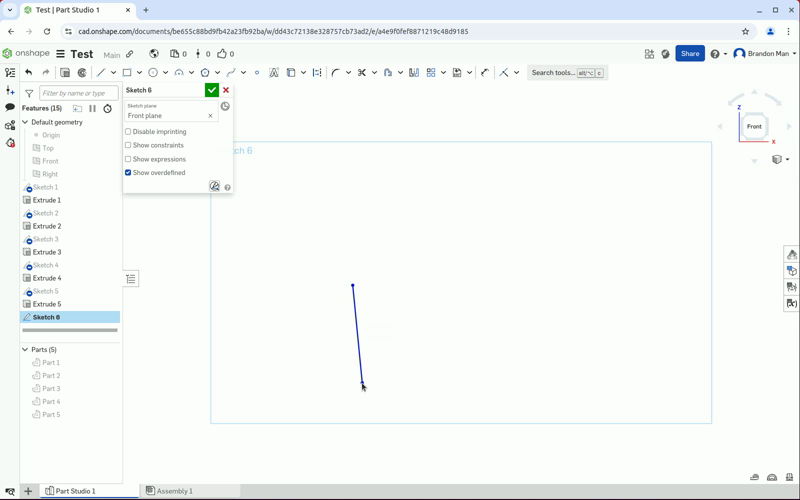
key(a)
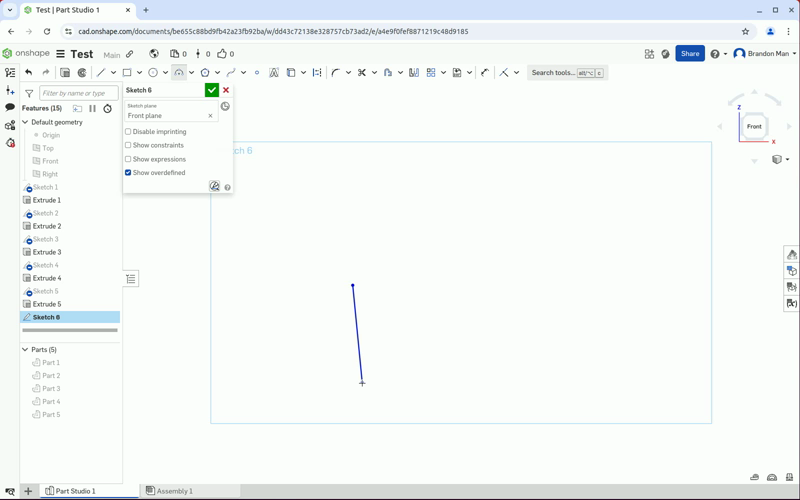
mouse_move(362, 382)
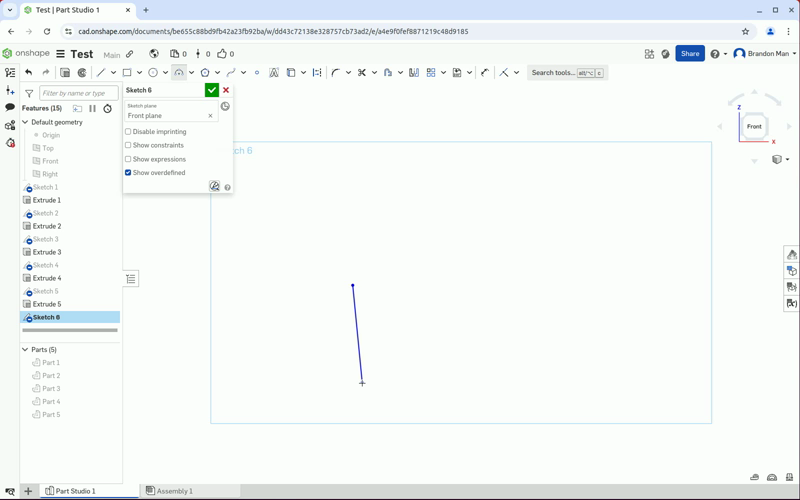
click(362, 382)
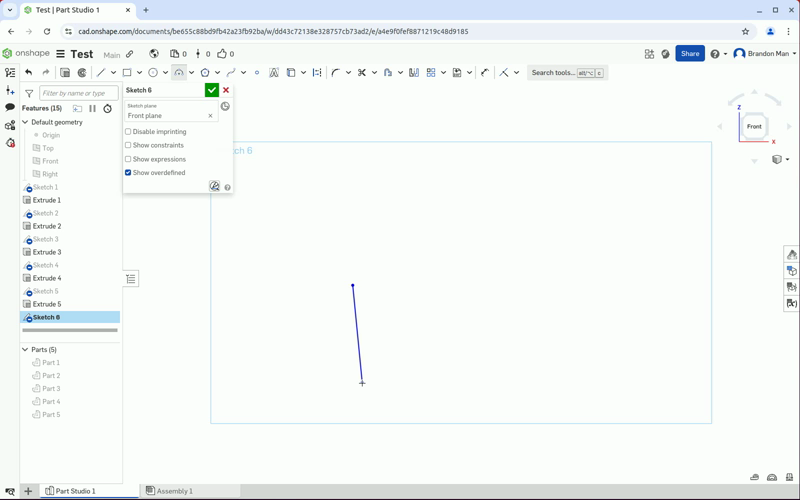
key_down(shift)
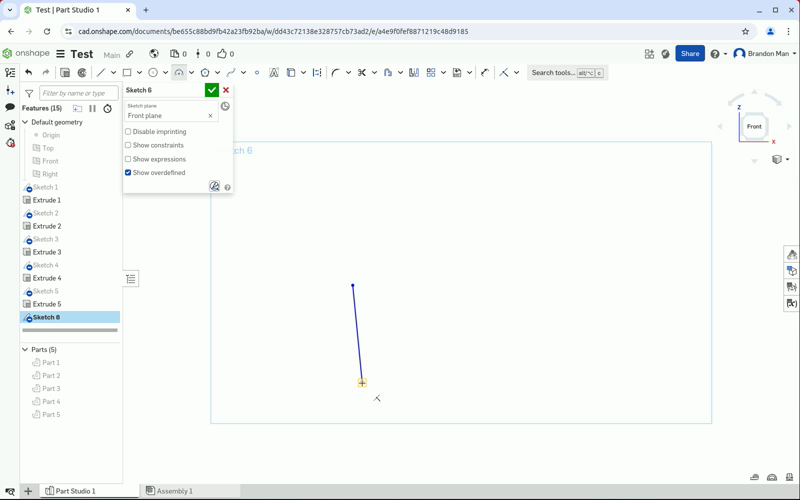
mouse_move(377, 395)
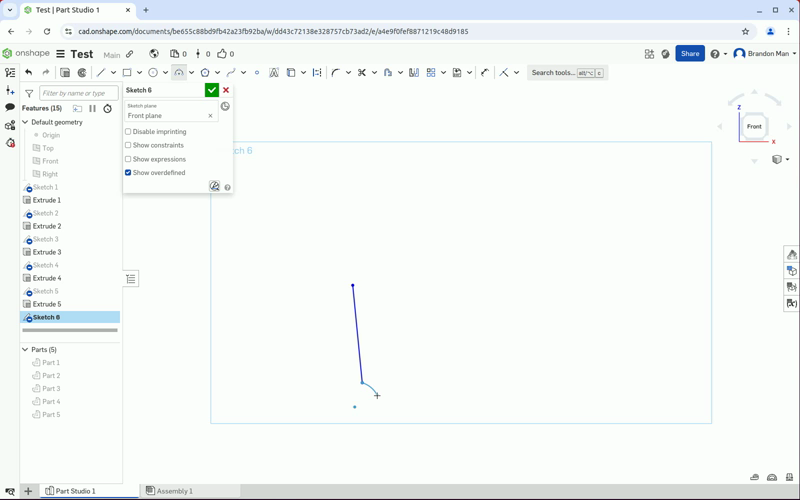
click(377, 395)
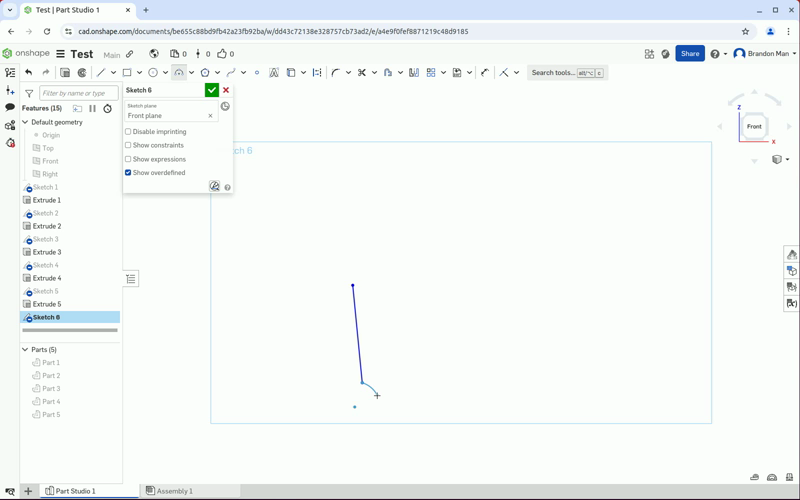
mouse_move(386, 369)
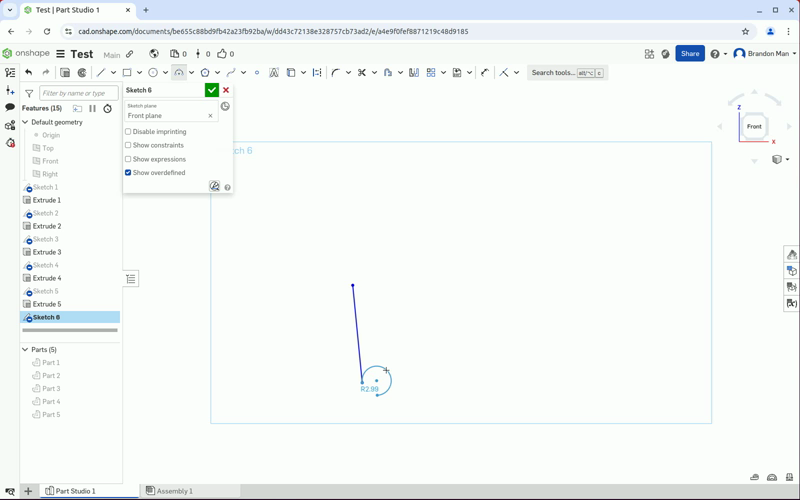
click(386, 369)
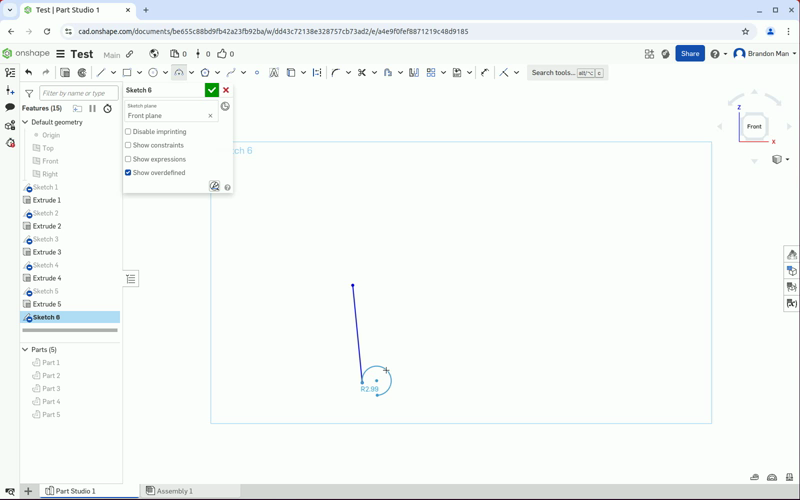
key_up(shift)
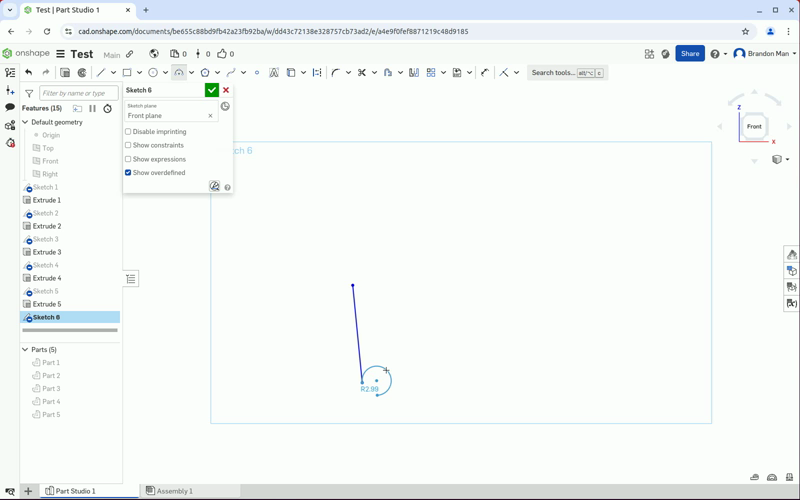
key(esc)
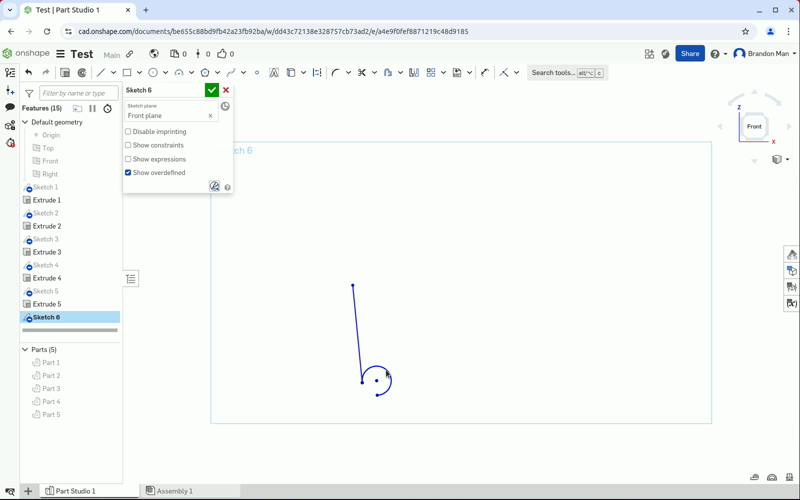
key(l)
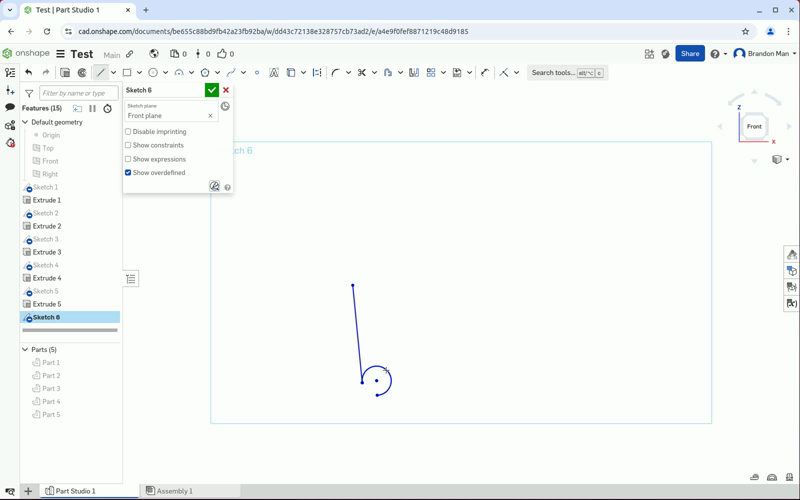
mouse_move(377, 395)
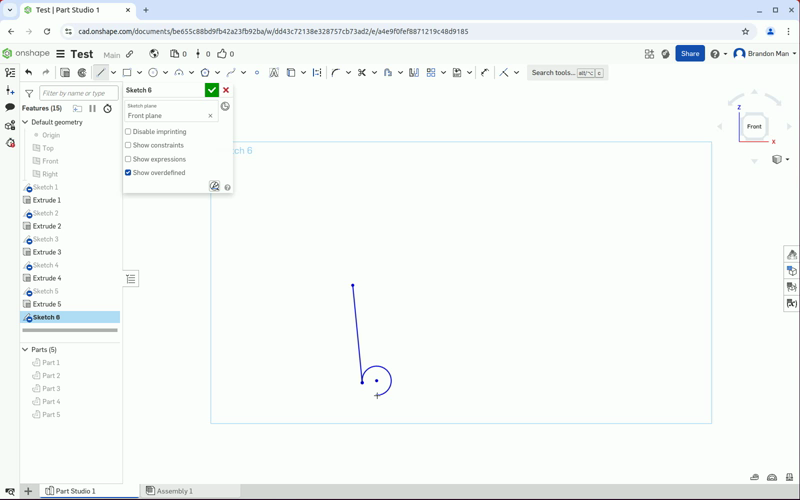
click(377, 395)
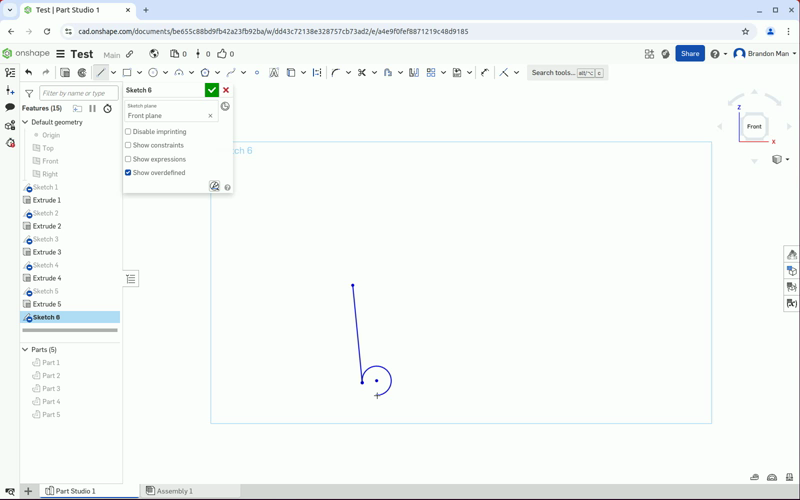
key_down(shift)
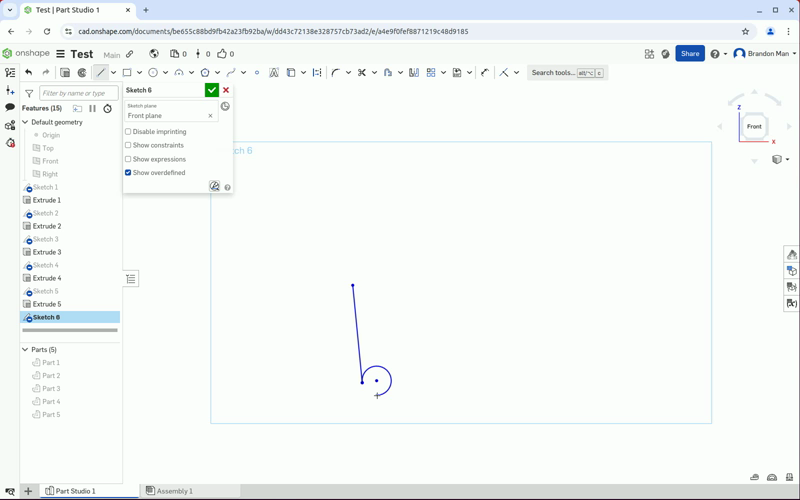
mouse_move(447, 393)
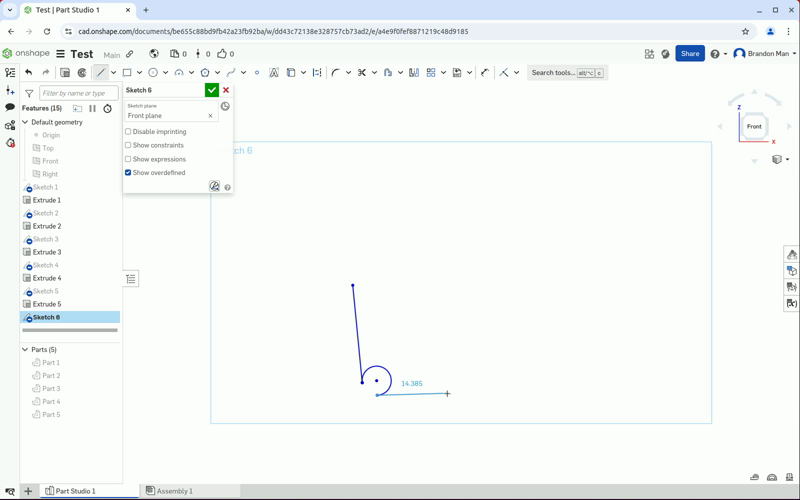
click(447, 393)
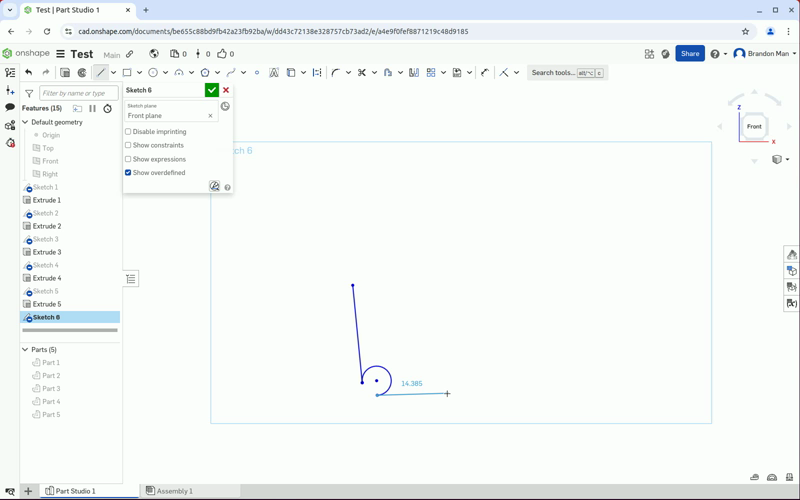
key_up(shift)
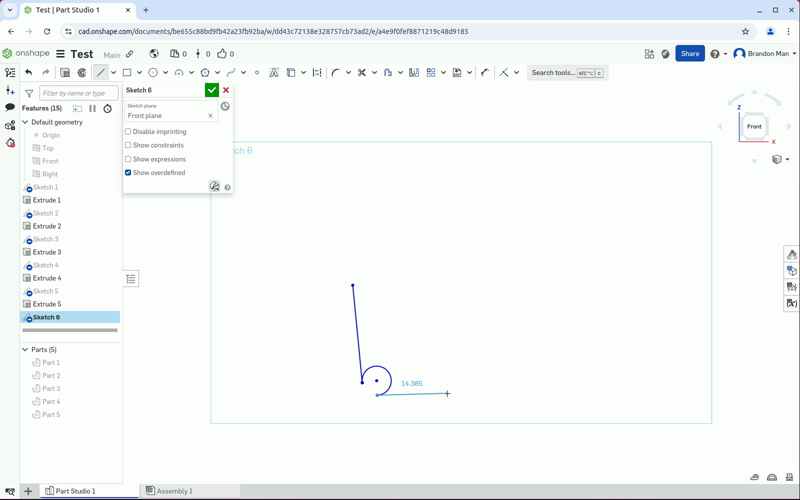
key(esc)
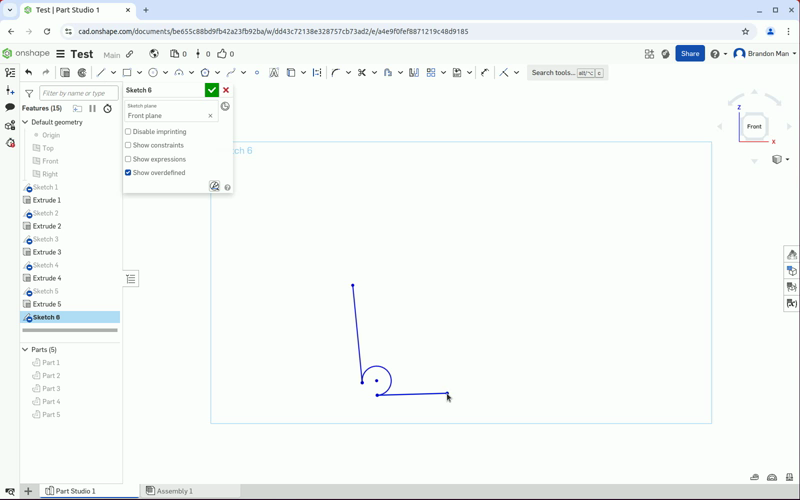
key(a)
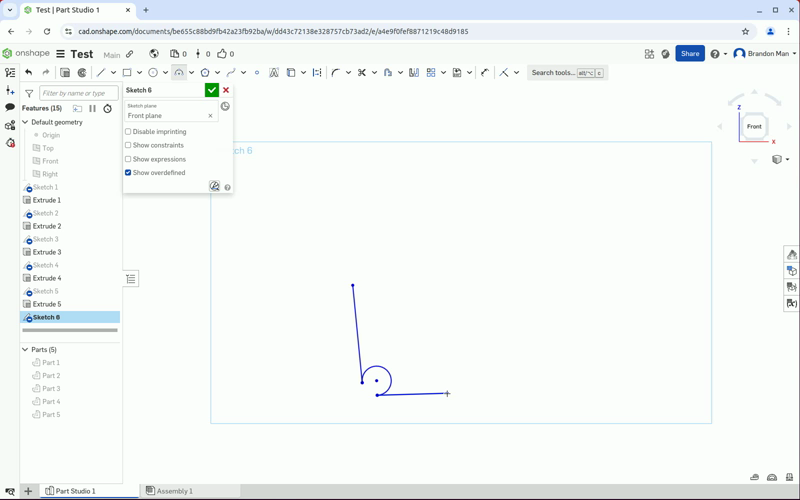
mouse_move(447, 393)
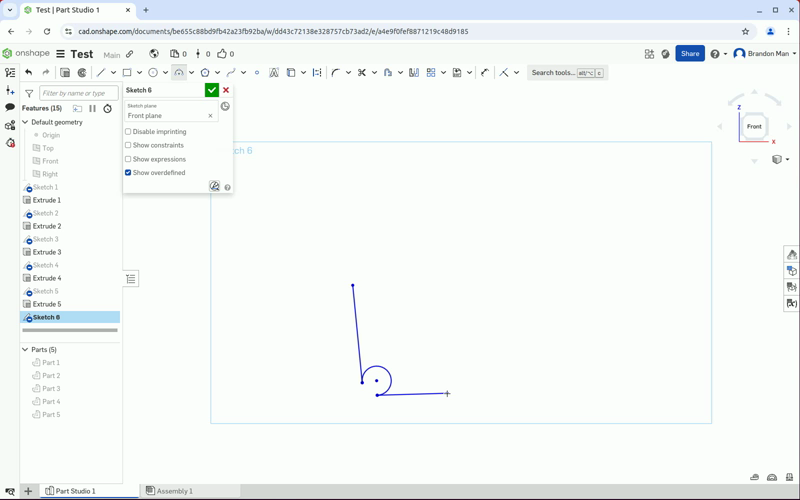
click(447, 393)
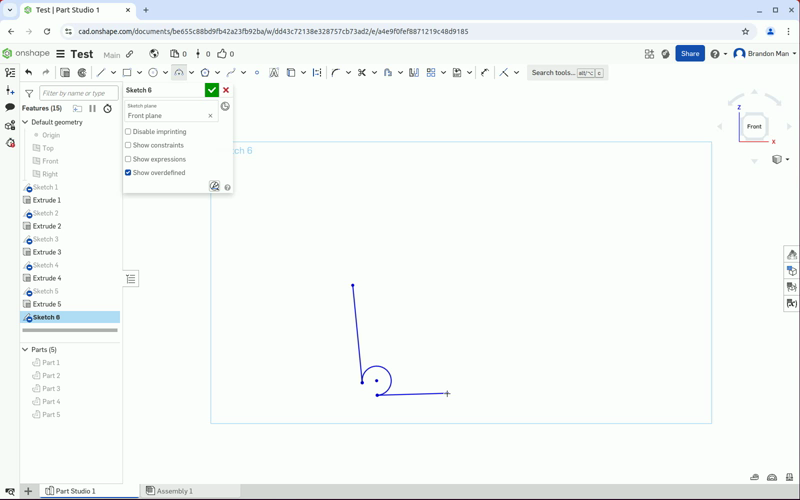
key_down(shift)
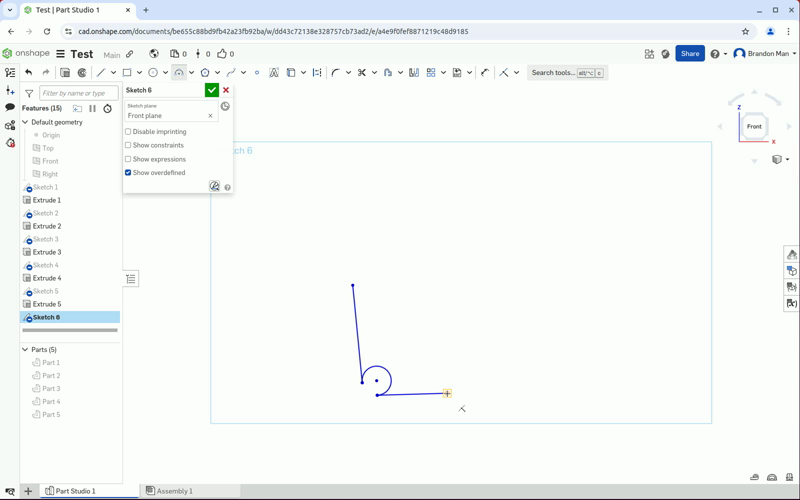
mouse_move(447, 368)
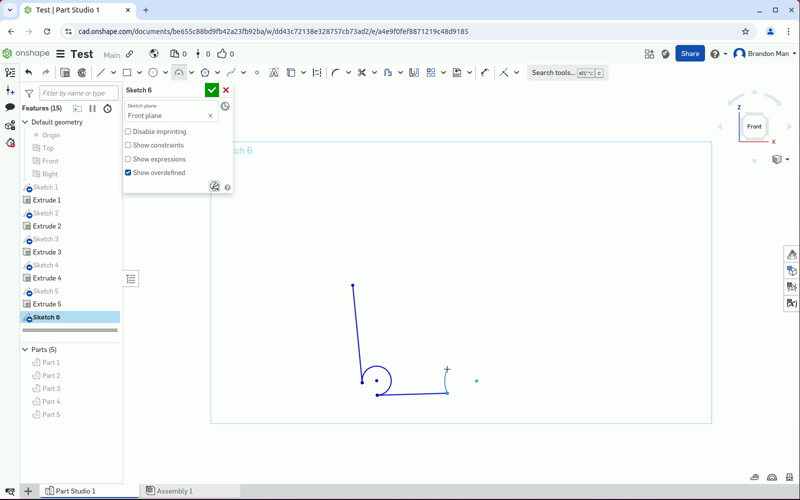
click(447, 368)
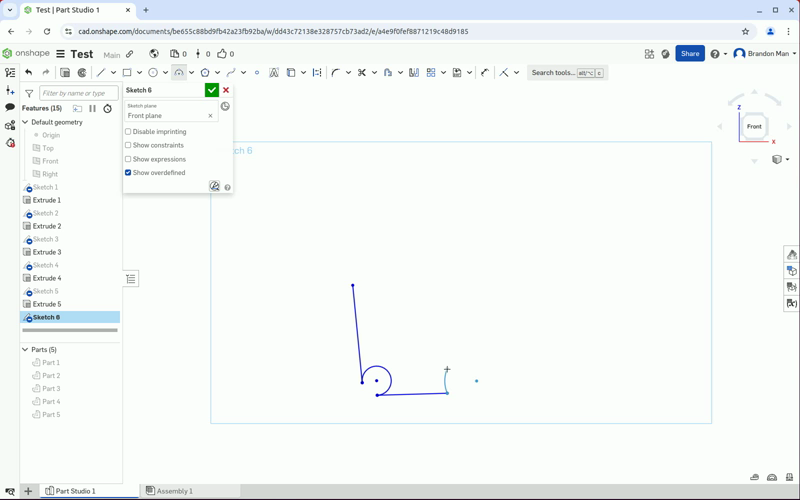
mouse_move(434, 381)
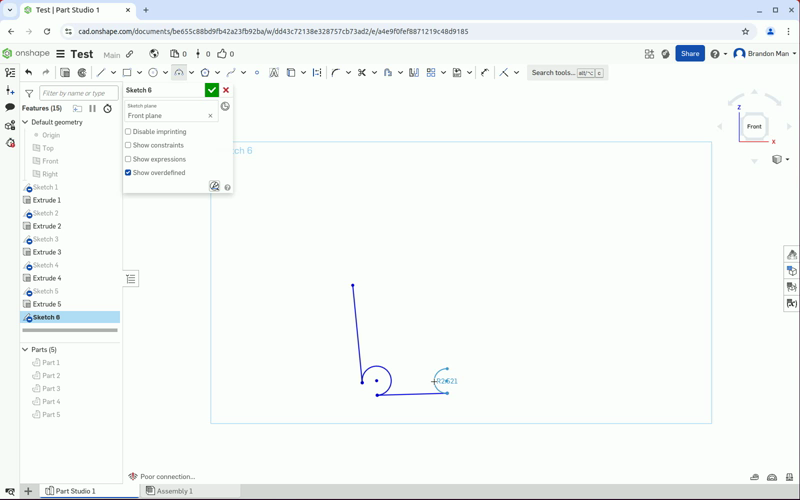
click(434, 381)
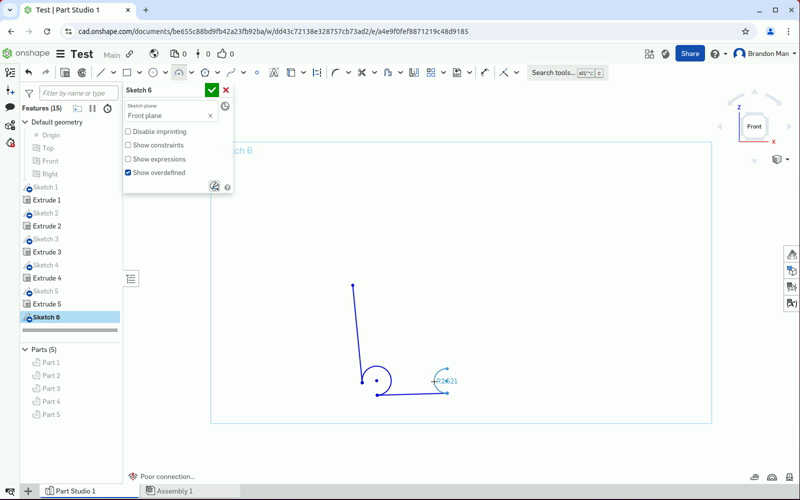
key_up(shift)
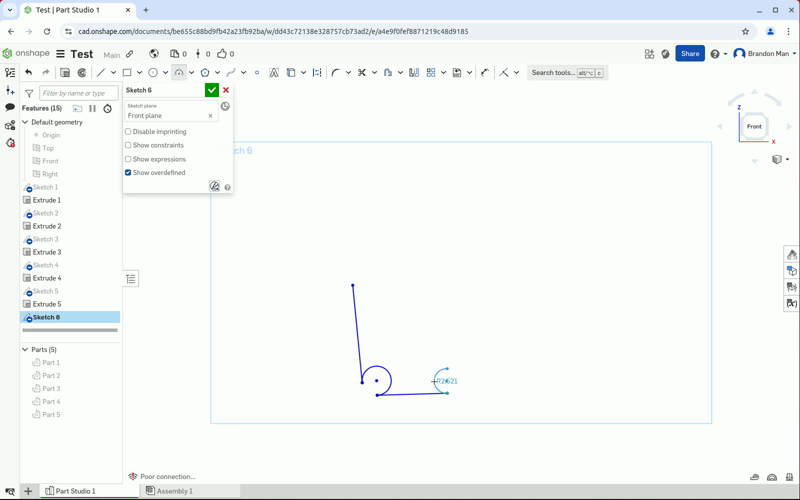
key(esc)
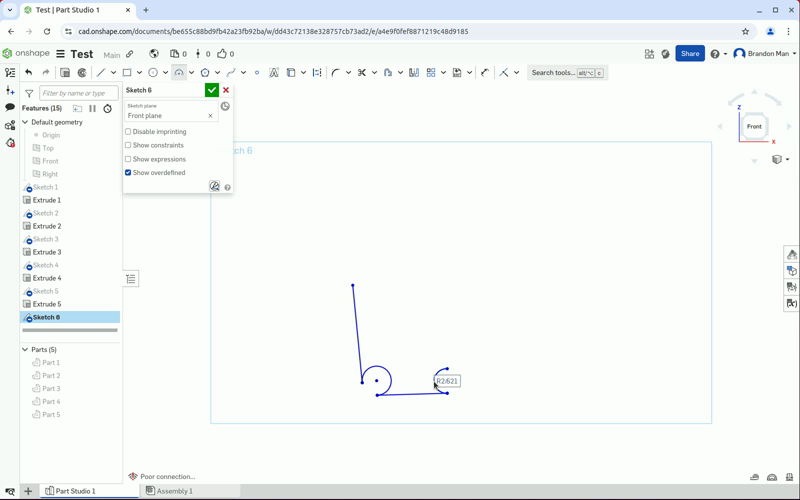
key(l)
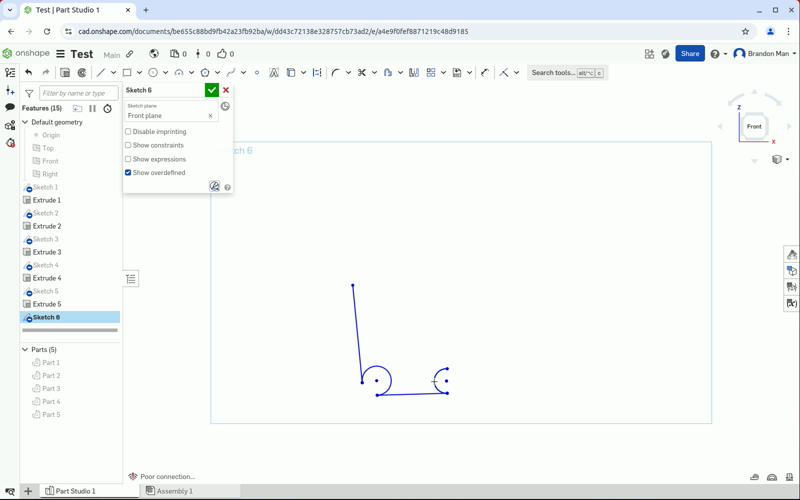
mouse_move(447, 368)
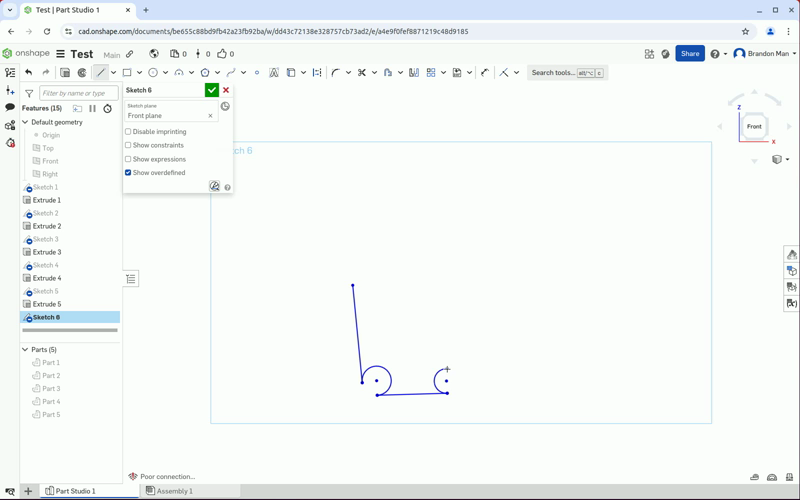
click(447, 368)
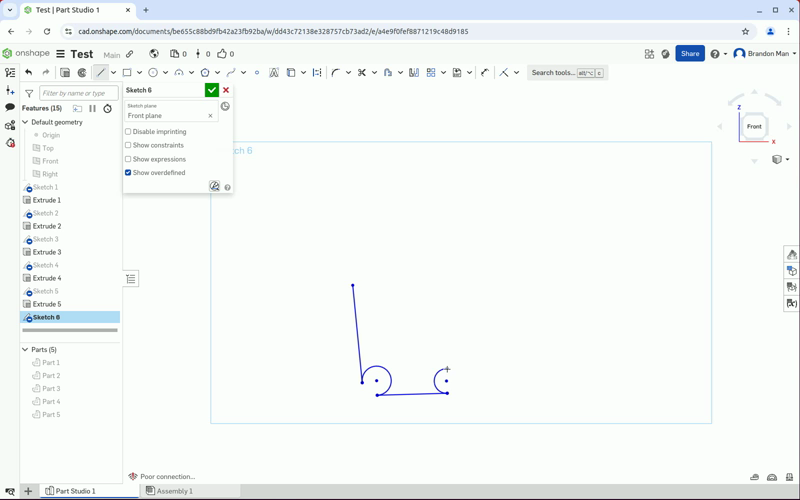
key_down(shift)
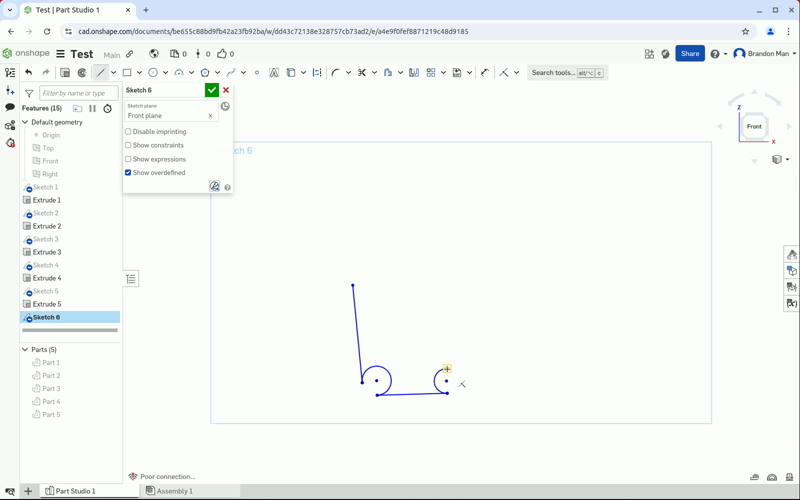
mouse_move(477, 368)
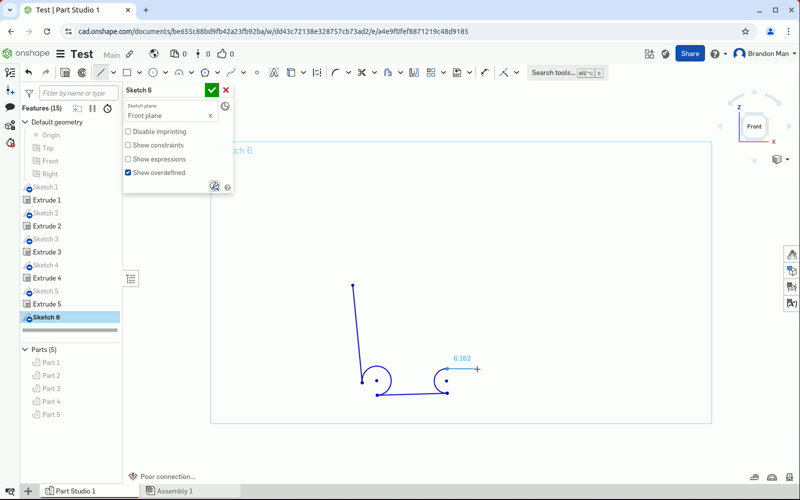
mouse_move(406, 367)
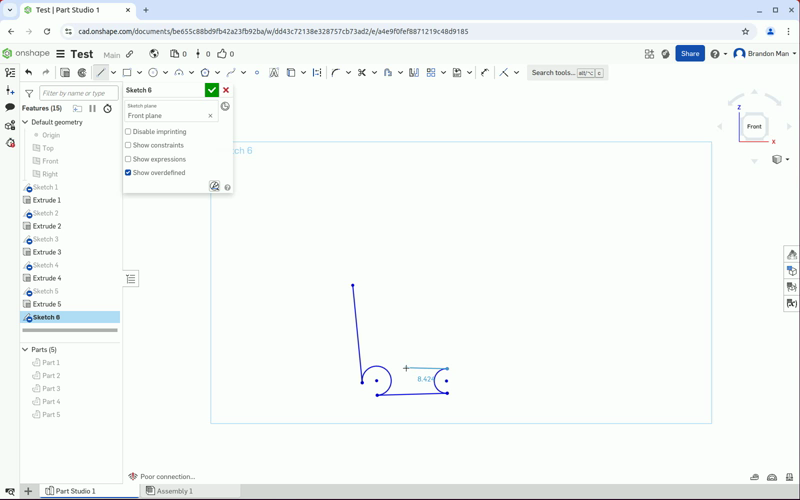
click(406, 367)
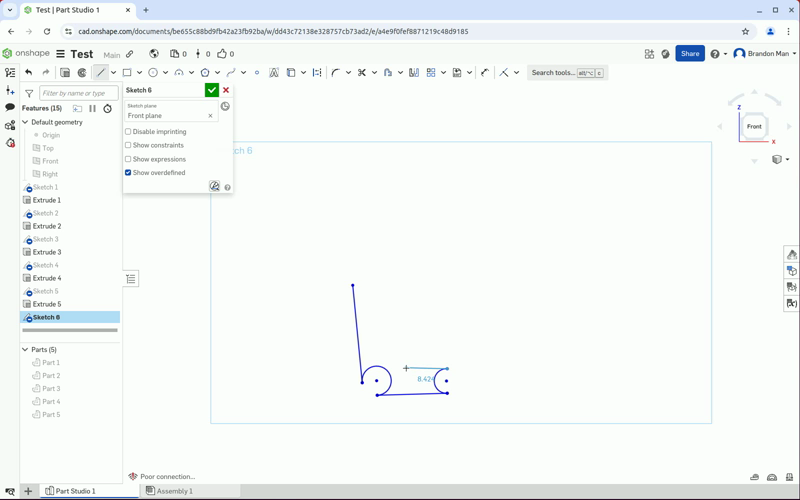
key_up(shift)
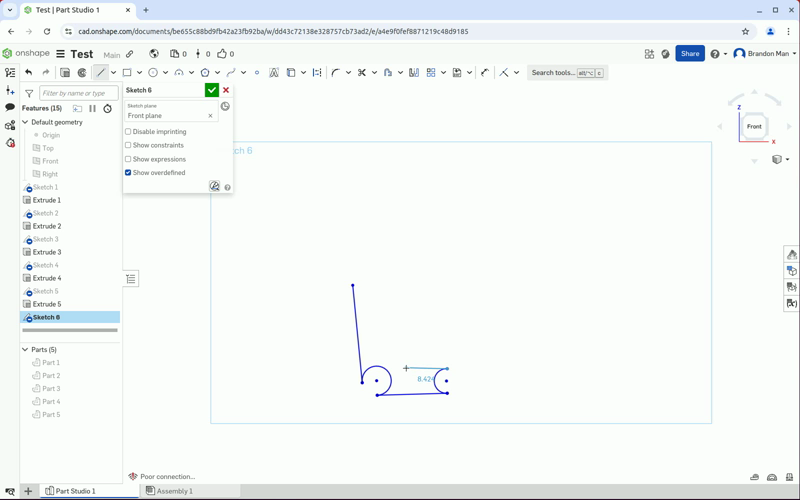
key(esc)
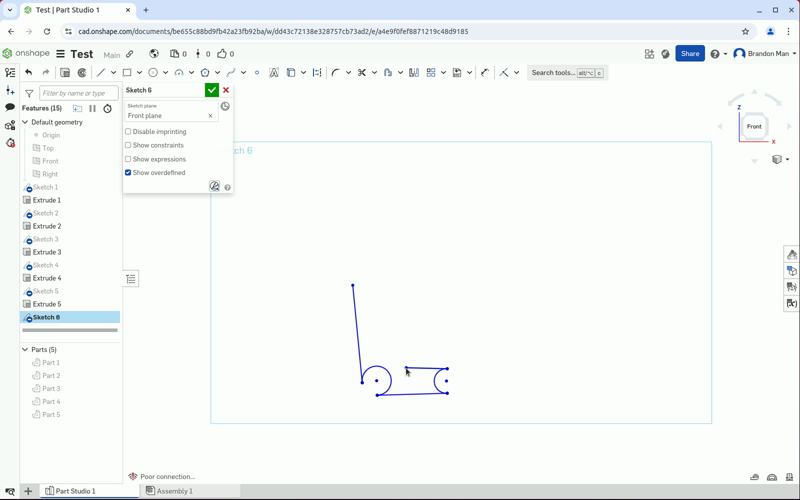
key(a)
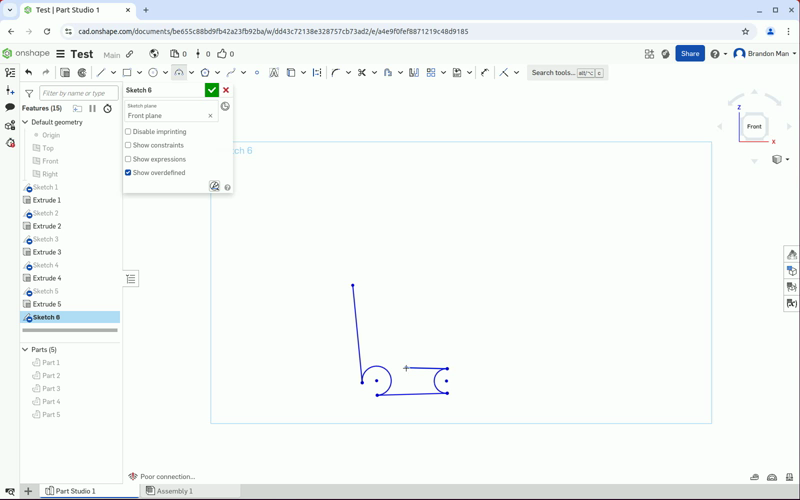
mouse_move(406, 367)
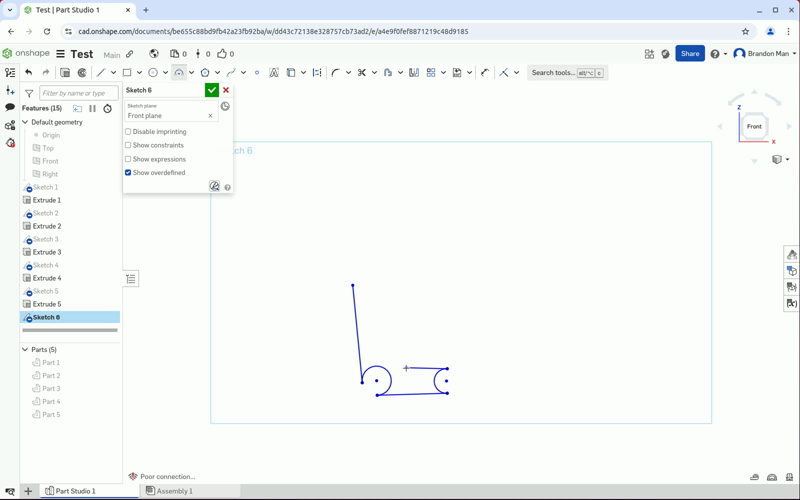
click(406, 367)
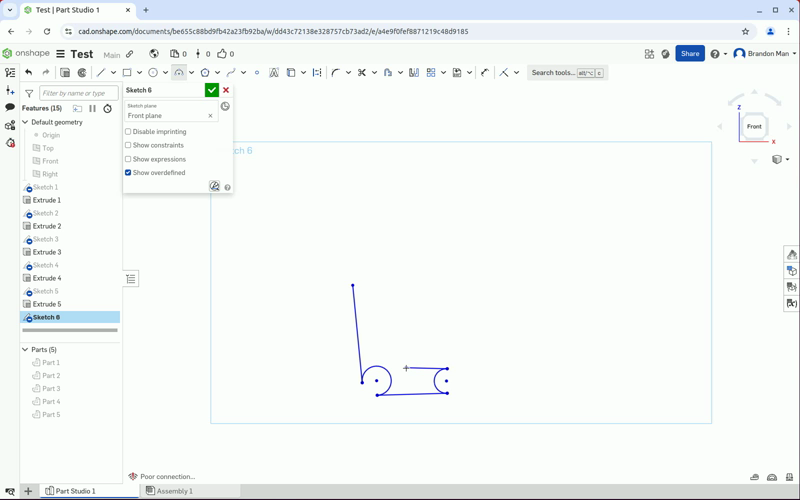
key_down(shift)
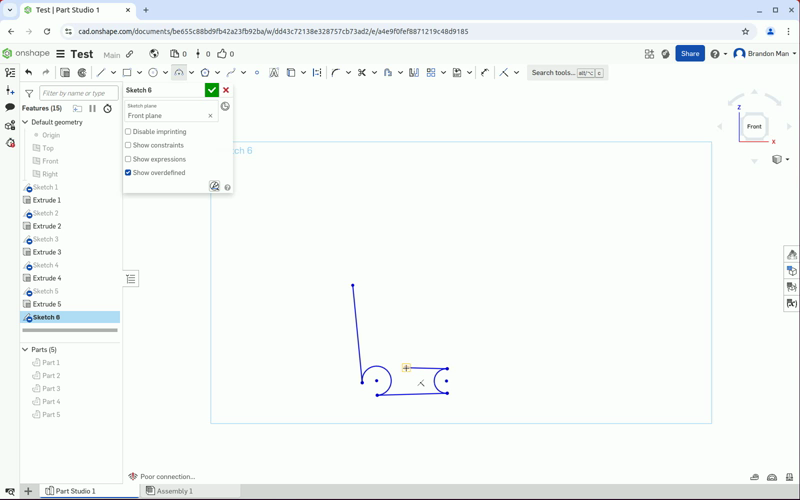
mouse_move(394, 353)
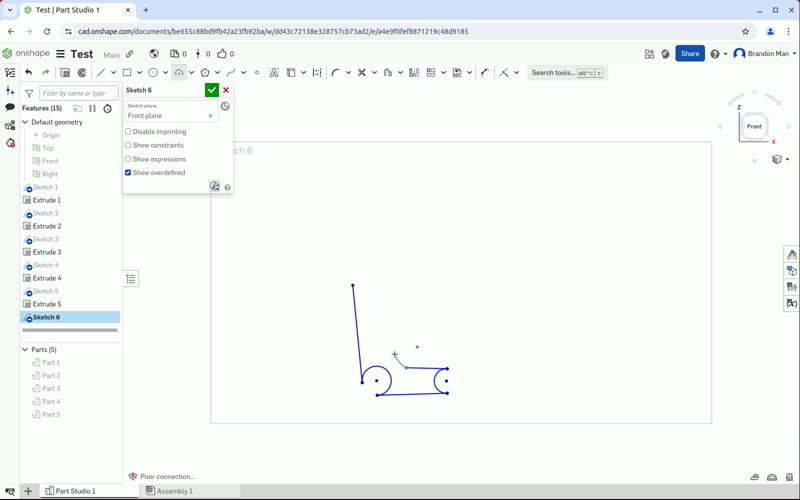
click(394, 353)
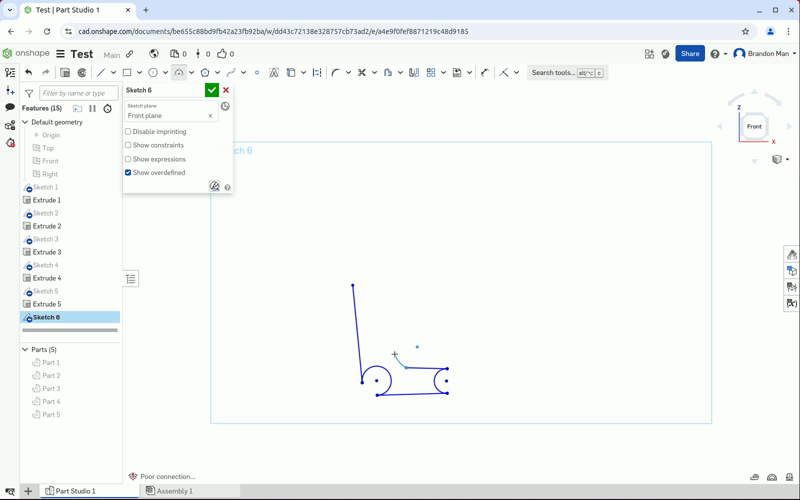
mouse_move(397, 363)
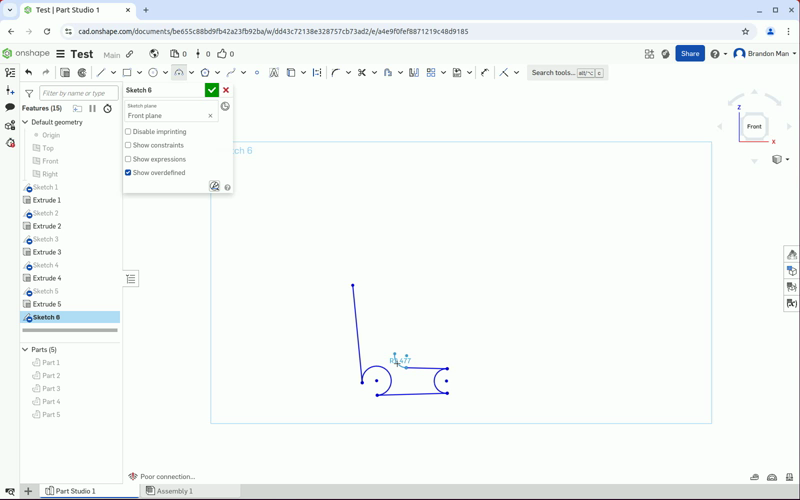
click(397, 363)
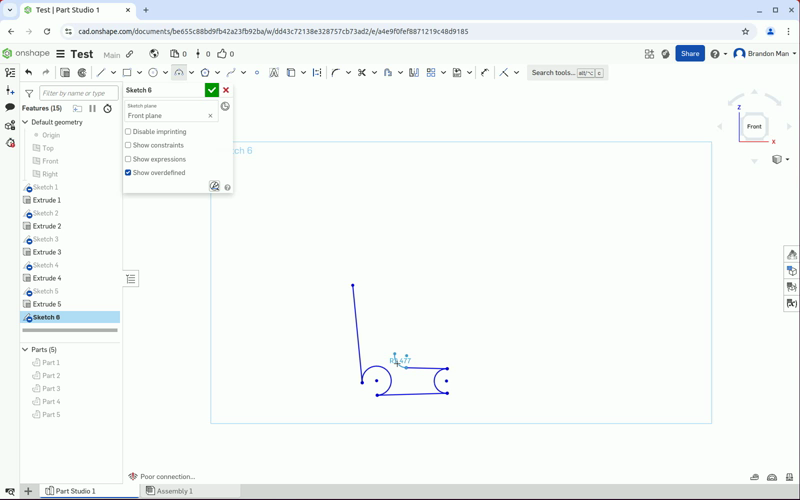
key_up(shift)
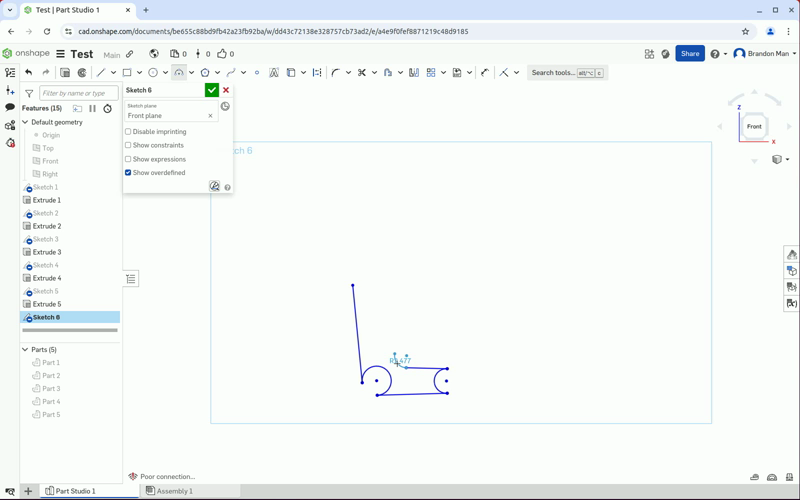
key(esc)
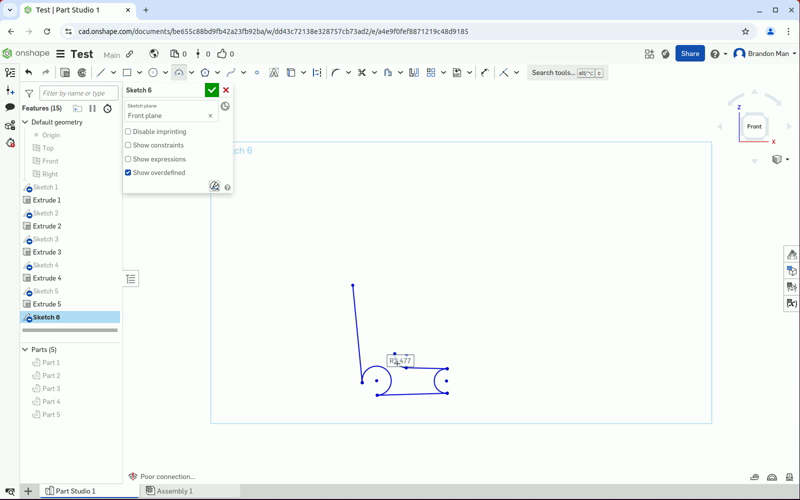
key(l)
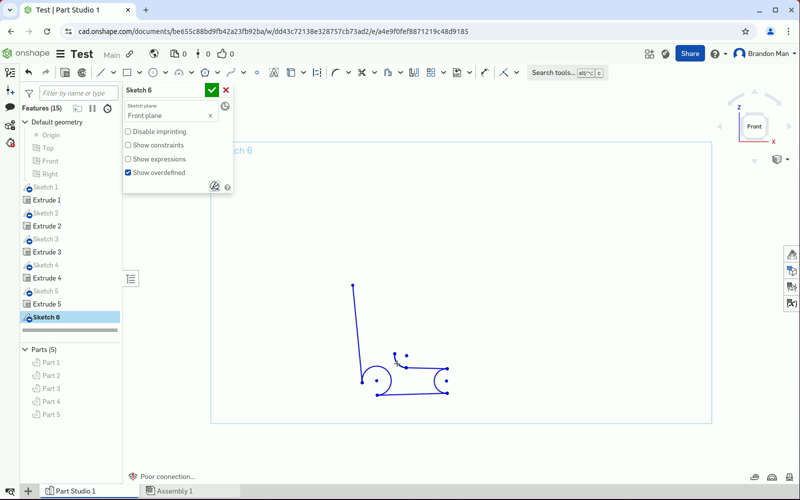
mouse_move(394, 353)
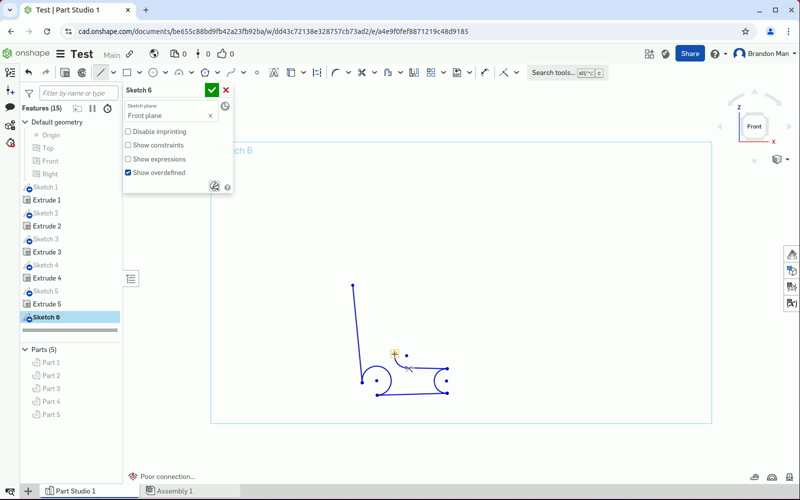
click(394, 353)
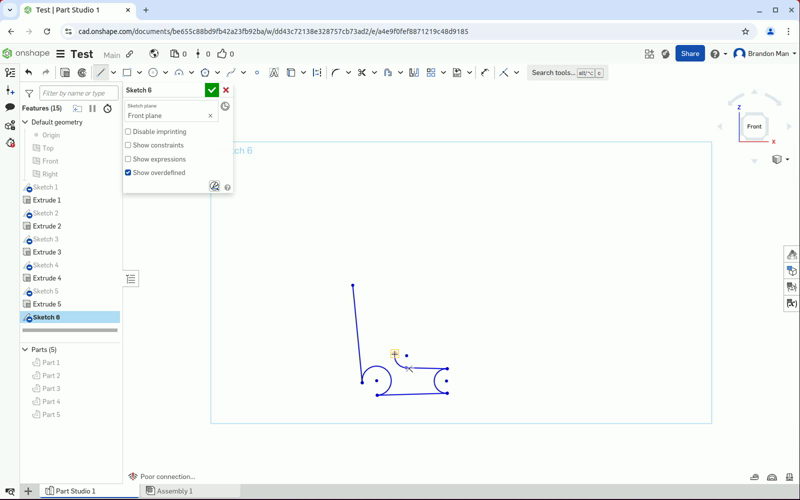
key_down(shift)
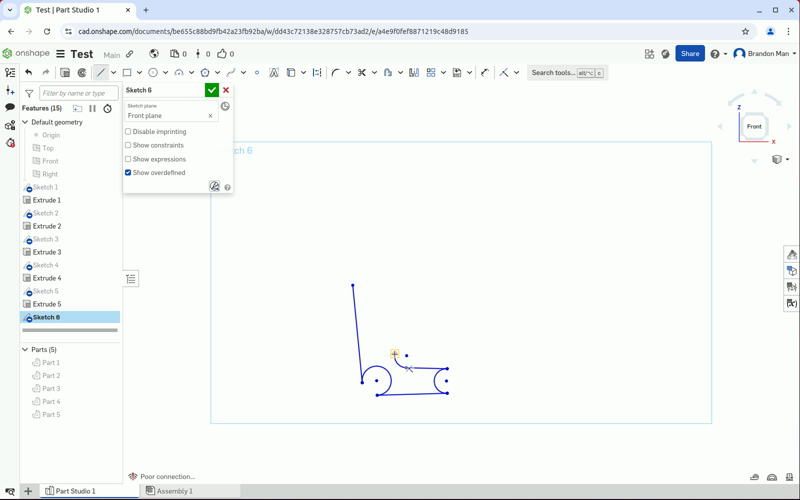
mouse_move(401, 285)
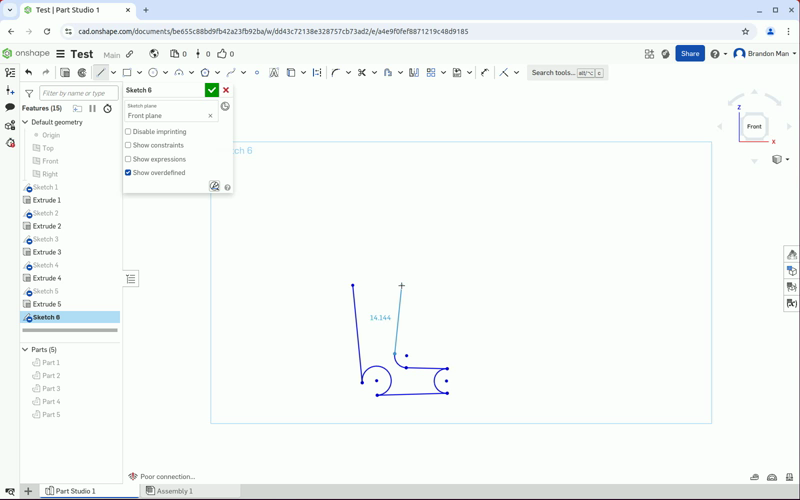
click(401, 285)
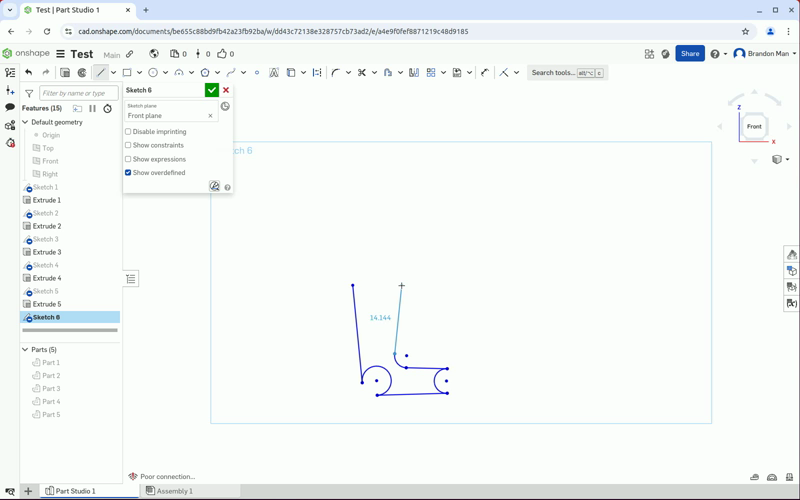
key_up(shift)
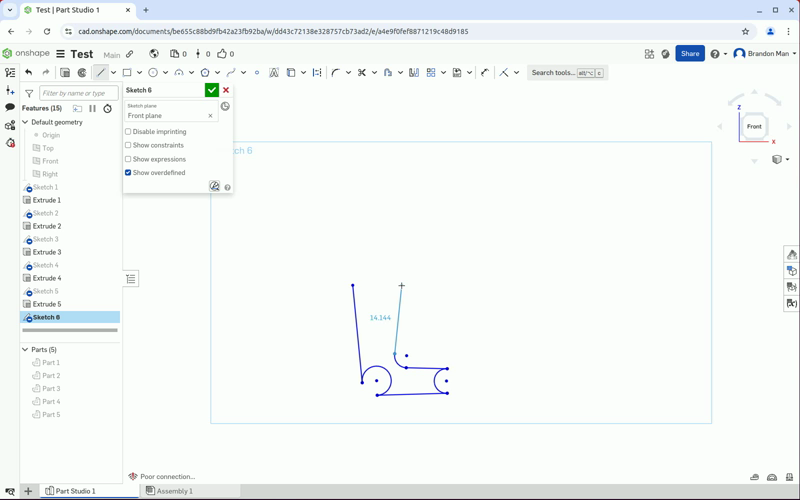
key(esc)
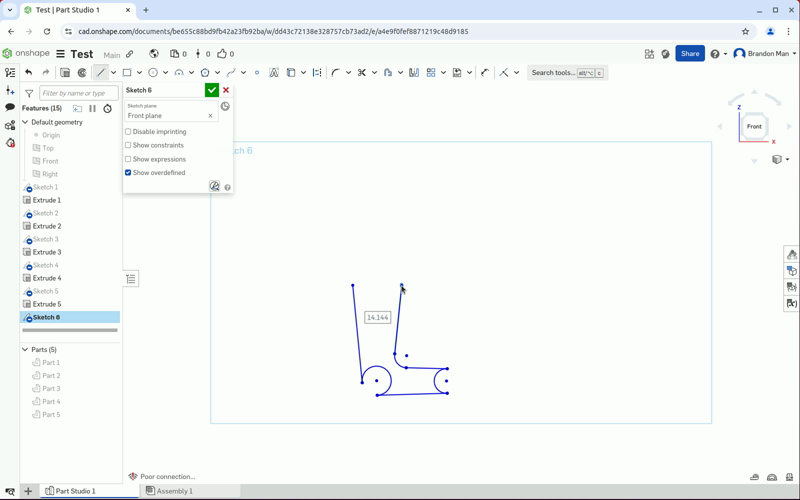
key(a)
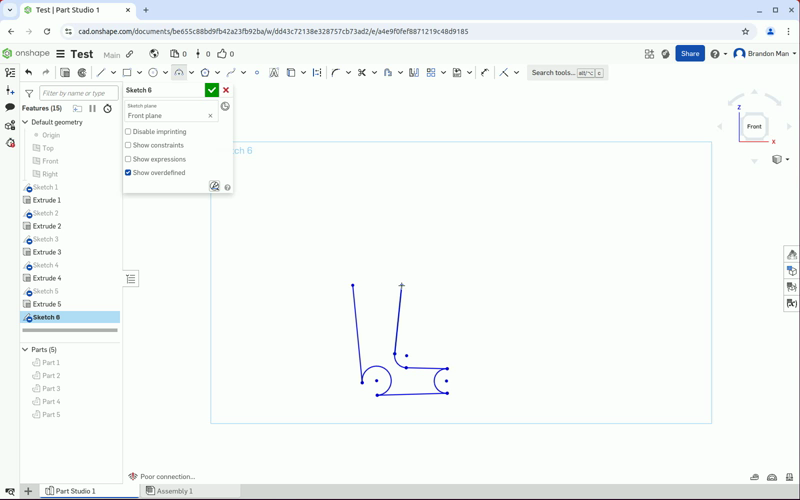
mouse_move(401, 285)
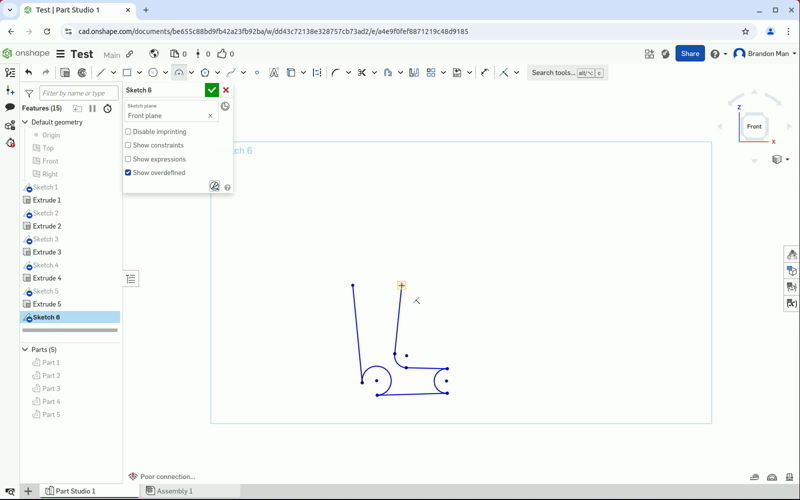
click(401, 285)
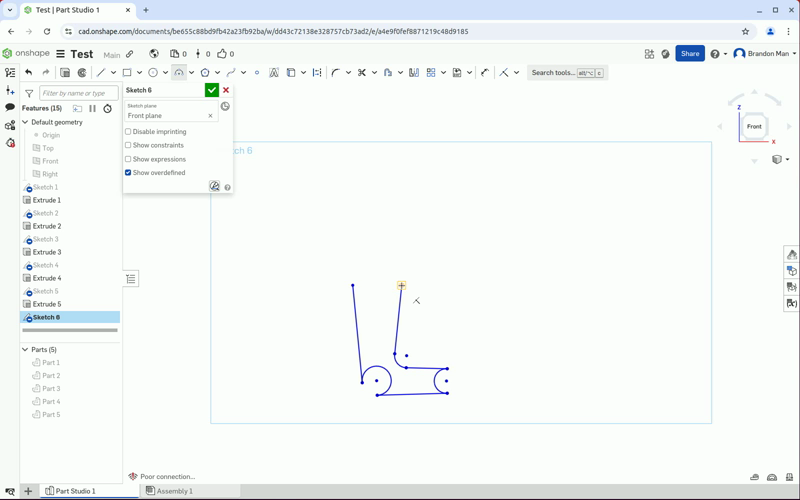
mouse_move(352, 285)
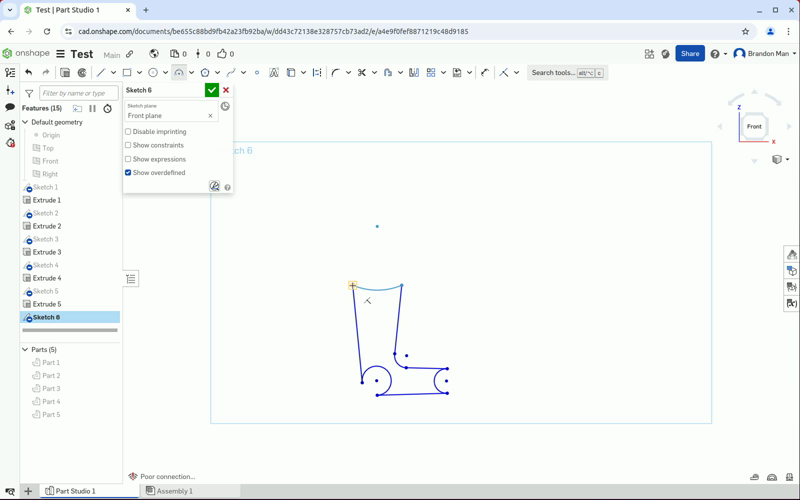
click(352, 285)
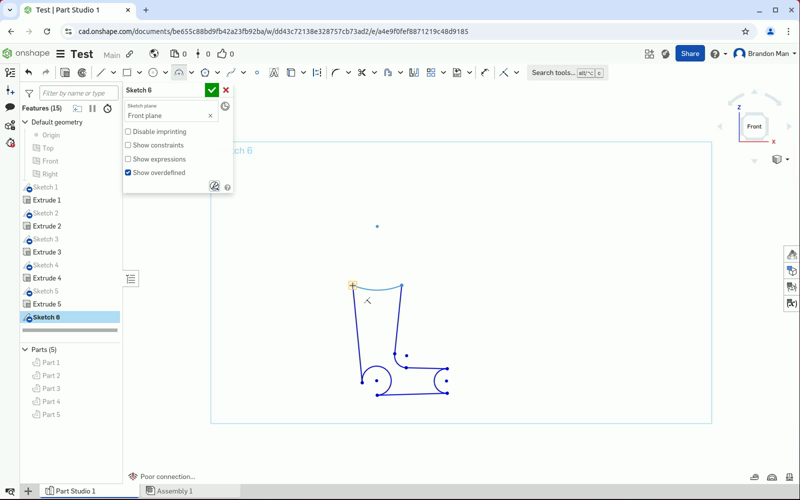
key_down(shift)
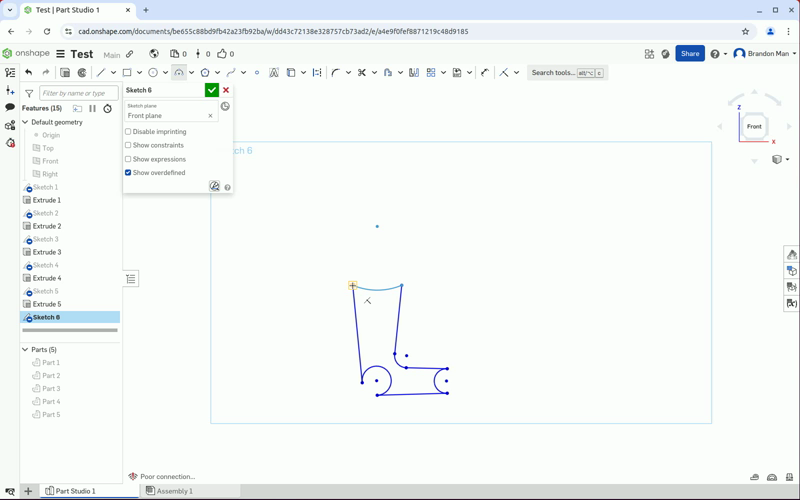
mouse_move(377, 307)
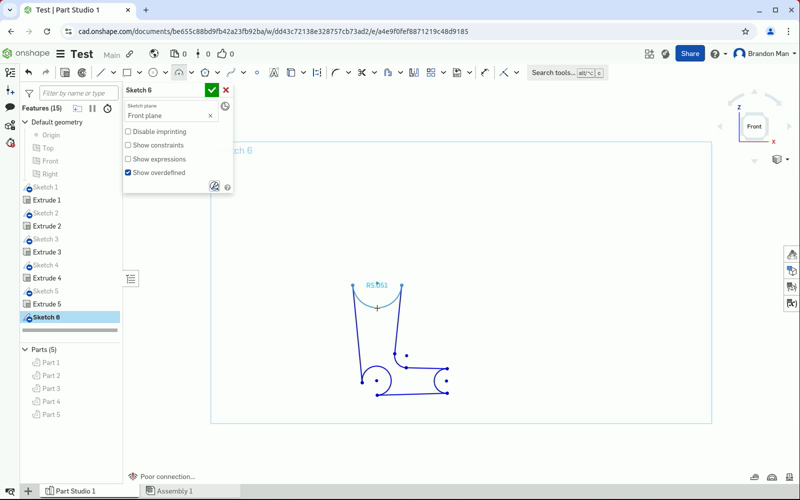
click(377, 307)
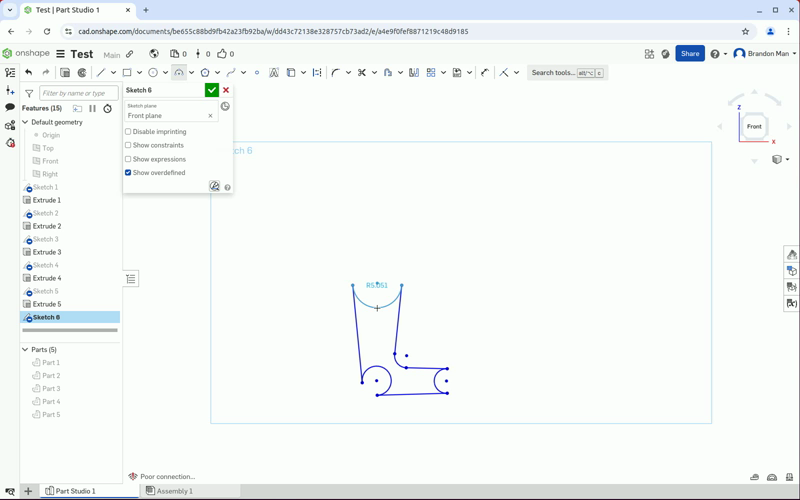
key_up(shift)
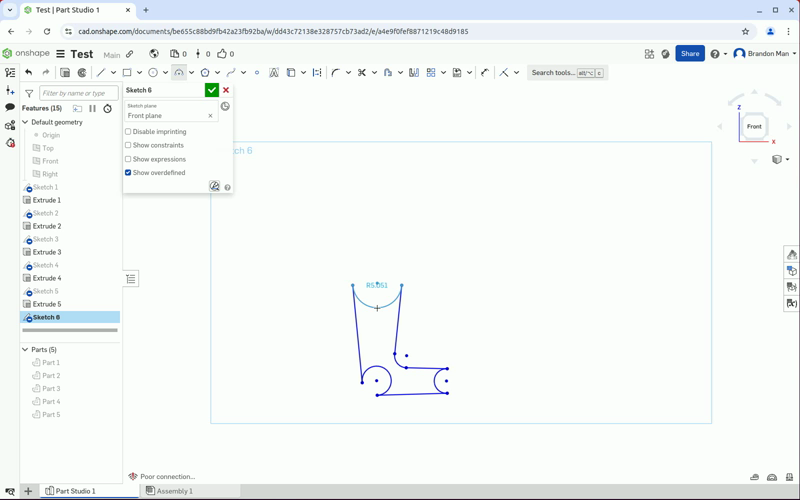
key(esc)
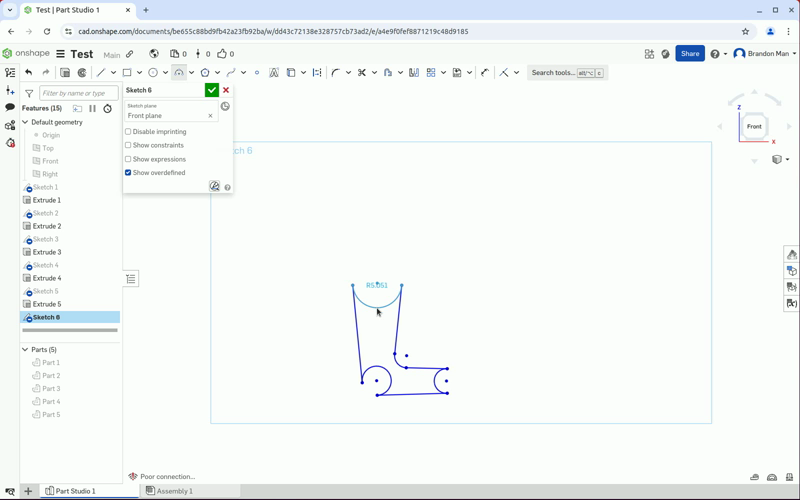
mouse_move(375, 320)
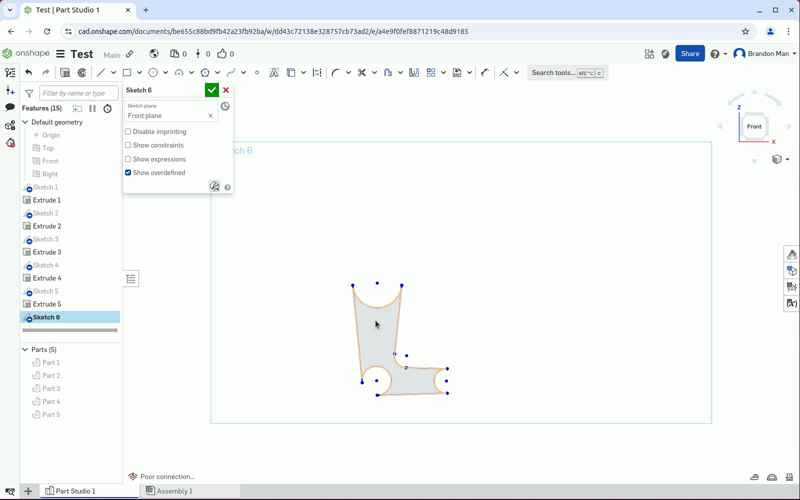
click(375, 320)
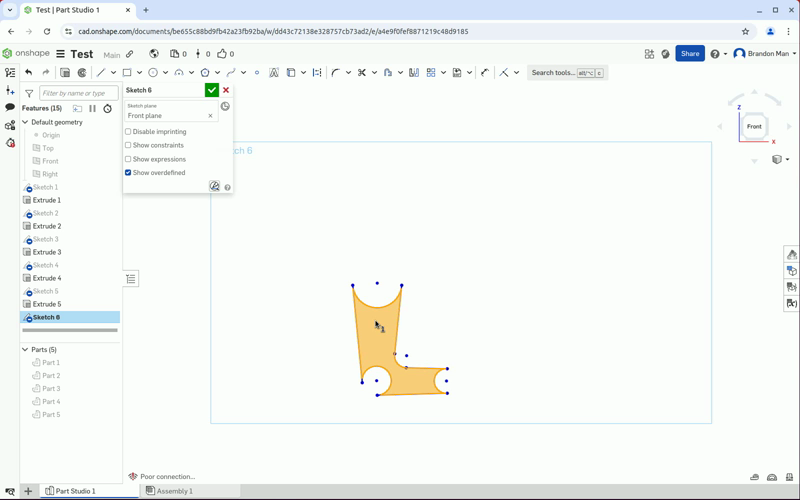
mouse_move(73, 352)
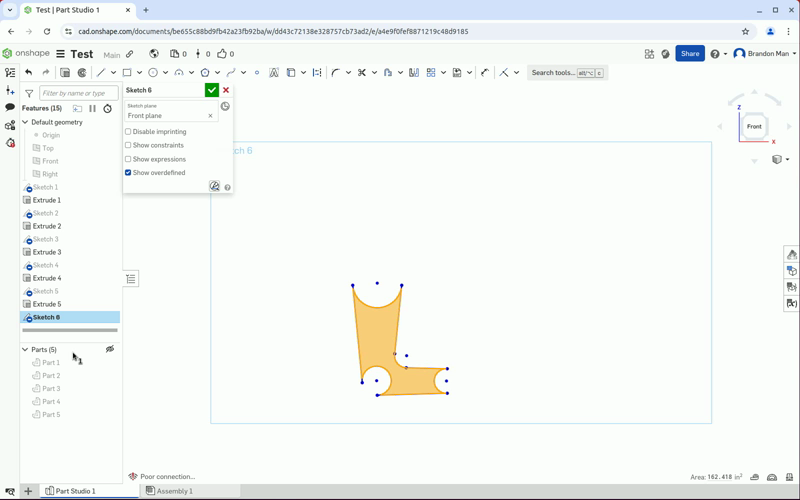
key(shift+y)
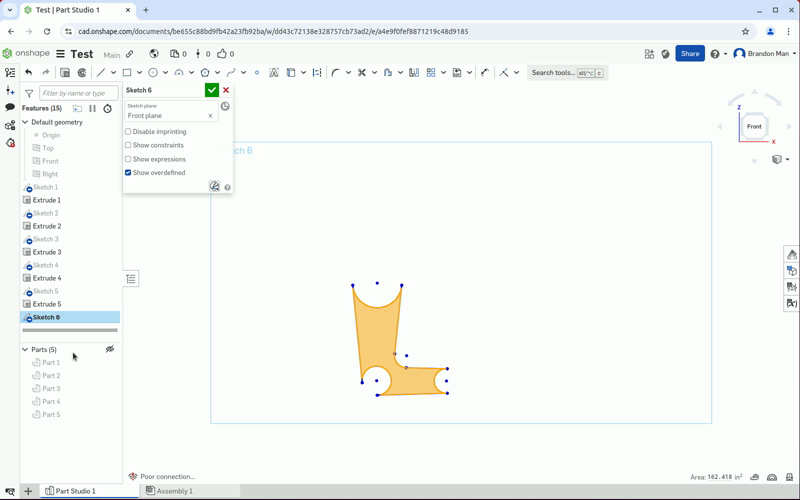
key(shift+e)
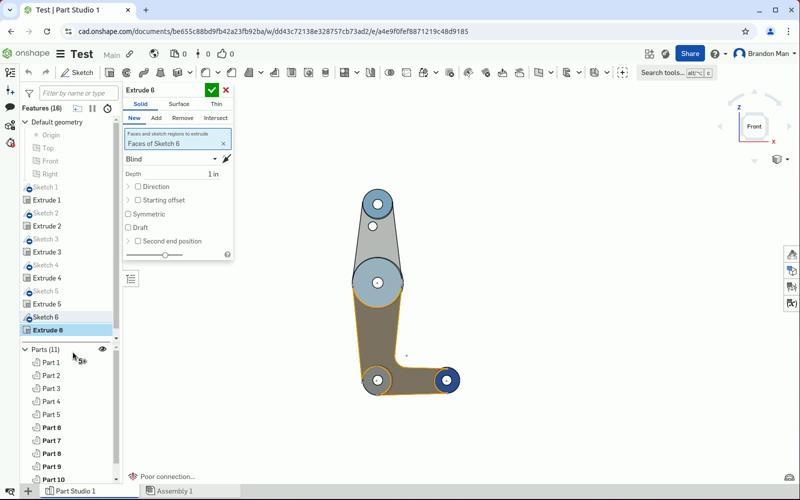
mouse_move(143, 106)
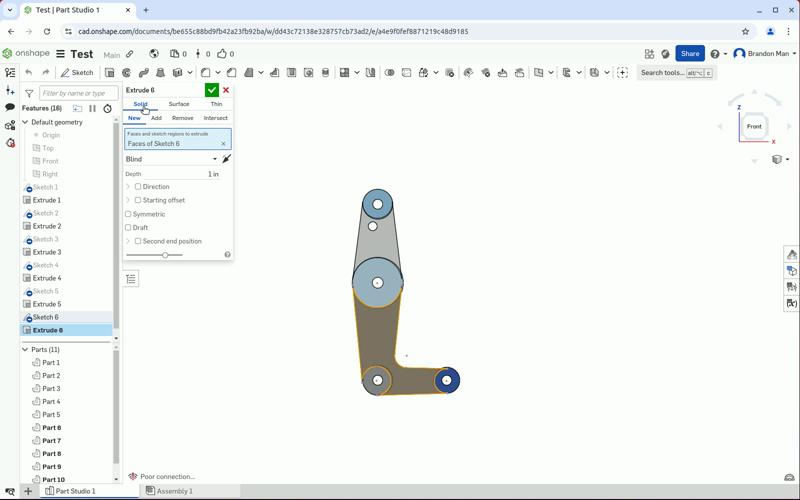
click(143, 106)
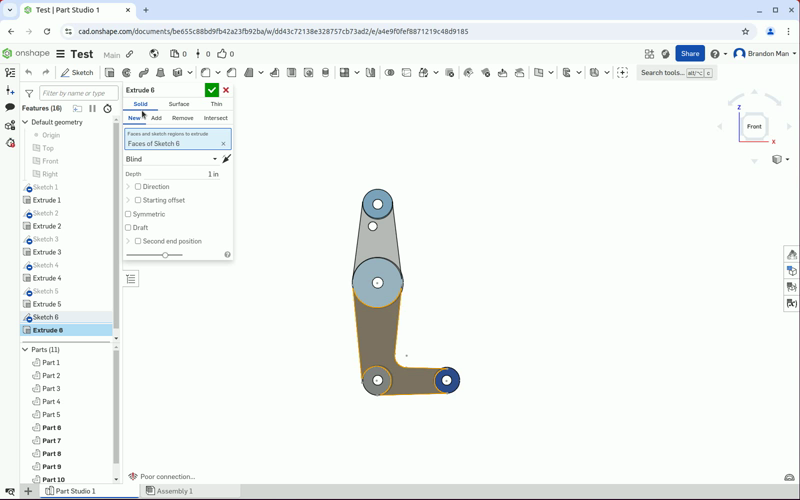
mouse_move(137, 120)
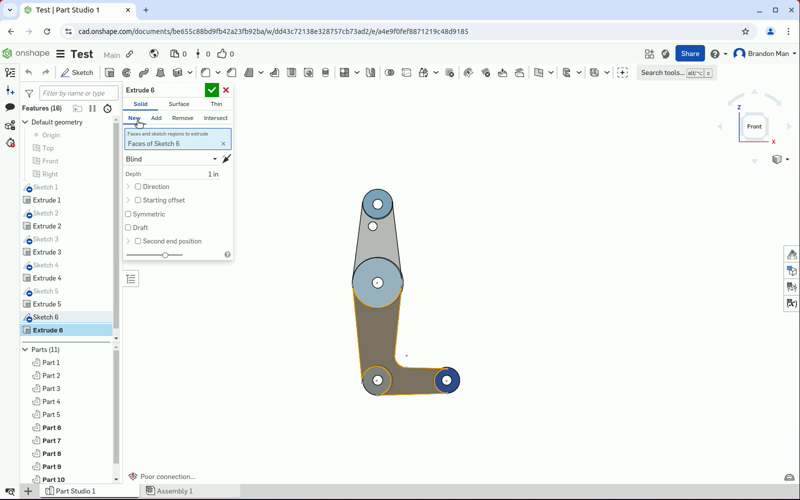
click(137, 120)
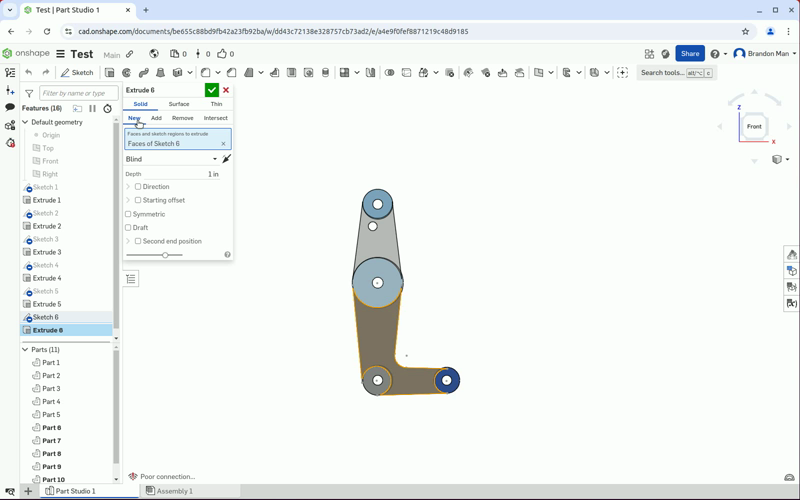
key(tab, 4)
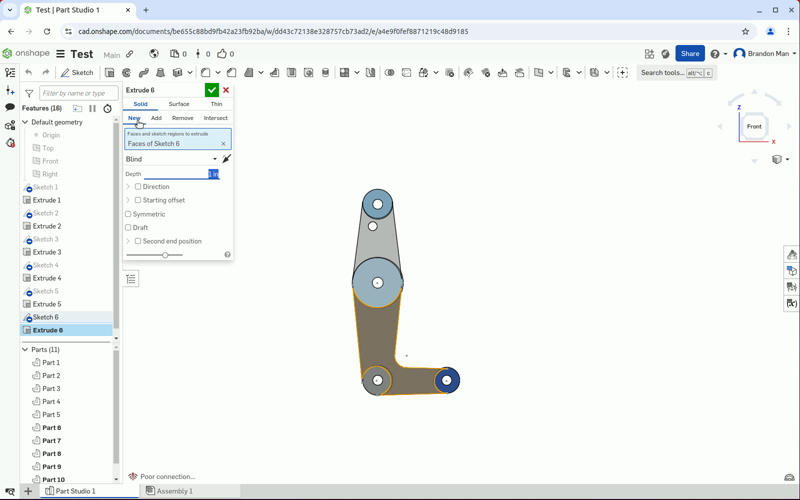
text(0.963)
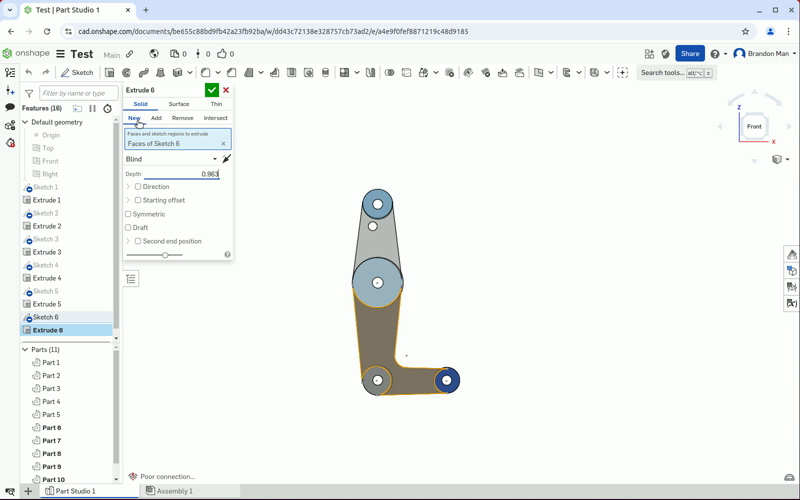
key(enter)
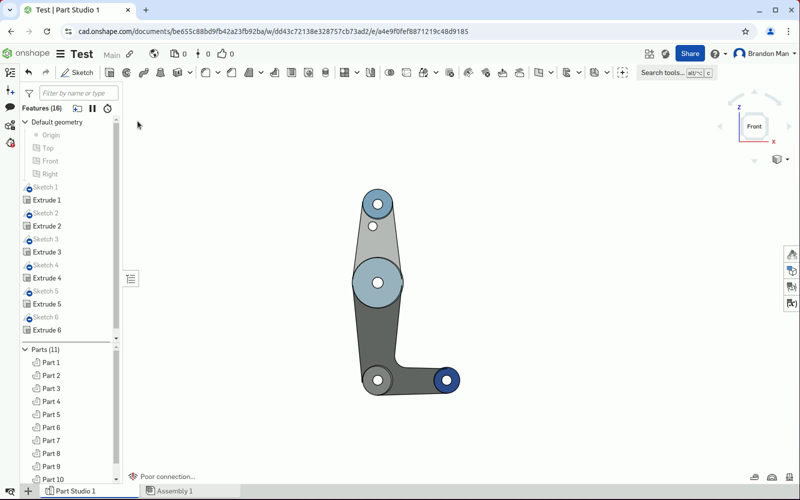
key(shift+h)
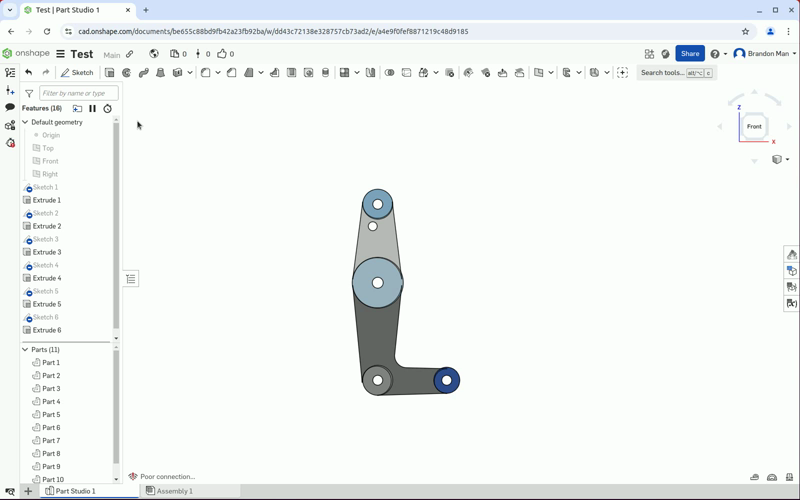
key(shift+h)
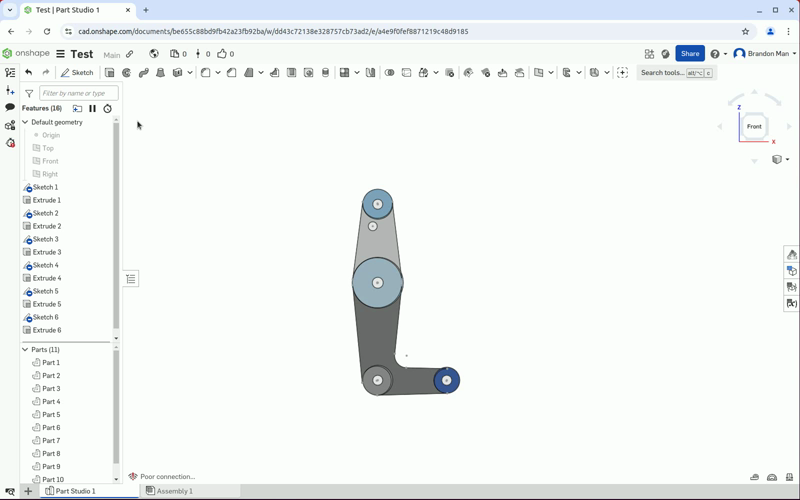
key(shift+7)
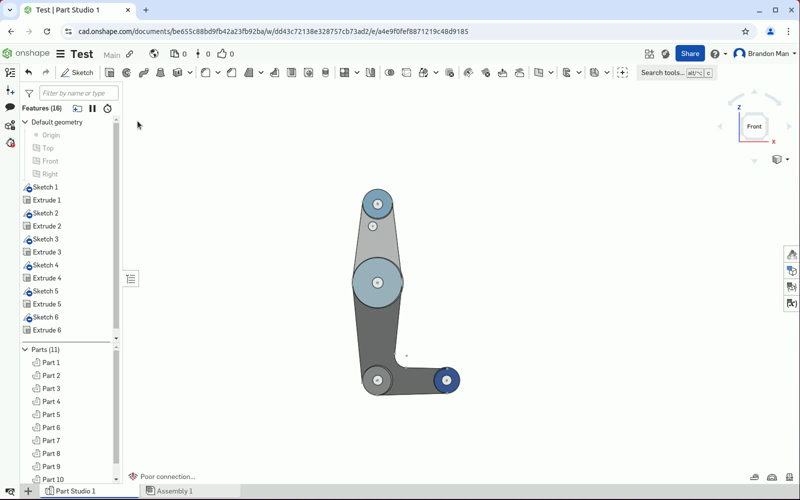
key(left, 2)
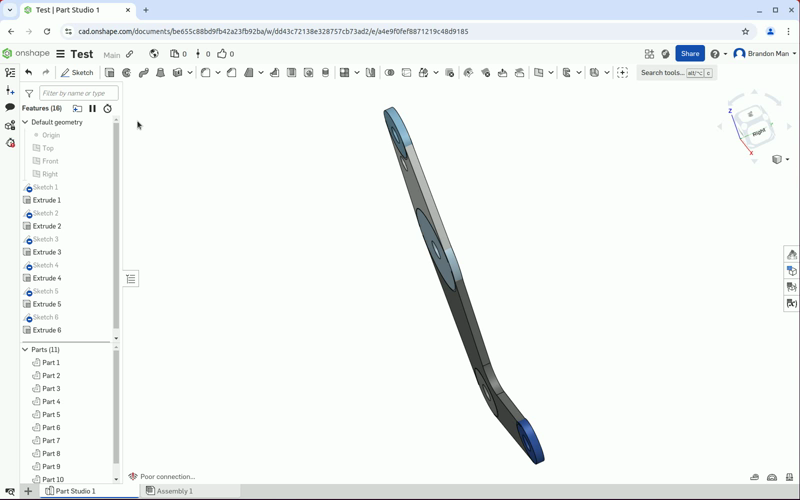
key(down, 2)
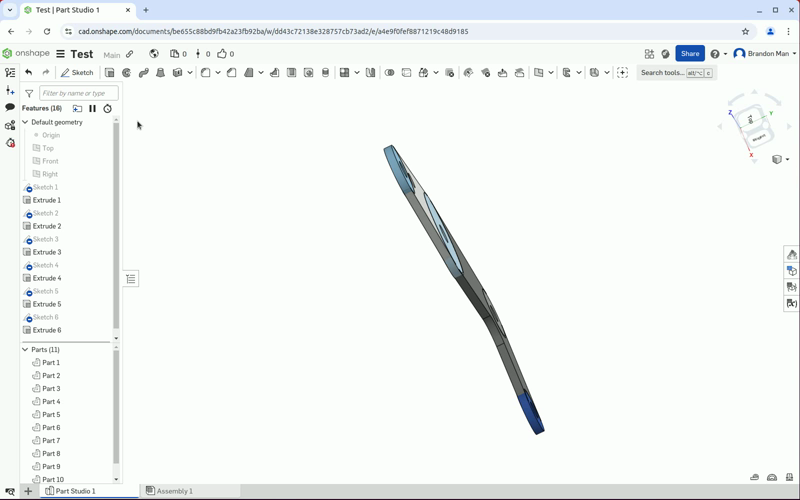
key(up, 2)
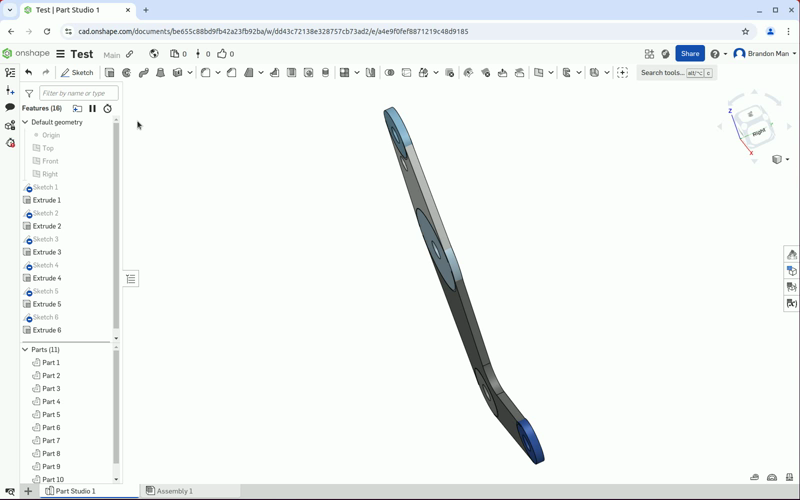
key(right, 2)
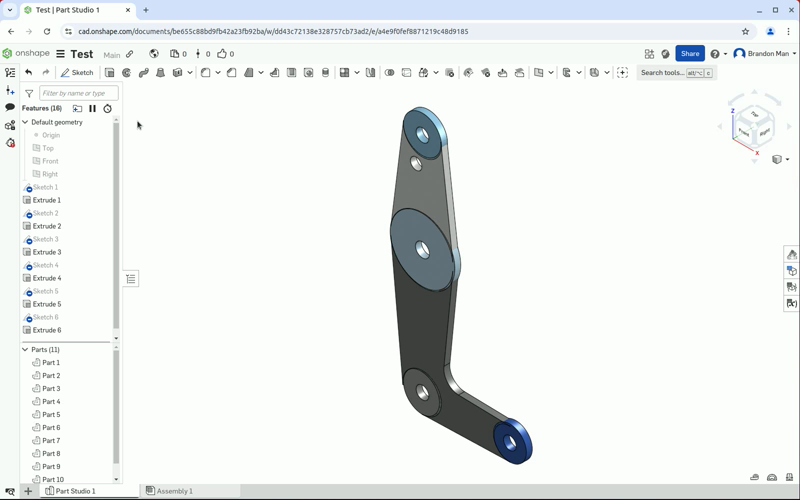
mouse_move(69, 189)
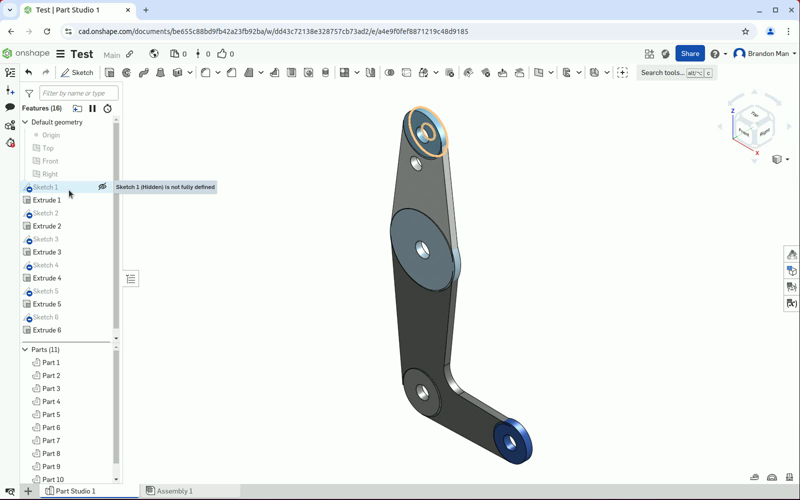
click(69, 189)